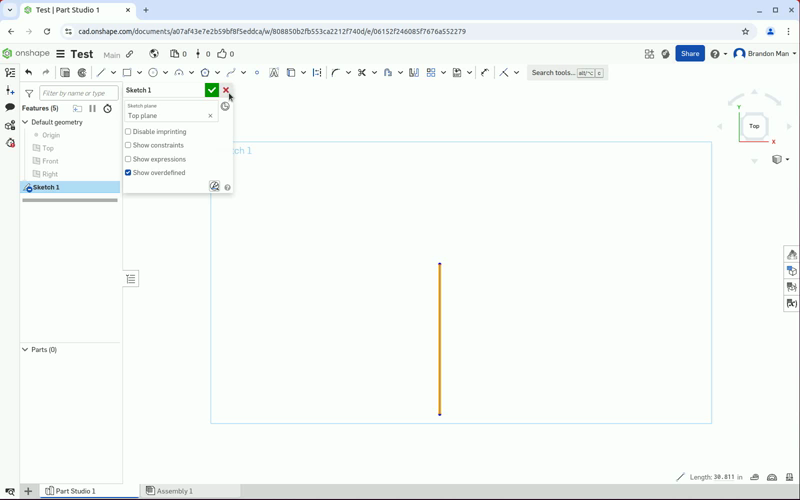
key(shift+h)
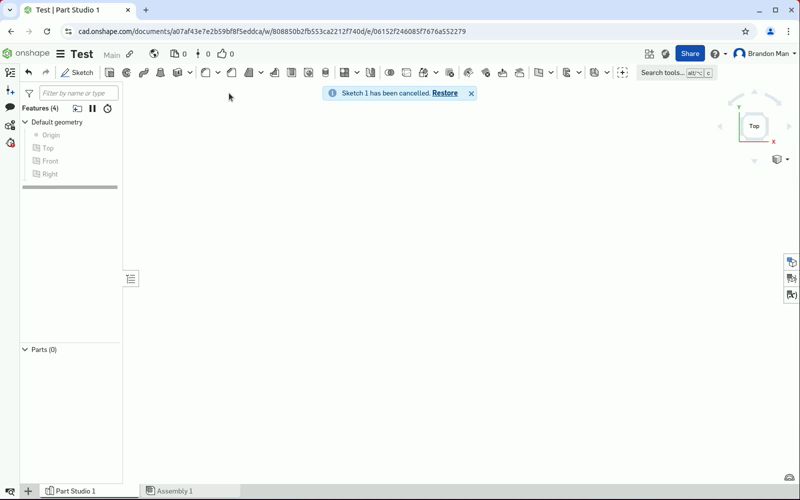
mouse_move(73, 352)
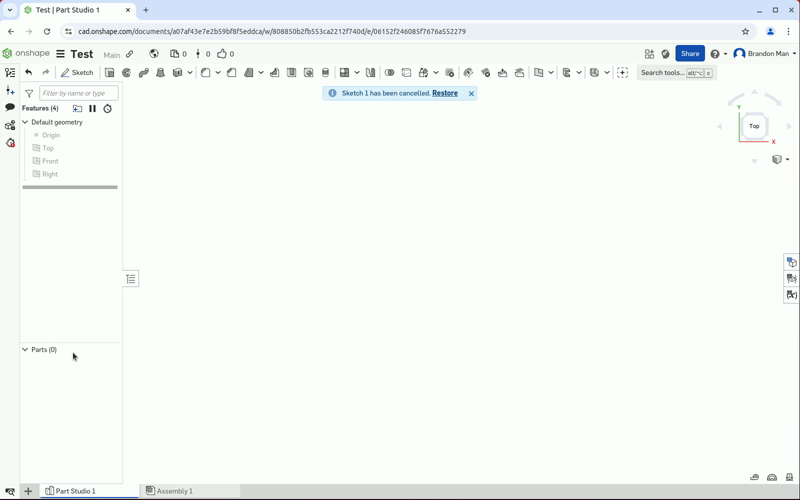
key(y)
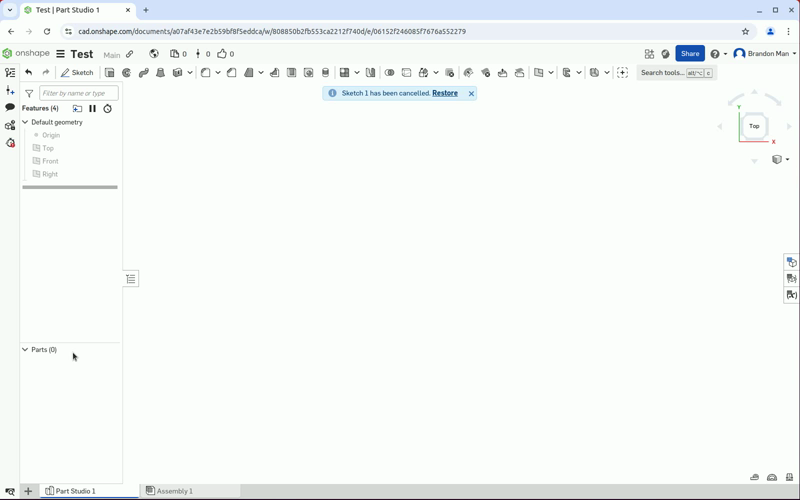
key(shift+p)
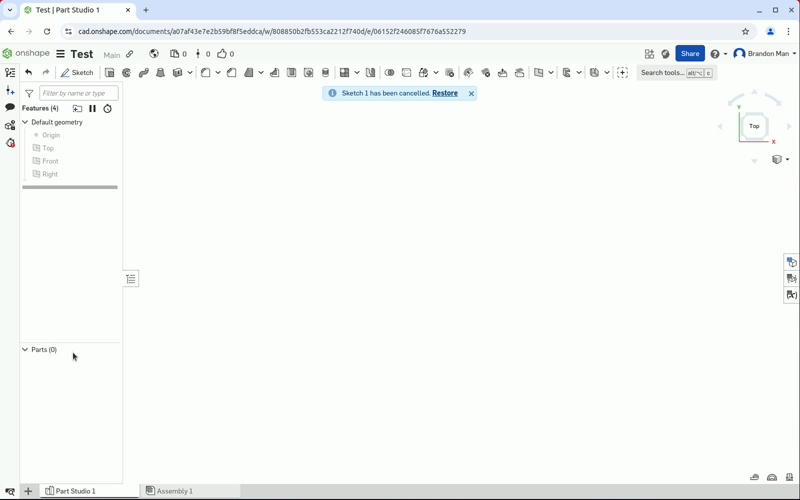
key(space)
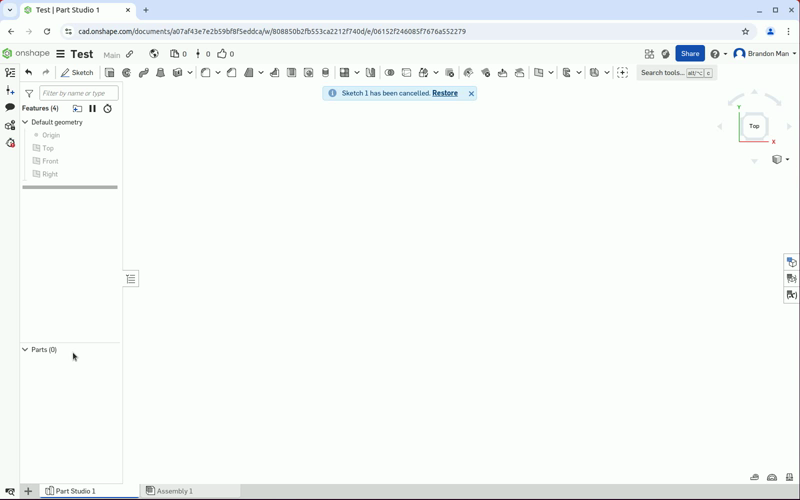
key_down(shift)
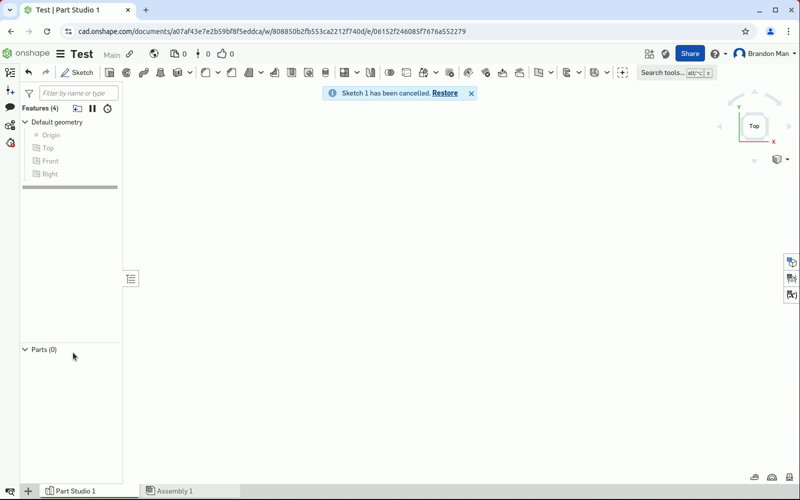
key(up)
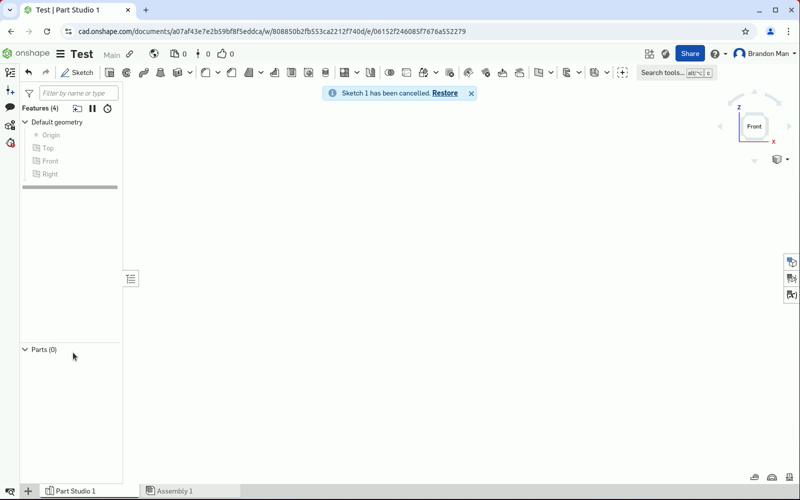
key_up(shift)
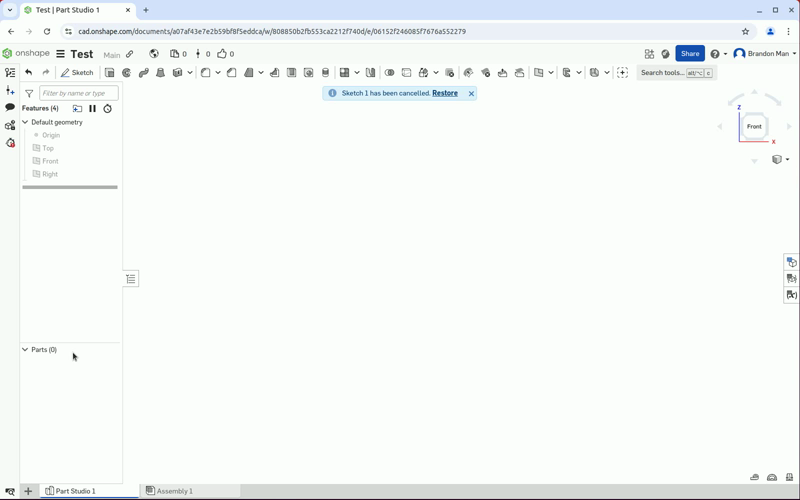
mouse_move(73, 352)
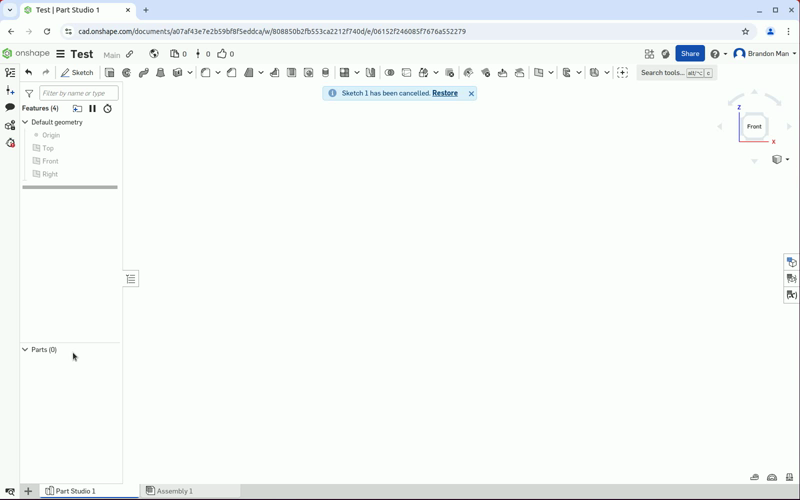
key(shift+y)
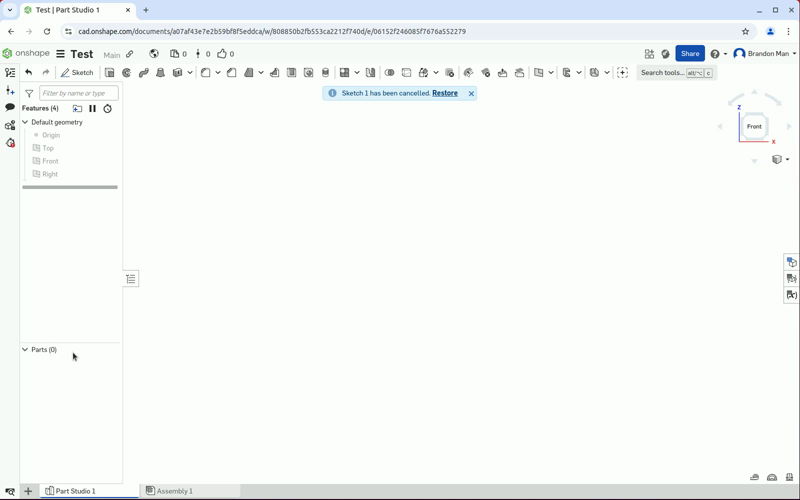
key(shift+s)
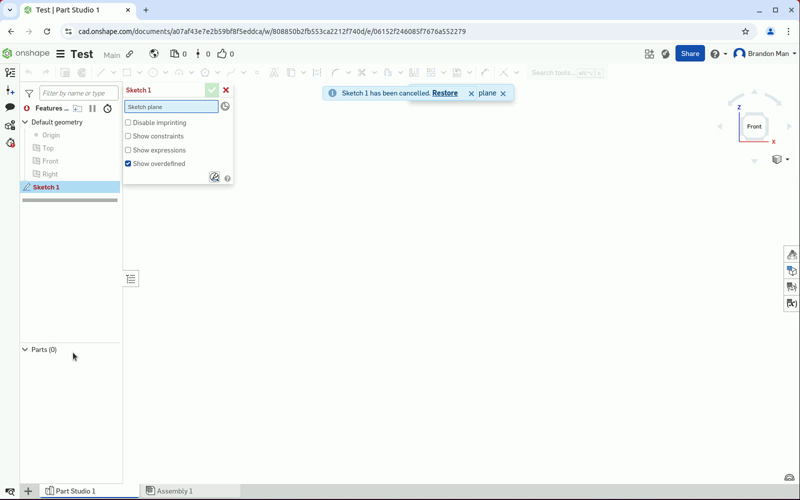
mouse_move(73, 163)
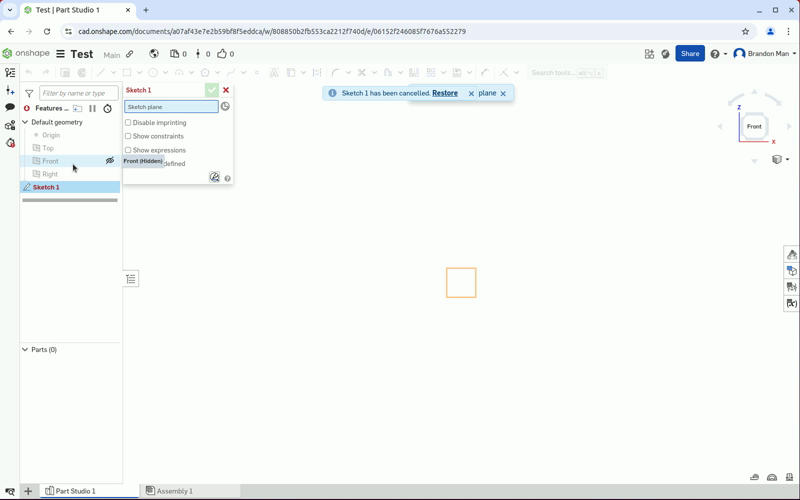
click(73, 163)
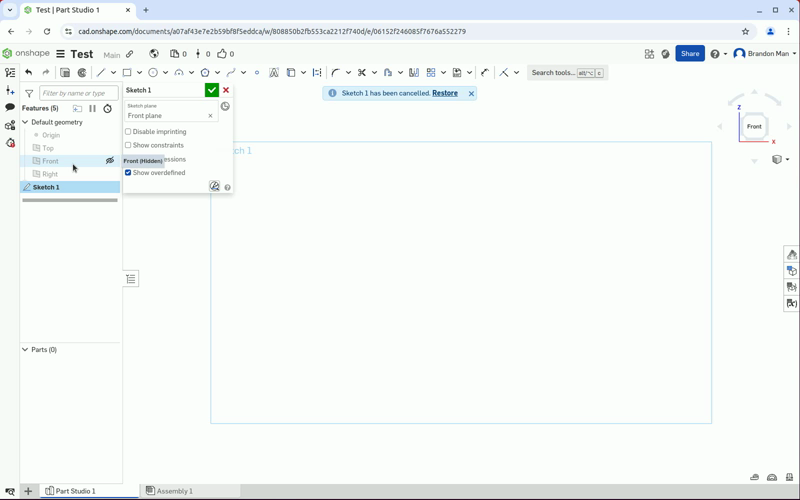
mouse_move(73, 352)
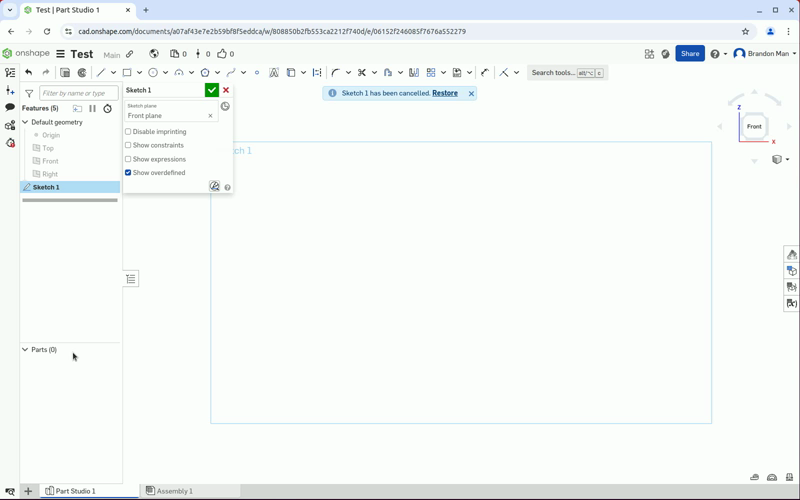
key(y)
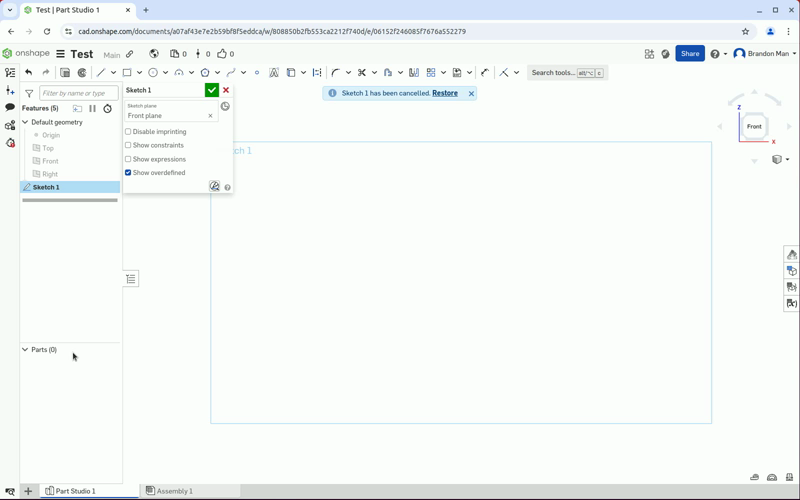
key(c)
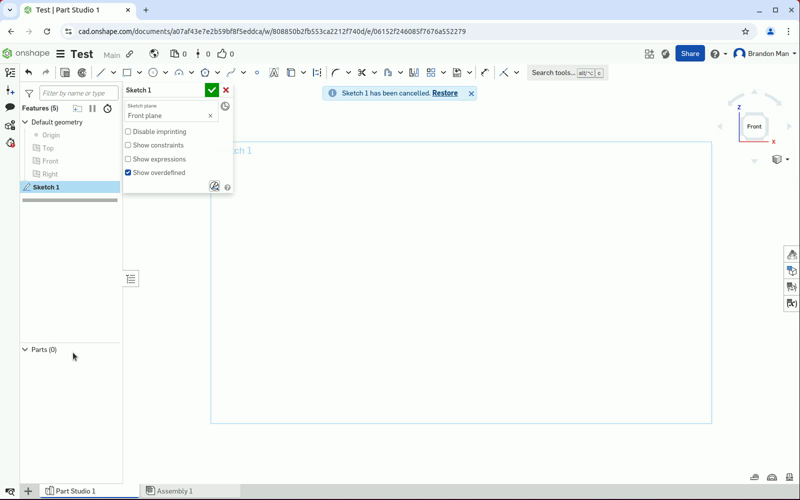
key_down(shift)
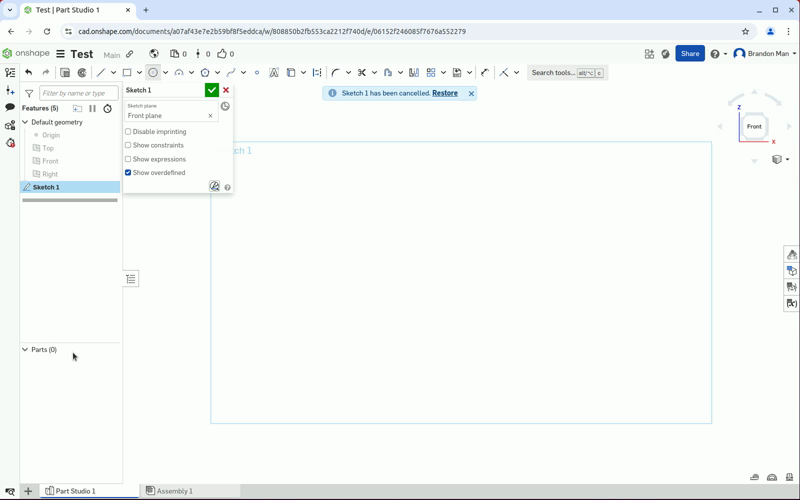
mouse_move(461, 282)
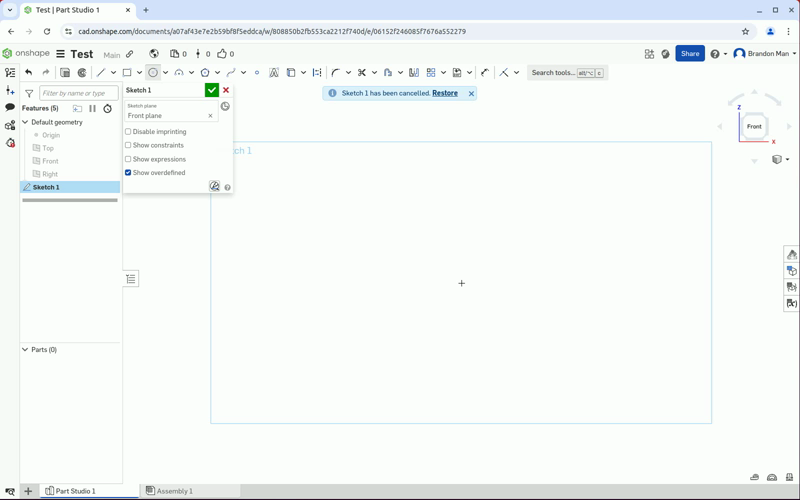
click(461, 282)
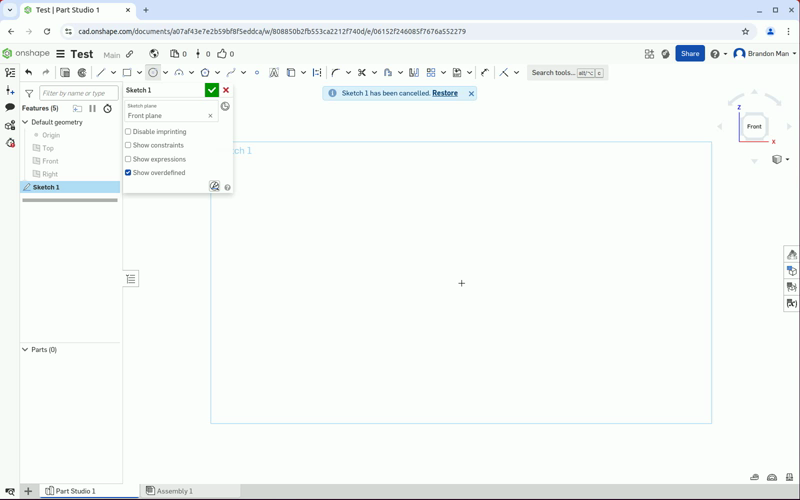
key_up(shift)
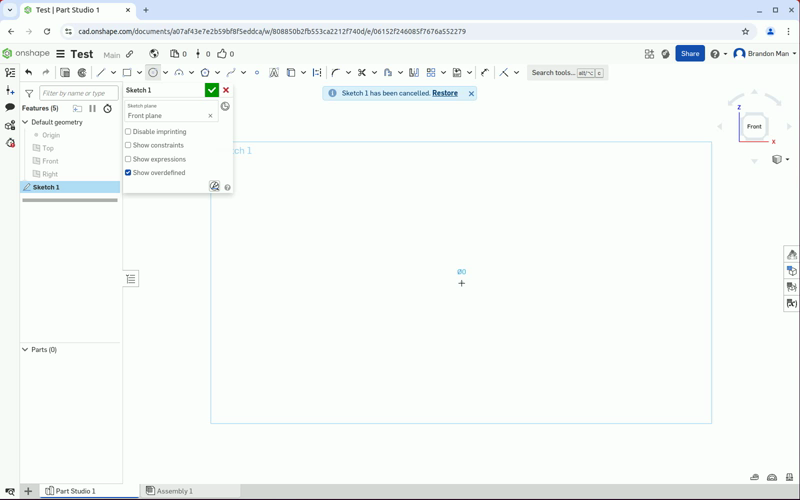
mouse_move(465, 282)
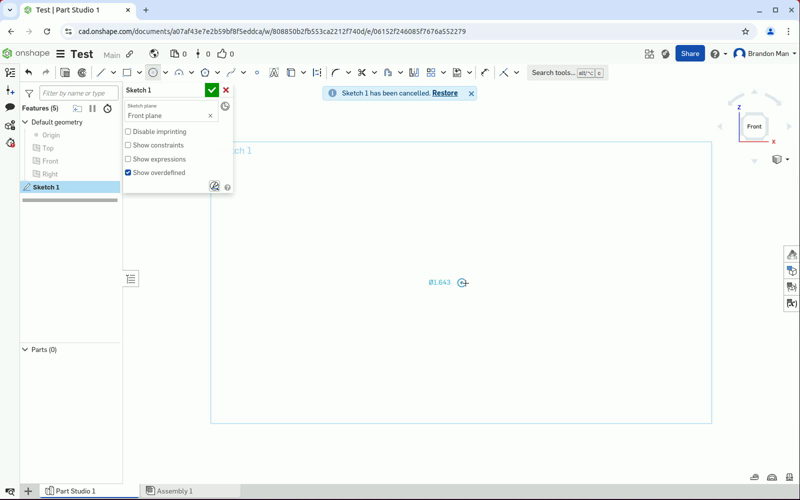
click(465, 282)
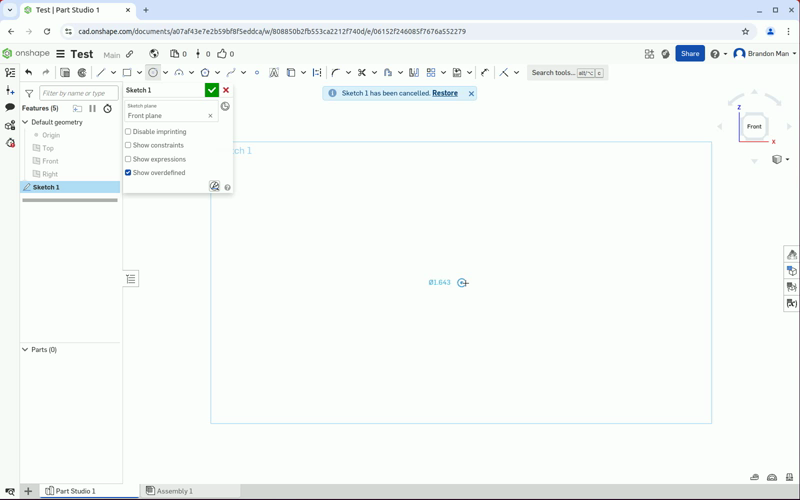
key(esc)
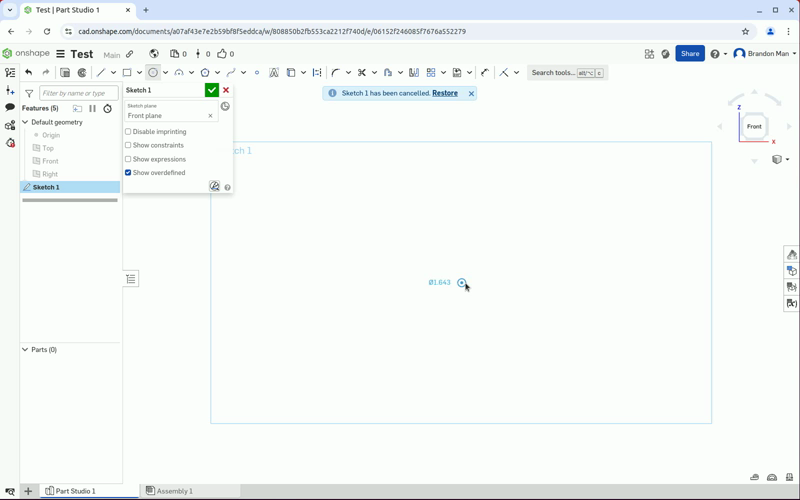
mouse_move(465, 282)
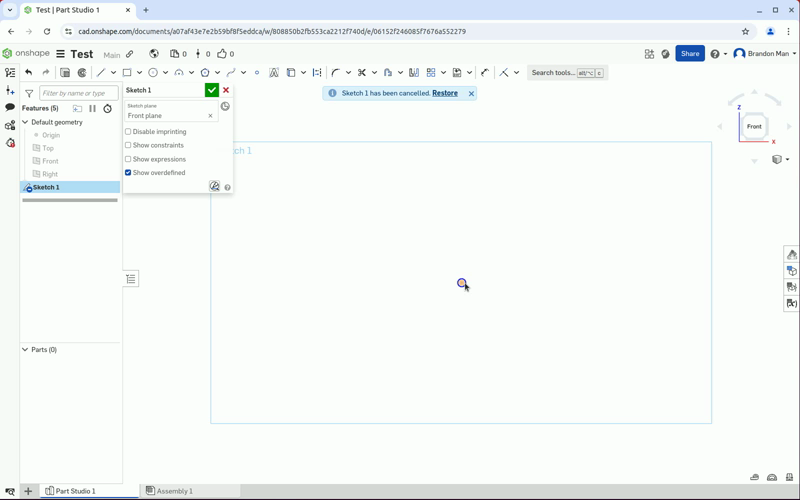
scroll(6)
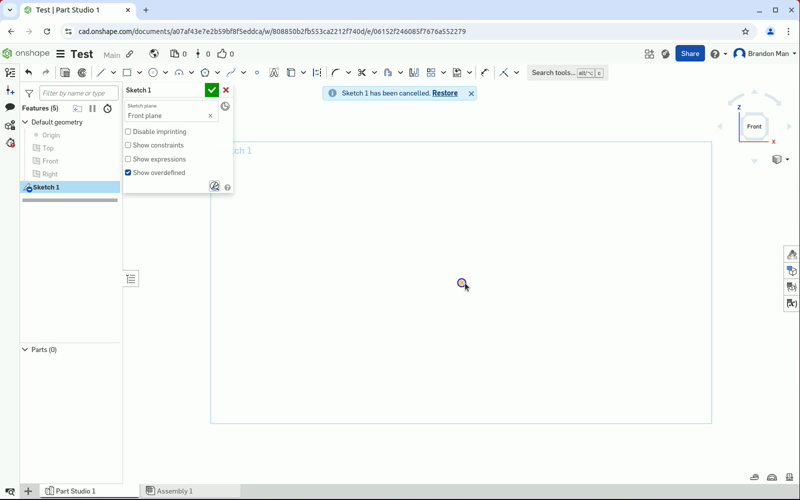
scroll(6)
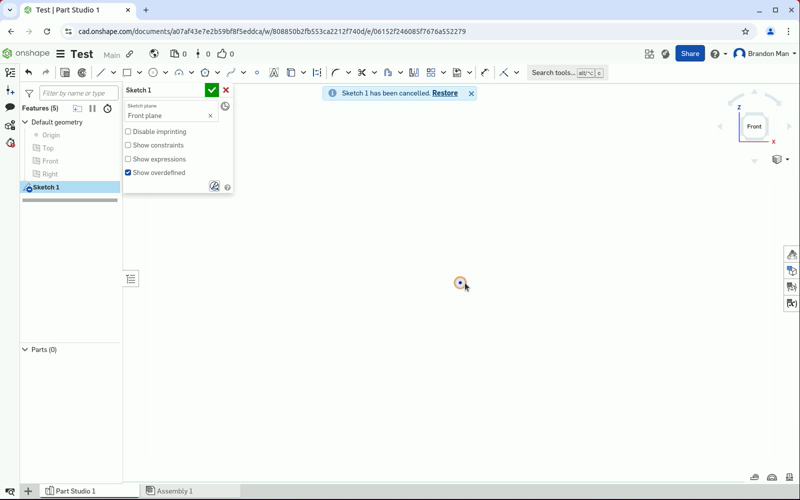
scroll(6)
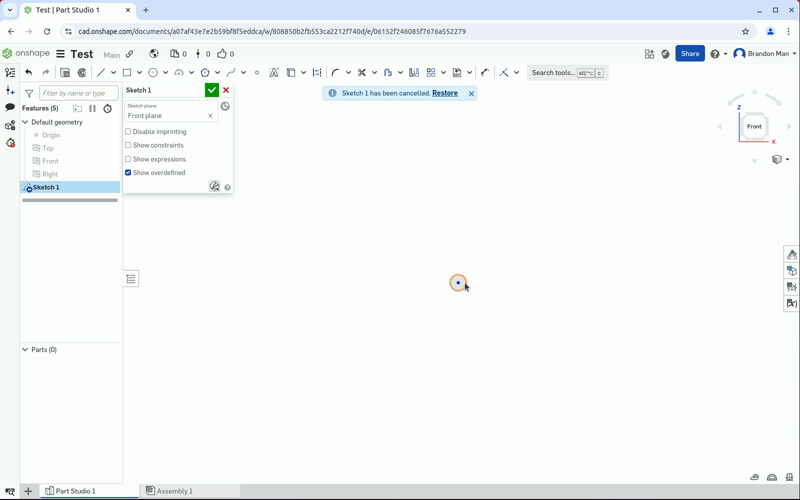
scroll(6)
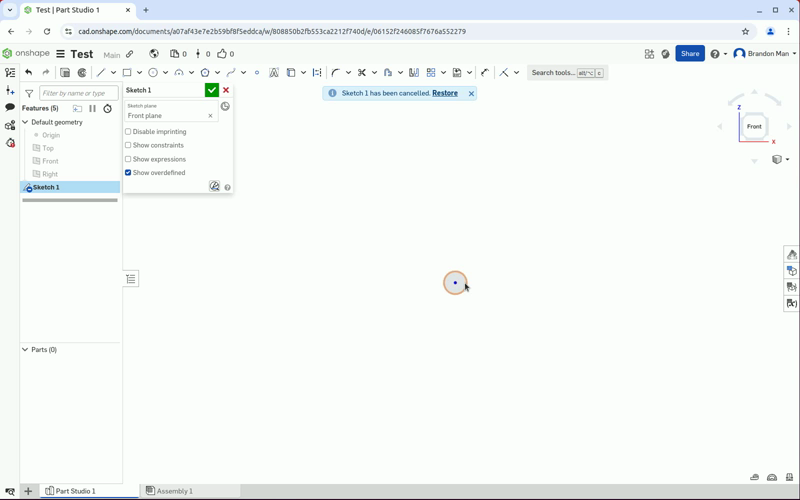
scroll(6)
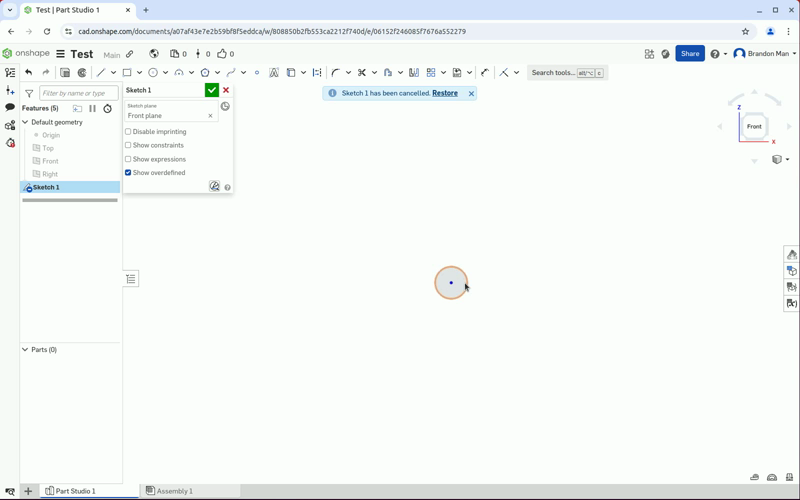
scroll(6)
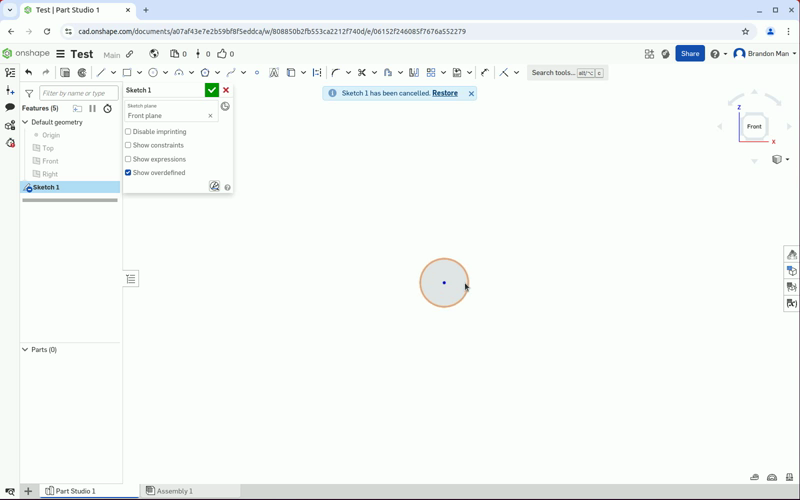
scroll(6)
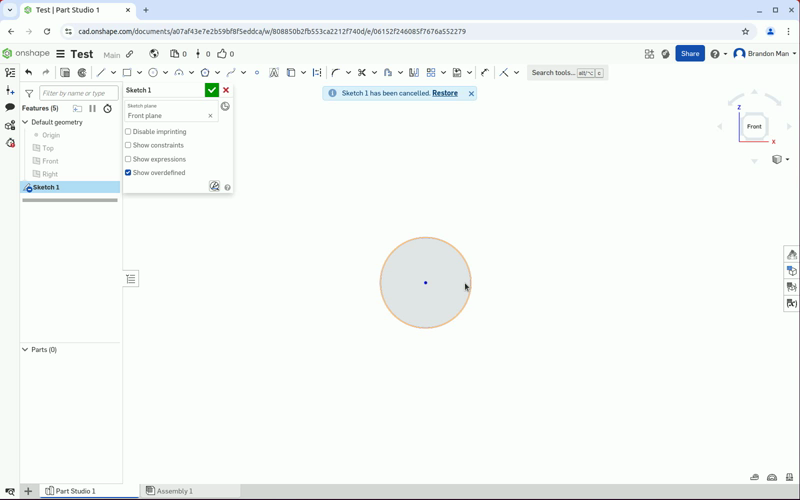
click(465, 282)
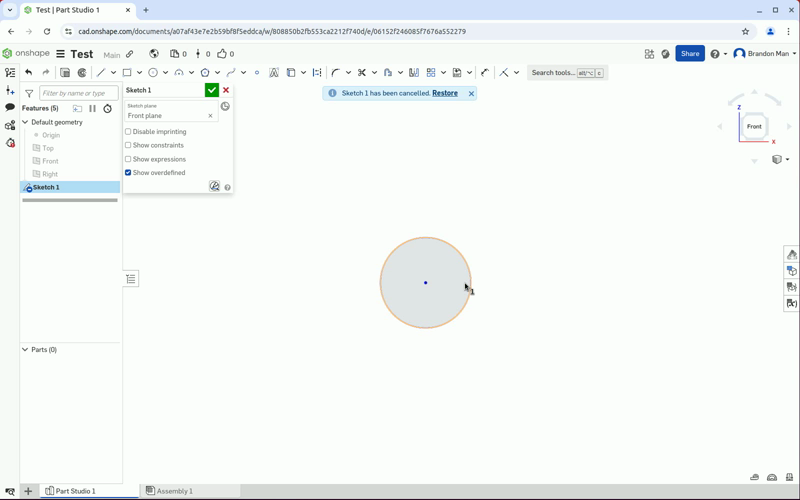
scroll(-6)
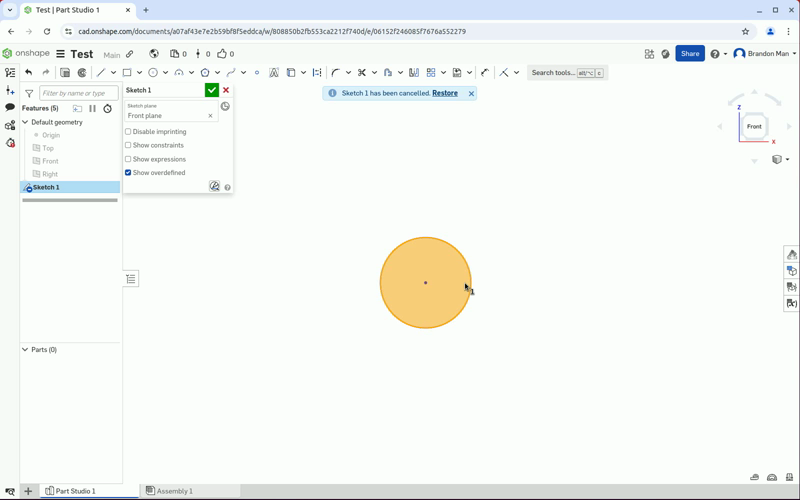
scroll(-6)
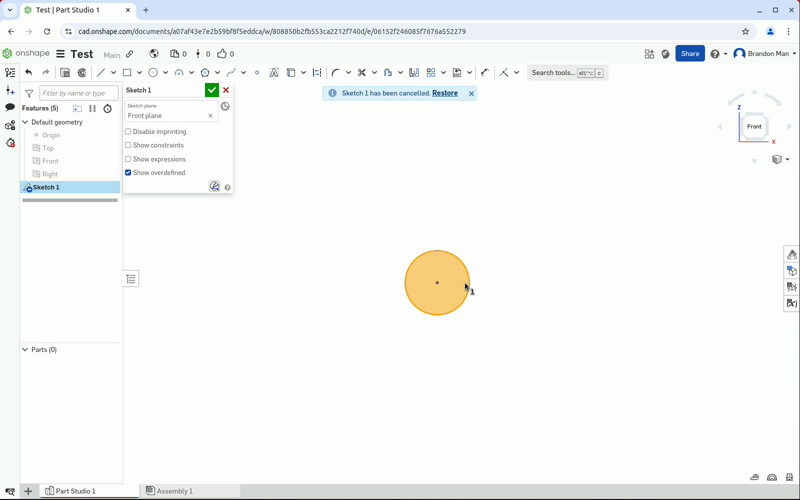
scroll(-6)
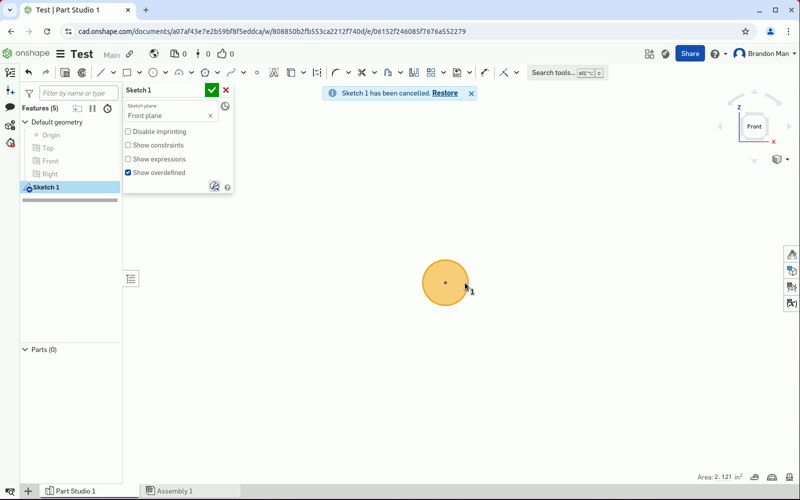
scroll(-6)
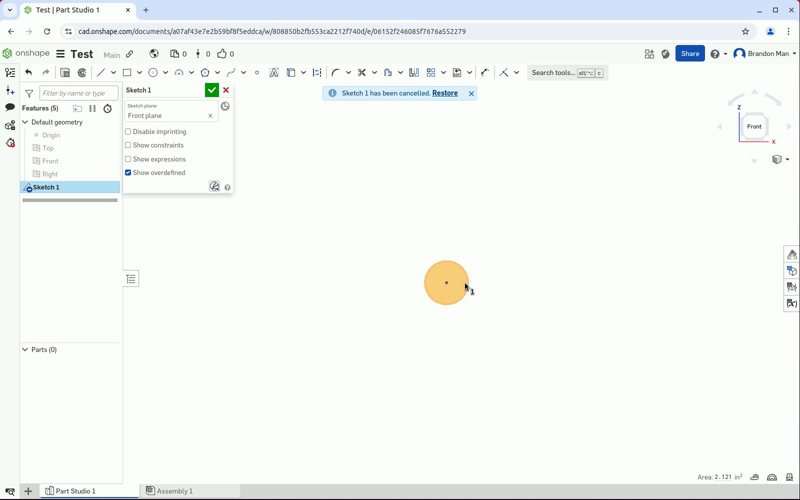
scroll(-6)
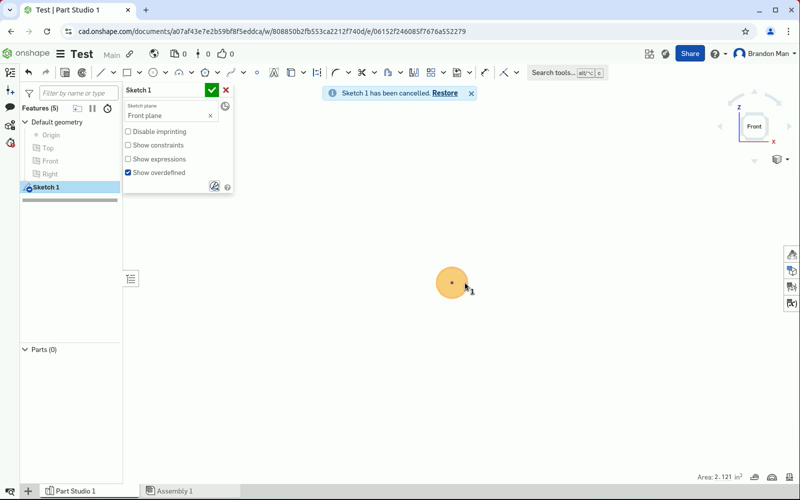
scroll(-6)
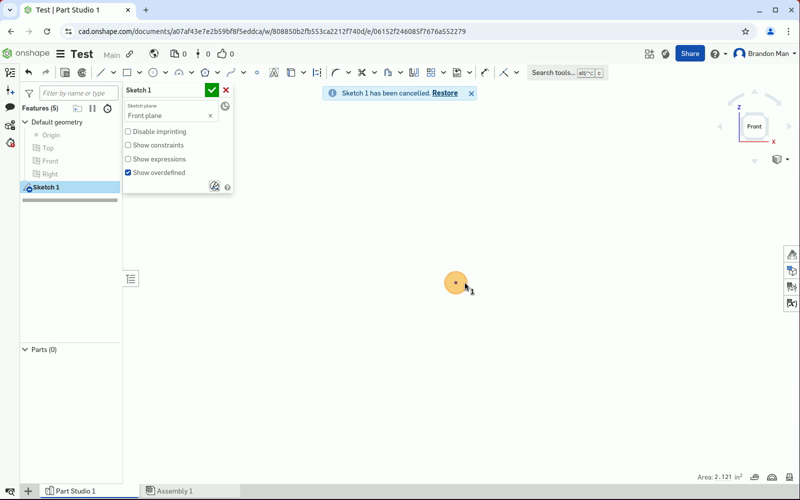
scroll(-6)
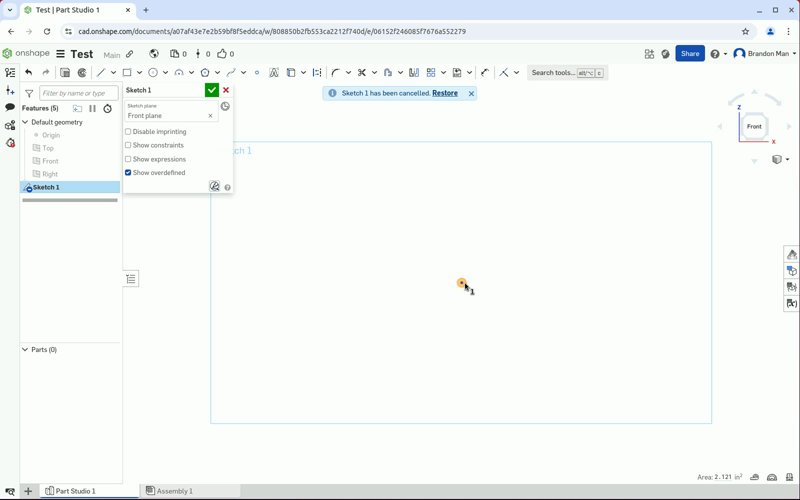
mouse_move(73, 352)
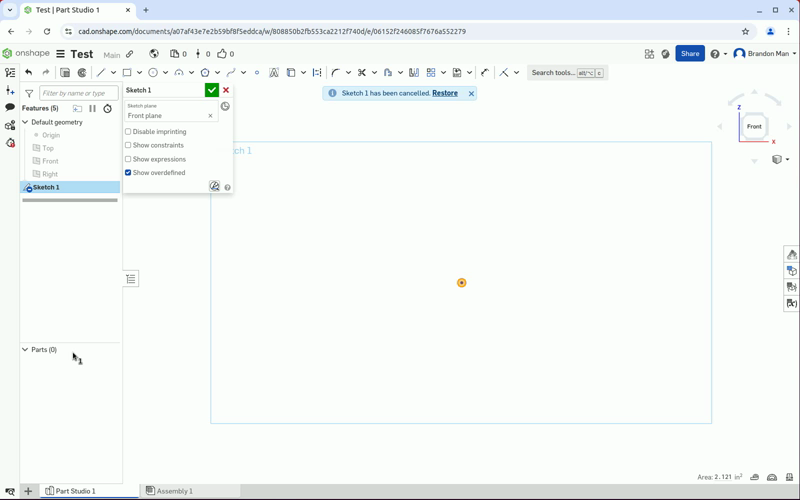
key(shift+y)
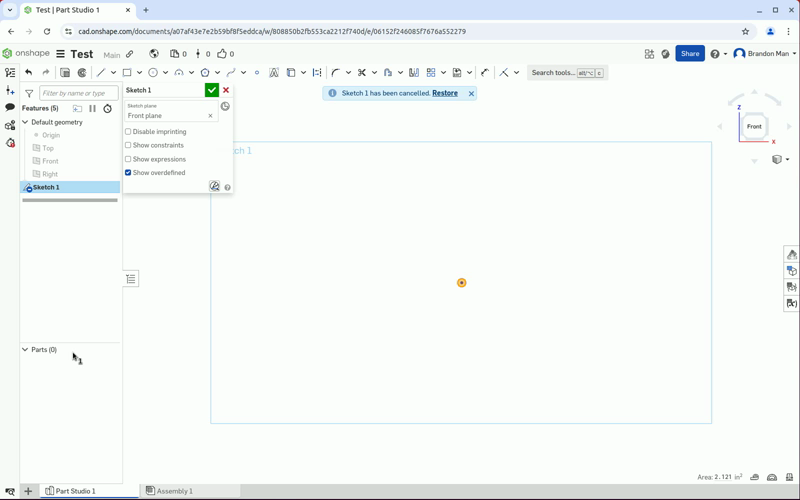
key(shift+e)
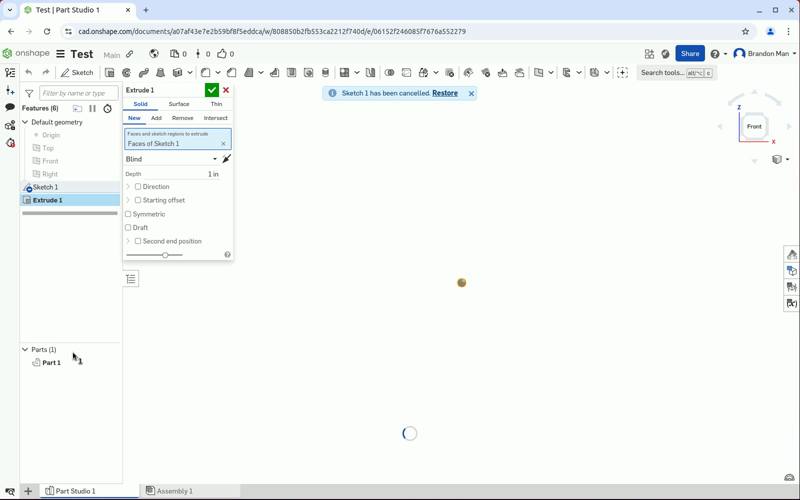
mouse_move(143, 106)
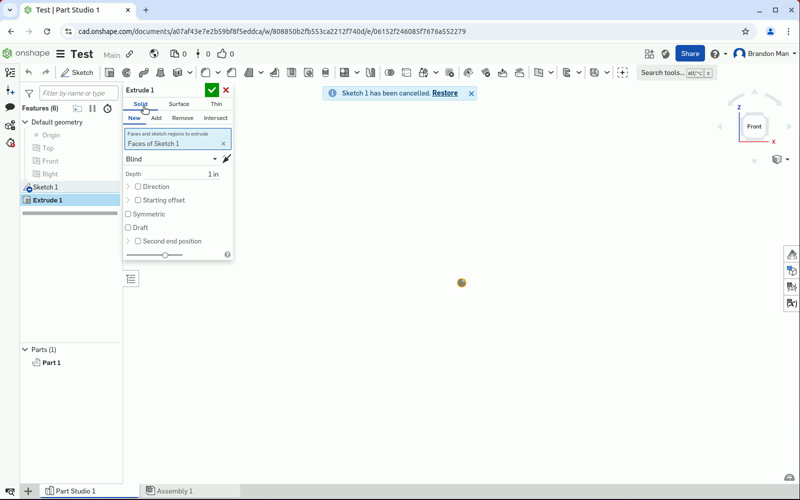
click(143, 106)
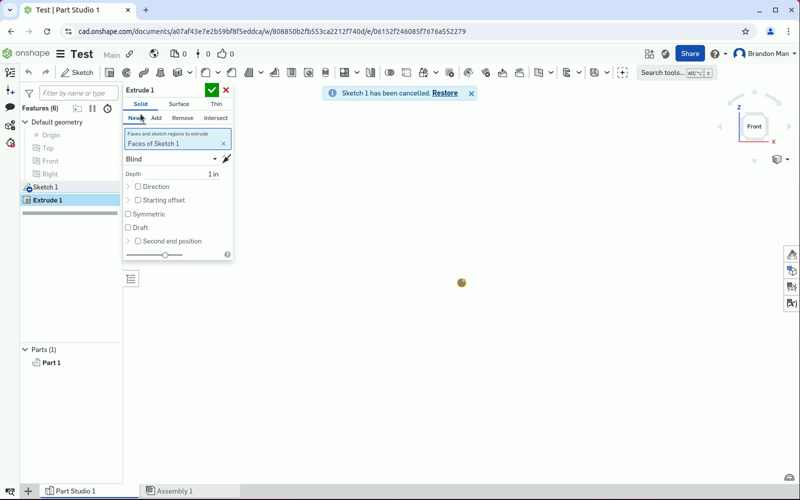
mouse_move(137, 120)
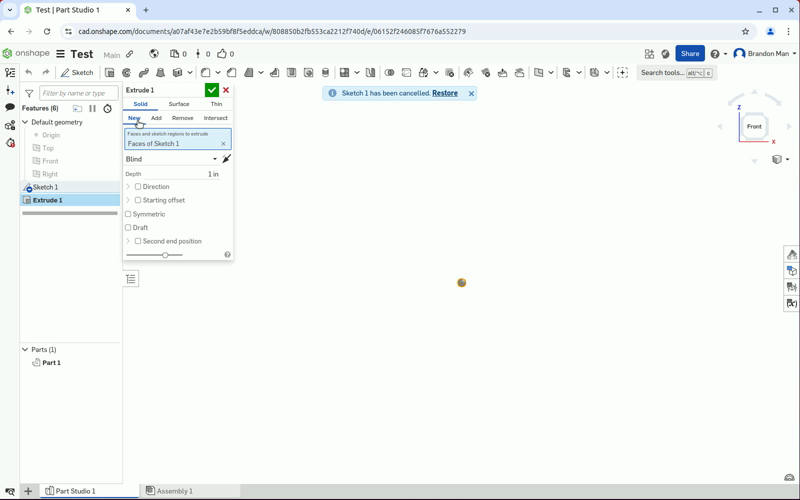
click(137, 120)
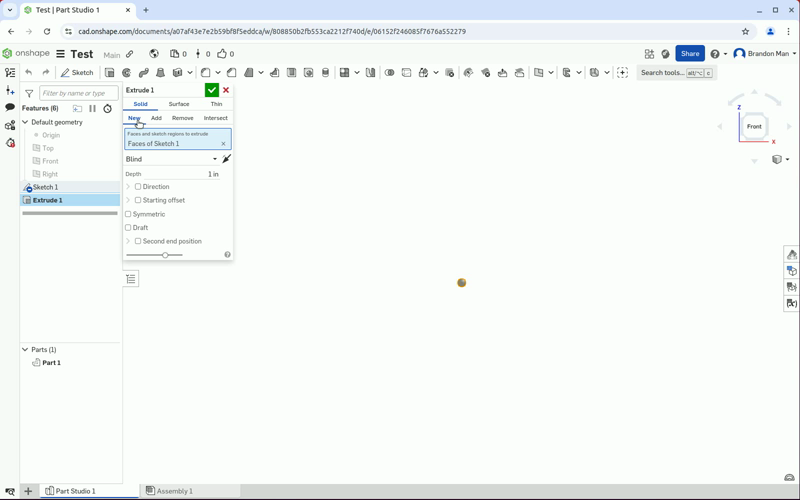
key(tab, 4)
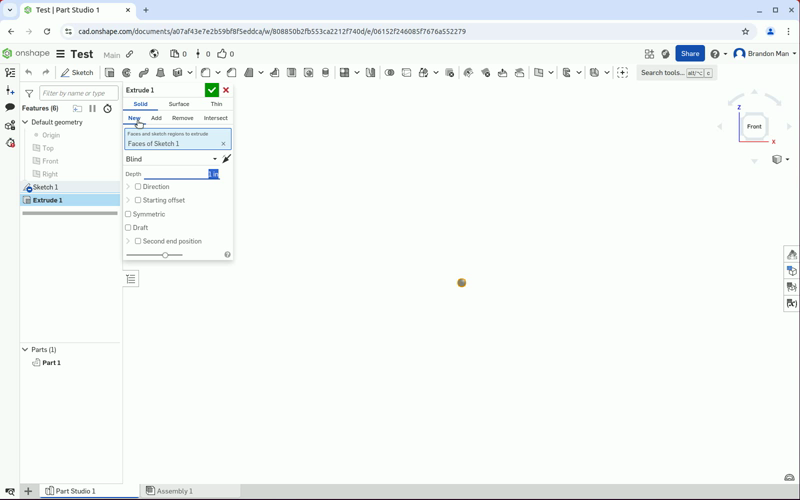
text(2.166)
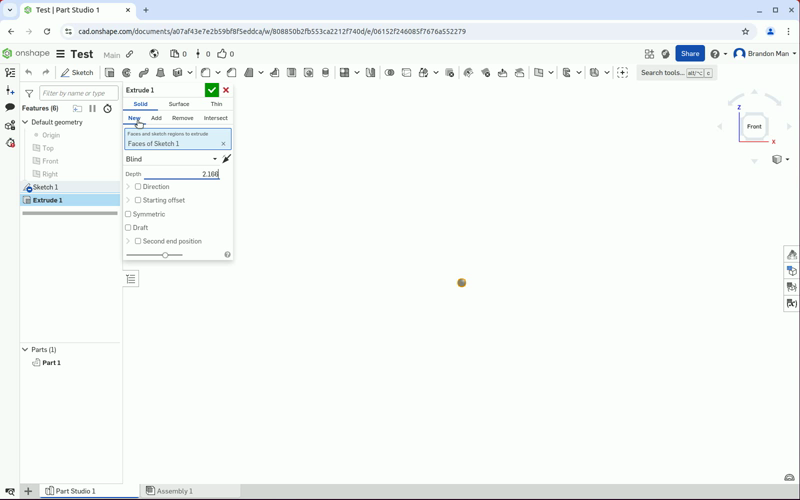
key(enter)
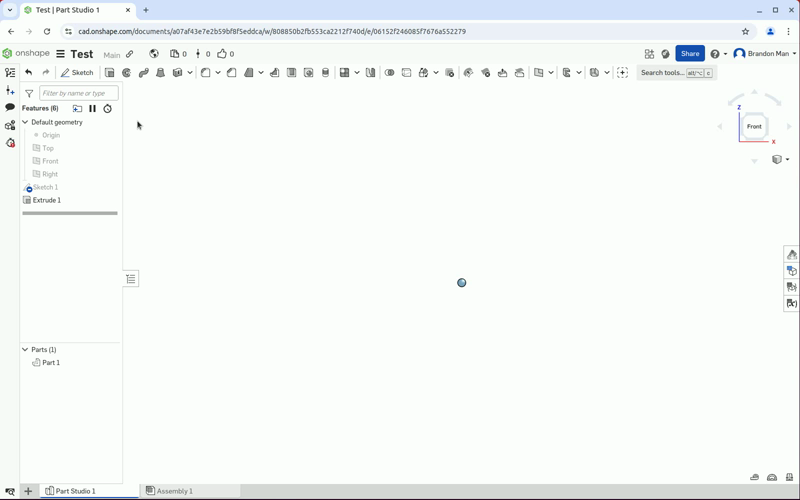
key(shift+h)
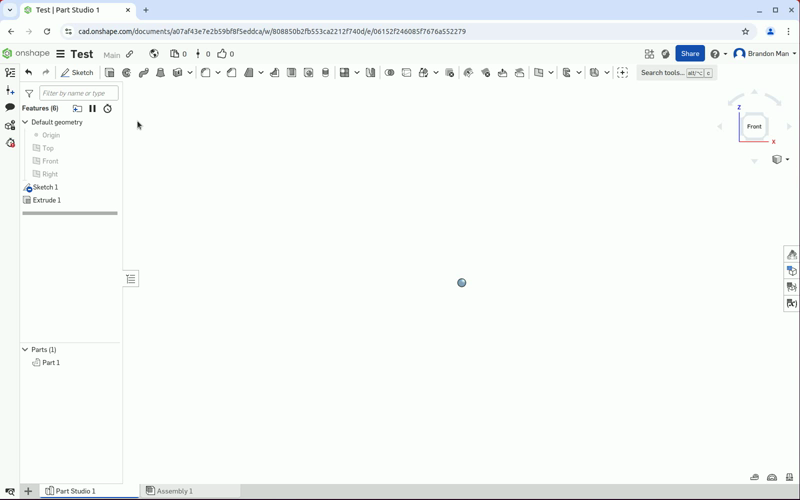
key(shift+h)
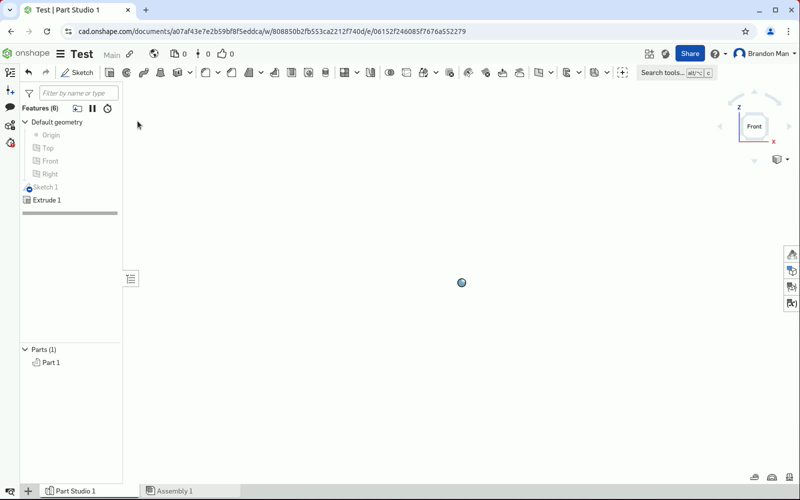
mouse_move(73, 189)
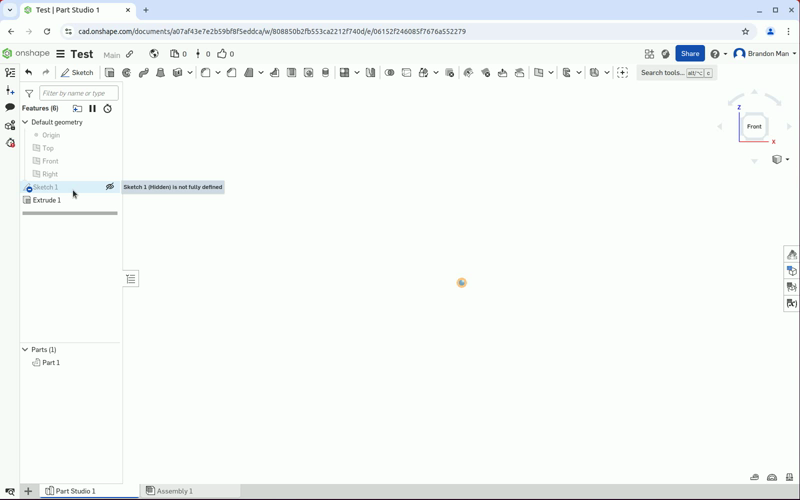
click(73, 189)
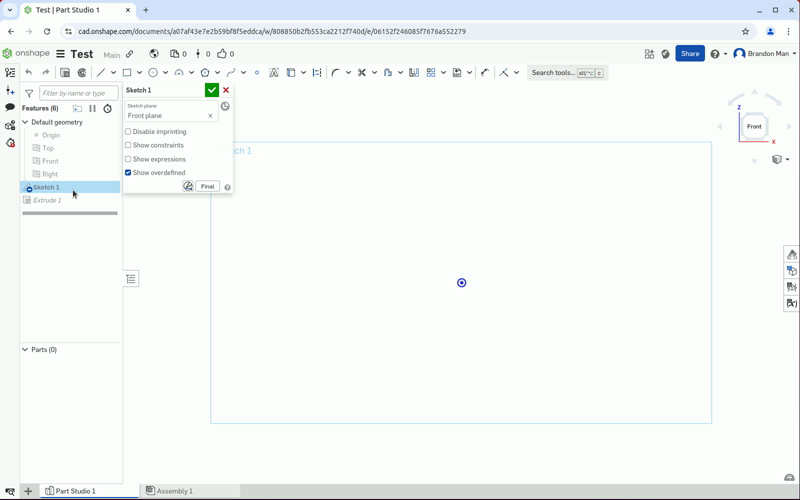
mouse_move(229, 92)
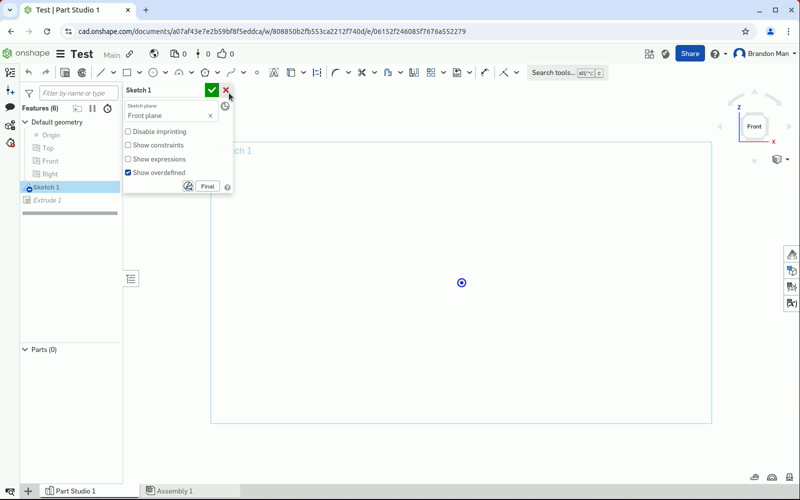
click(229, 92)
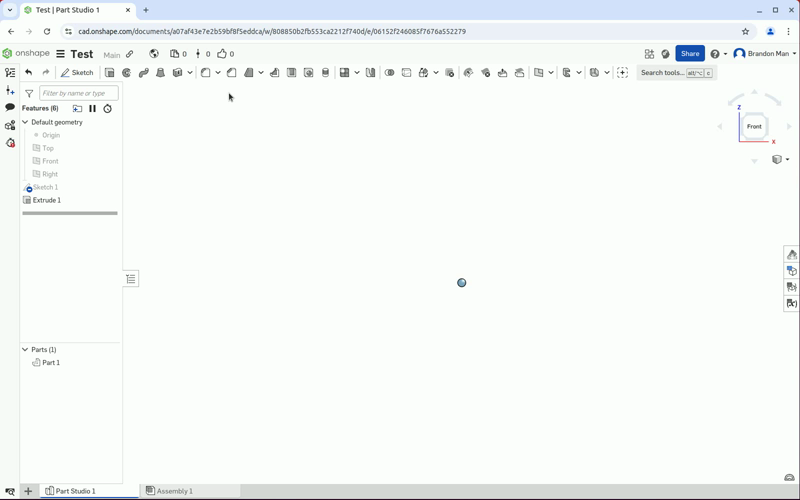
mouse_move(541, 75)
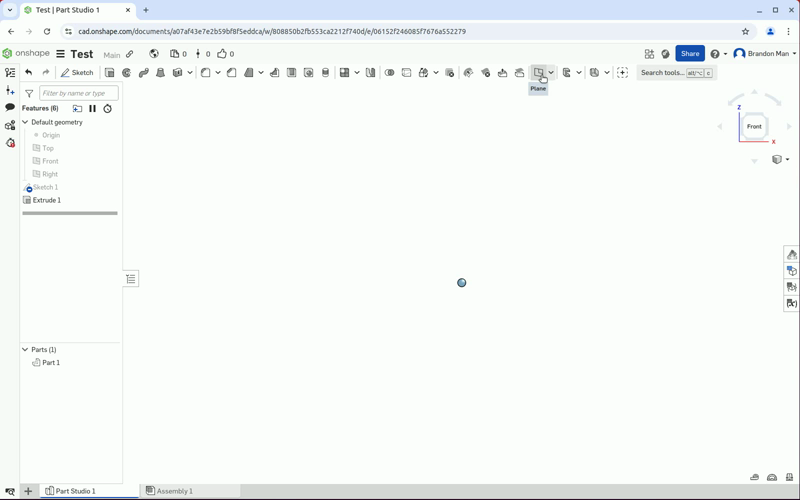
click(541, 75)
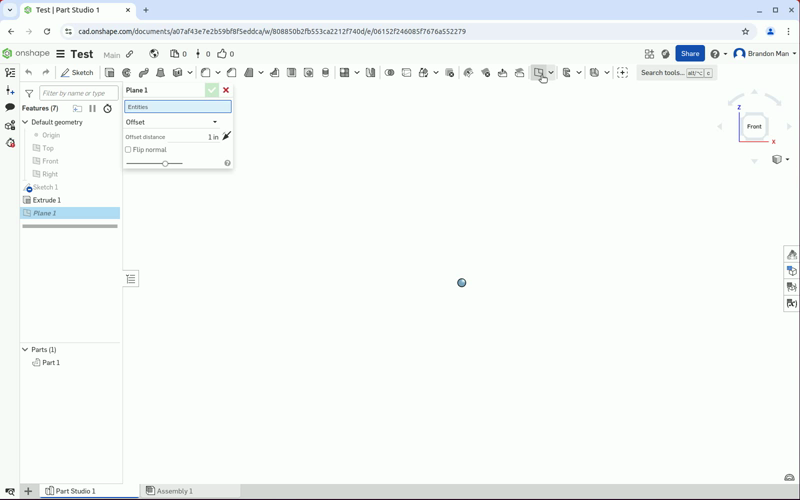
mouse_move(73, 163)
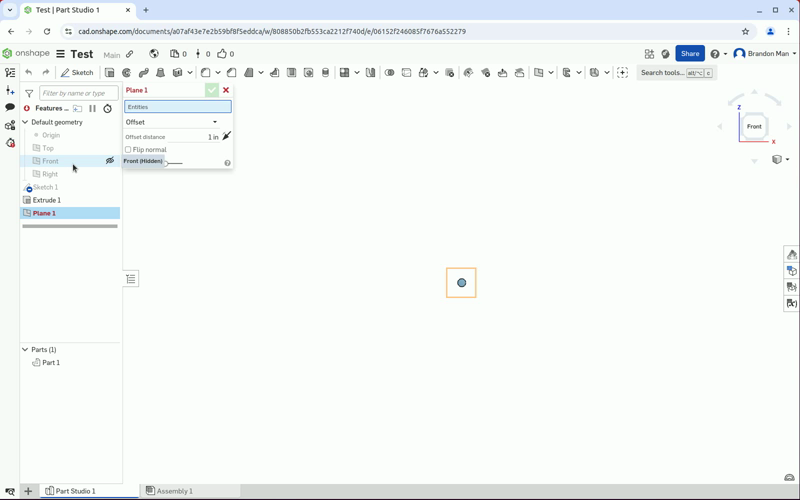
click(73, 163)
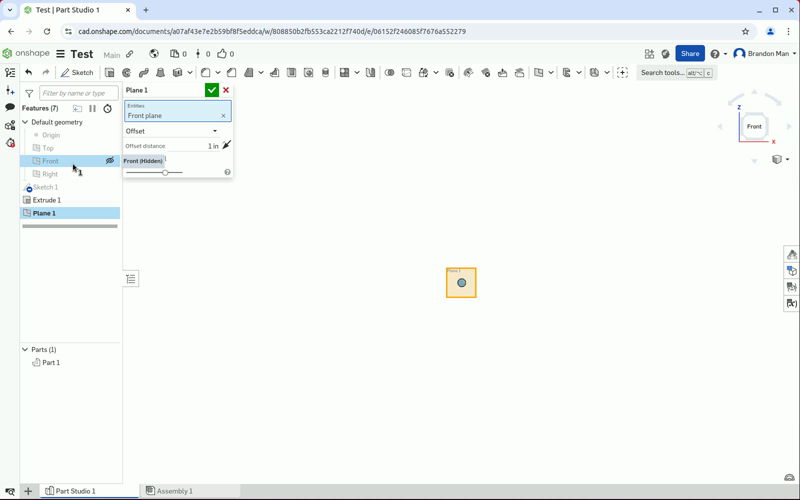
key(tab, 2)
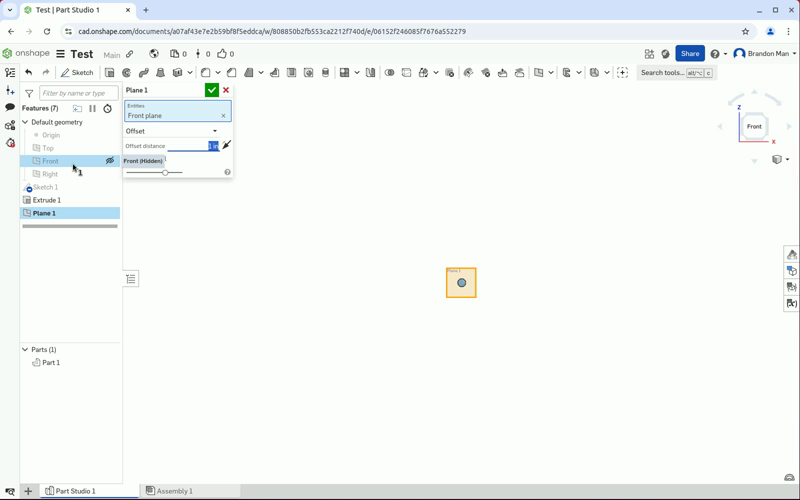
text(2.157)
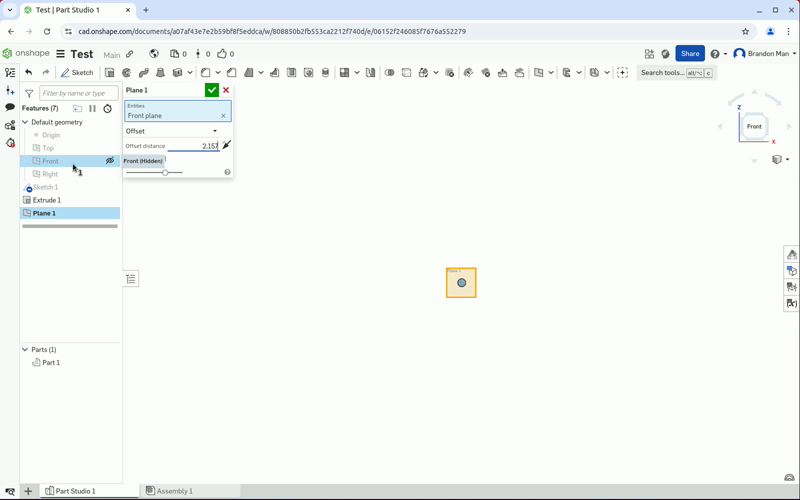
key(enter, 2)
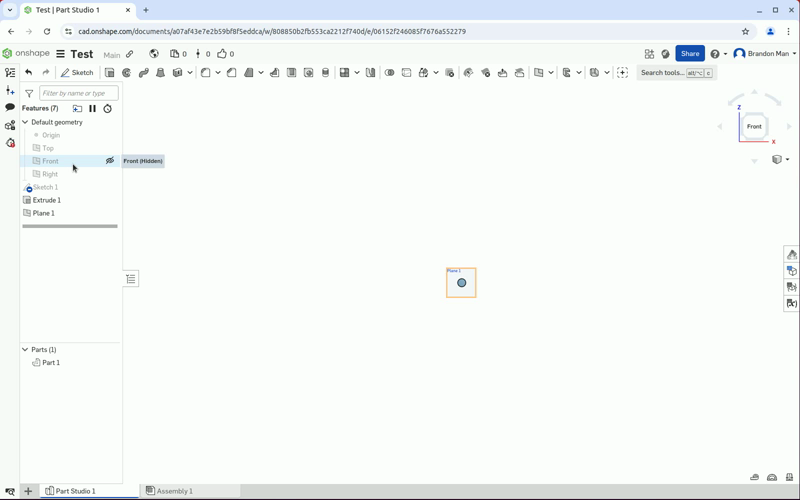
key(shift+s)
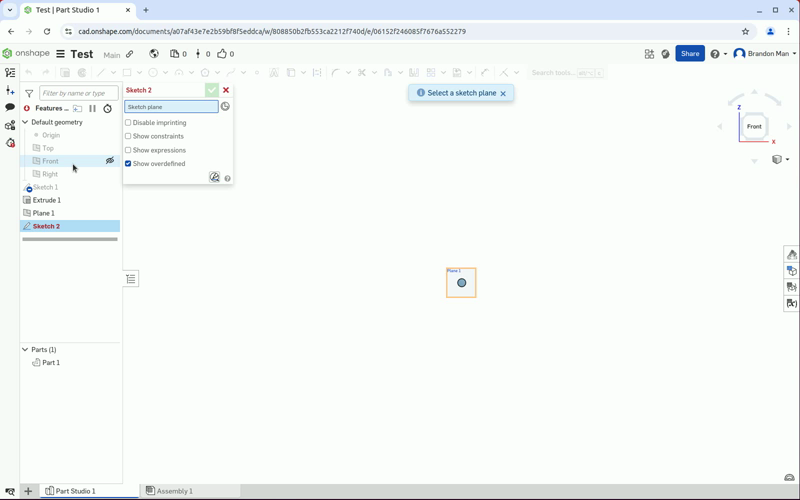
mouse_move(73, 215)
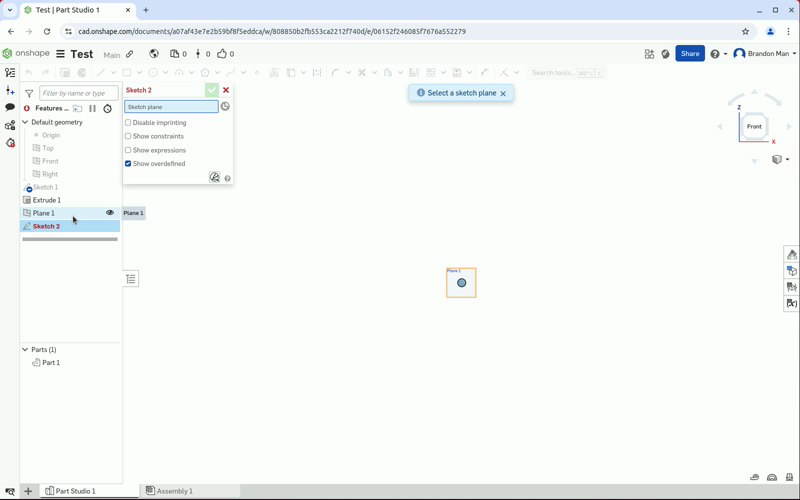
click(73, 215)
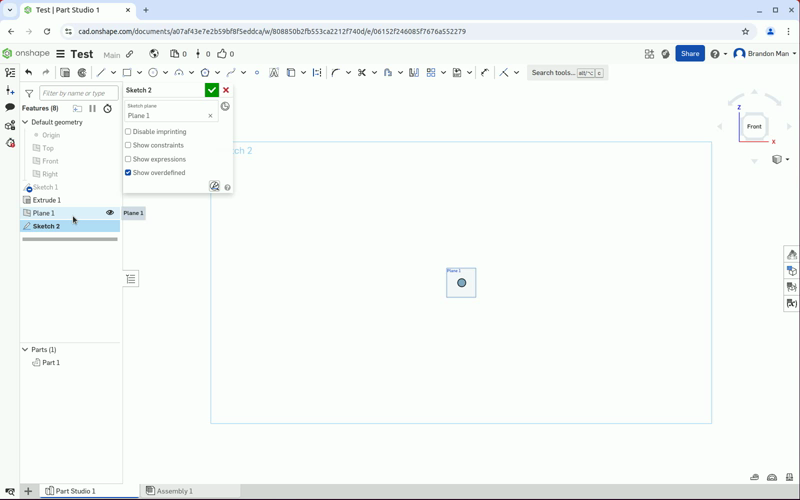
mouse_move(73, 352)
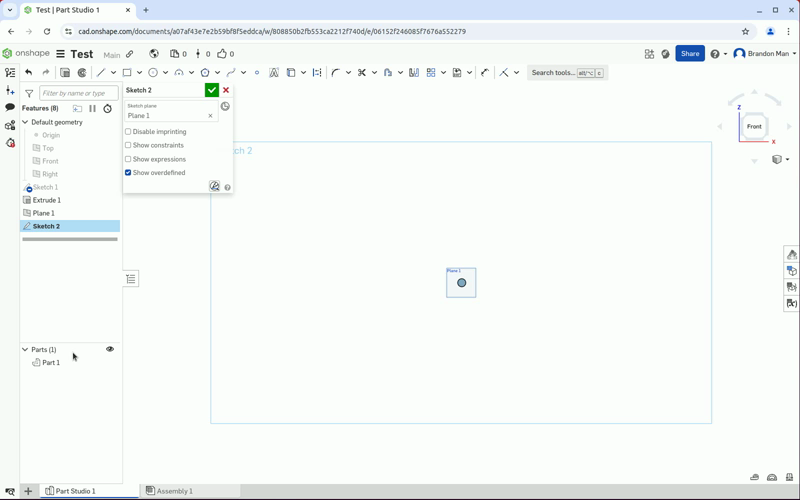
key(y)
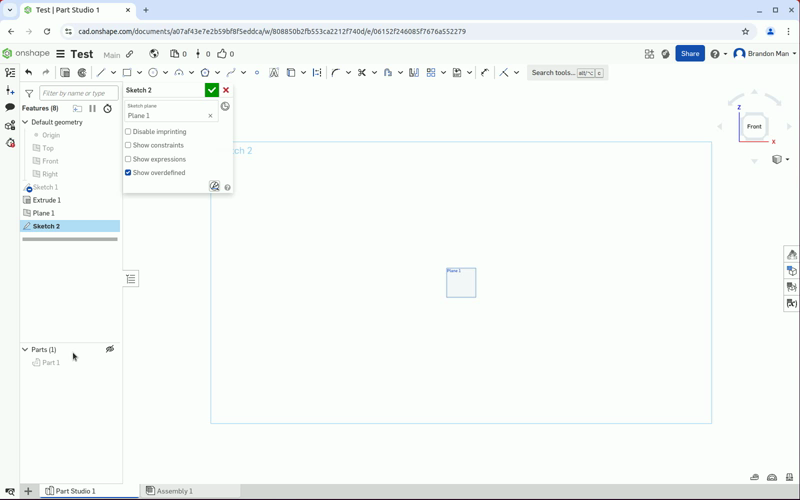
key(c)
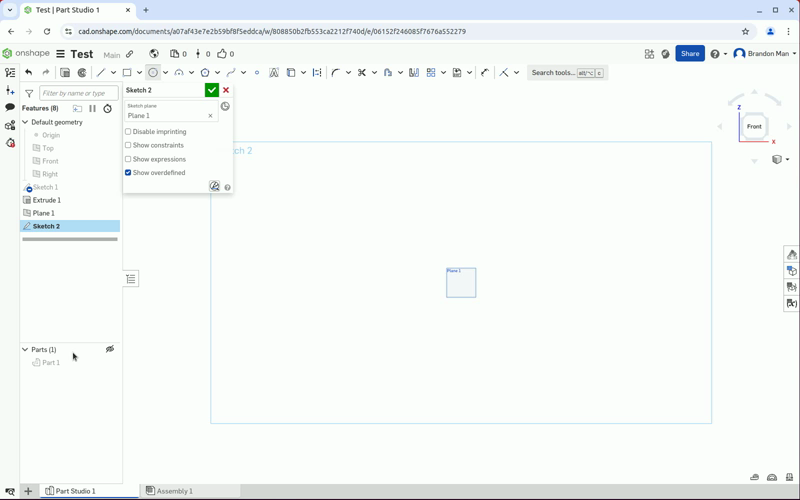
key_down(shift)
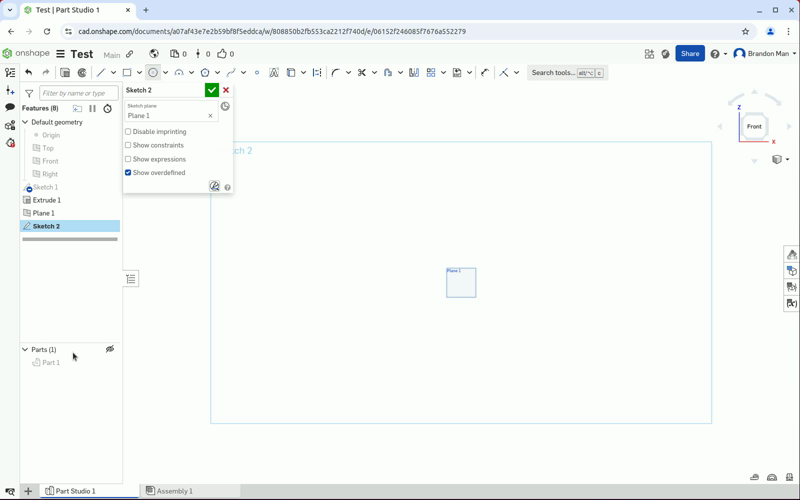
mouse_move(461, 282)
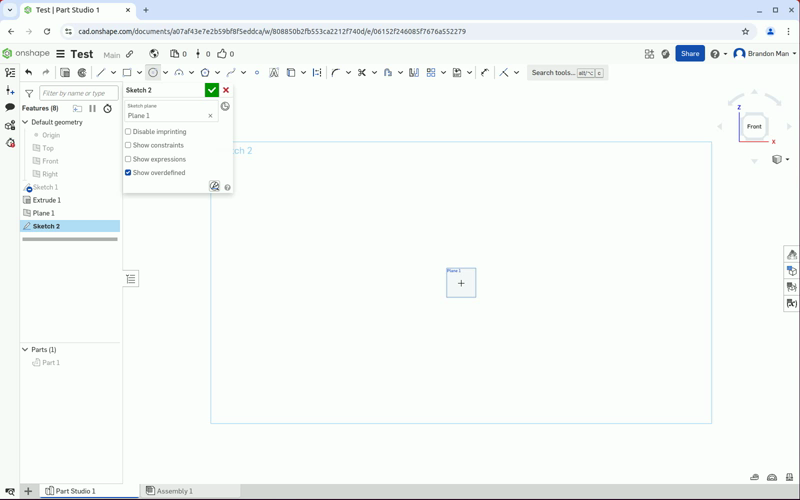
click(461, 282)
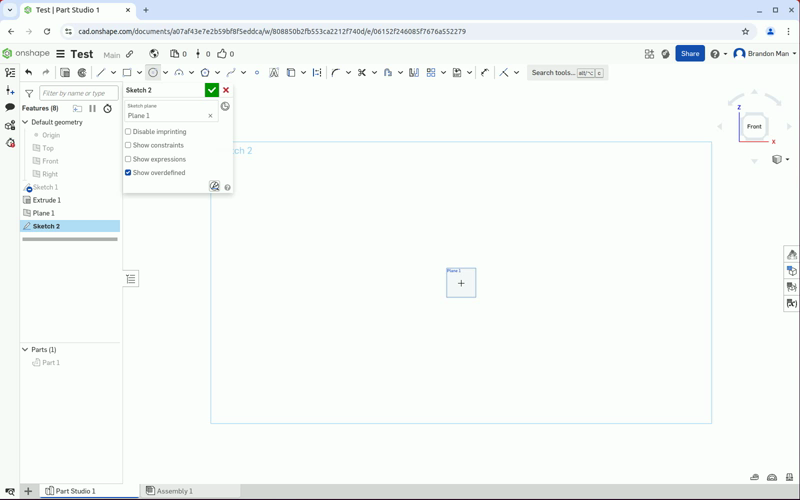
key_up(shift)
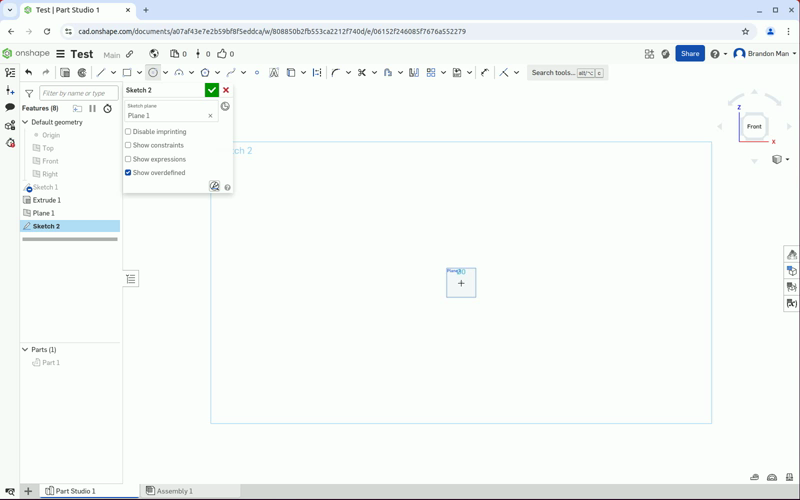
mouse_move(464, 282)
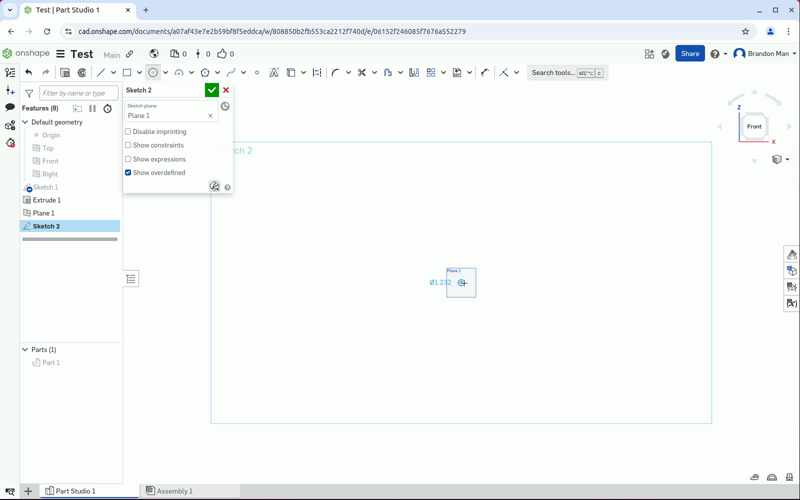
click(464, 282)
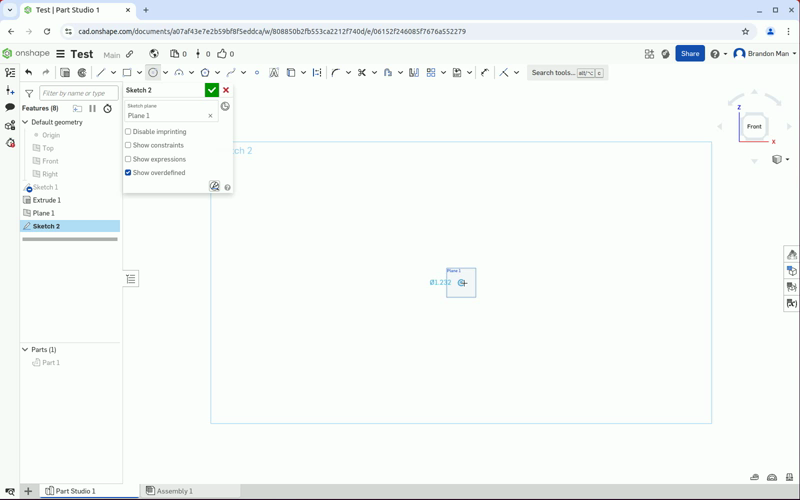
key(esc)
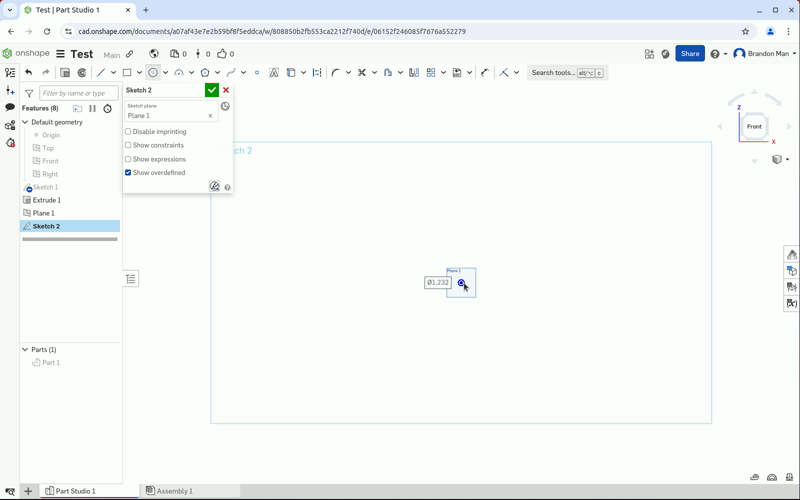
mouse_move(461, 282)
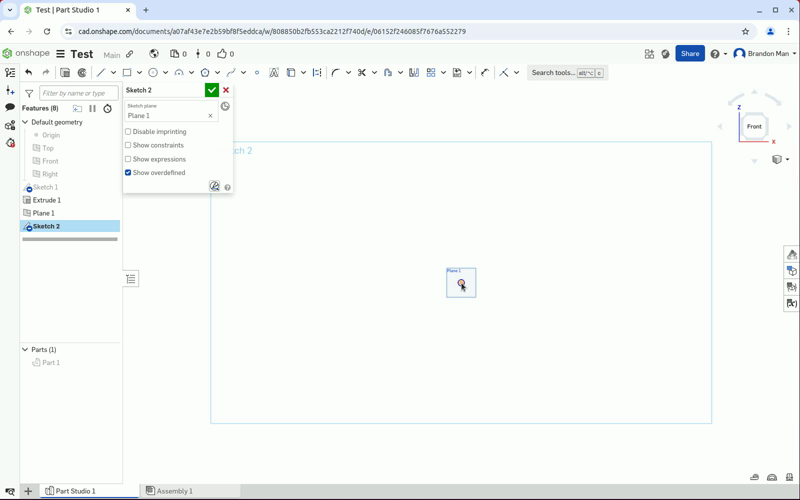
scroll(6)
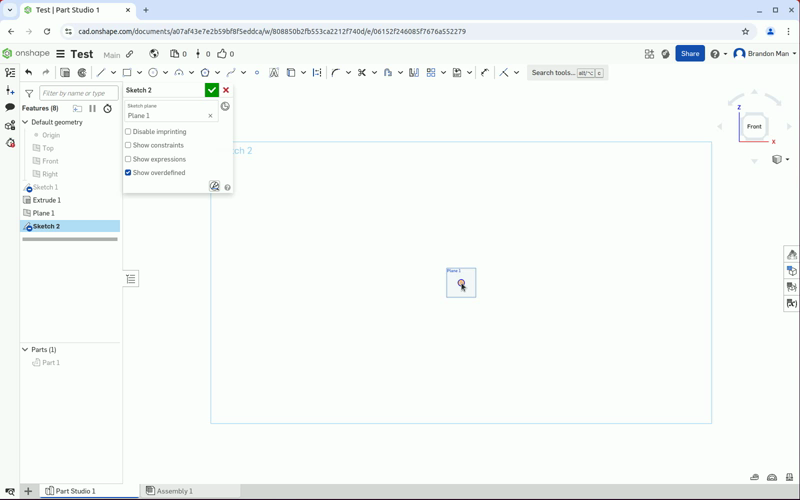
scroll(6)
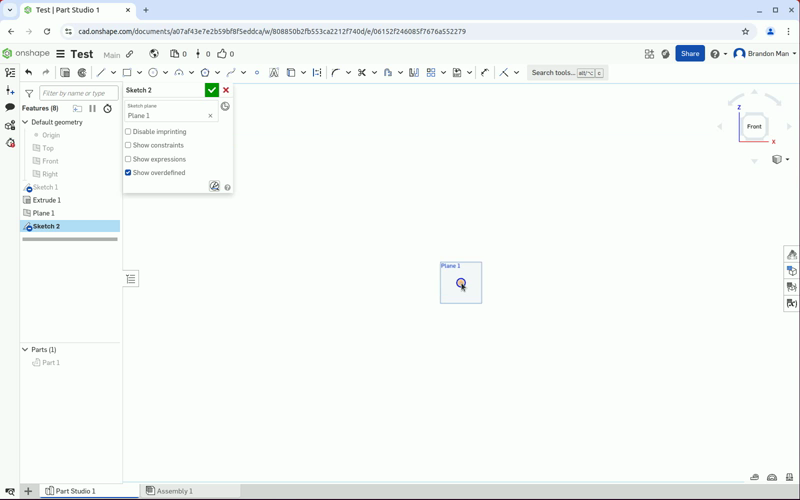
scroll(6)
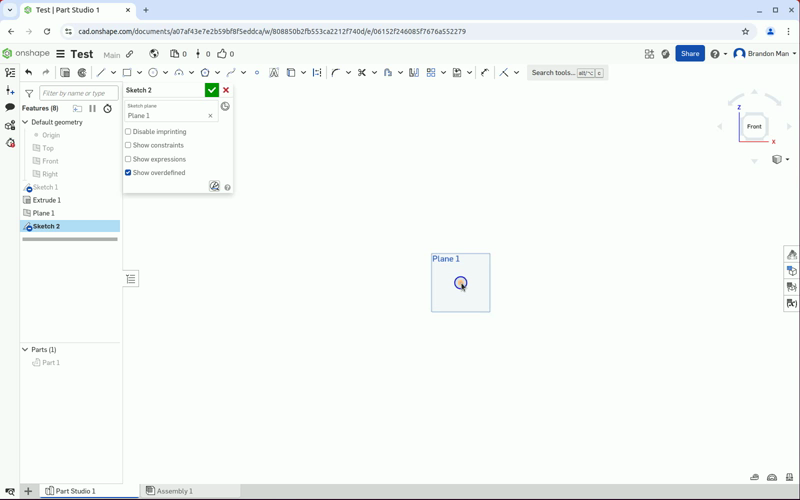
scroll(6)
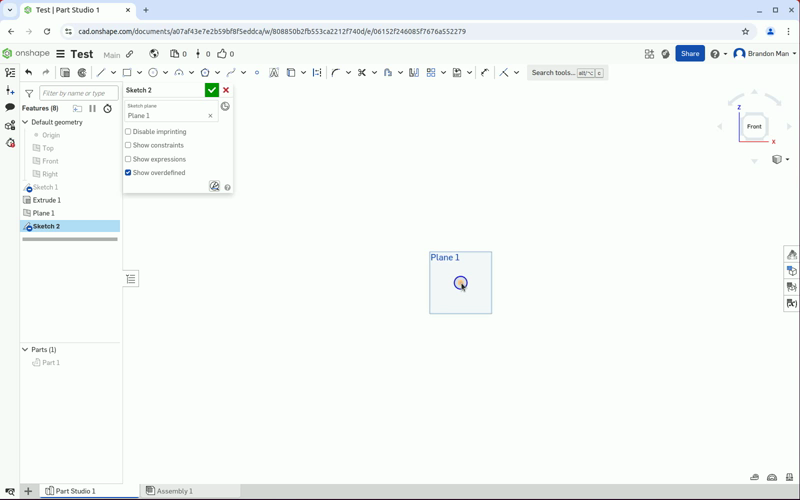
scroll(6)
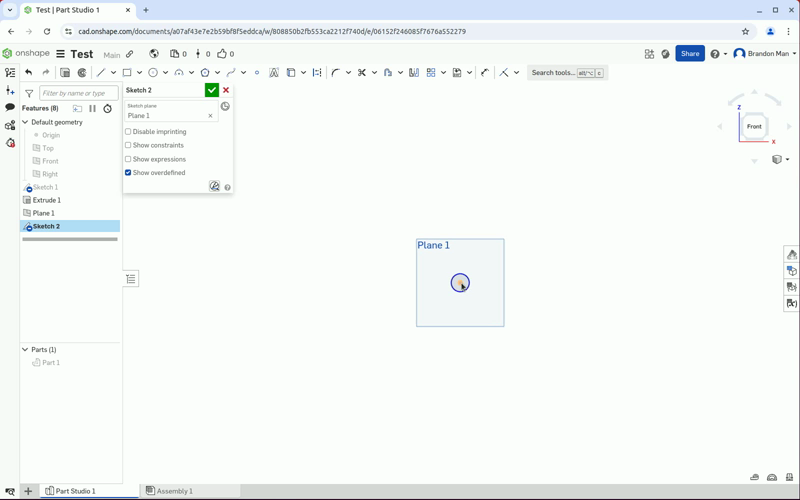
scroll(6)
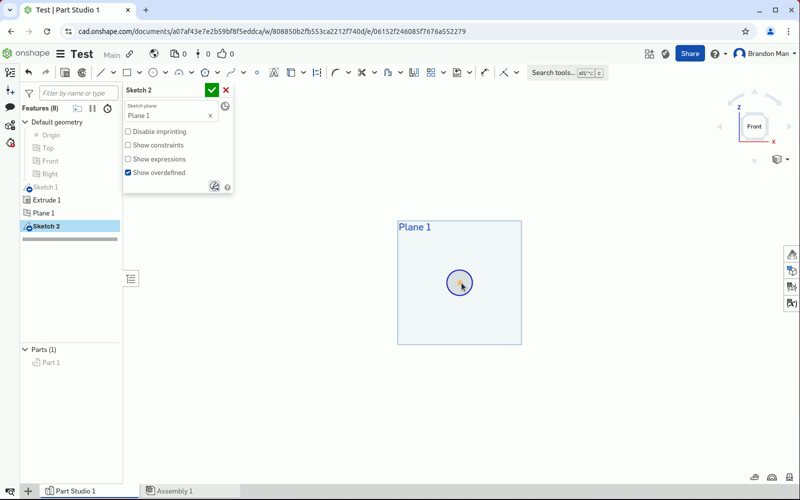
scroll(6)
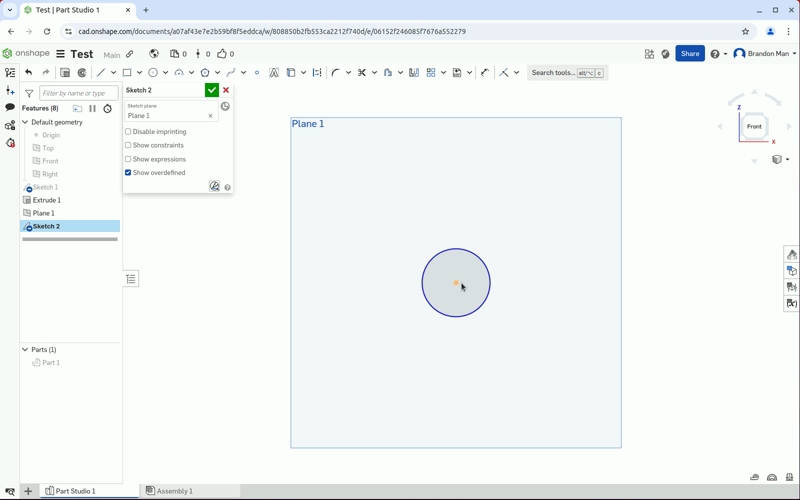
click(461, 282)
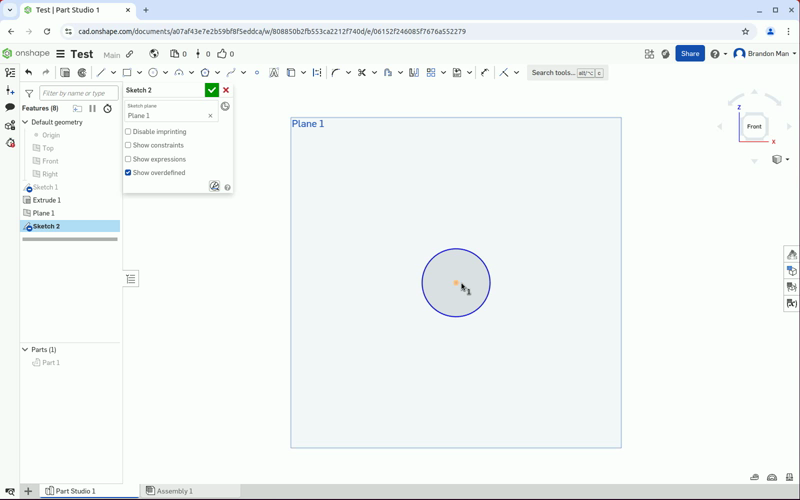
scroll(-6)
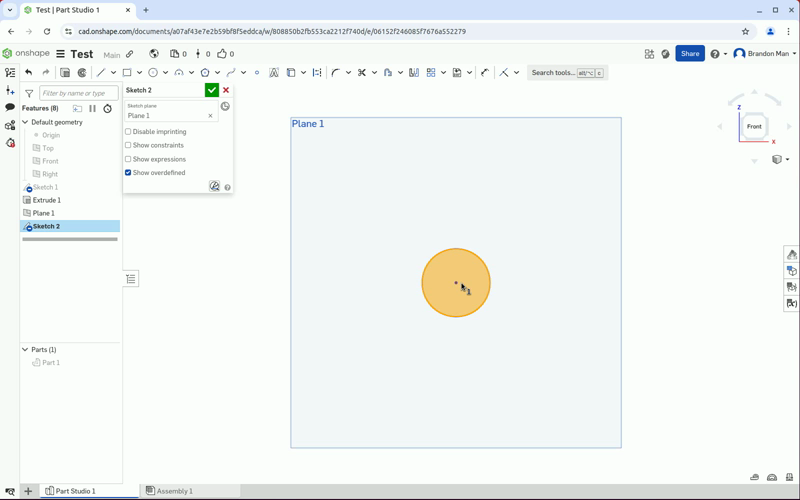
scroll(-6)
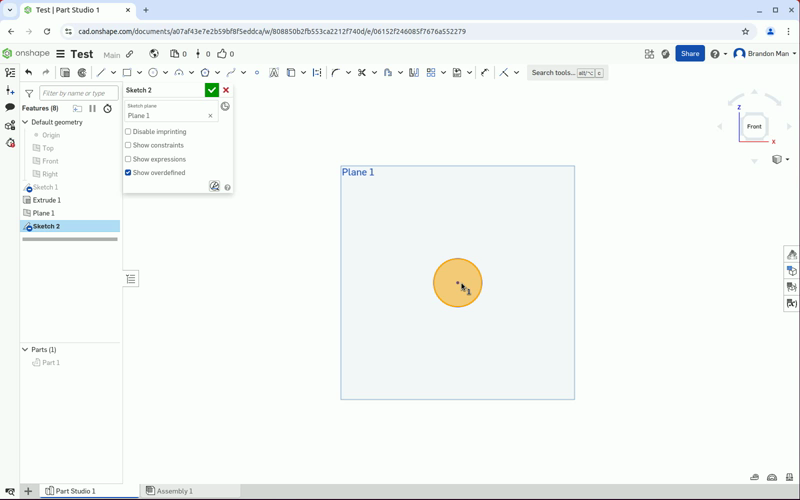
scroll(-6)
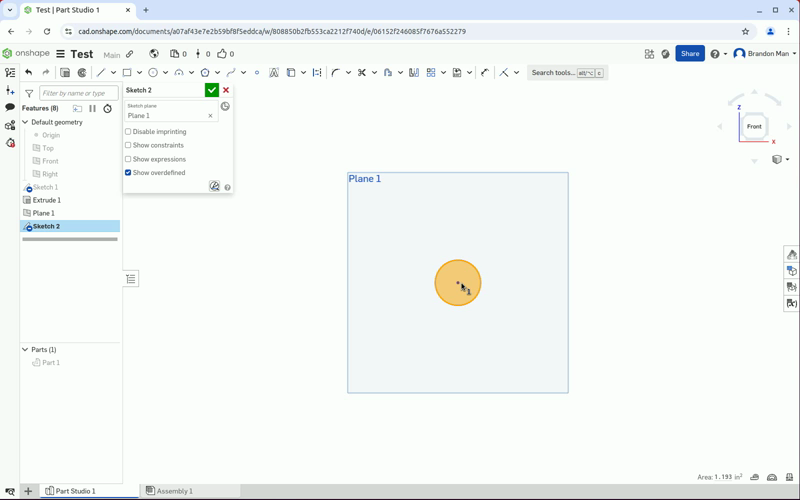
scroll(-6)
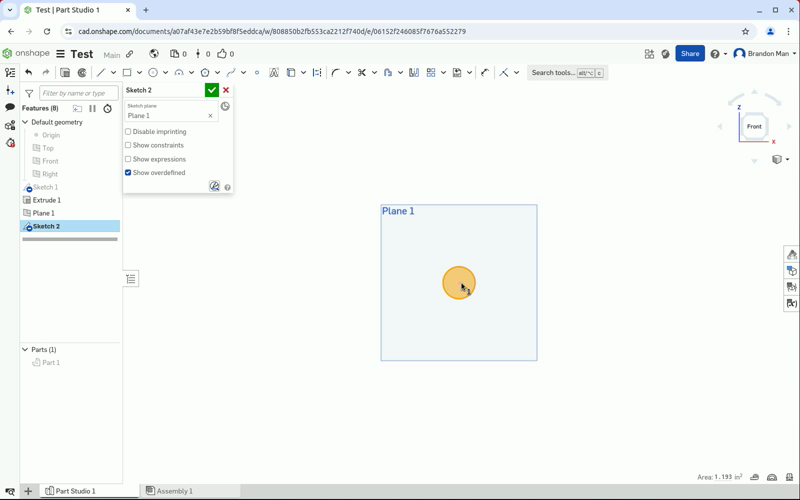
scroll(-6)
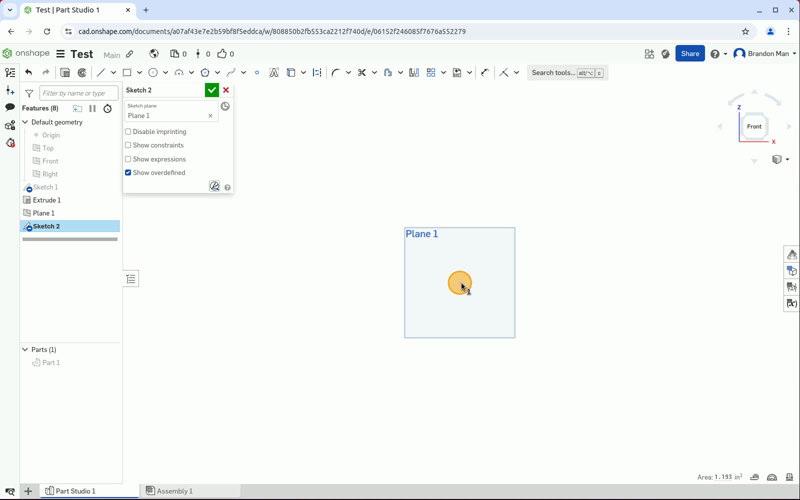
scroll(-6)
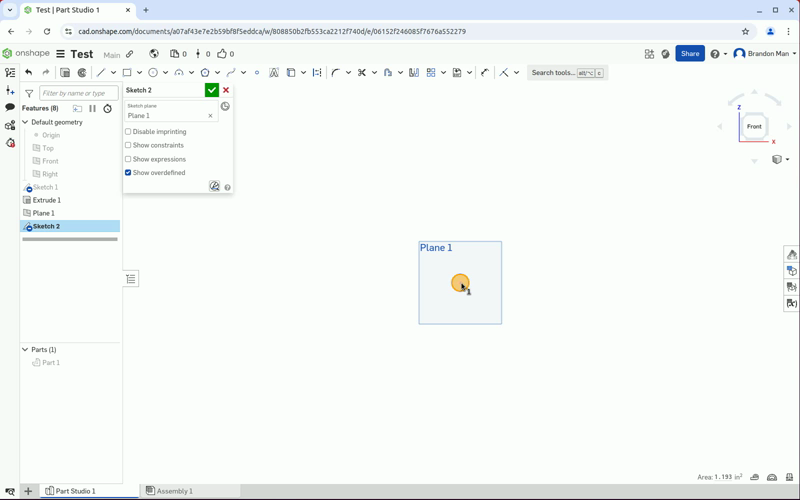
scroll(-6)
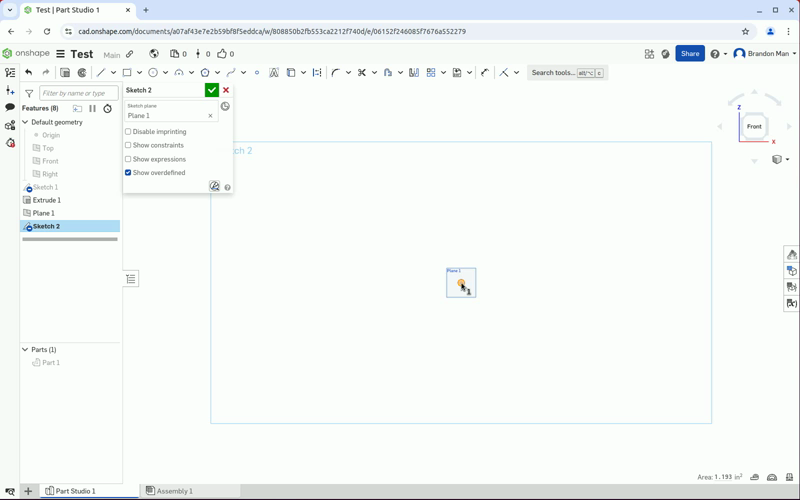
mouse_move(73, 352)
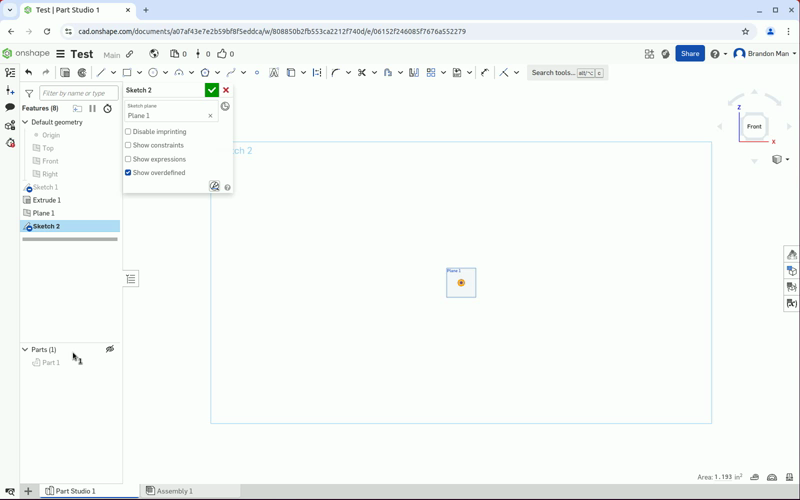
key(shift+y)
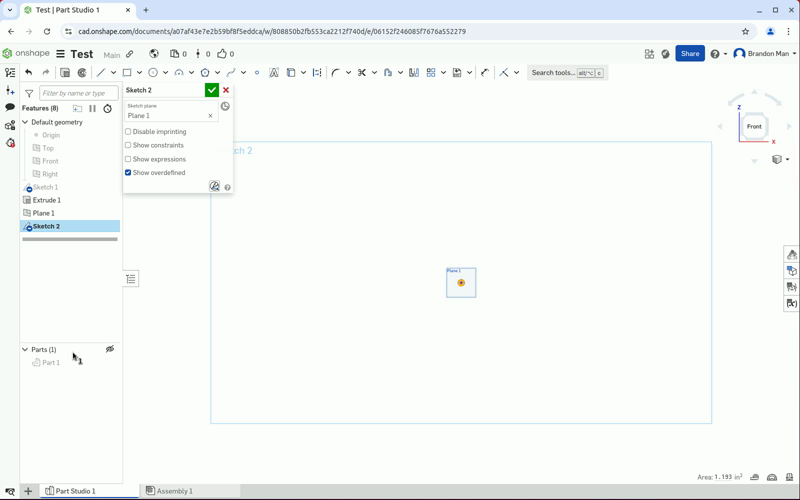
key(shift+e)
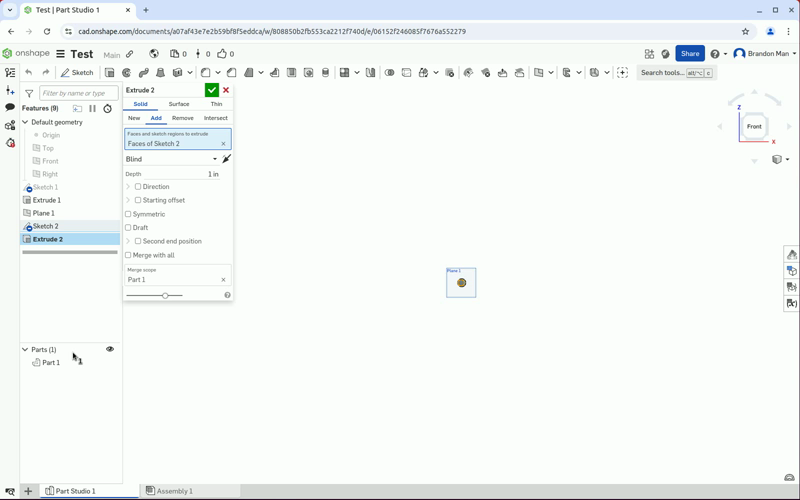
mouse_move(143, 106)
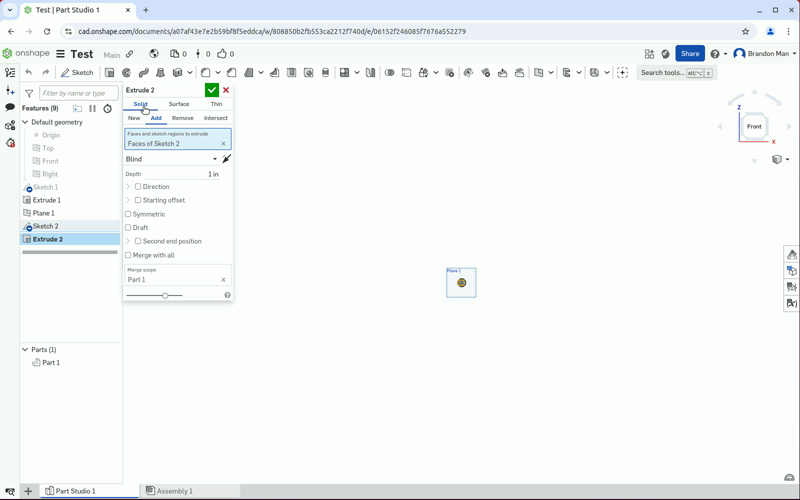
click(143, 106)
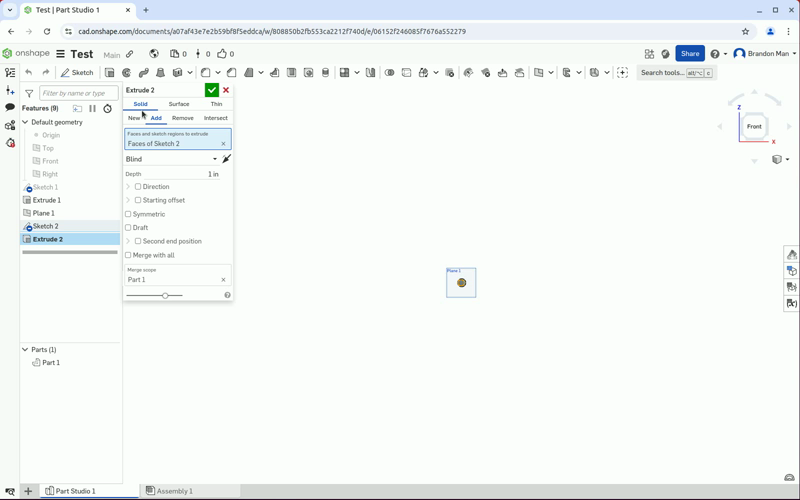
mouse_move(137, 120)
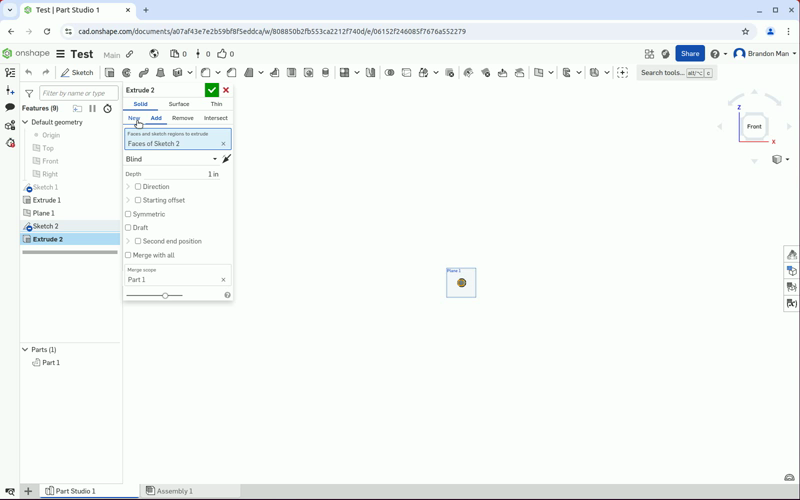
click(137, 120)
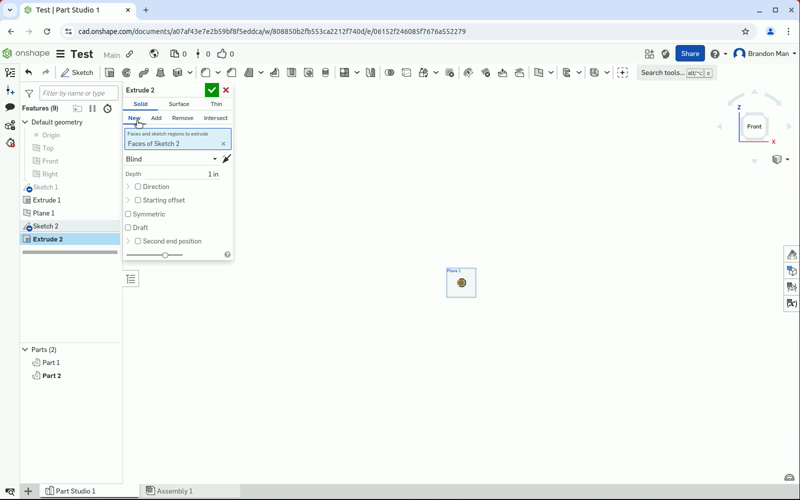
key(tab, 4)
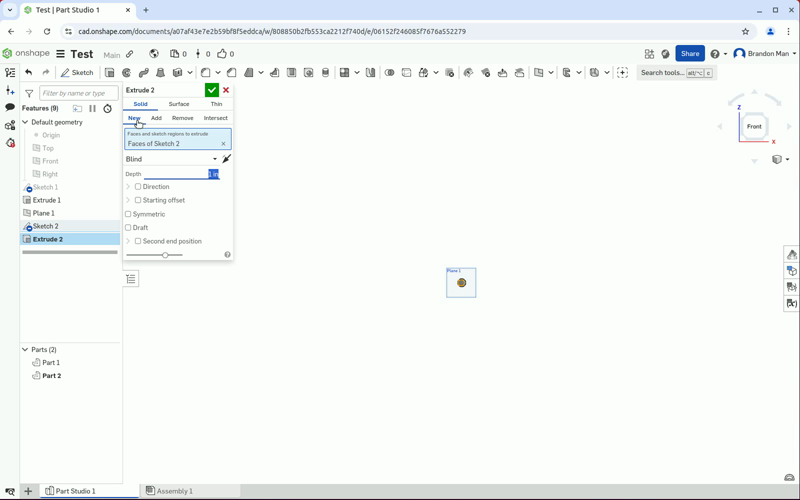
text(4.092)
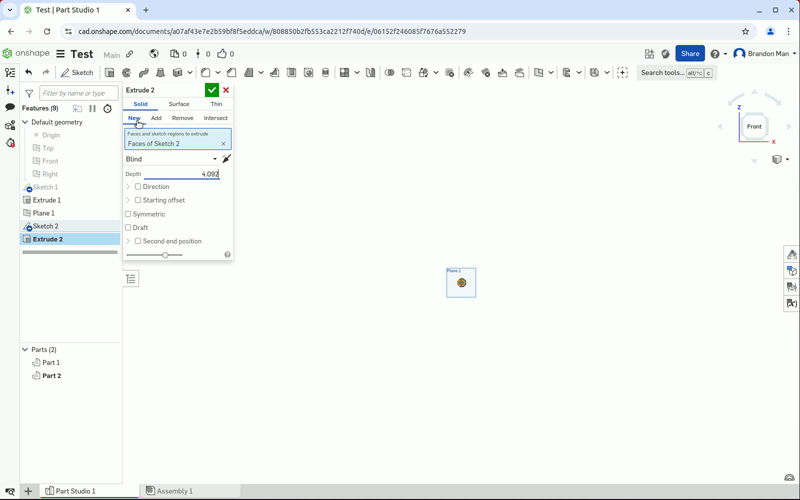
key(enter)
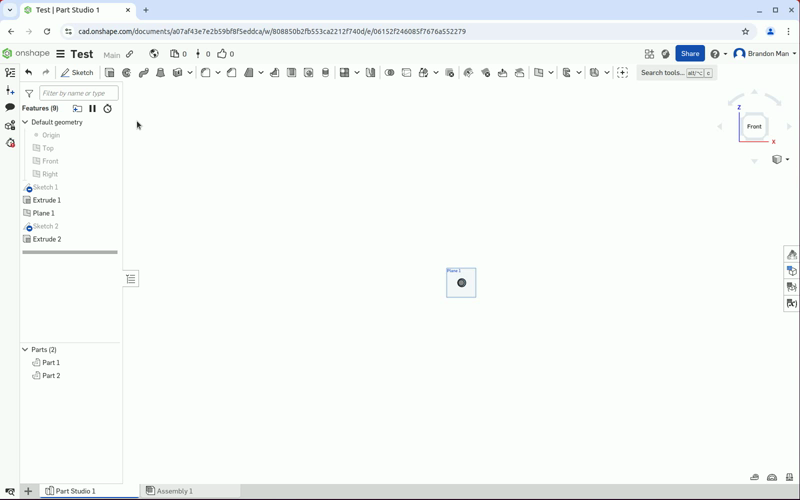
key(shift+h)
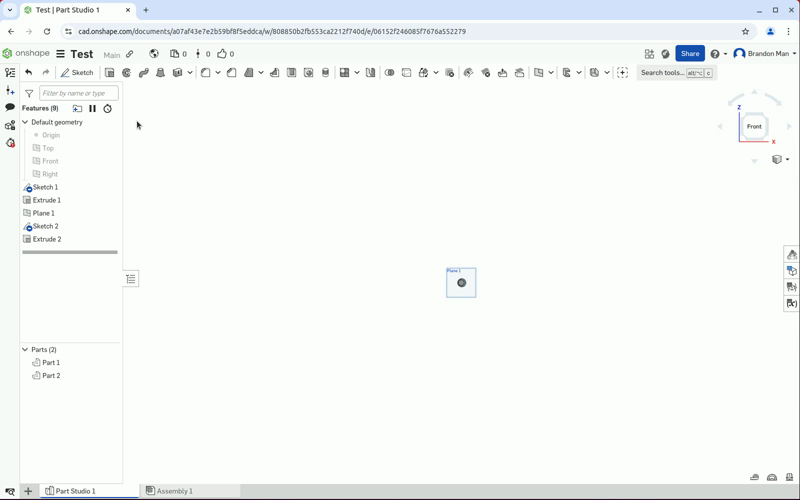
key(shift+h)
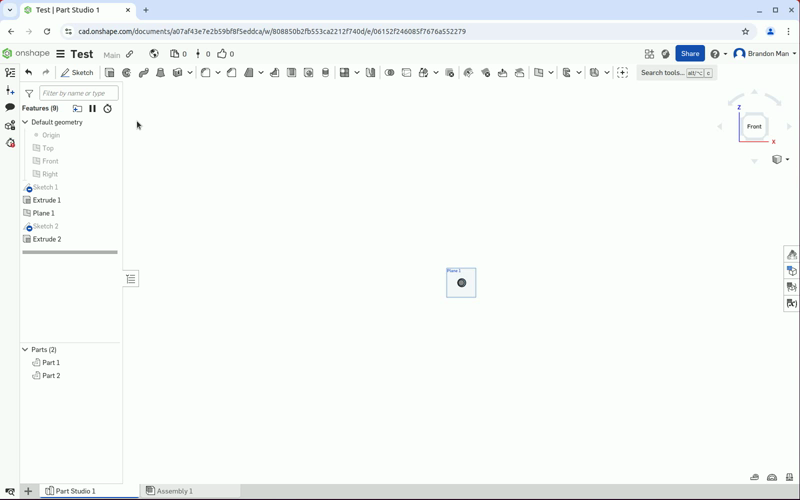
mouse_move(73, 189)
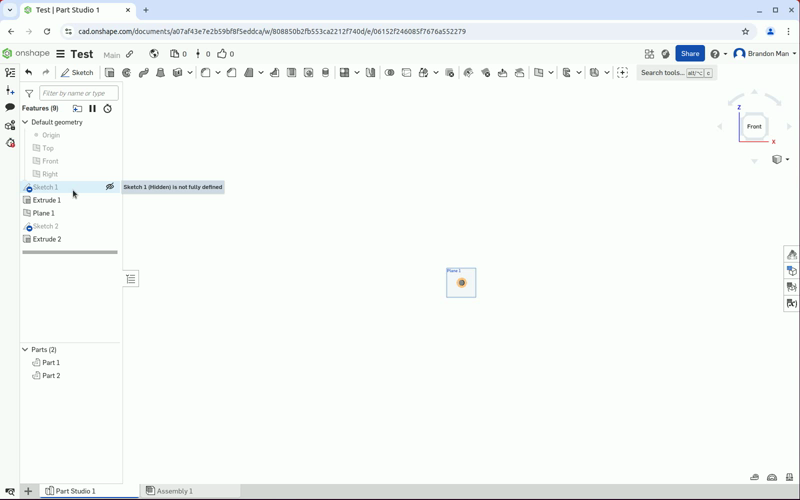
click(73, 189)
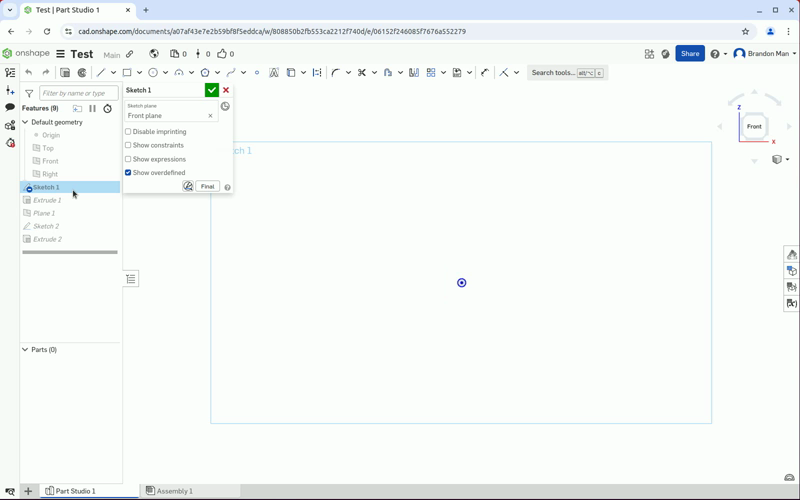
mouse_move(229, 92)
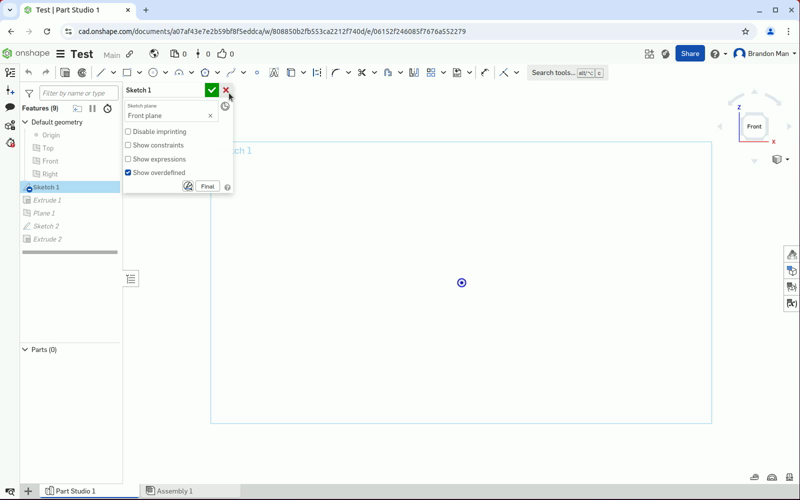
click(229, 92)
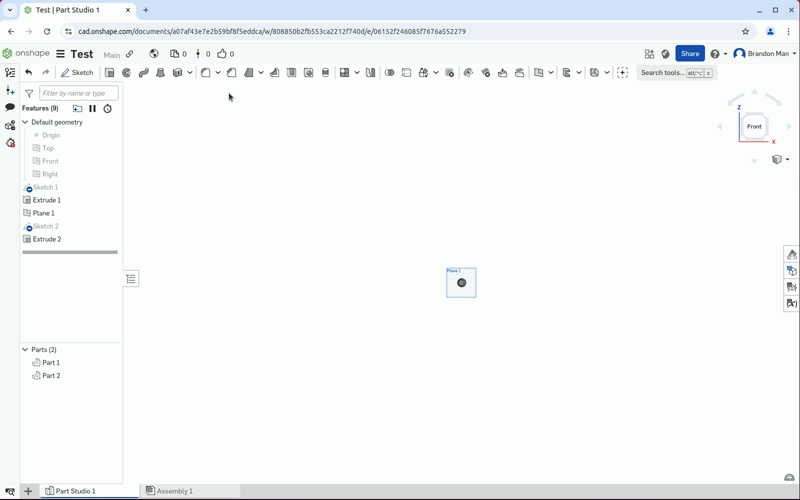
mouse_move(541, 75)
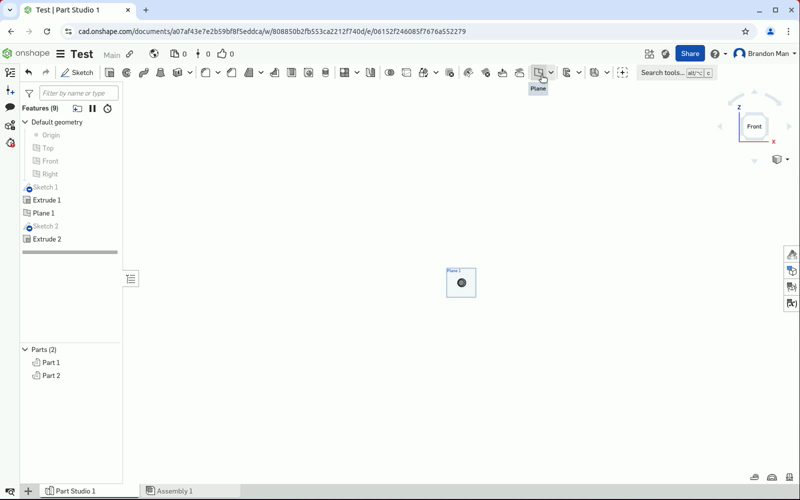
click(541, 75)
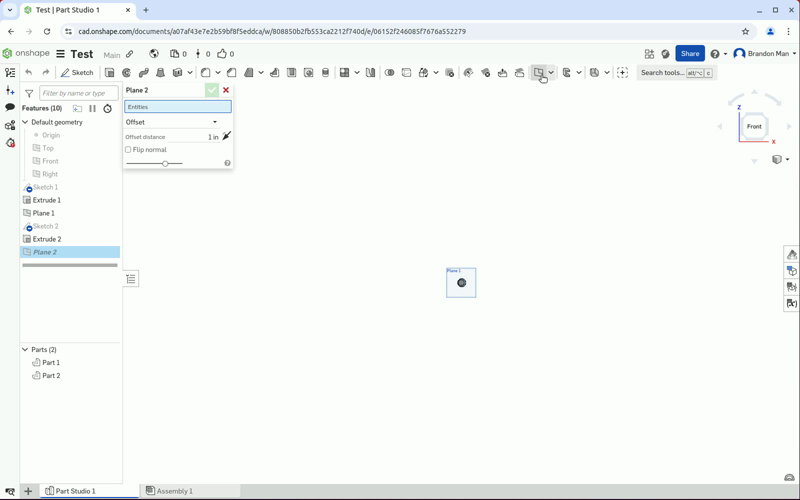
mouse_move(73, 163)
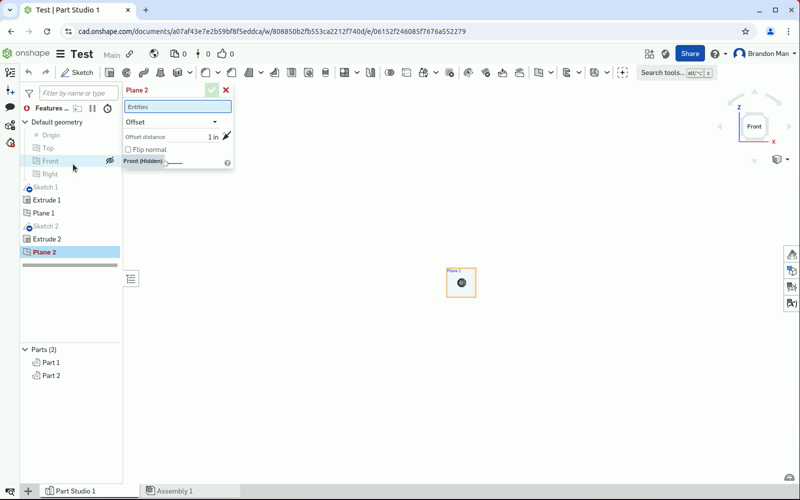
click(73, 163)
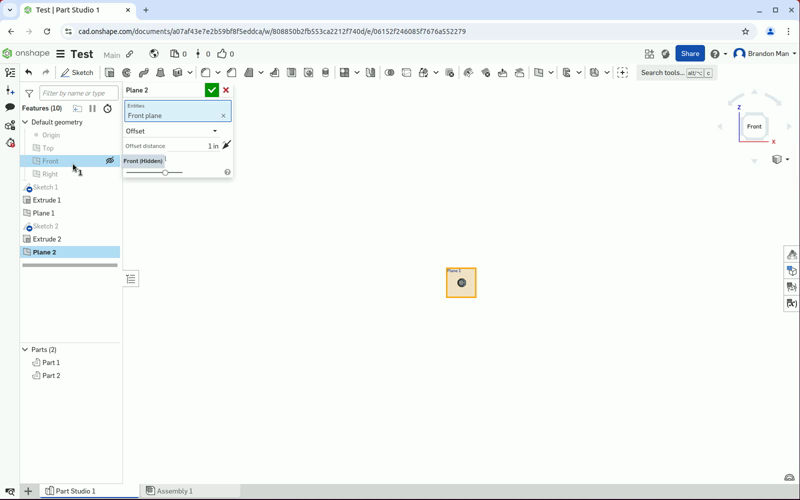
key(tab, 2)
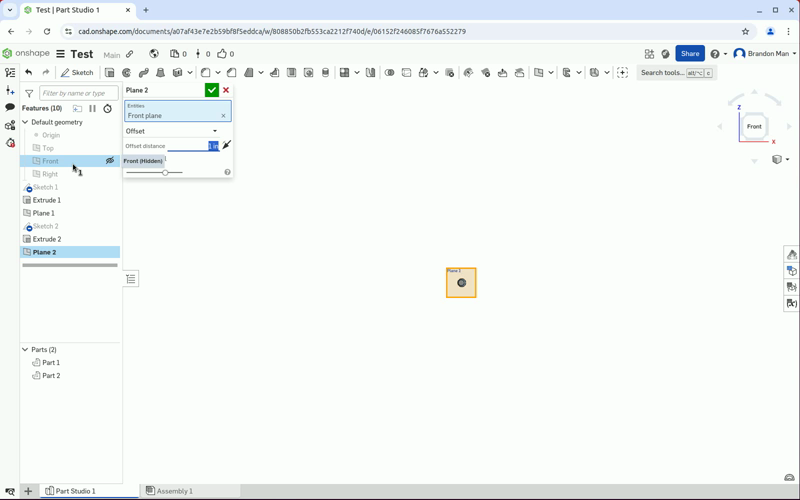
text(6.255)
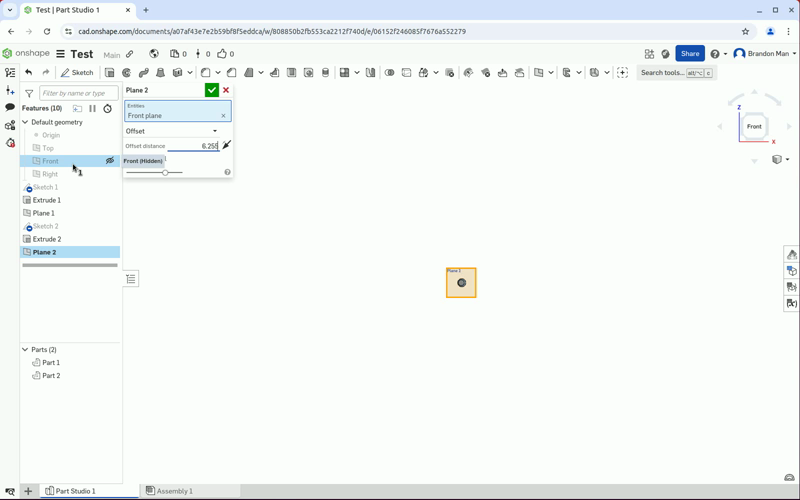
key(enter, 2)
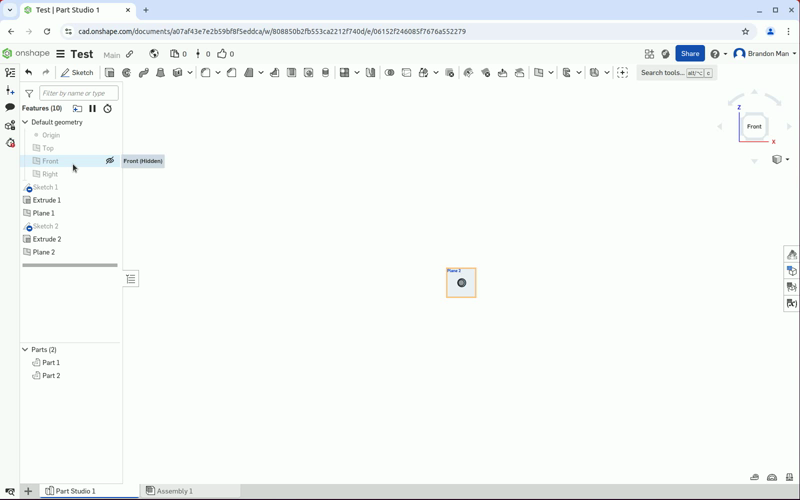
key(shift+s)
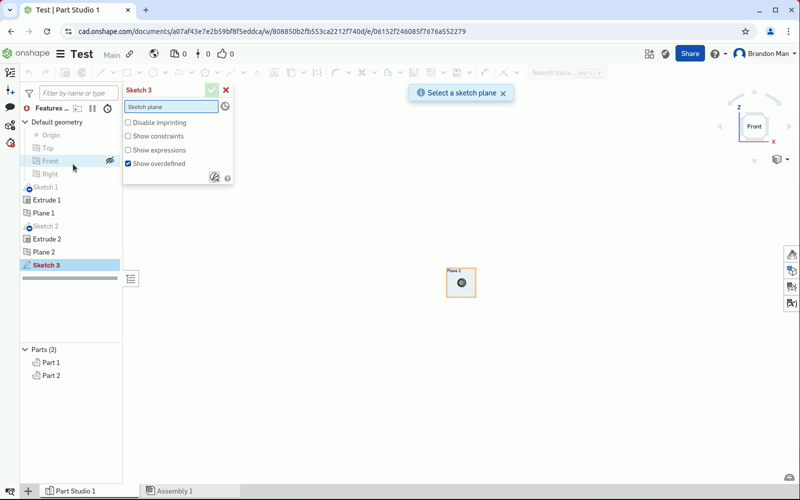
mouse_move(73, 254)
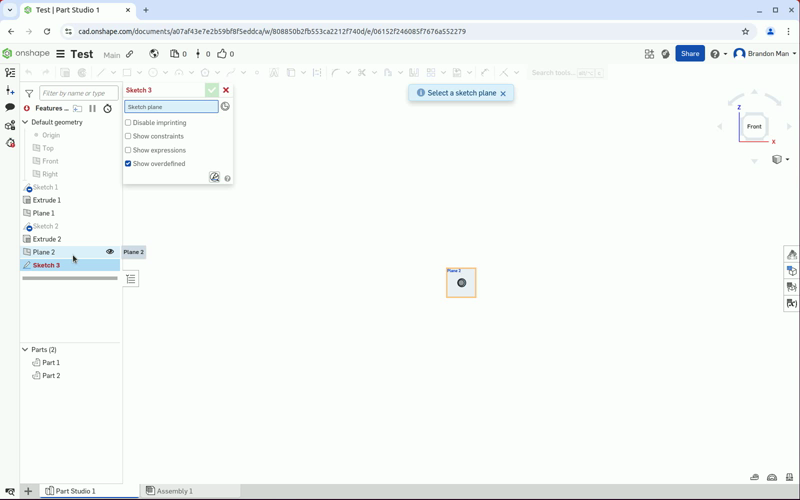
click(73, 254)
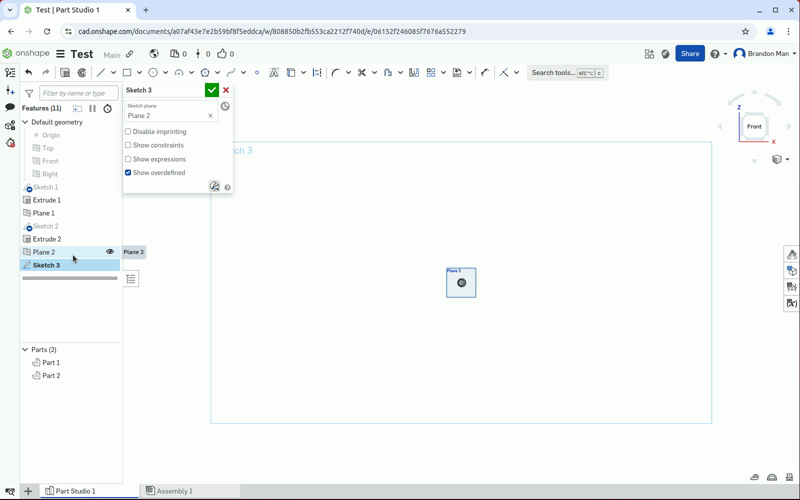
mouse_move(73, 352)
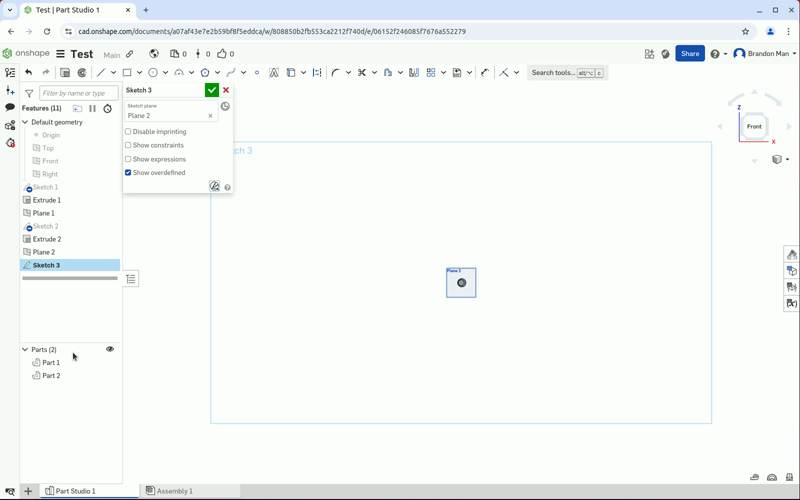
key(y)
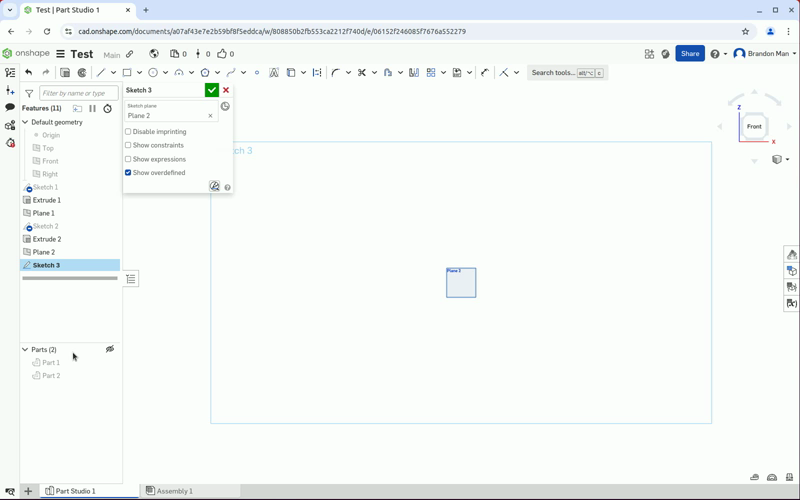
key(c)
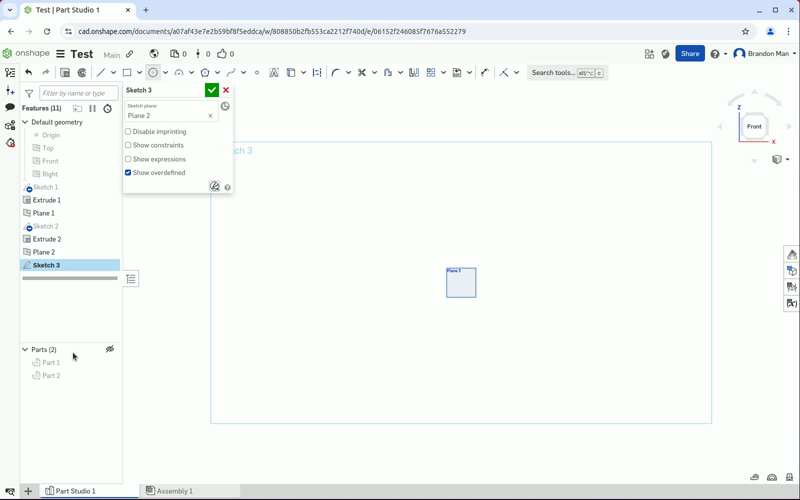
key_down(shift)
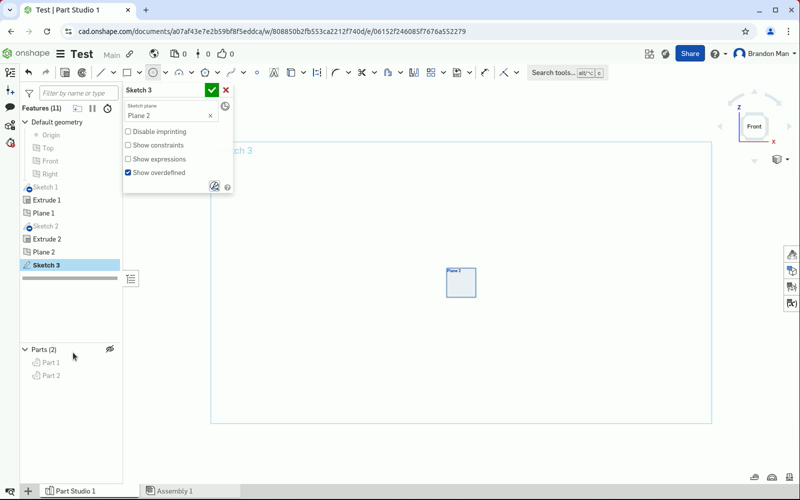
mouse_move(460, 282)
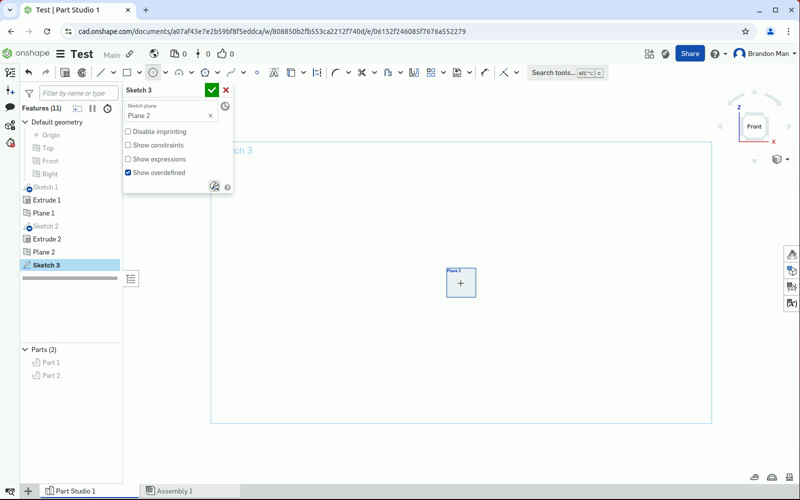
click(460, 282)
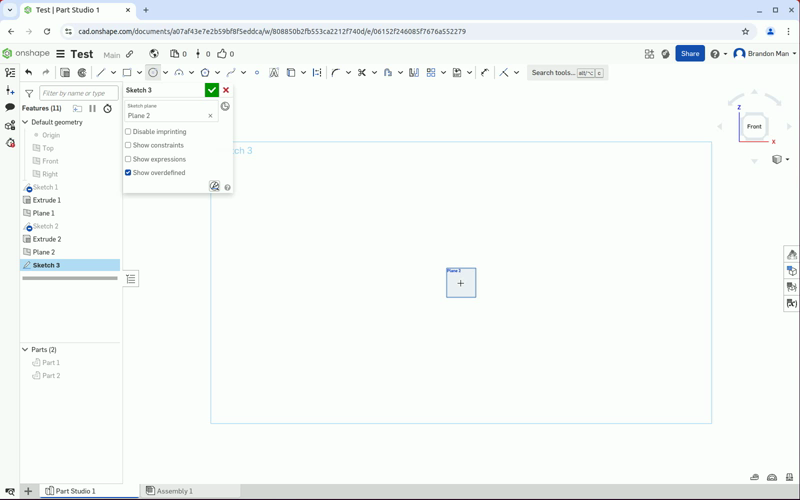
key_up(shift)
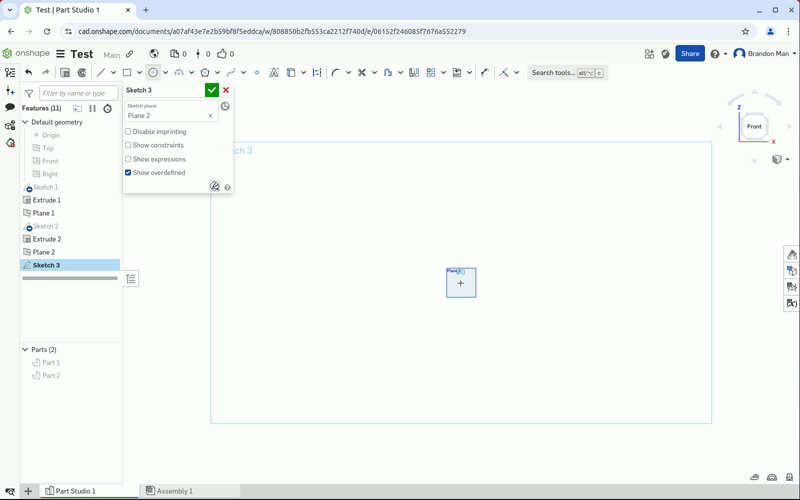
mouse_move(463, 282)
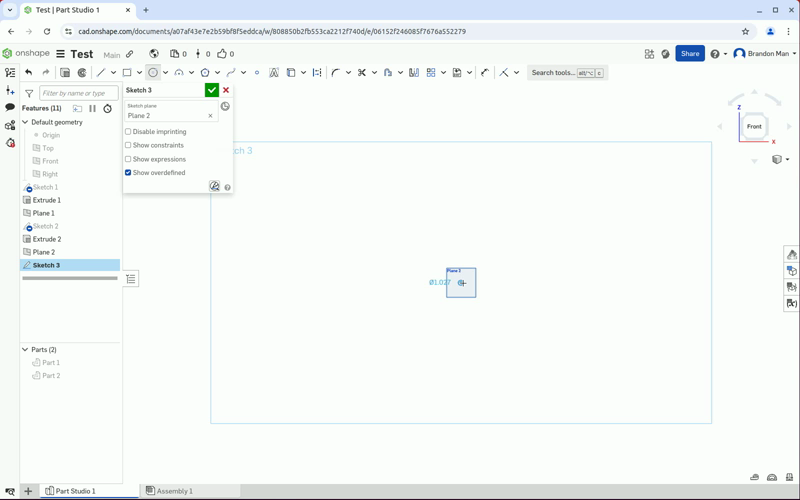
scroll(6)
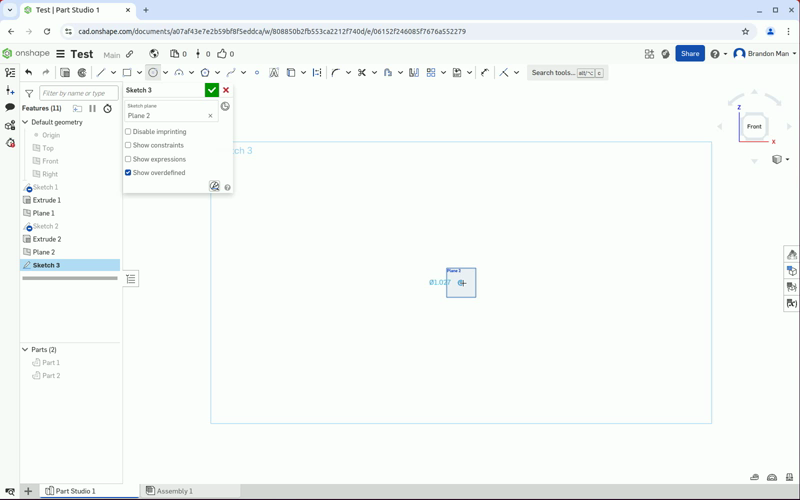
scroll(6)
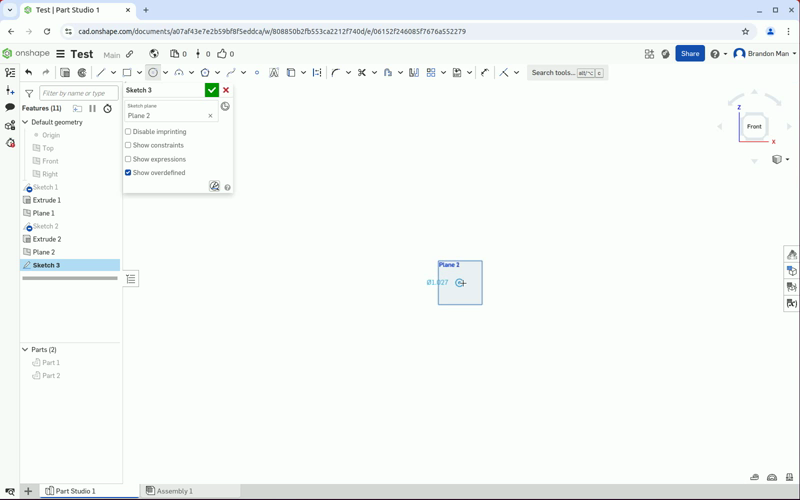
scroll(6)
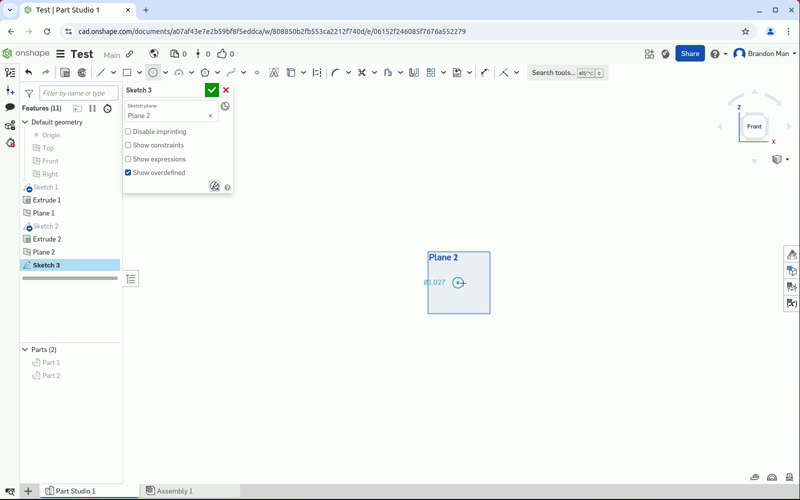
scroll(6)
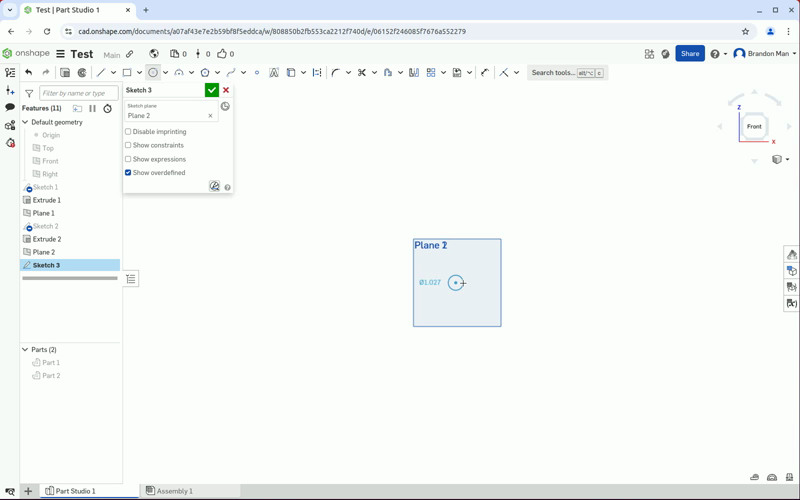
scroll(6)
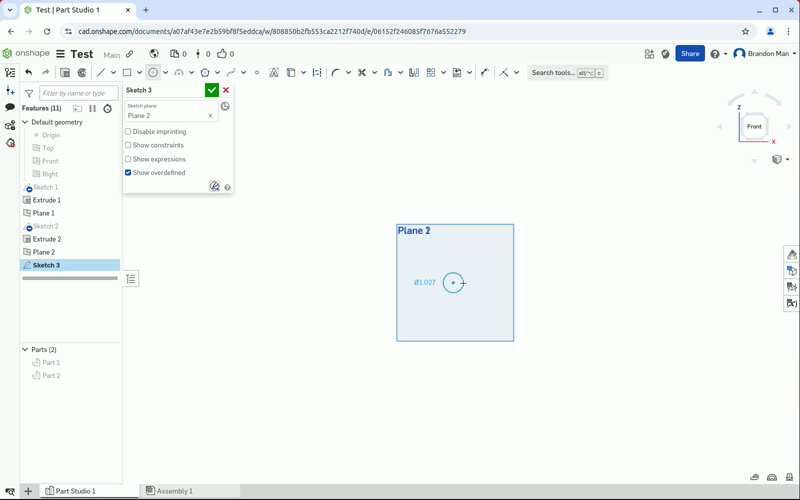
scroll(6)
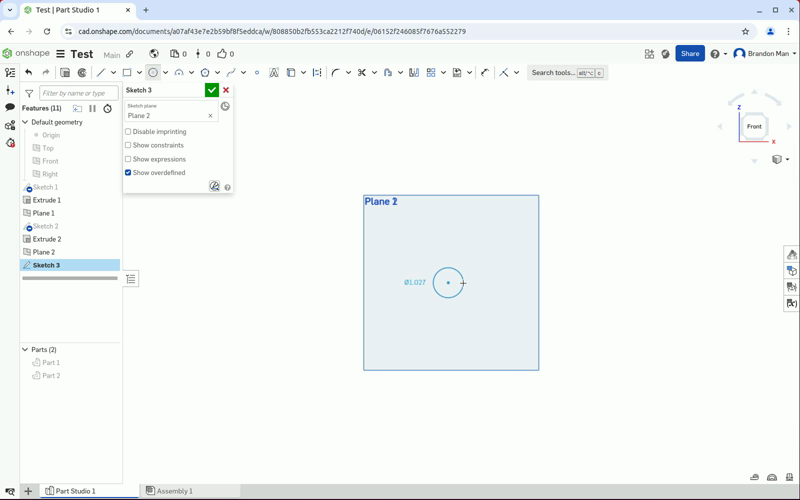
scroll(6)
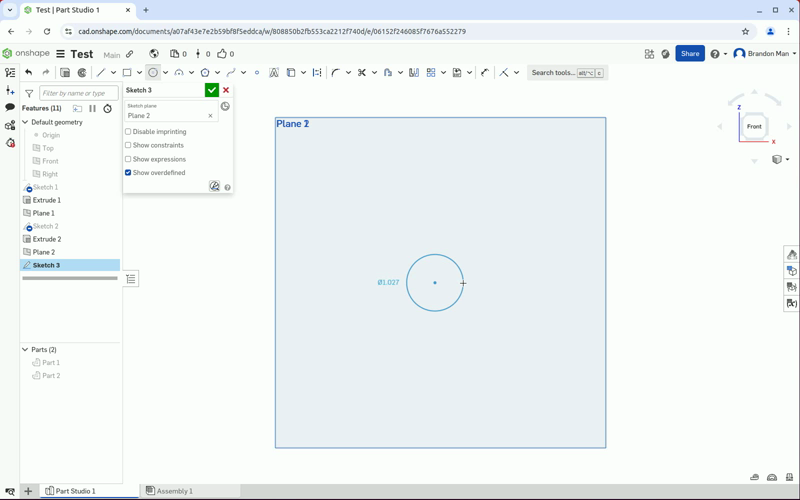
click(463, 282)
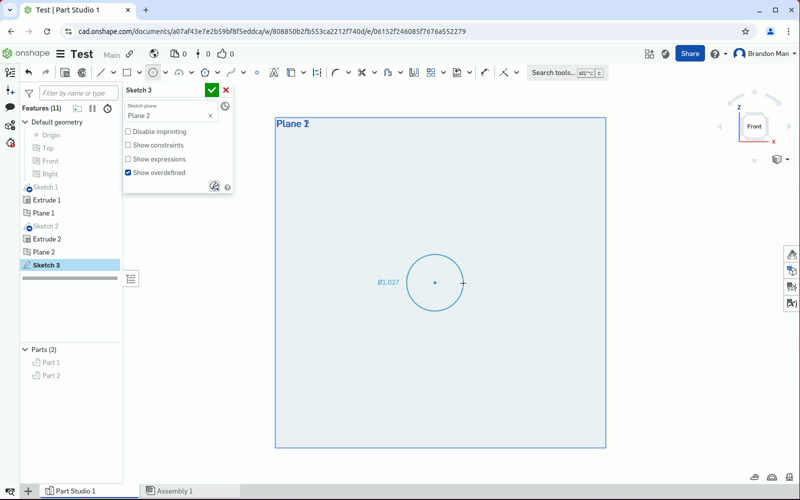
scroll(-6)
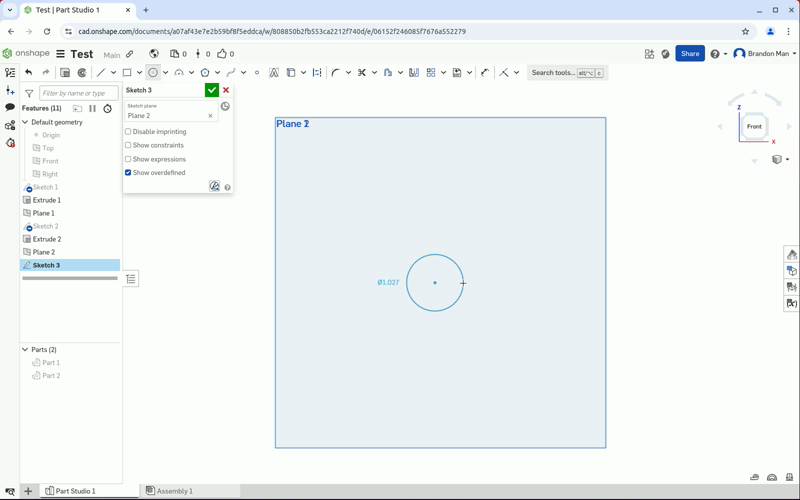
scroll(-6)
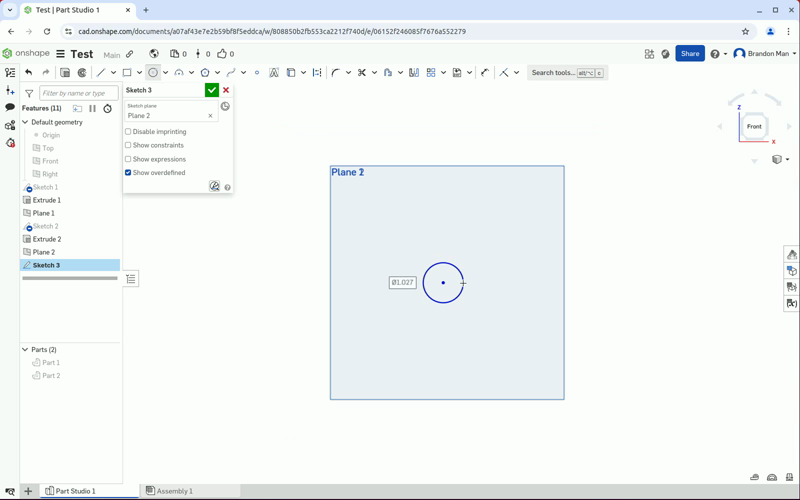
scroll(-6)
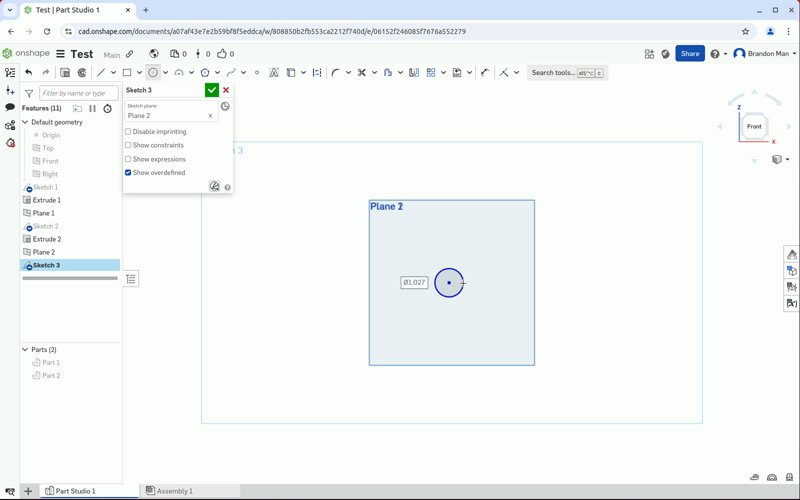
scroll(-6)
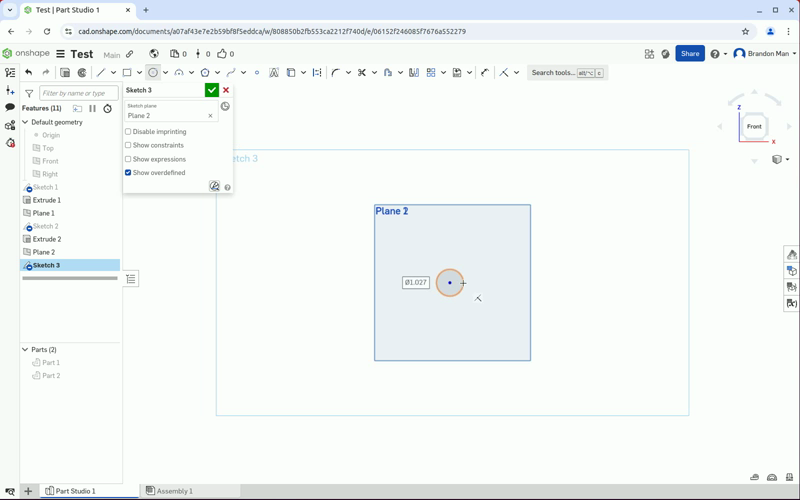
scroll(-6)
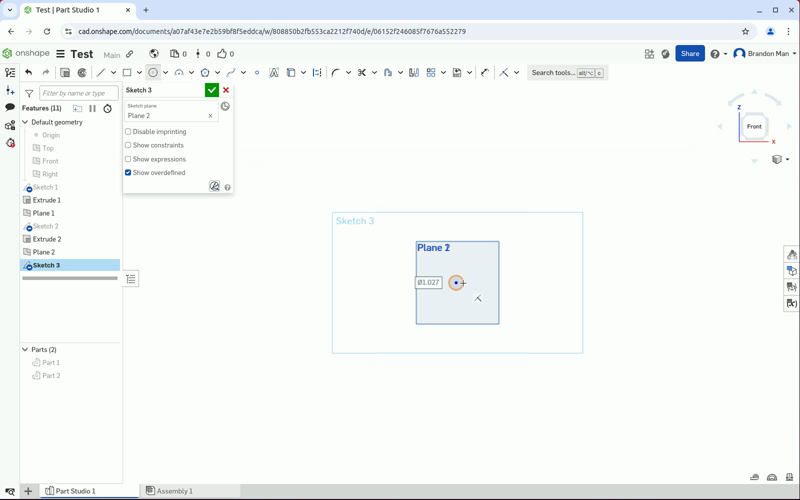
scroll(-6)
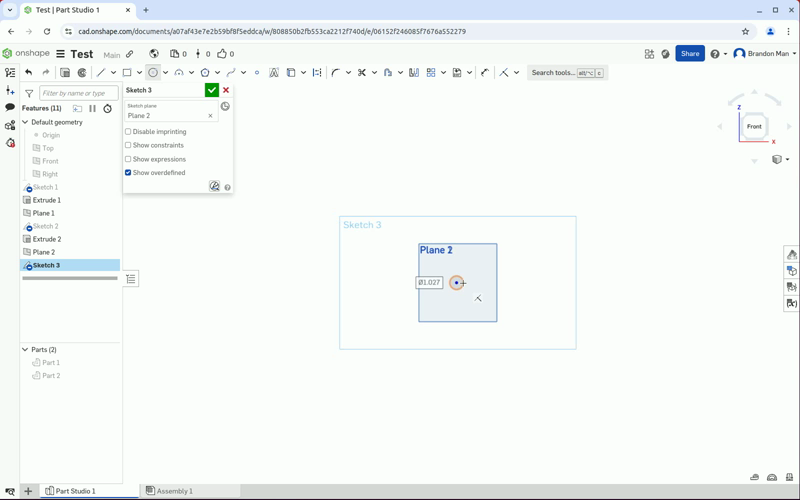
scroll(-6)
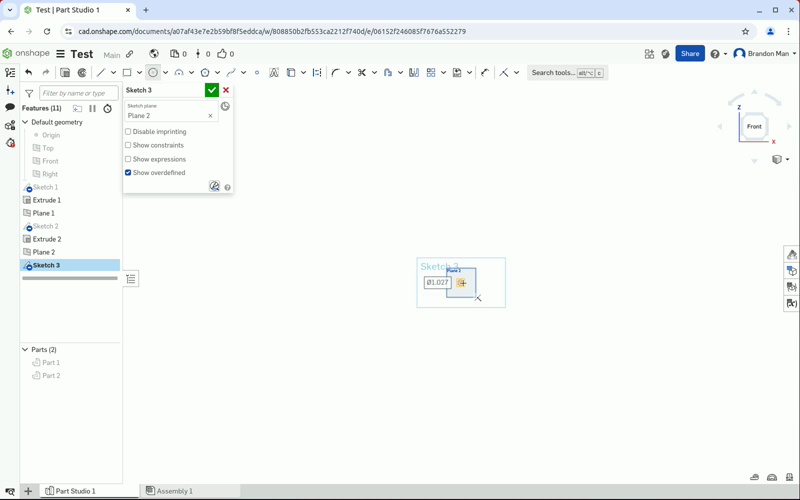
key(esc)
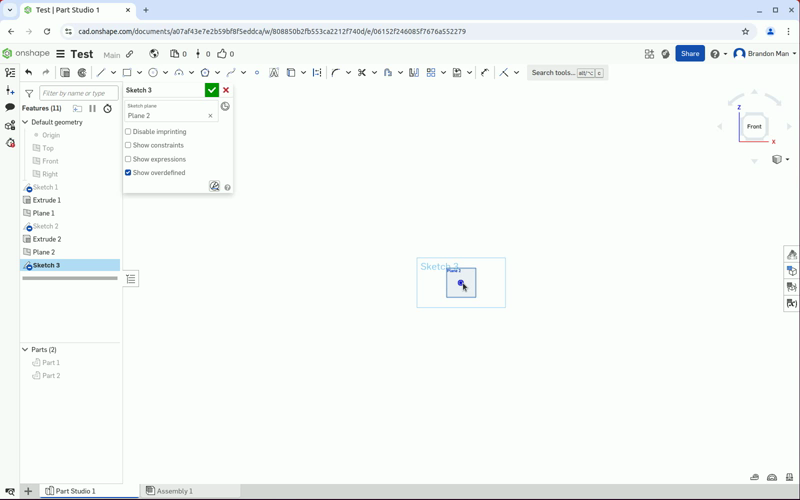
mouse_move(460, 283)
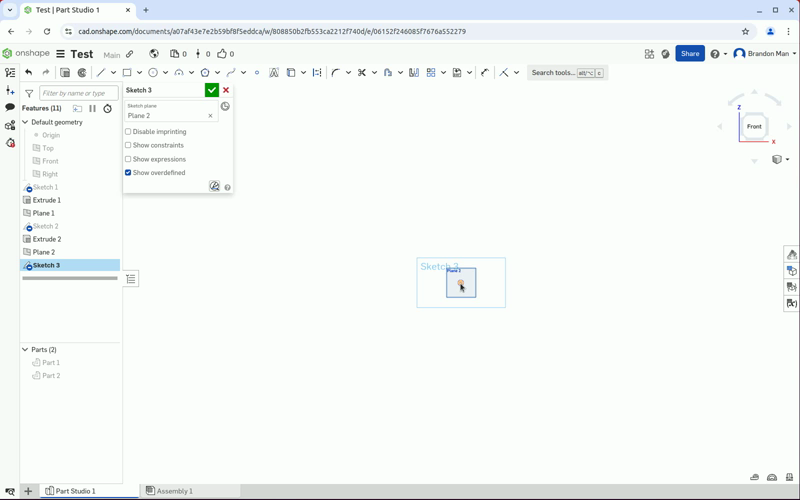
scroll(6)
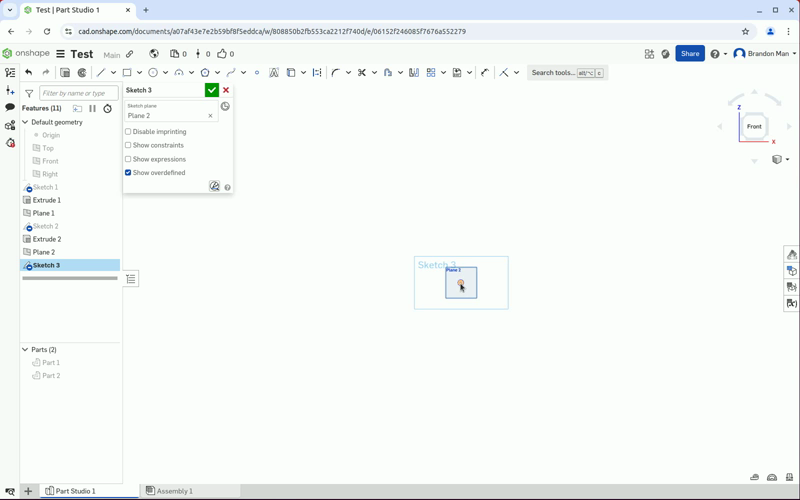
scroll(6)
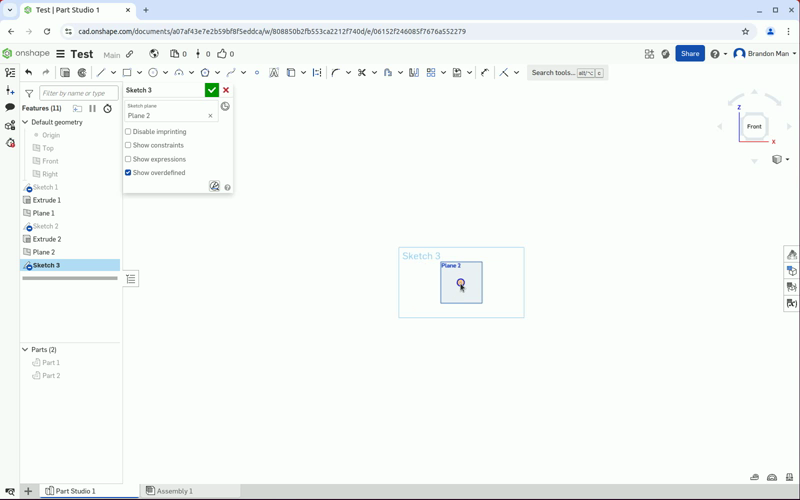
scroll(6)
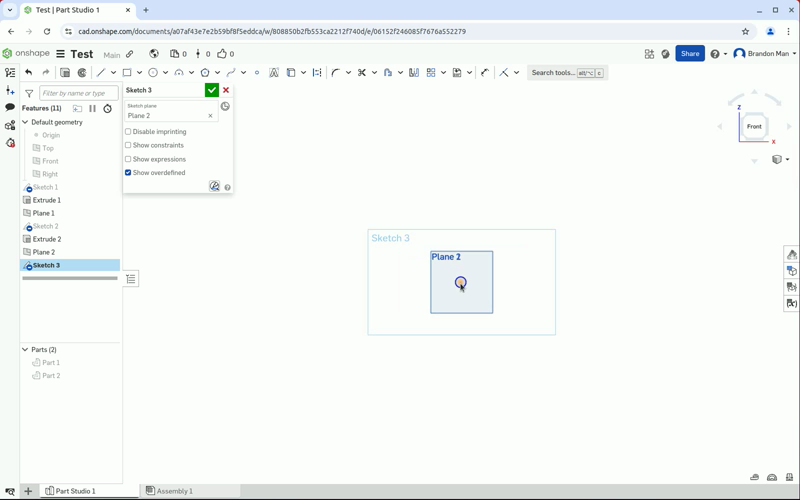
scroll(6)
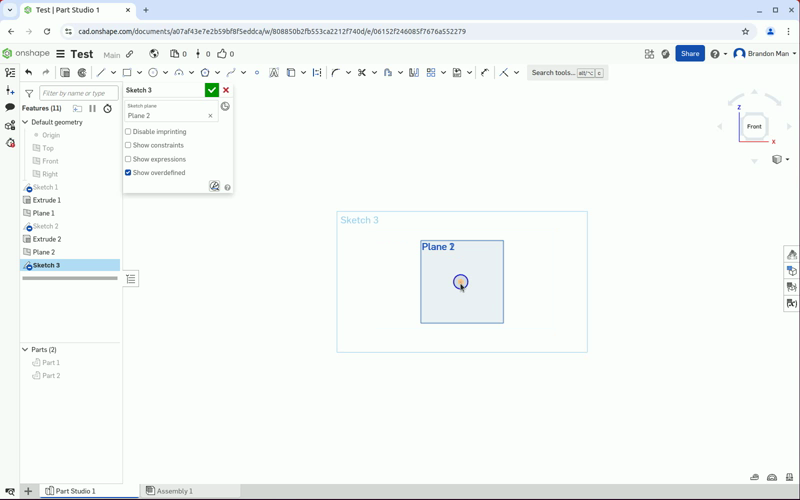
scroll(6)
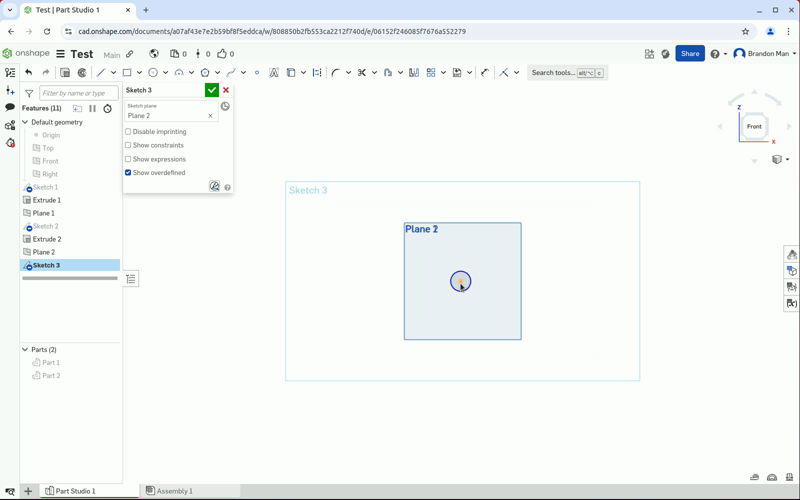
scroll(6)
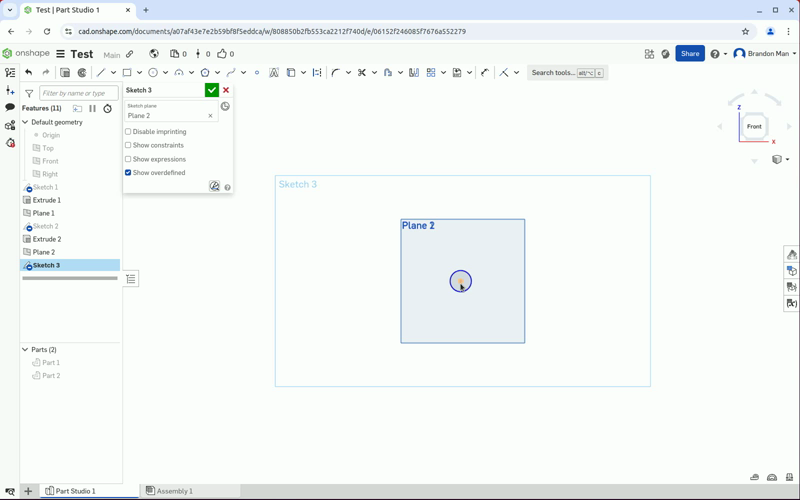
scroll(6)
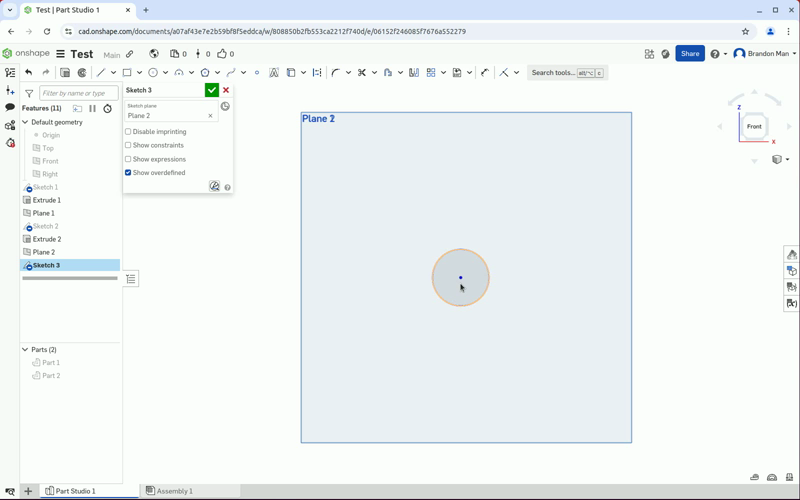
click(460, 283)
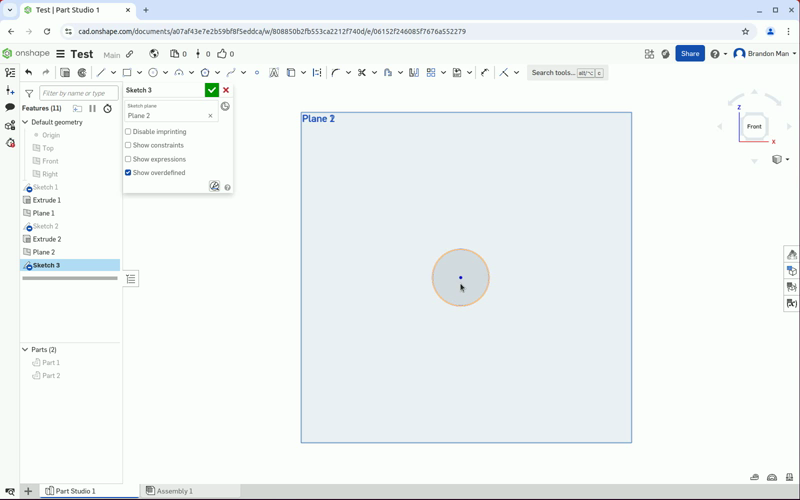
scroll(-6)
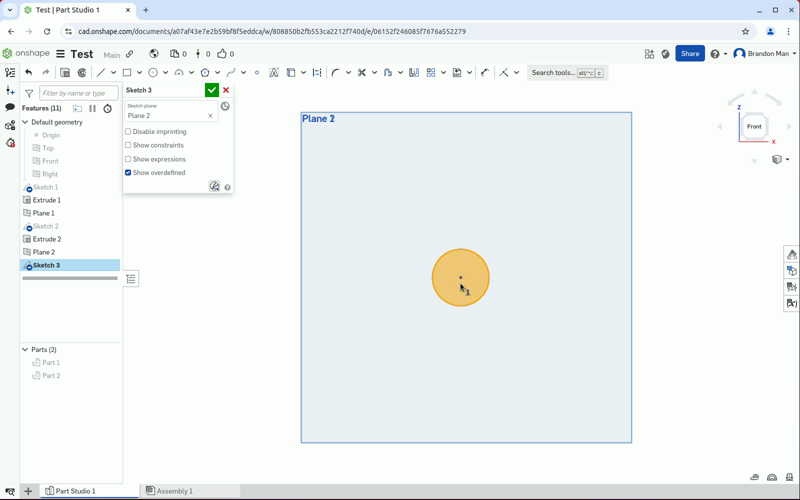
scroll(-6)
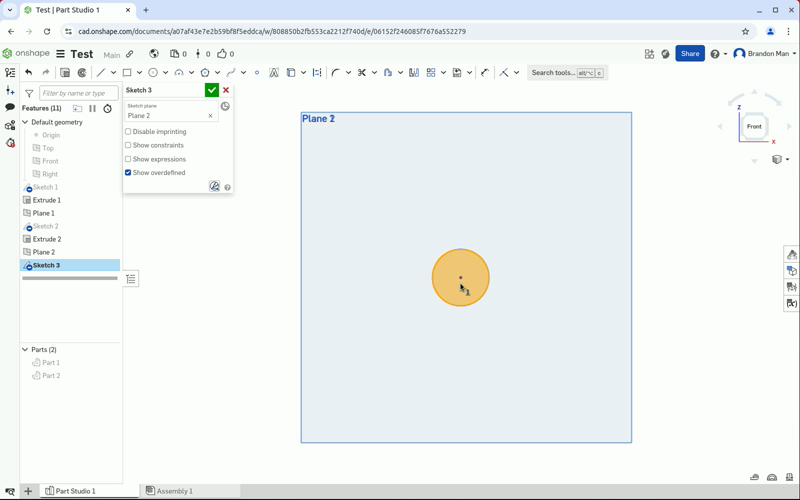
scroll(-6)
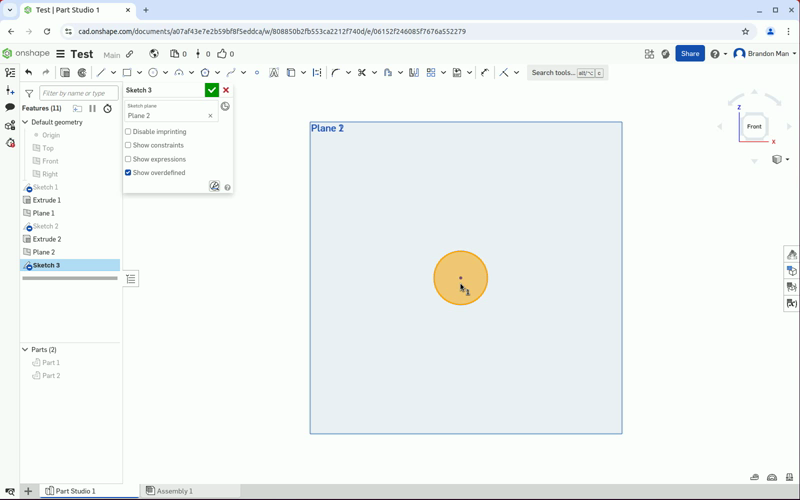
scroll(-6)
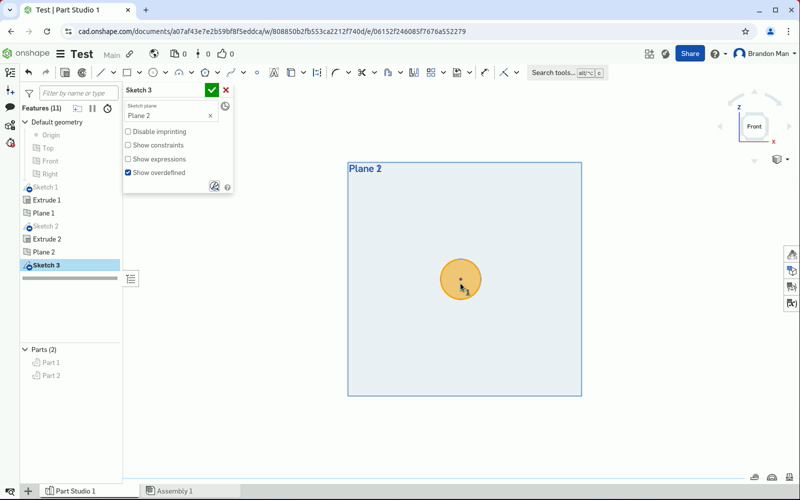
scroll(-6)
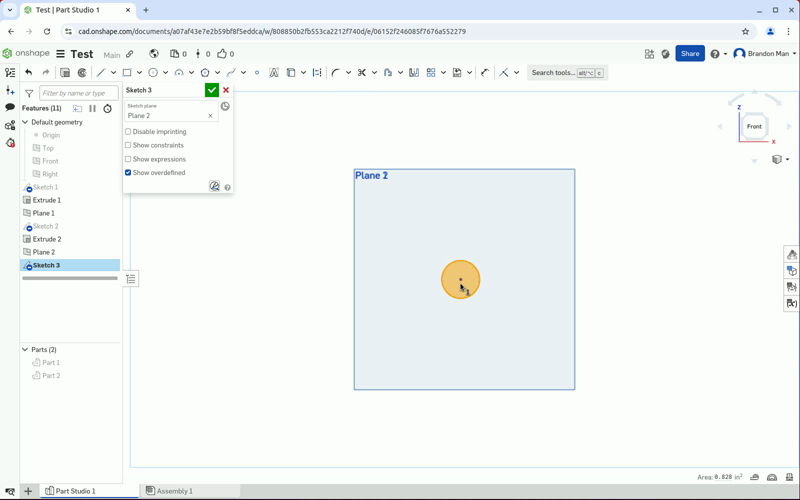
scroll(-6)
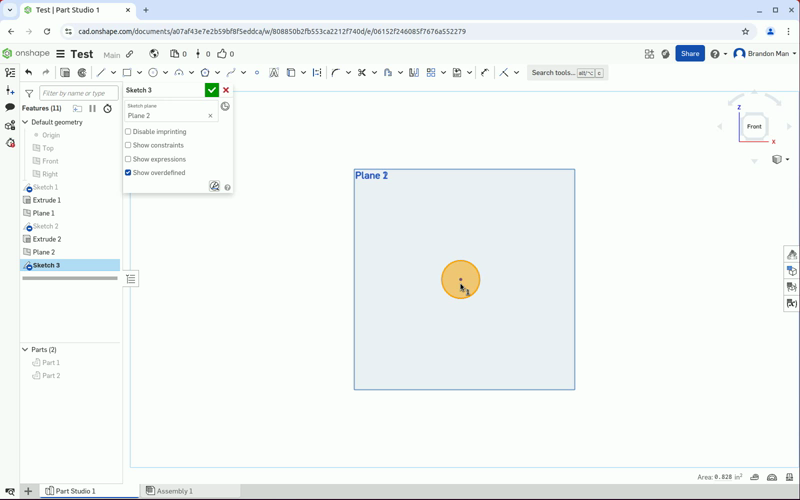
scroll(-6)
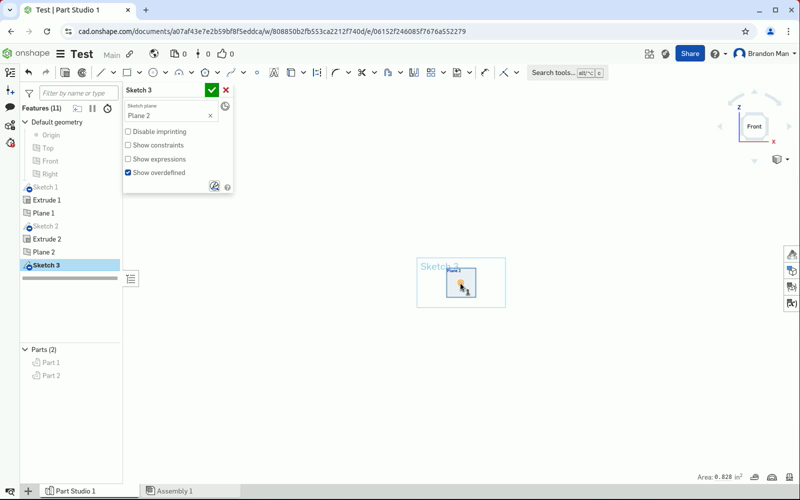
mouse_move(73, 352)
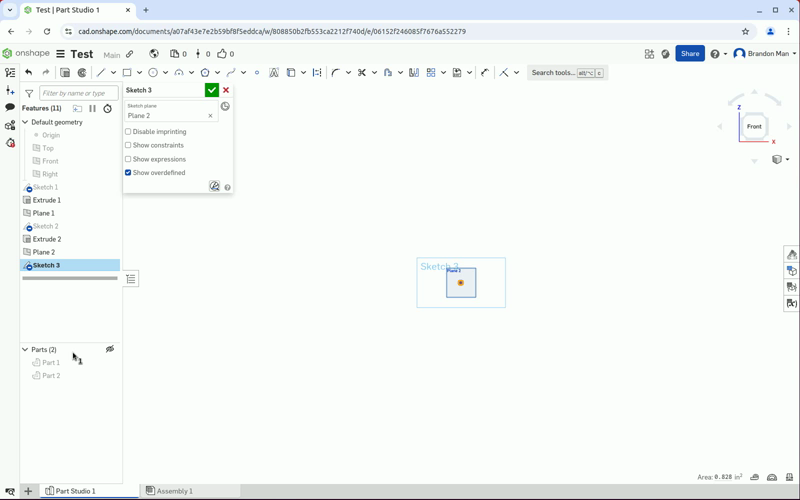
key(shift+y)
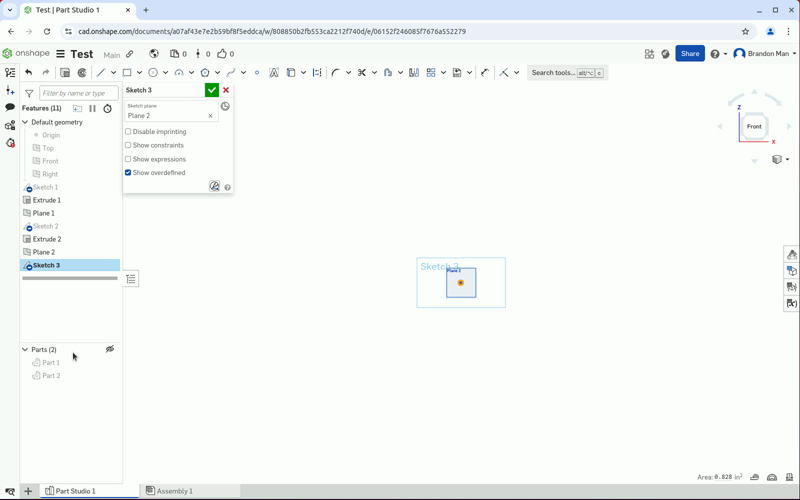
key(shift+e)
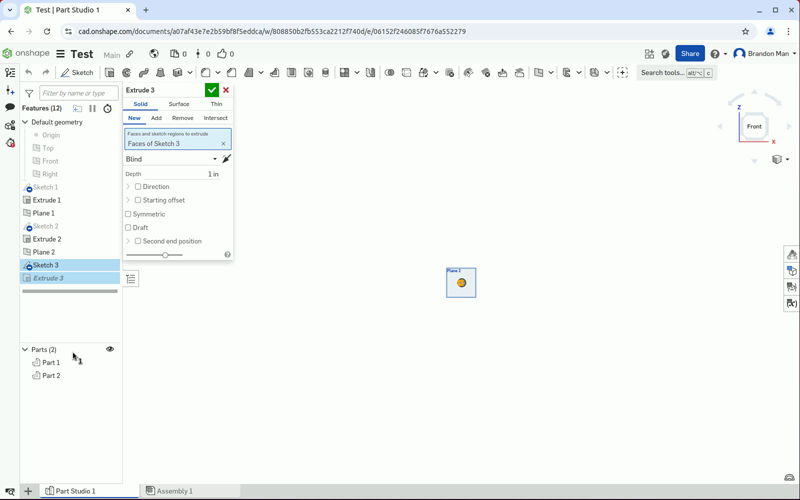
mouse_move(143, 106)
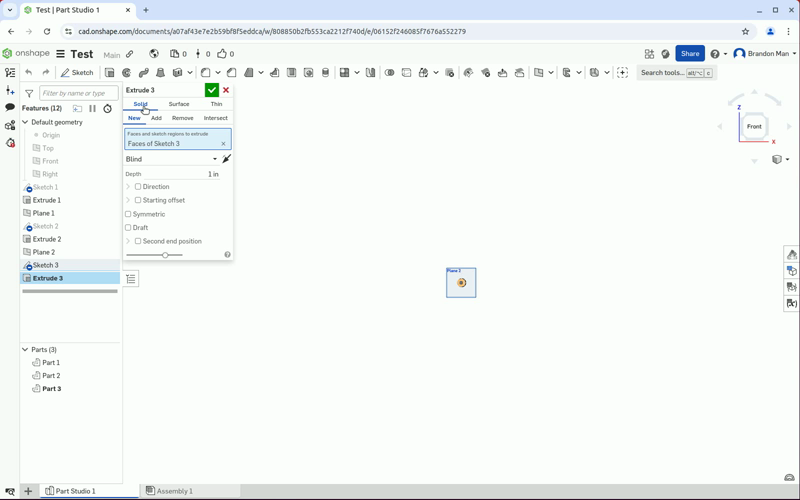
click(143, 106)
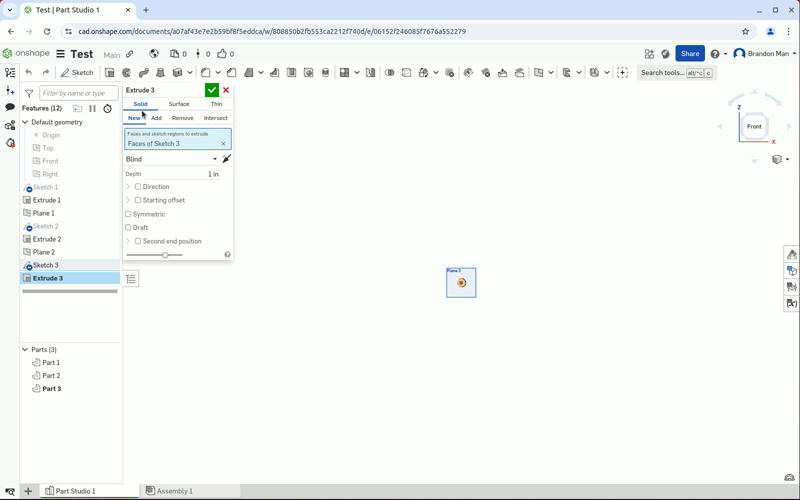
mouse_move(137, 120)
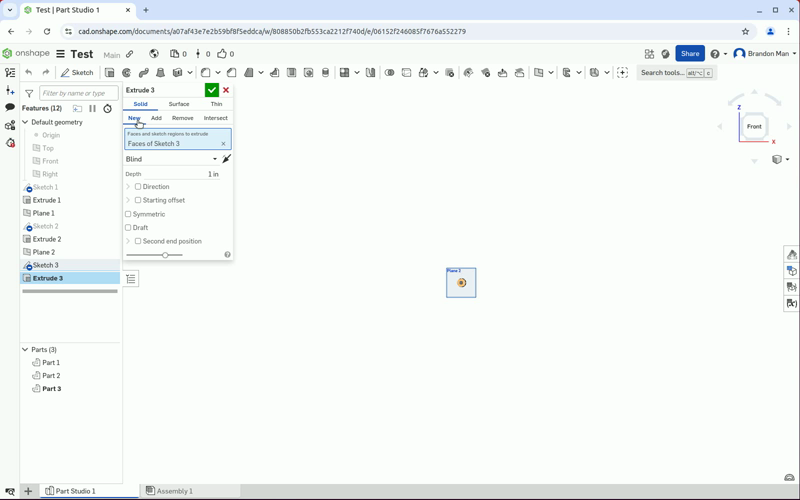
click(137, 120)
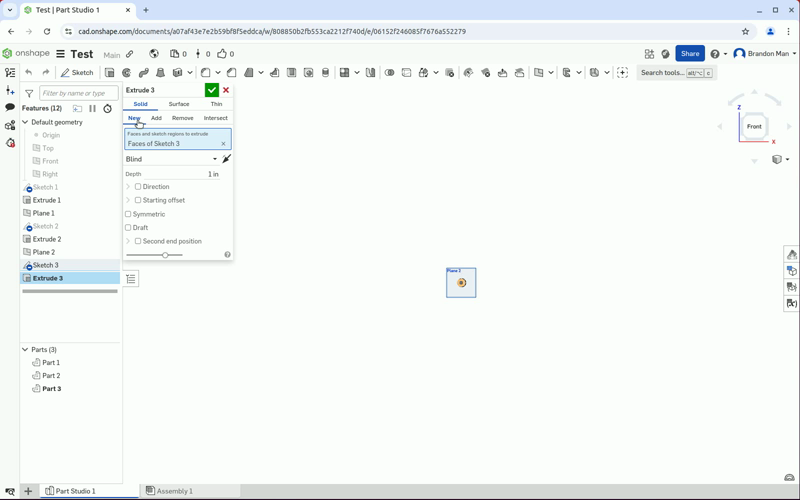
key(tab, 4)
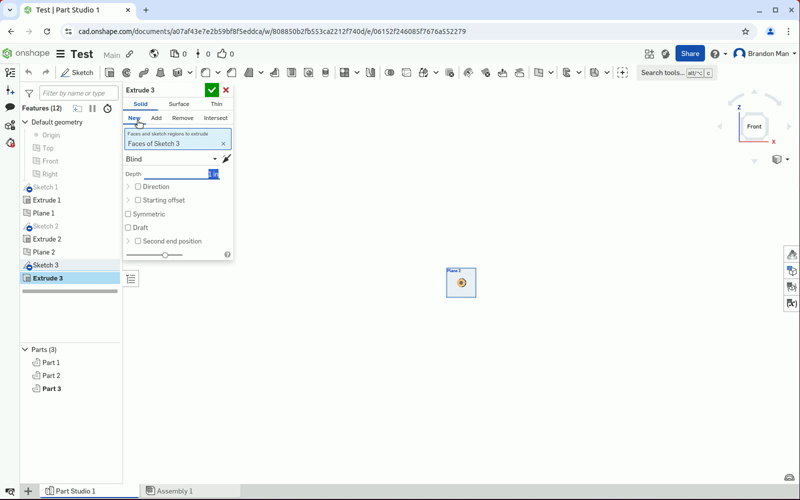
text(4.092)
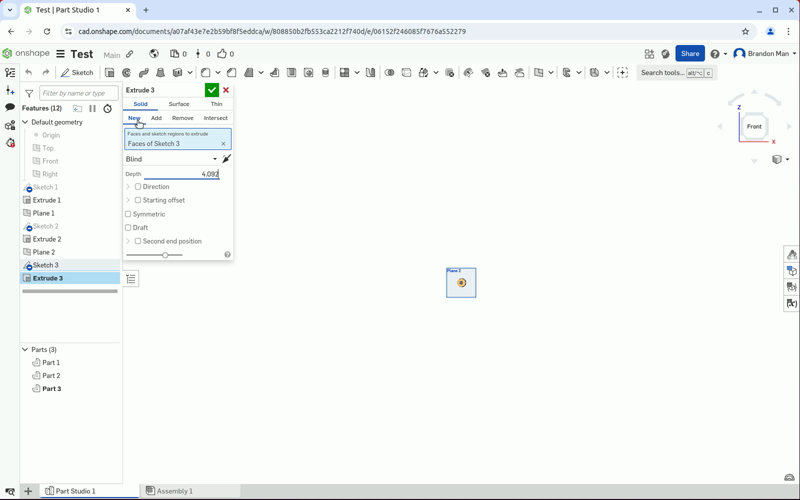
key(enter)
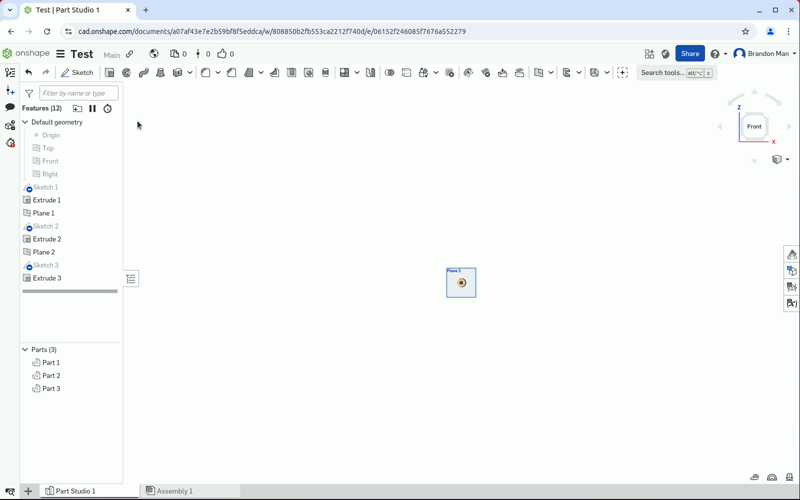
key(shift+h)
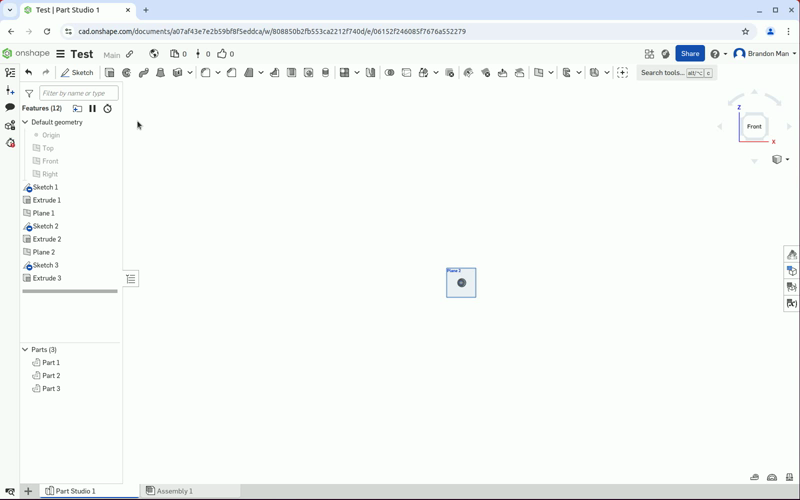
key(shift+h)
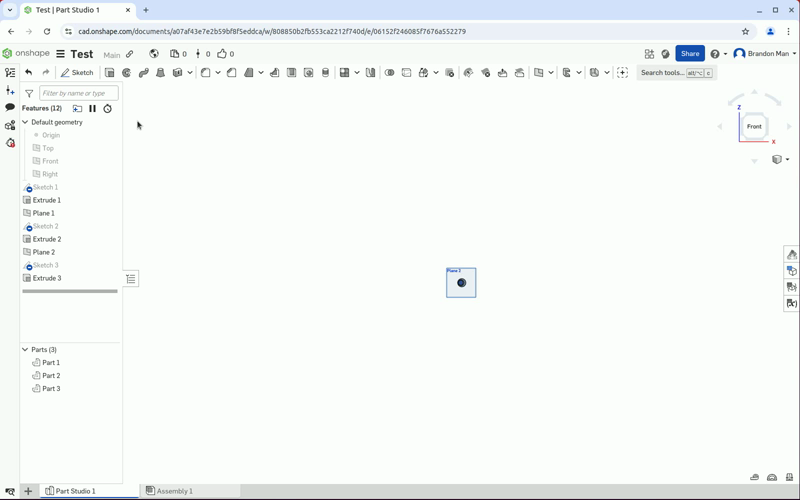
mouse_move(73, 189)
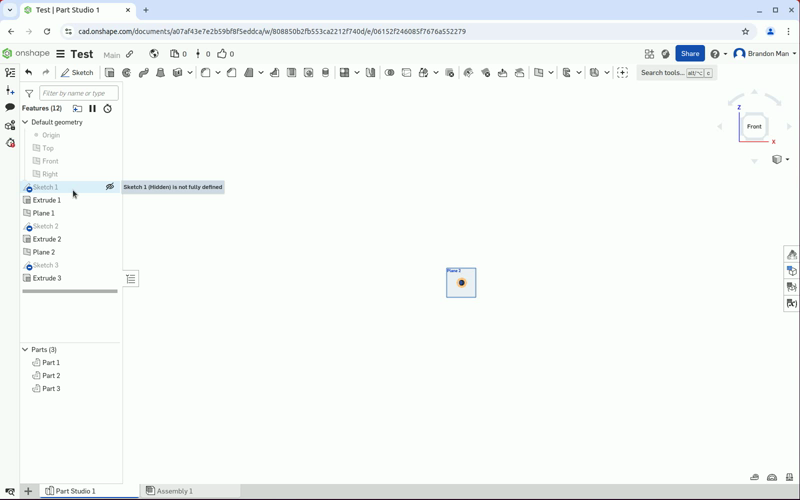
click(73, 189)
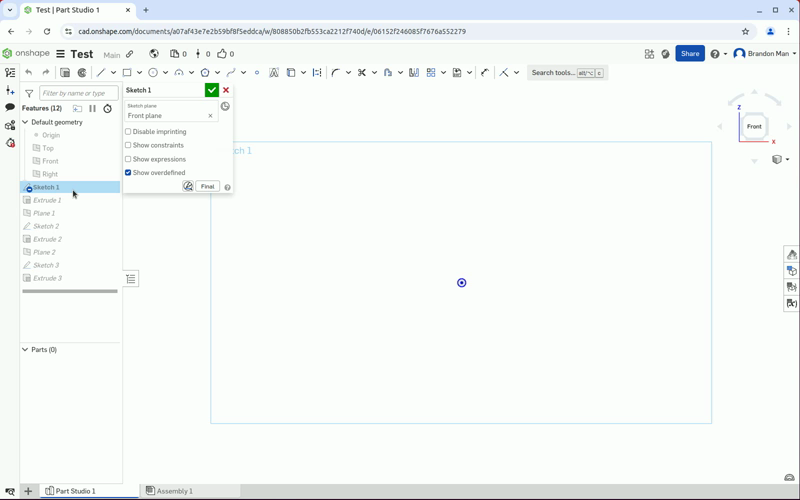
mouse_move(229, 92)
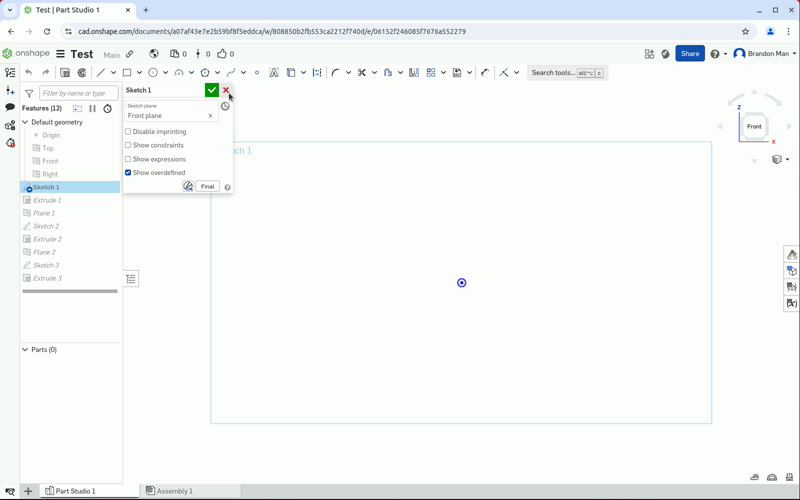
click(229, 92)
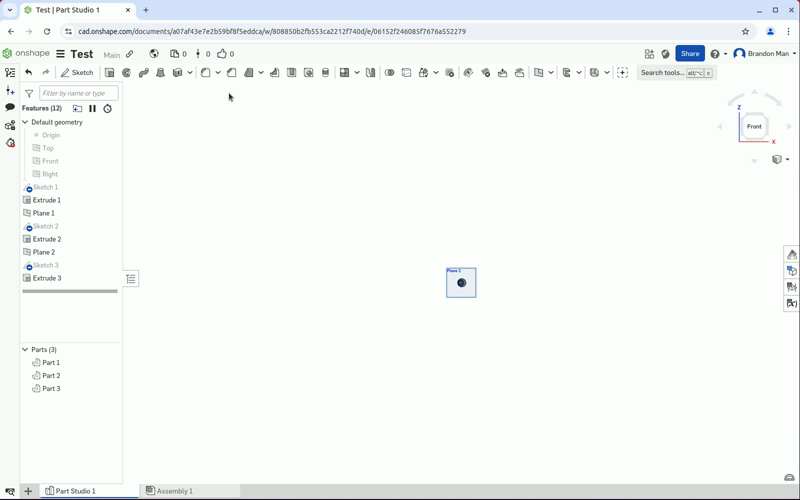
mouse_move(541, 75)
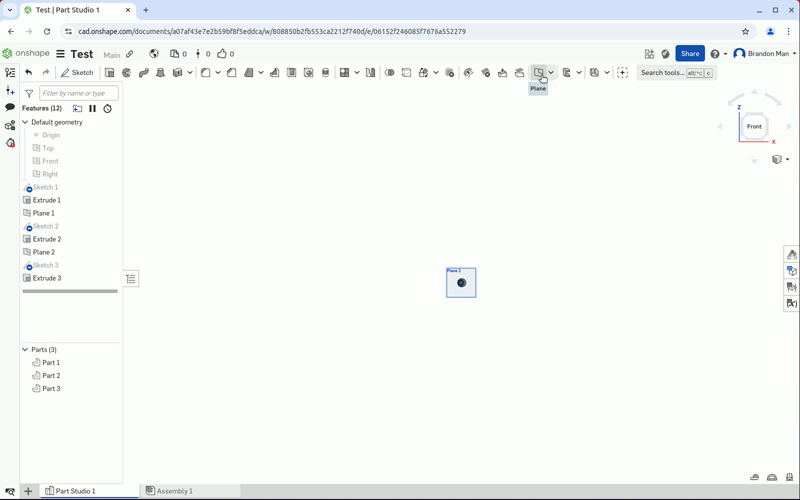
click(541, 75)
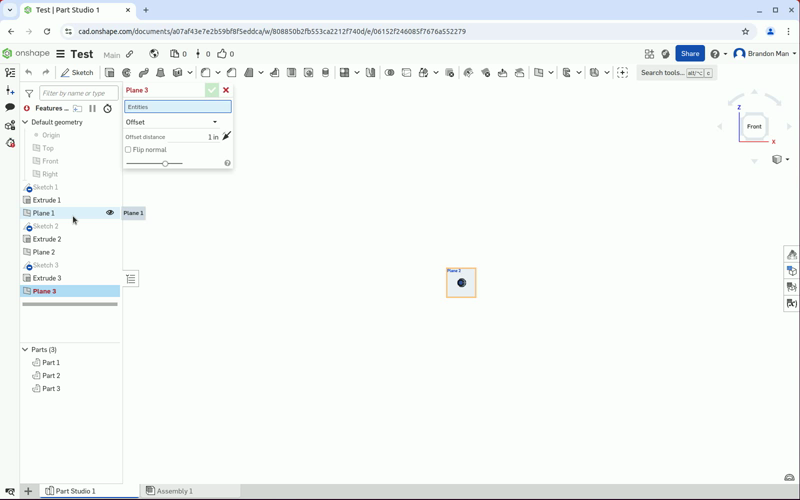
scroll(3)
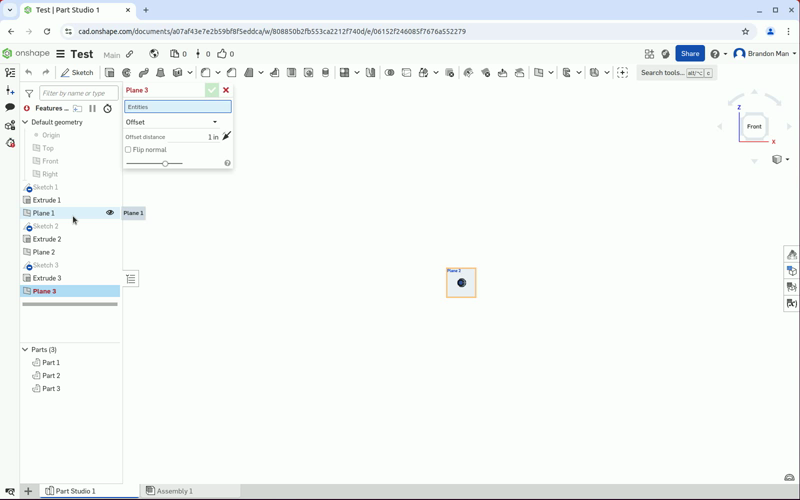
mouse_move(73, 163)
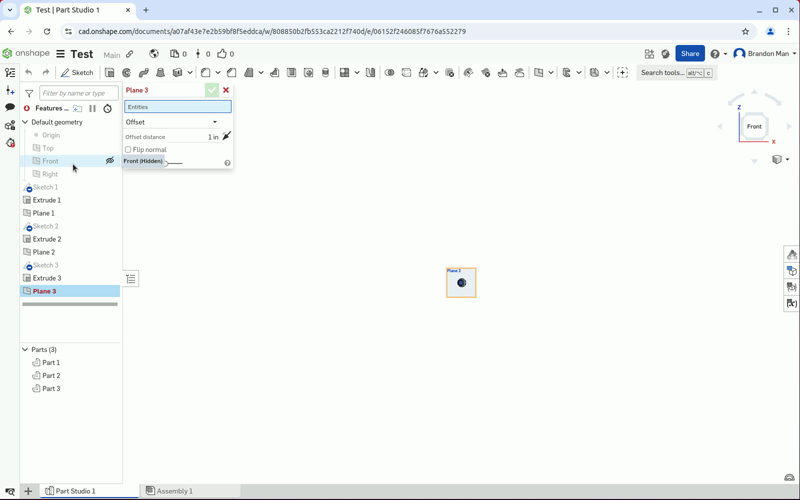
click(73, 163)
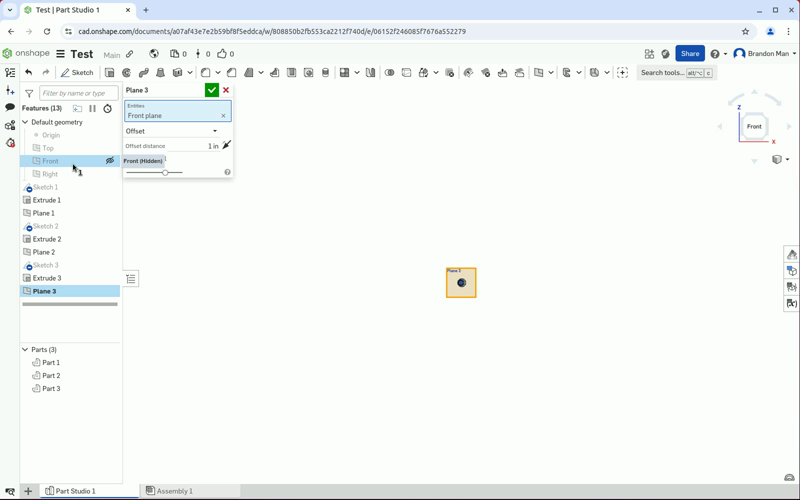
key(tab, 2)
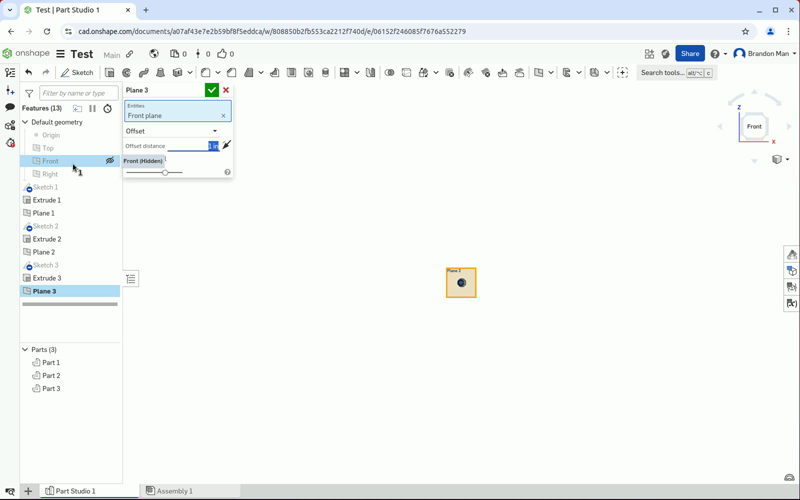
text(10.599)
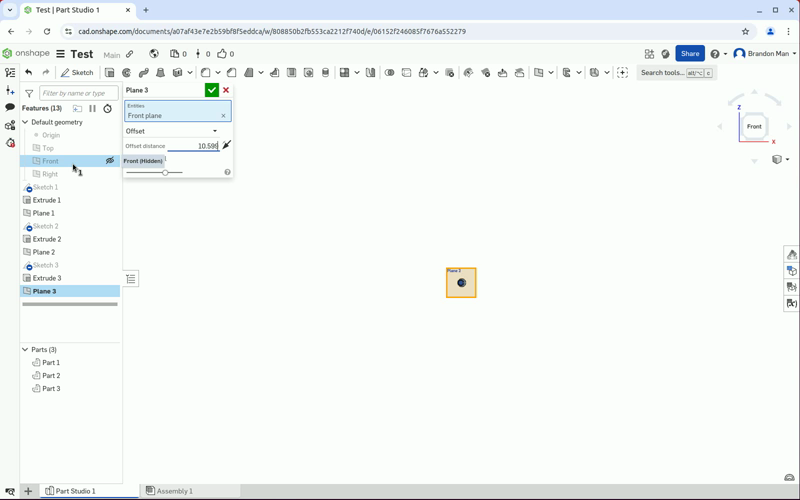
key(enter, 2)
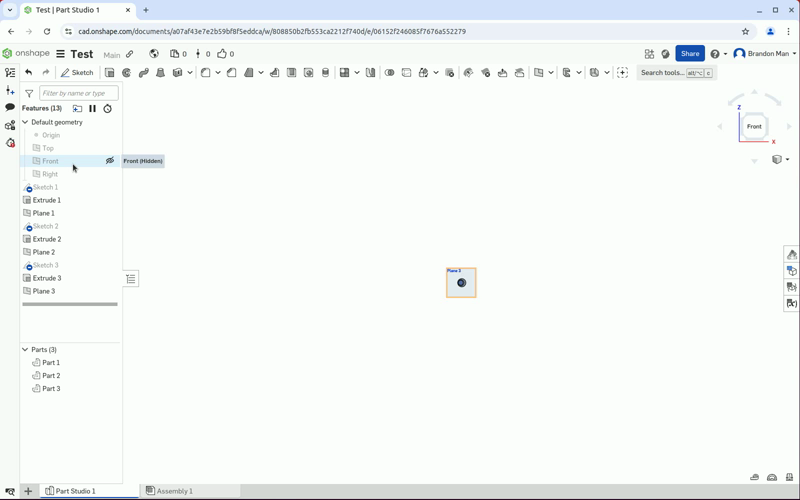
key(shift+s)
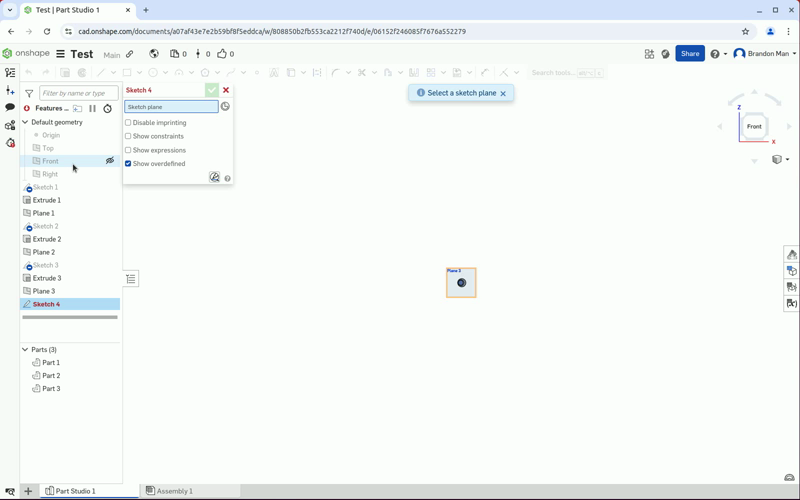
mouse_move(73, 293)
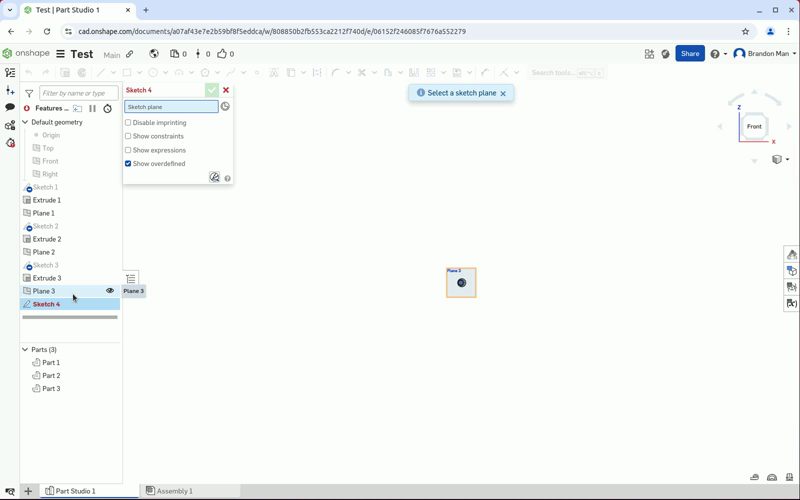
click(73, 293)
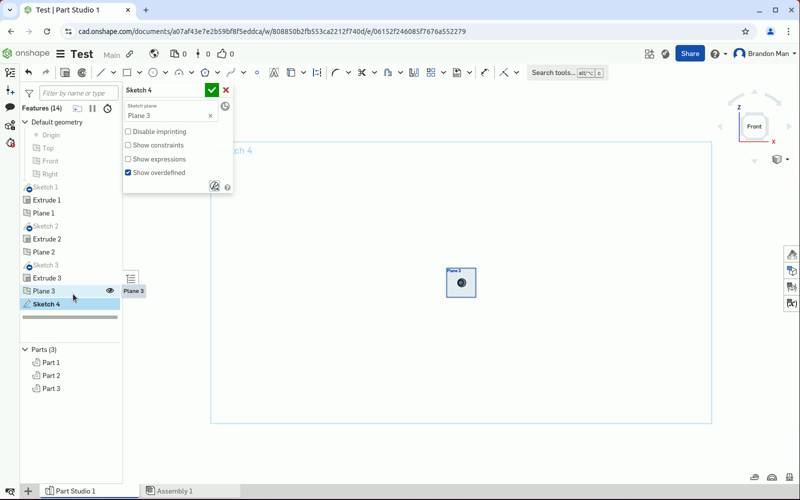
mouse_move(73, 352)
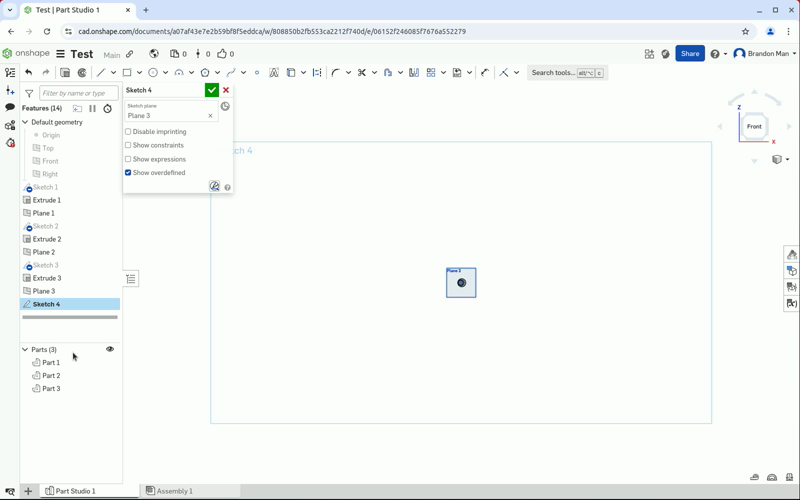
key(y)
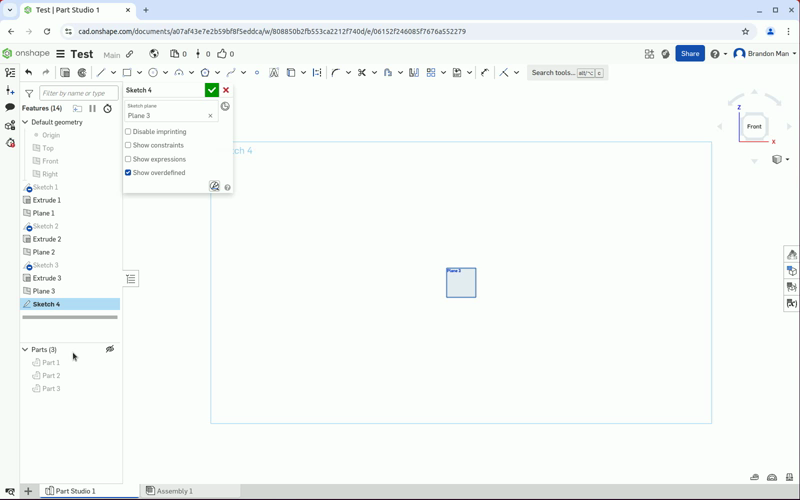
key(c)
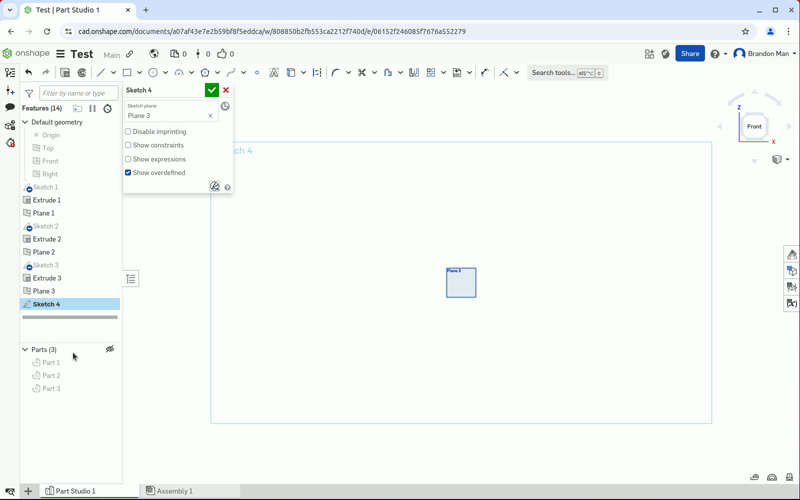
key_down(shift)
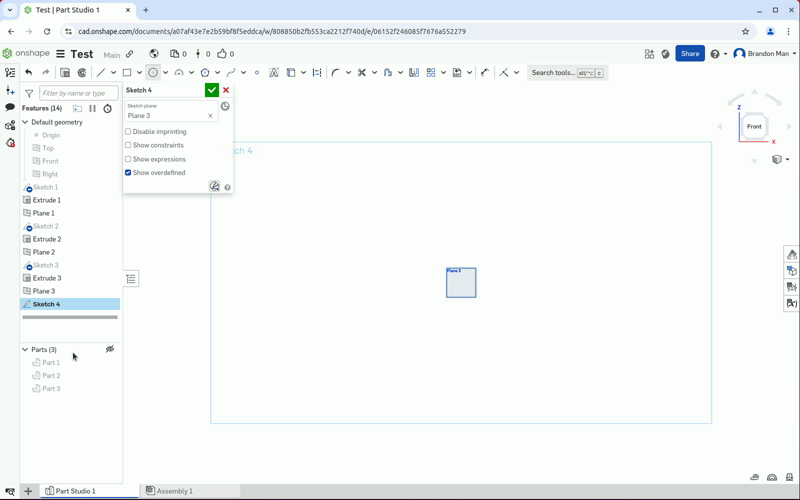
mouse_move(461, 282)
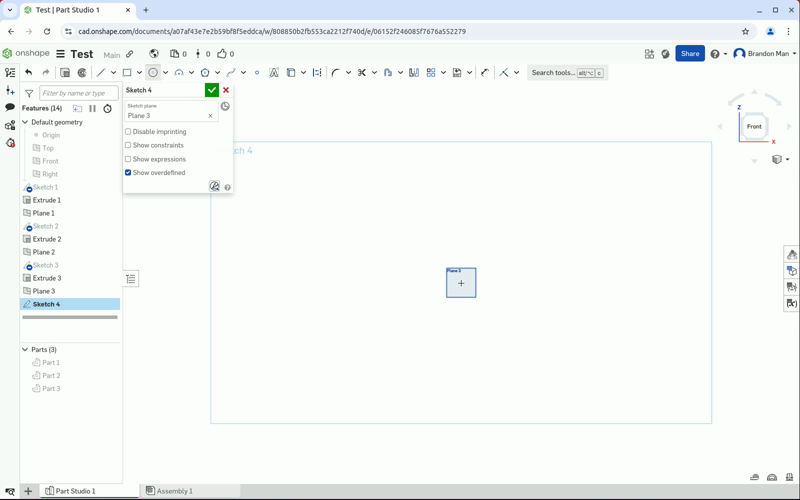
click(461, 282)
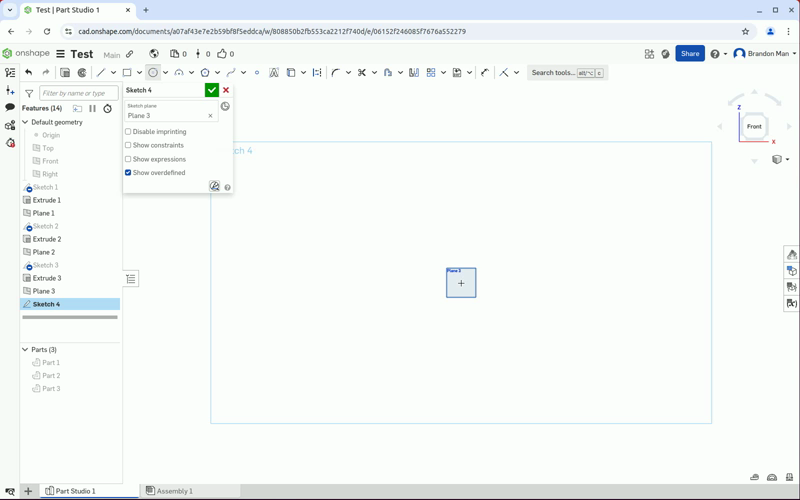
key_up(shift)
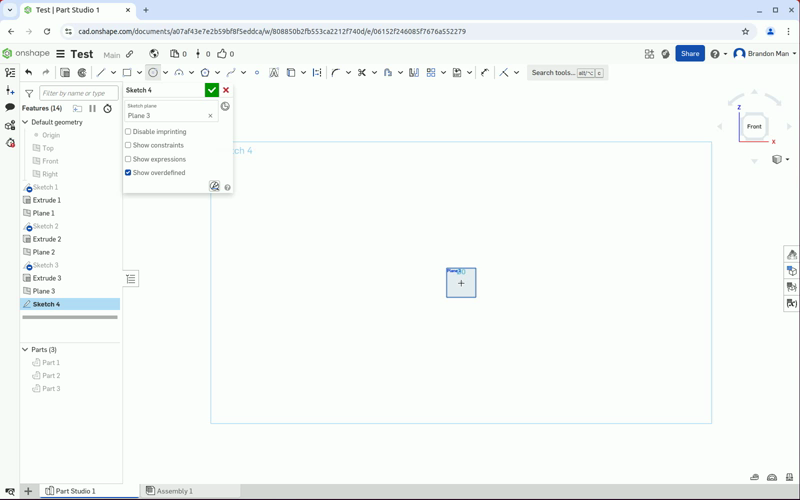
mouse_move(463, 282)
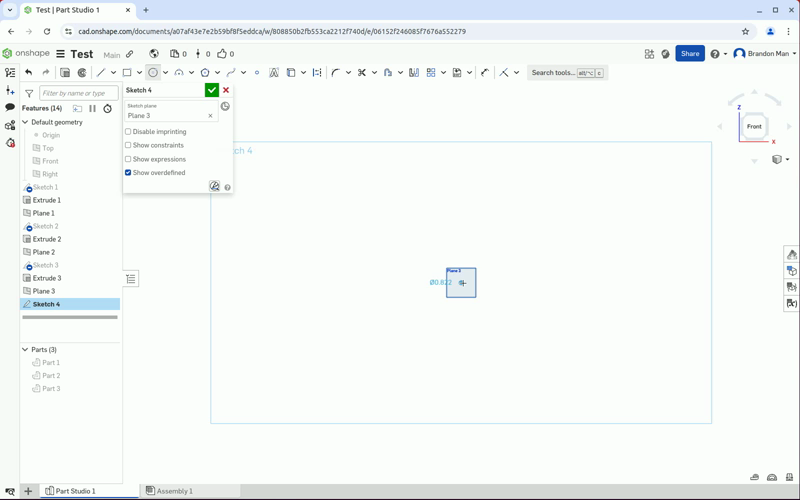
scroll(6)
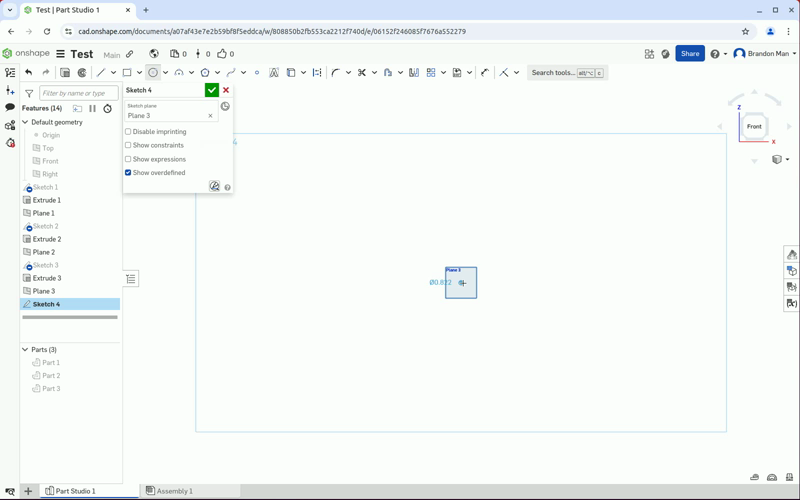
scroll(6)
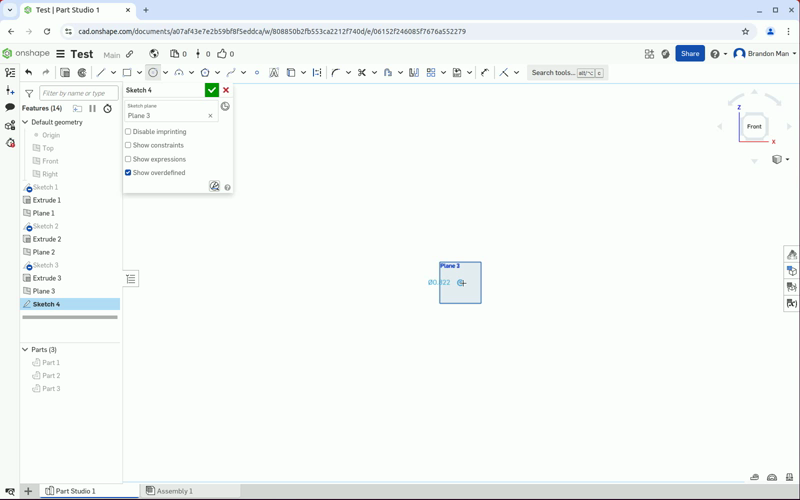
scroll(6)
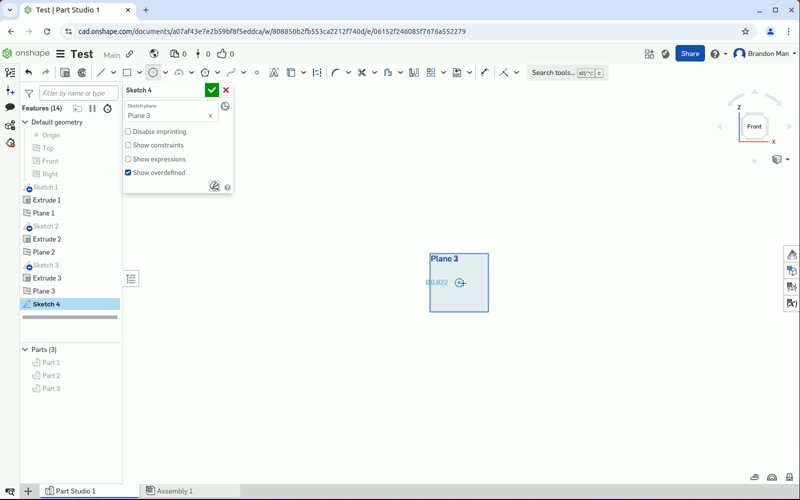
scroll(6)
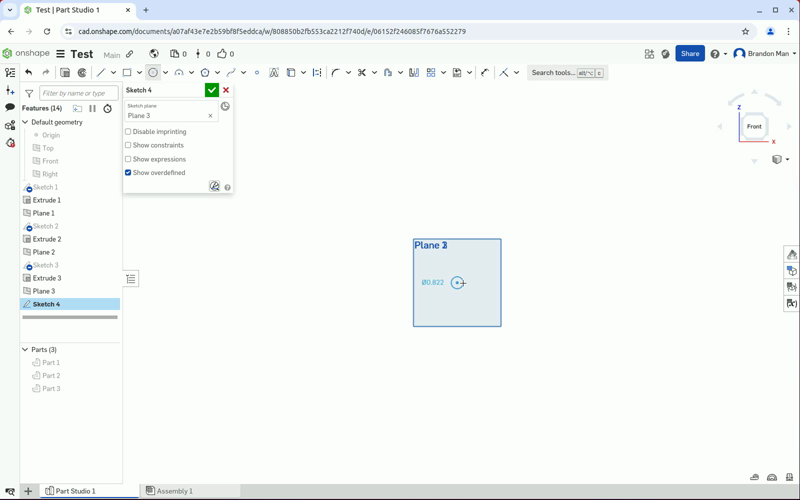
scroll(6)
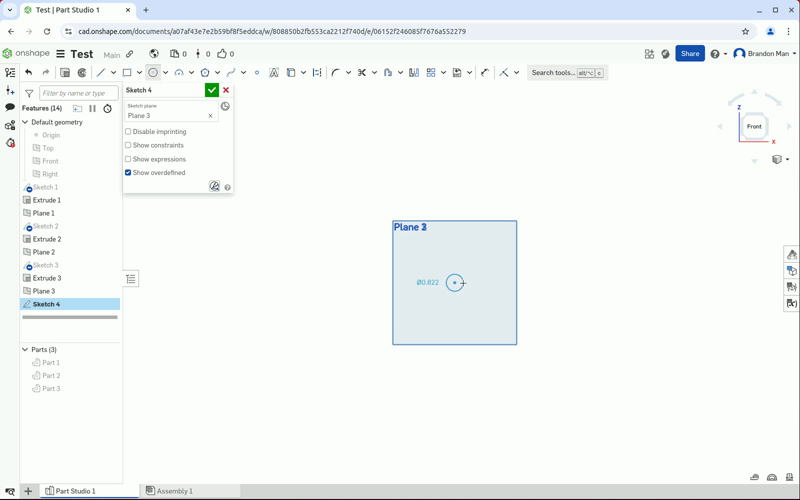
scroll(6)
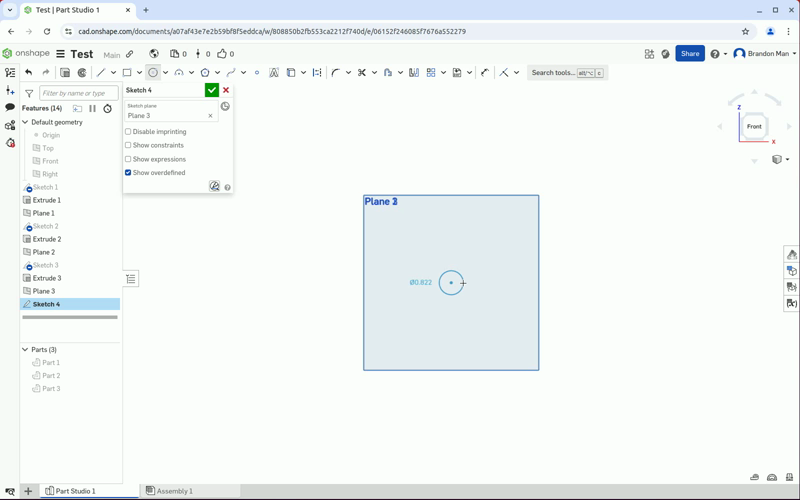
scroll(6)
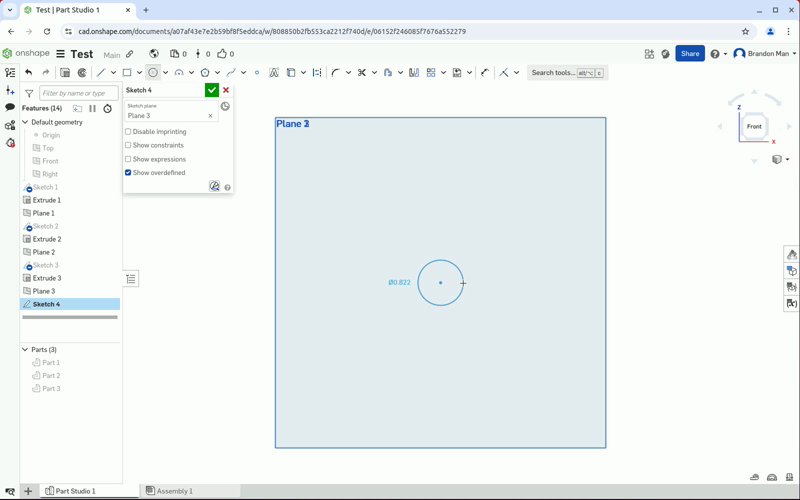
click(463, 282)
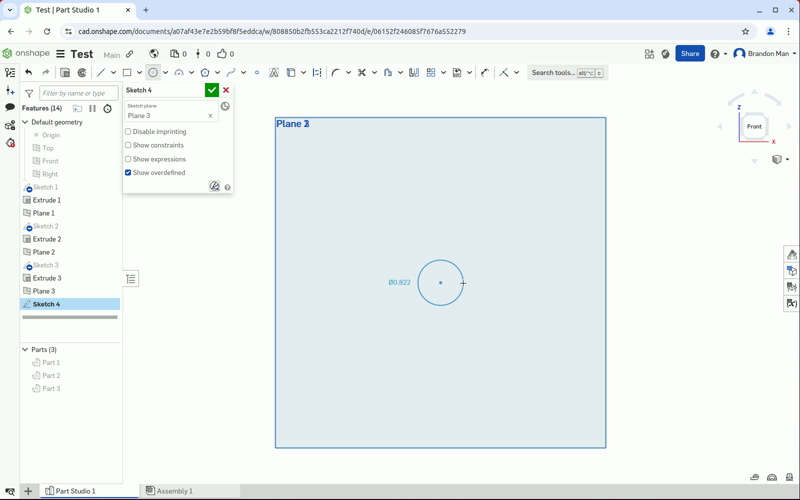
scroll(-6)
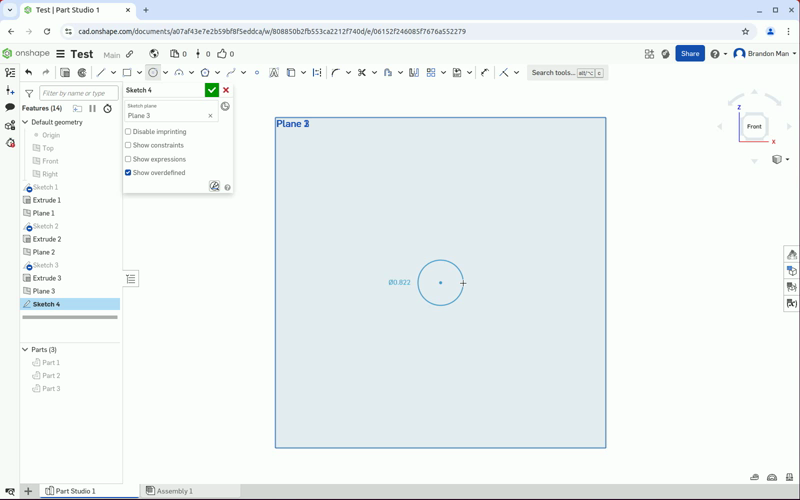
scroll(-6)
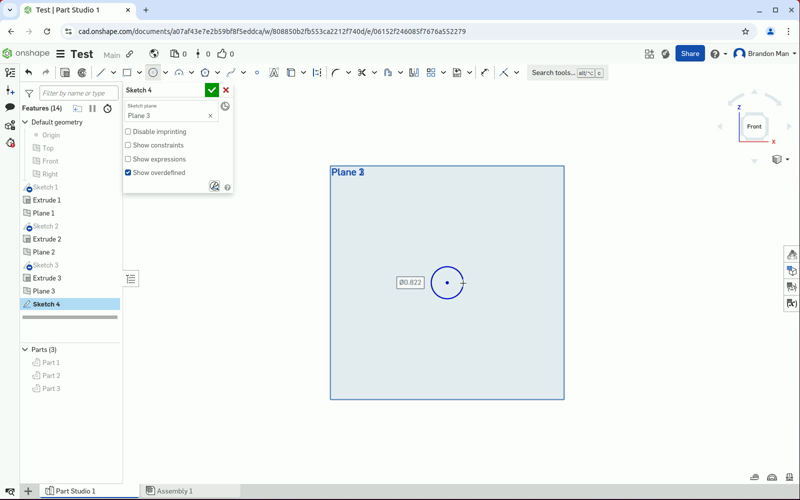
scroll(-6)
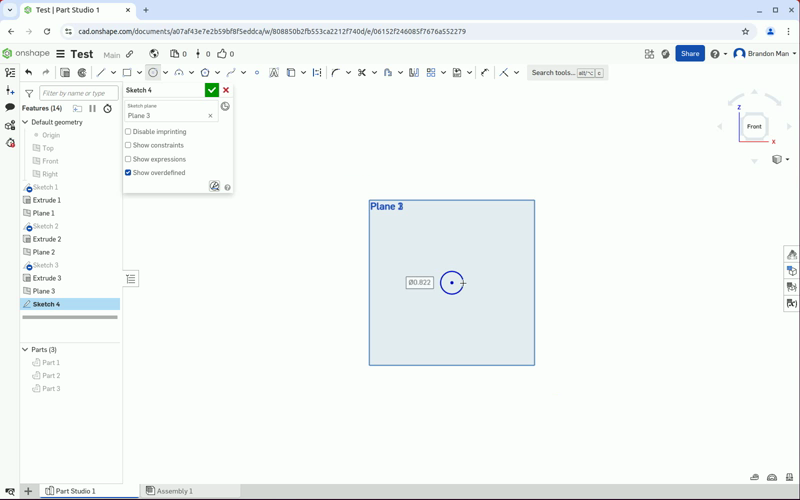
scroll(-6)
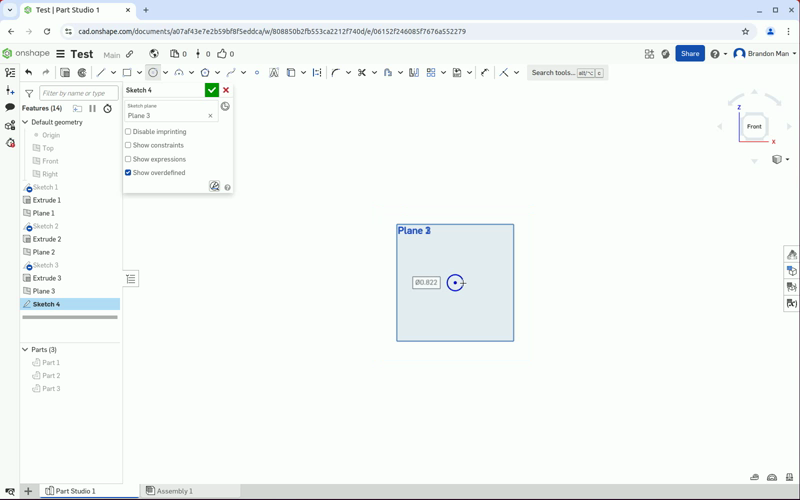
scroll(-6)
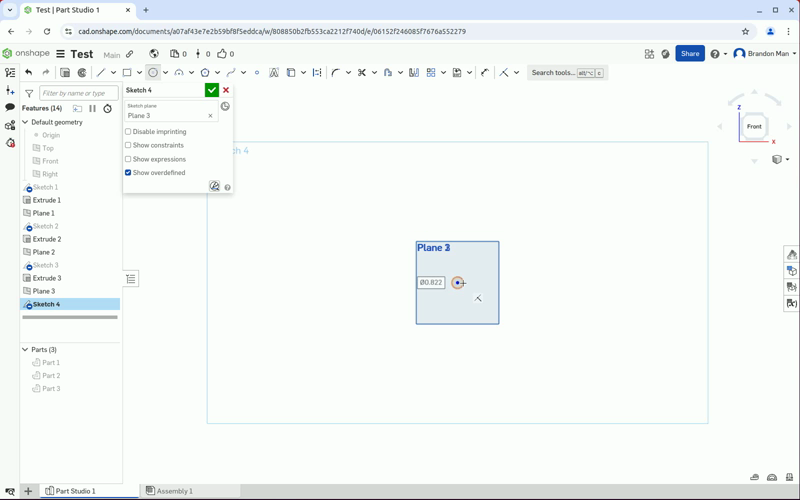
scroll(-6)
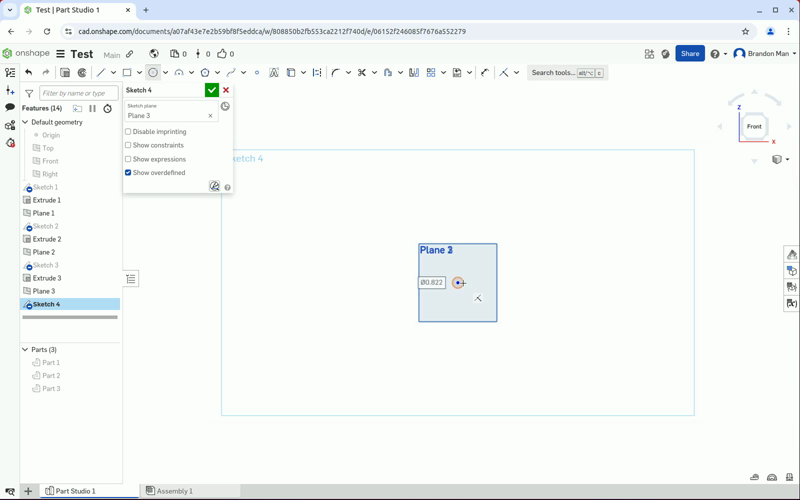
scroll(-6)
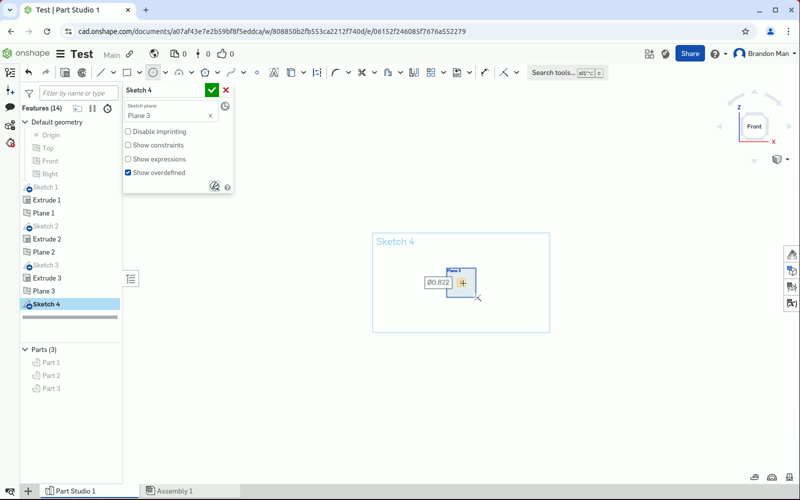
key(esc)
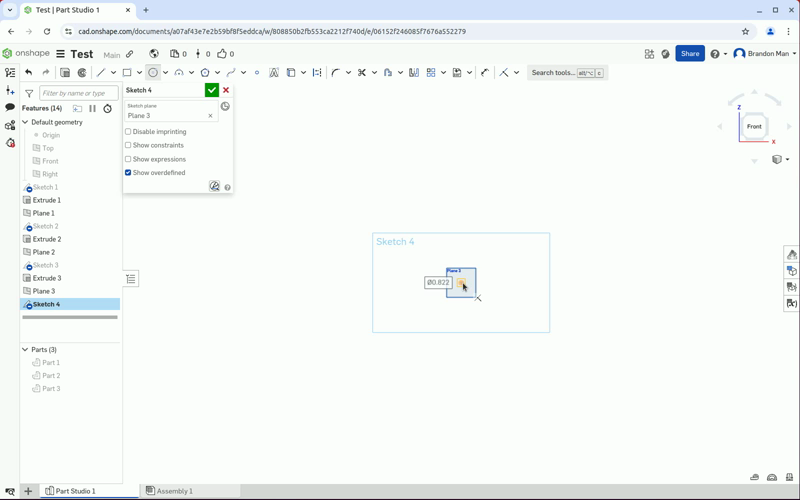
mouse_move(462, 281)
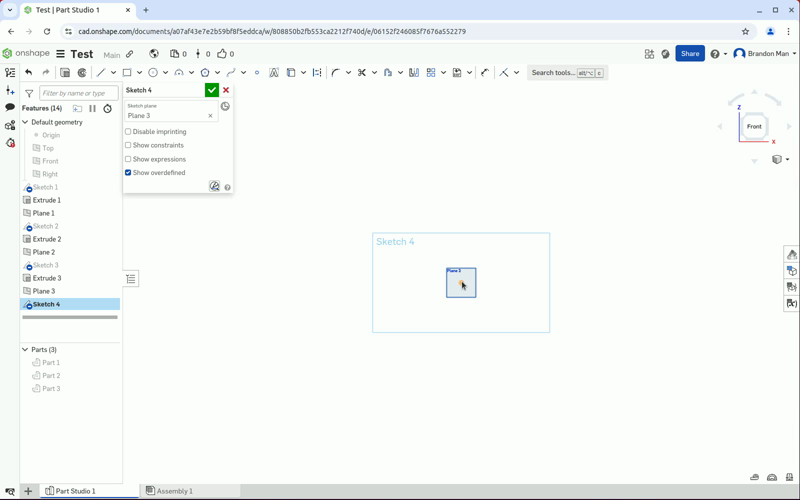
scroll(6)
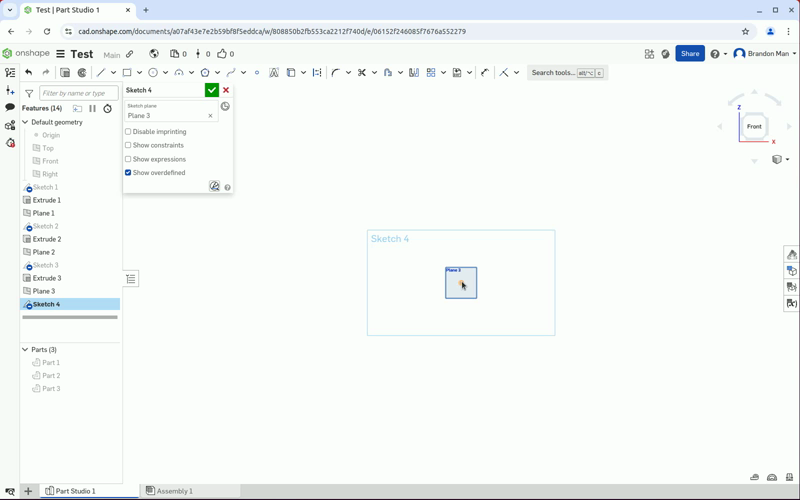
scroll(6)
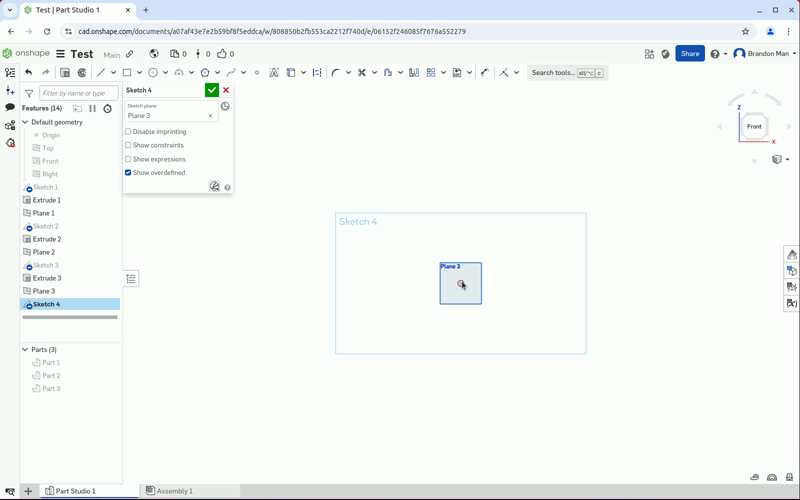
scroll(6)
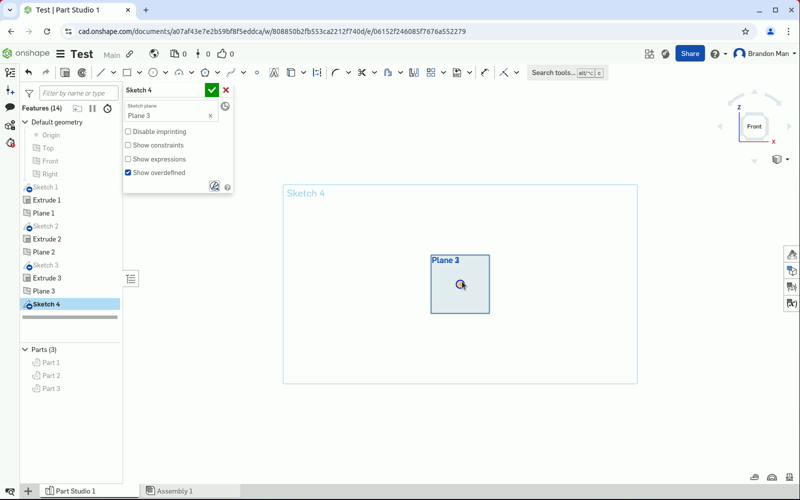
scroll(6)
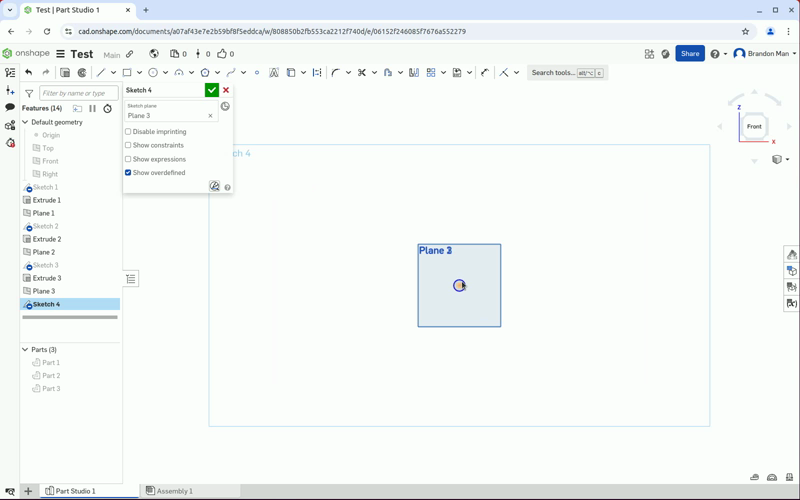
scroll(6)
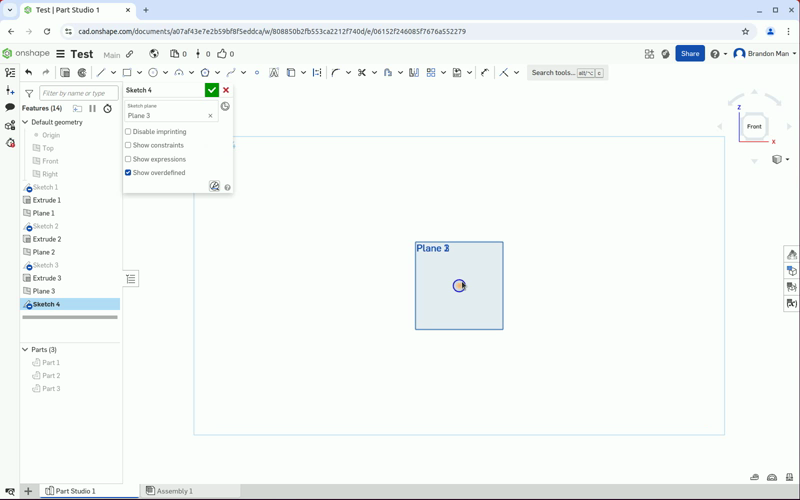
scroll(6)
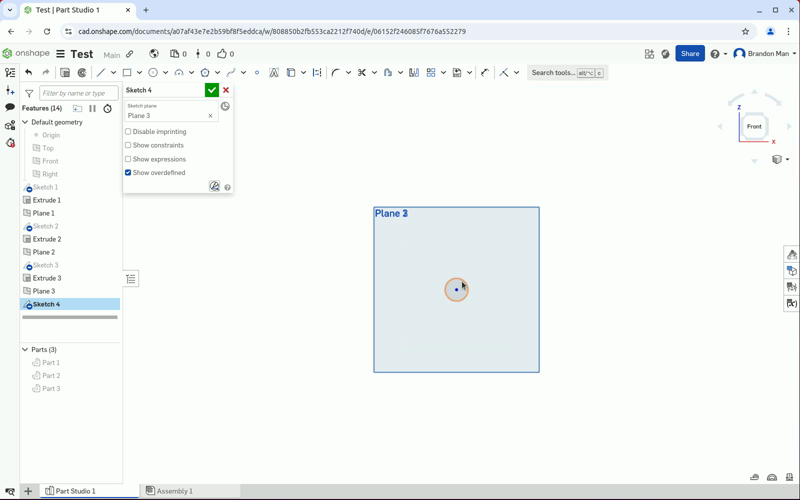
scroll(6)
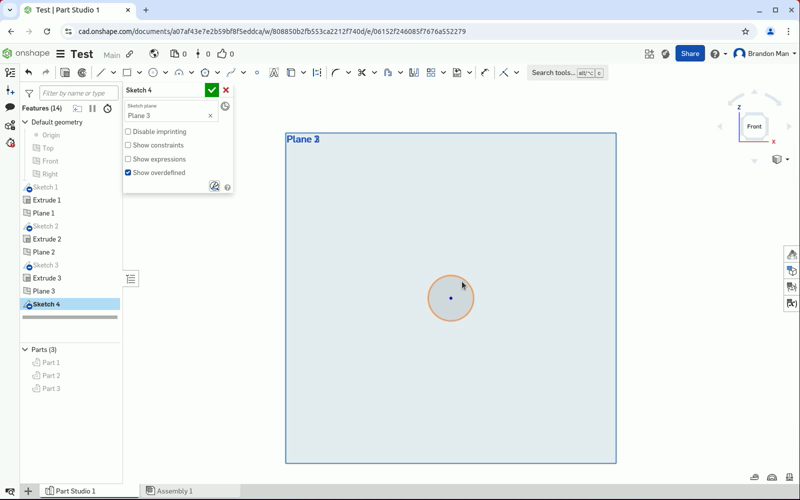
click(462, 281)
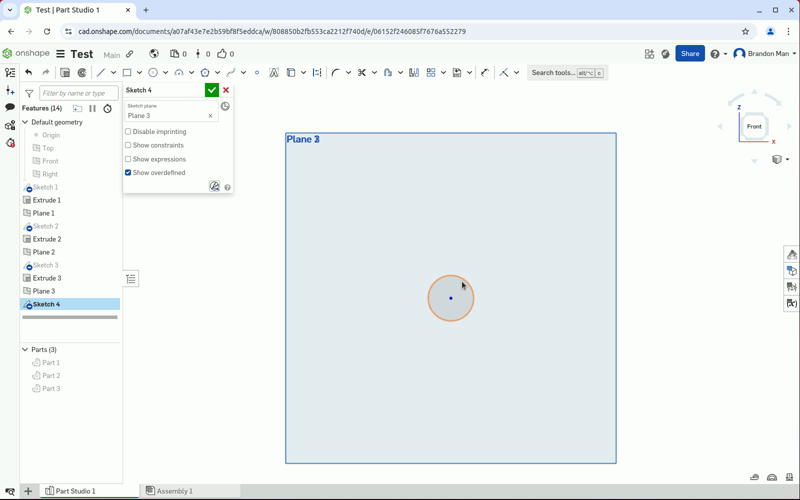
scroll(-6)
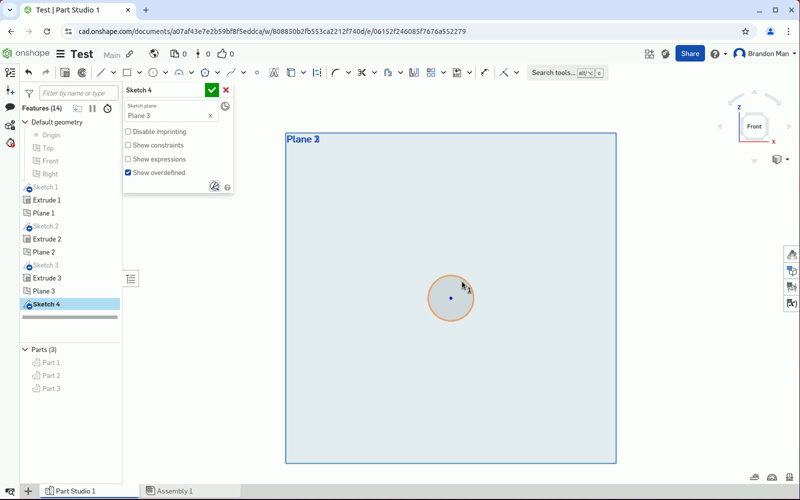
scroll(-6)
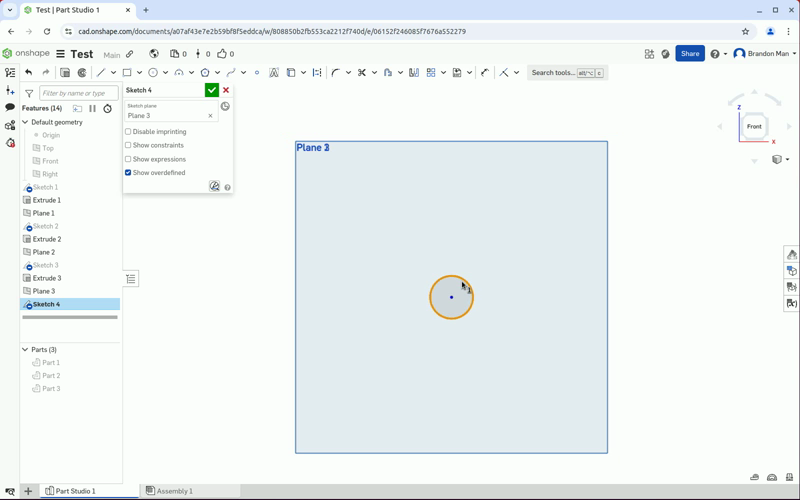
scroll(-6)
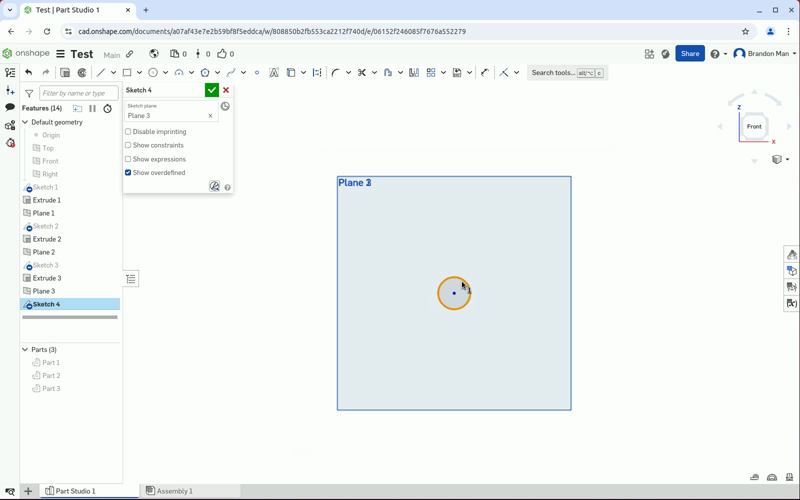
scroll(-6)
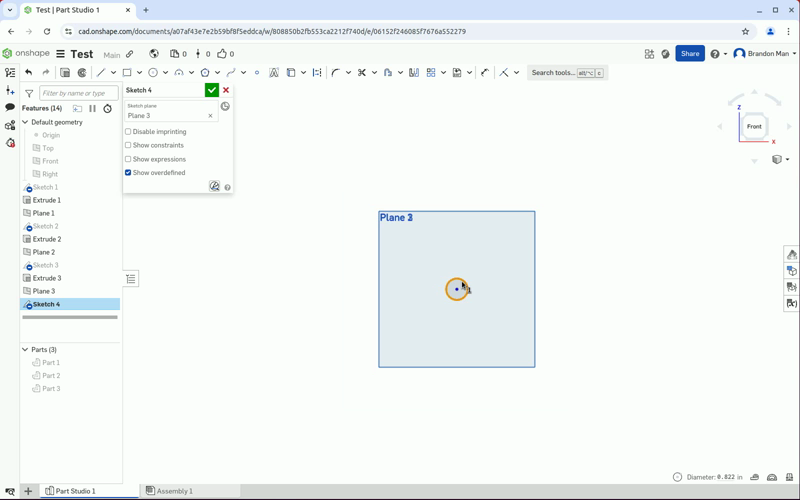
scroll(-6)
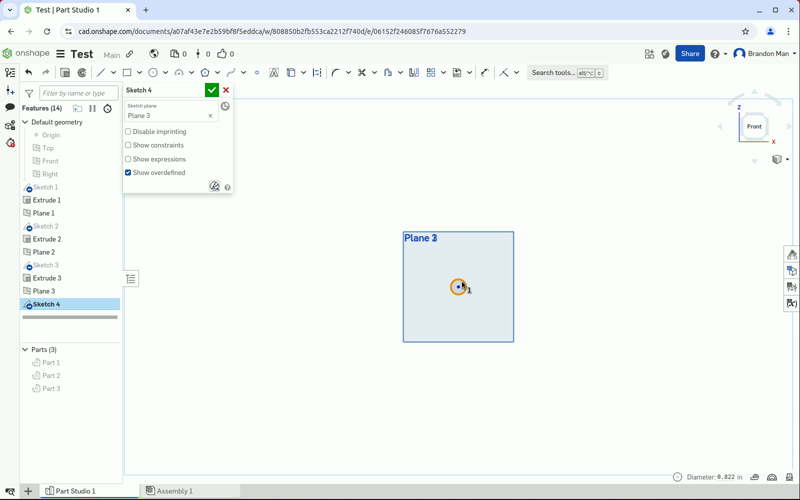
scroll(-6)
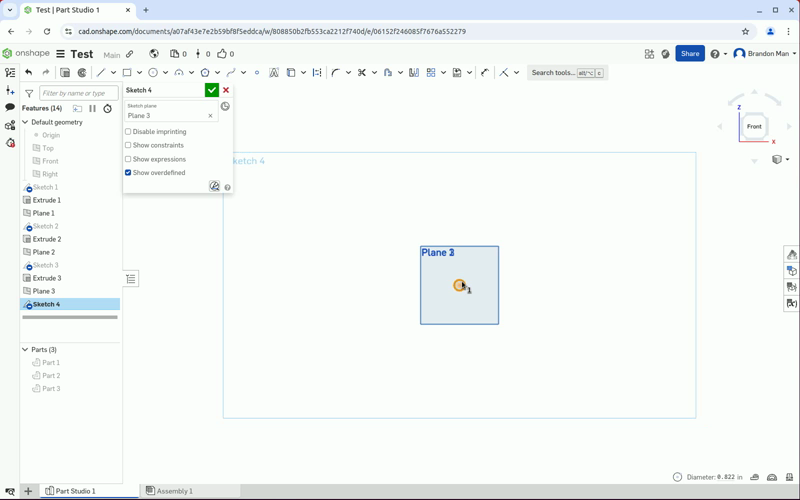
scroll(-6)
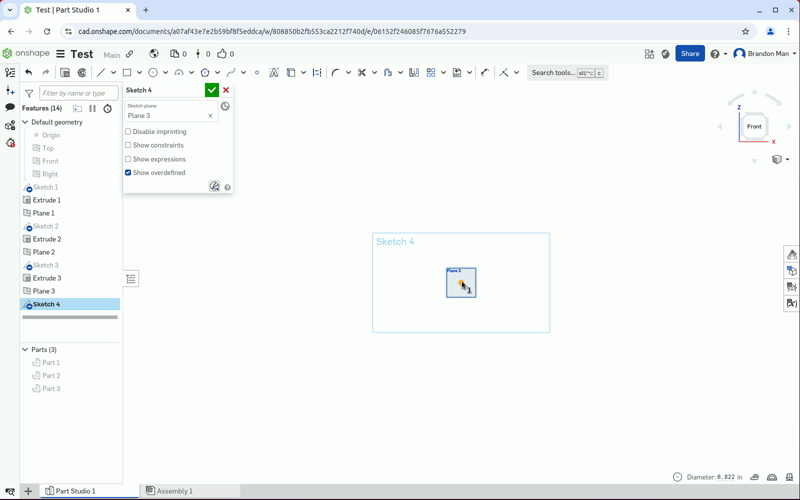
mouse_move(73, 352)
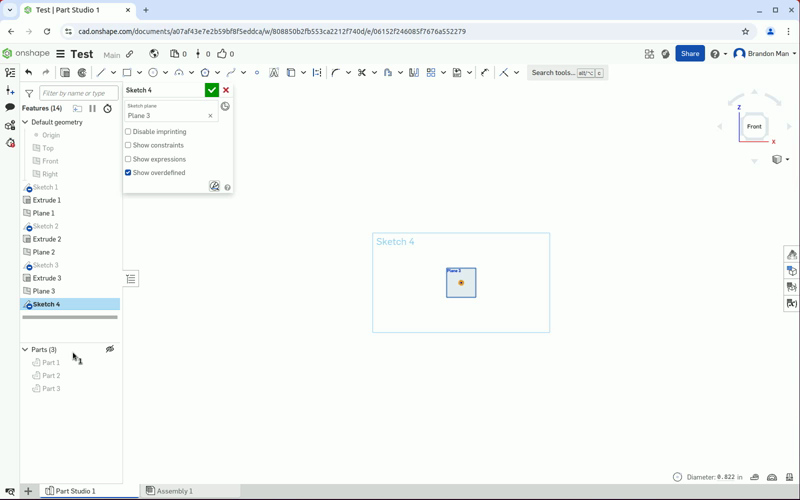
key(shift+y)
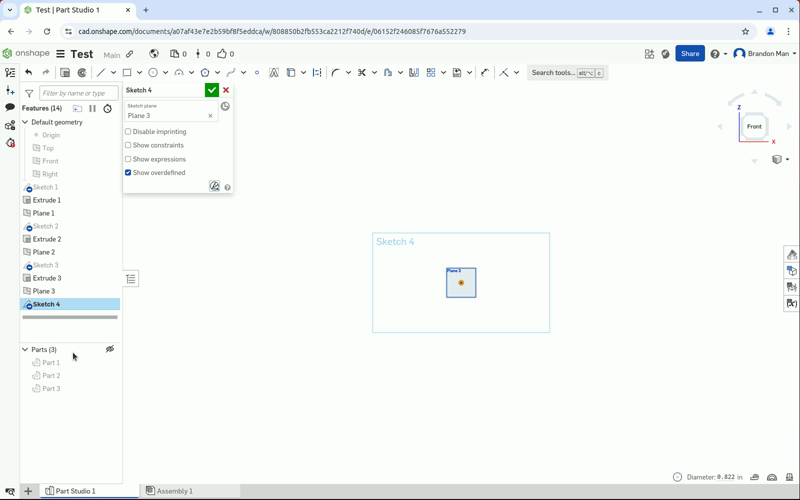
key(shift+e)
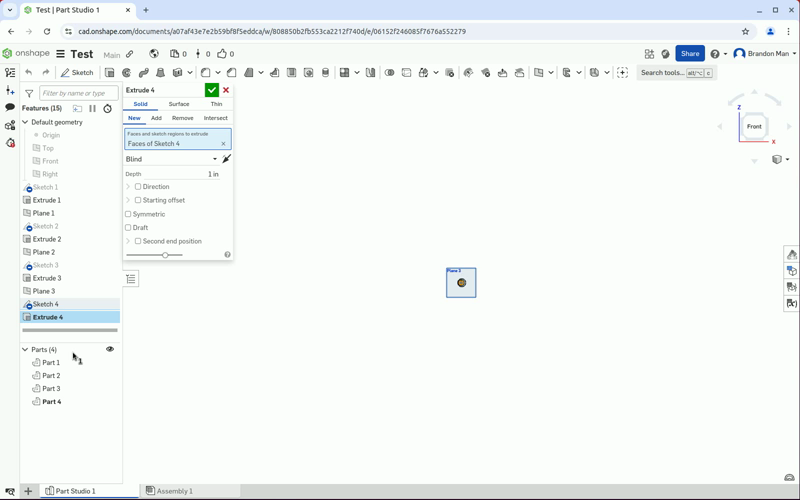
mouse_move(143, 106)
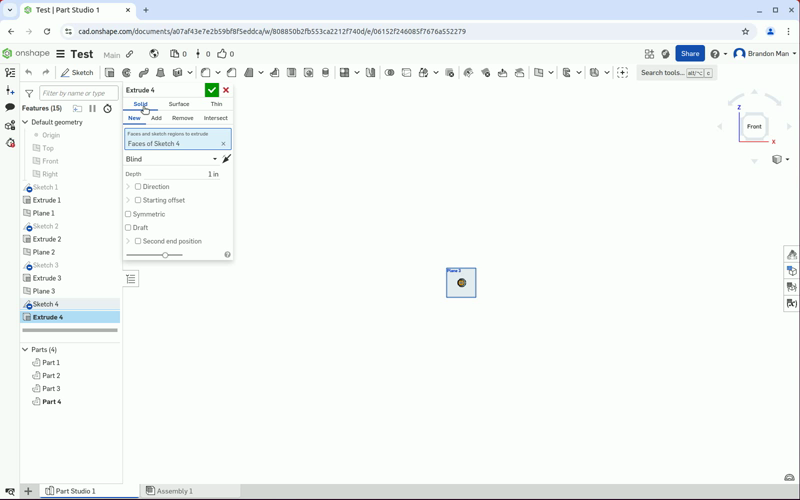
click(143, 106)
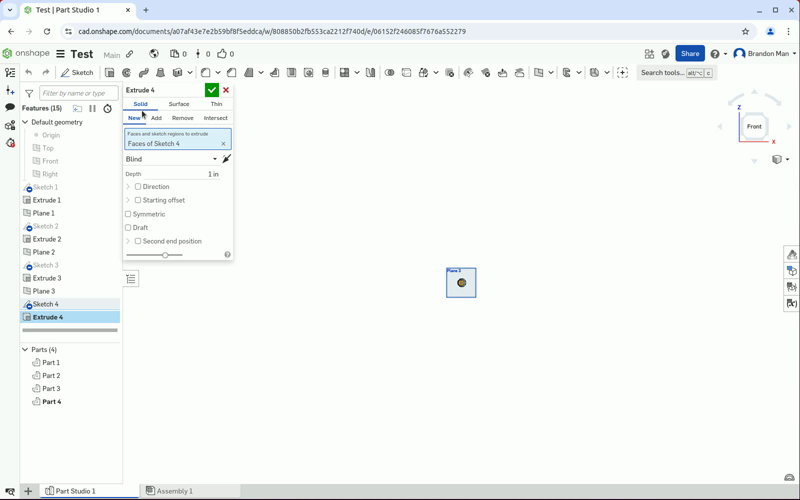
mouse_move(137, 120)
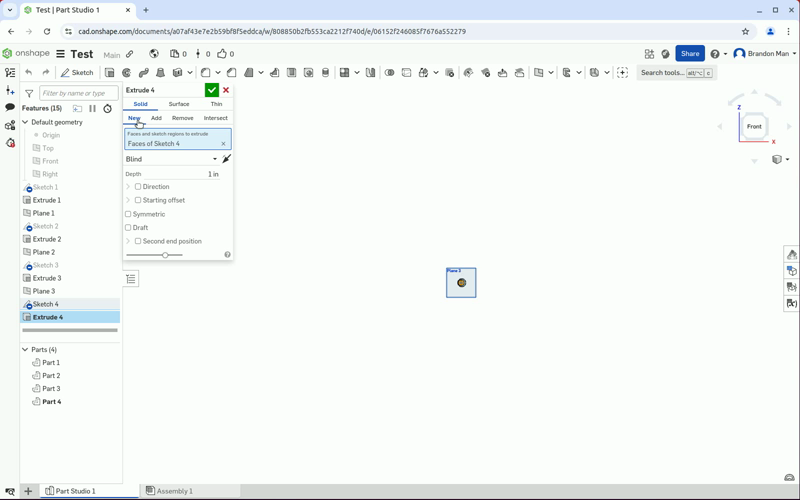
click(137, 120)
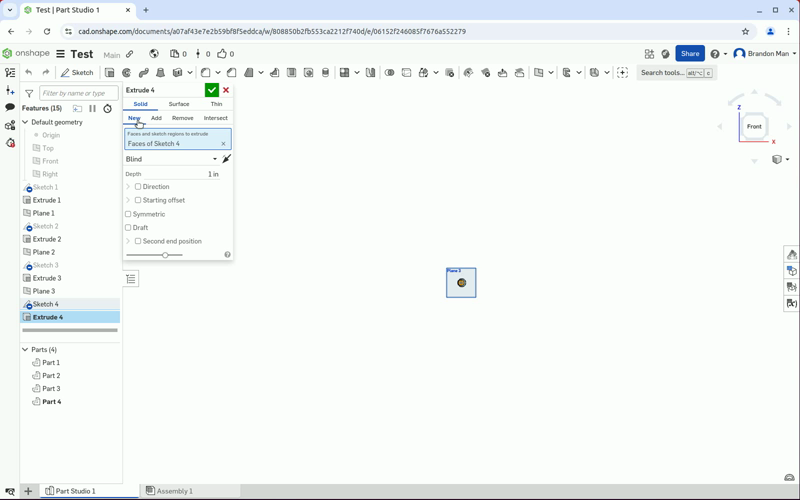
key(tab, 4)
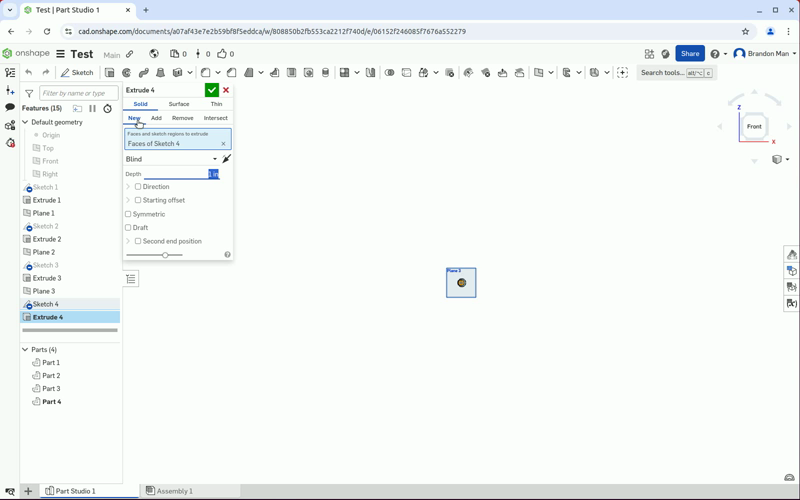
text(4.092)
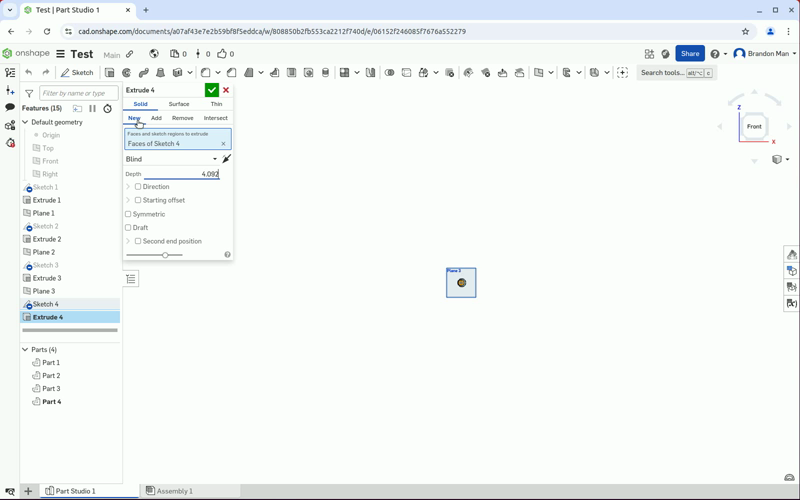
key(enter)
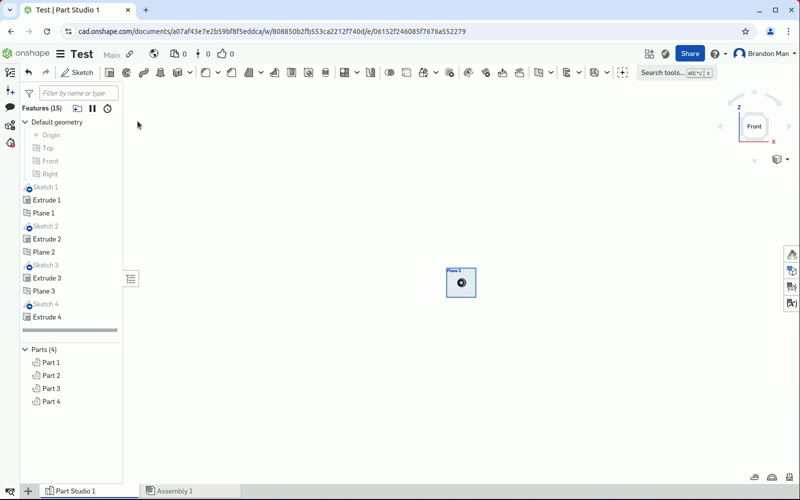
key(shift+h)
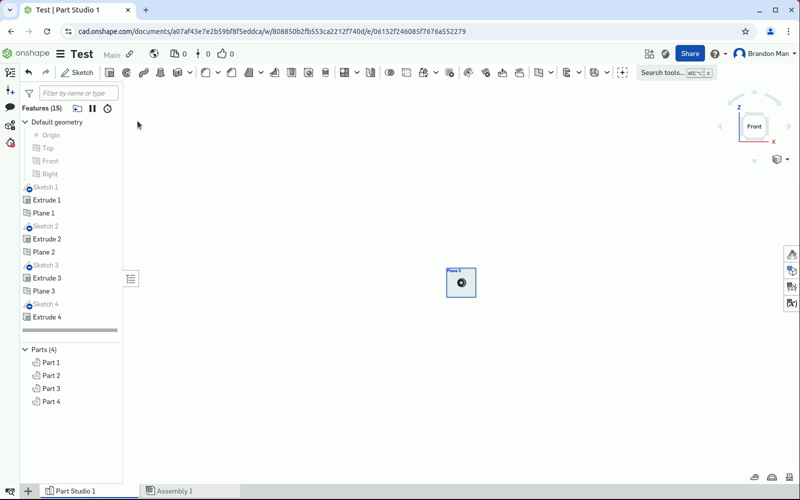
key(shift+h)
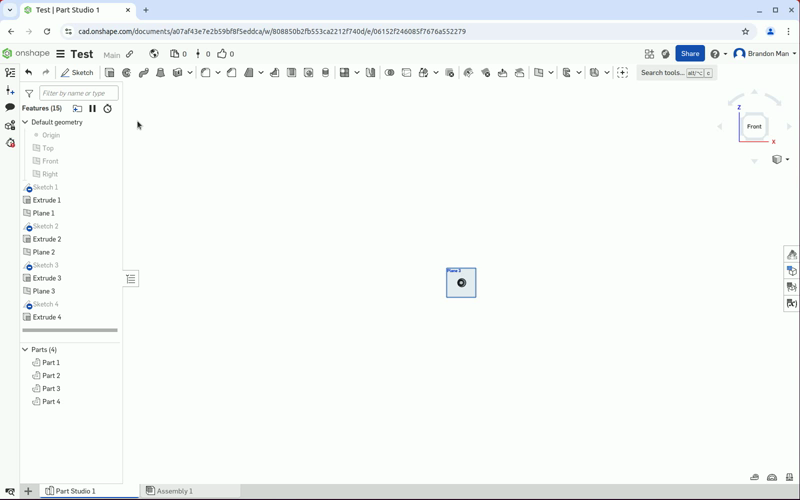
mouse_move(73, 189)
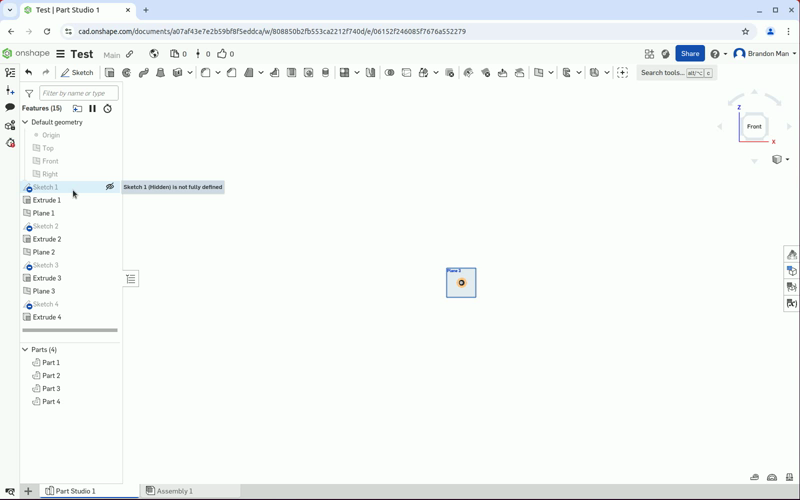
click(73, 189)
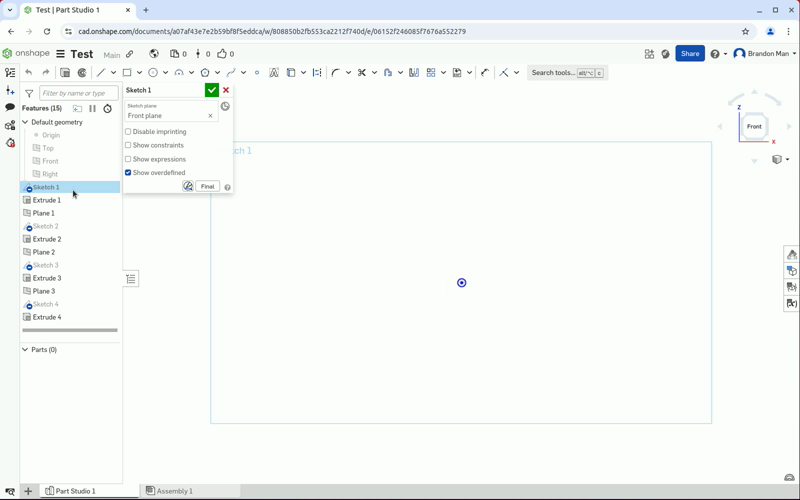
mouse_move(229, 92)
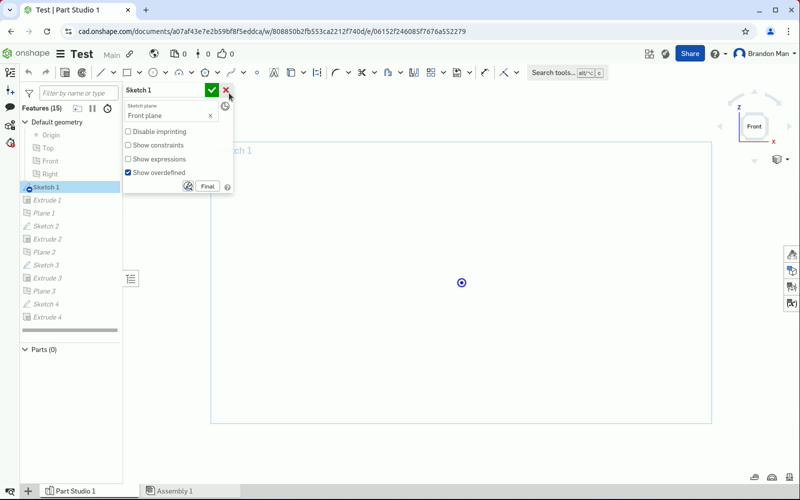
click(229, 92)
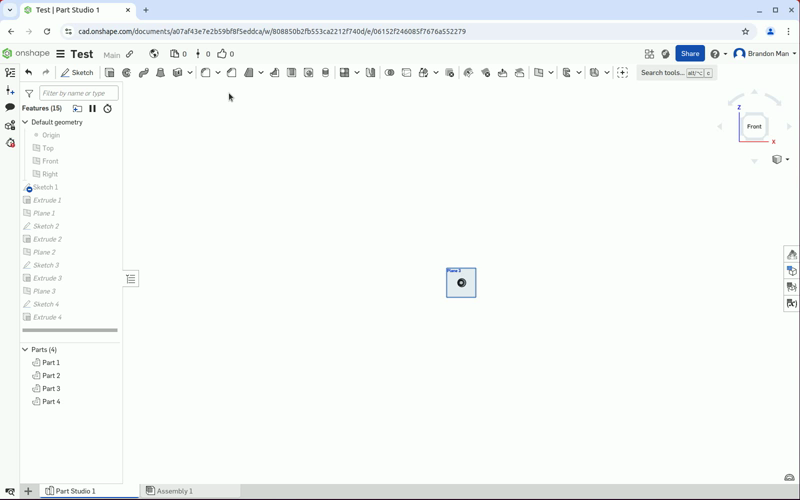
mouse_move(541, 75)
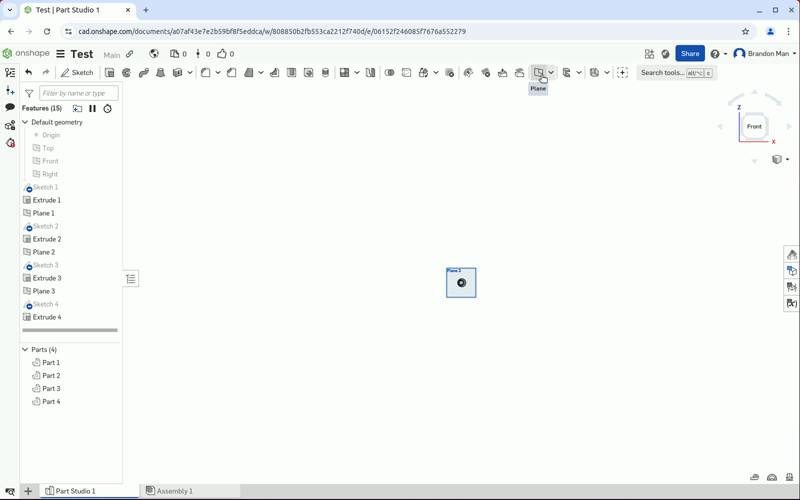
click(541, 75)
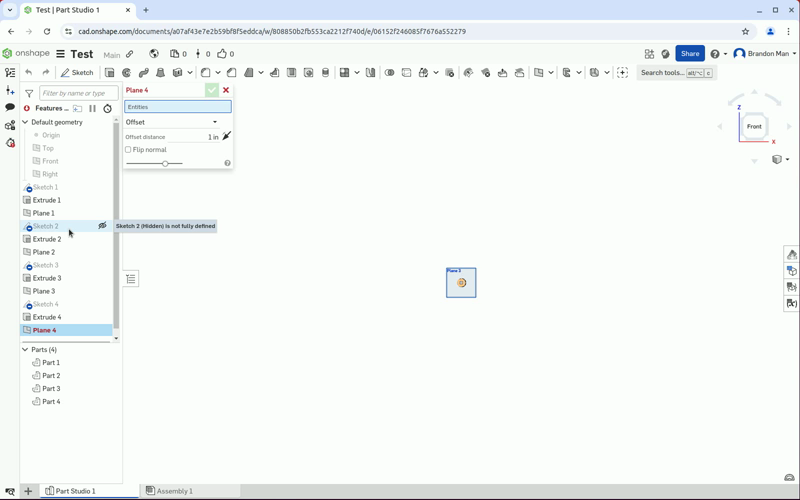
scroll(3)
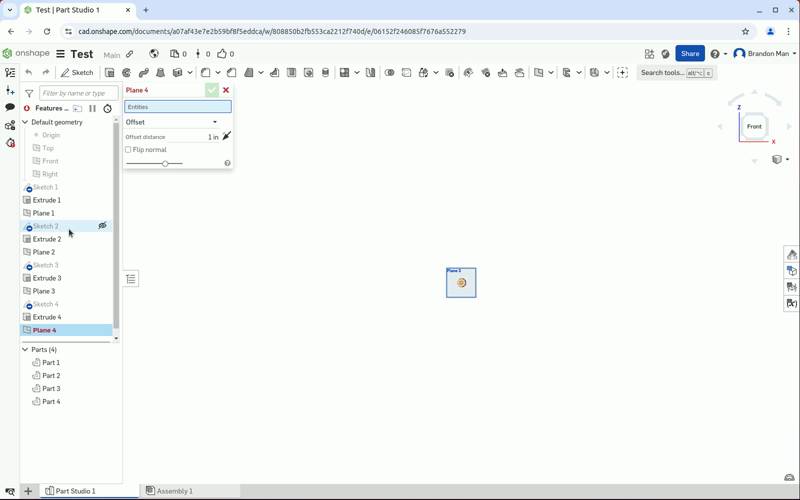
mouse_move(69, 163)
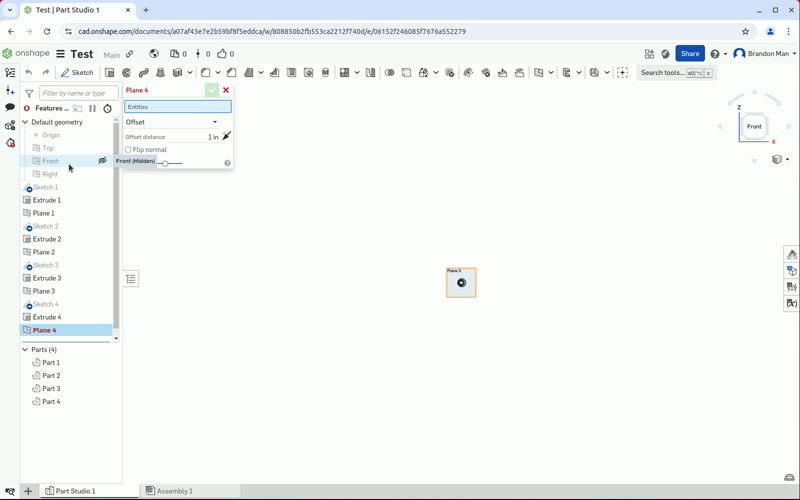
click(69, 163)
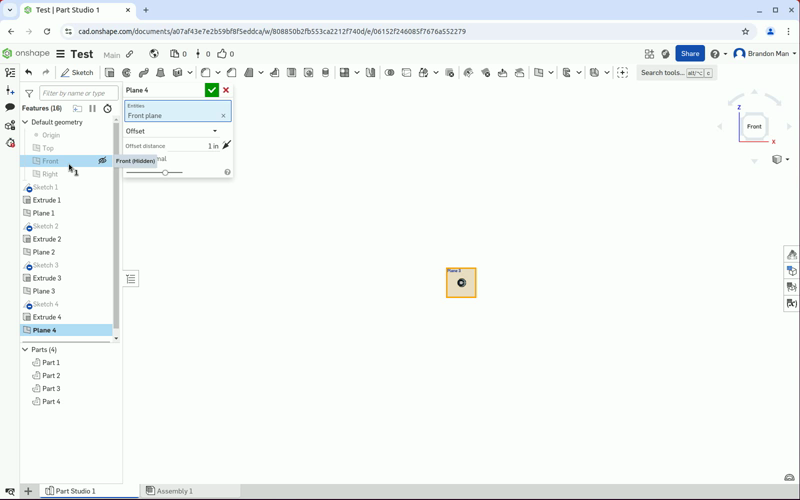
key(tab, 2)
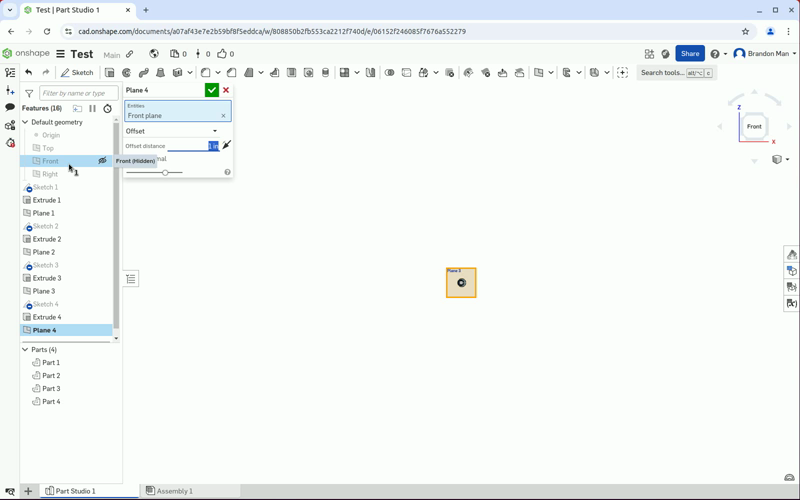
text(14.697)
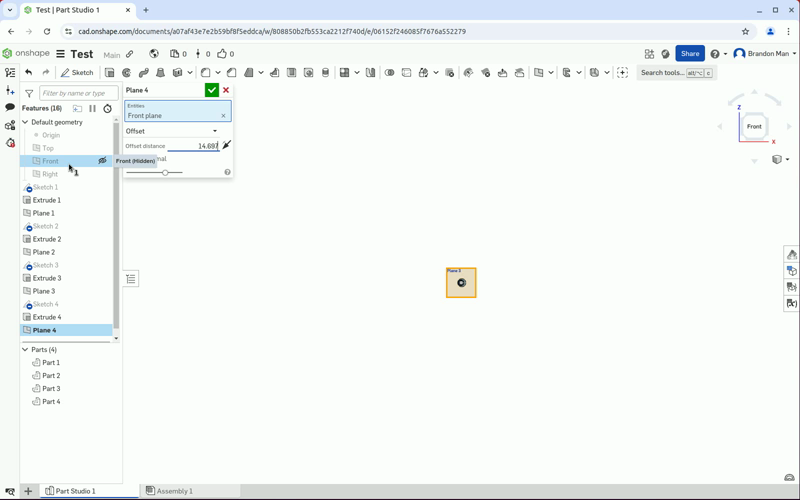
key(enter, 2)
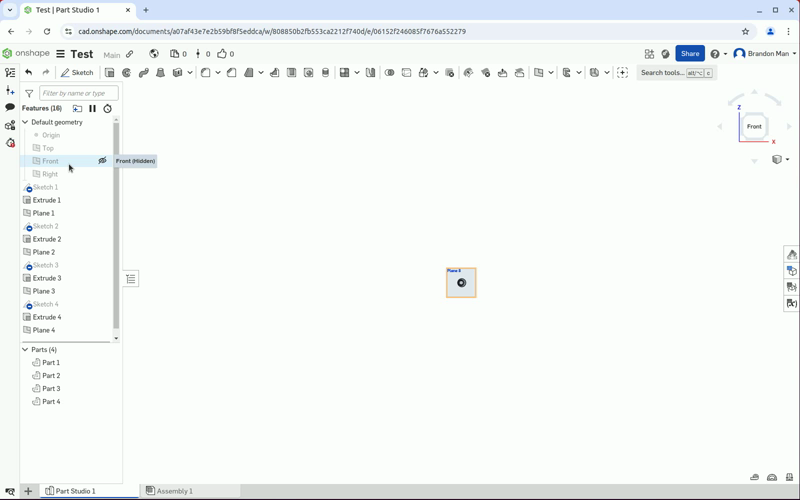
key(shift+s)
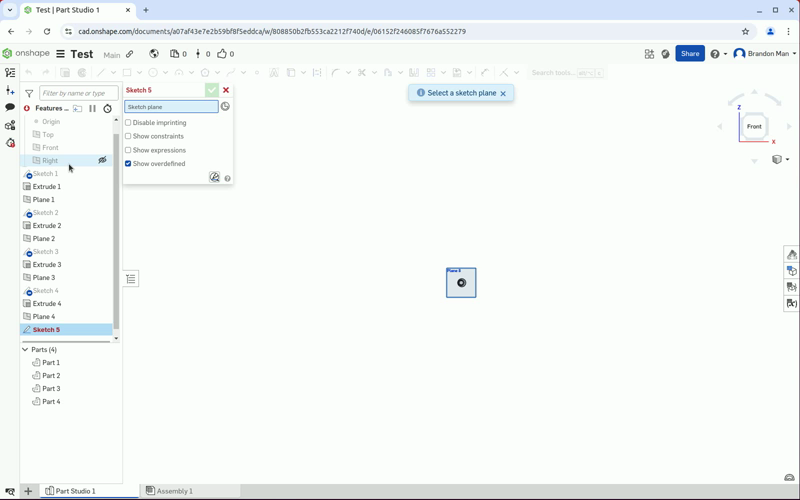
mouse_move(69, 319)
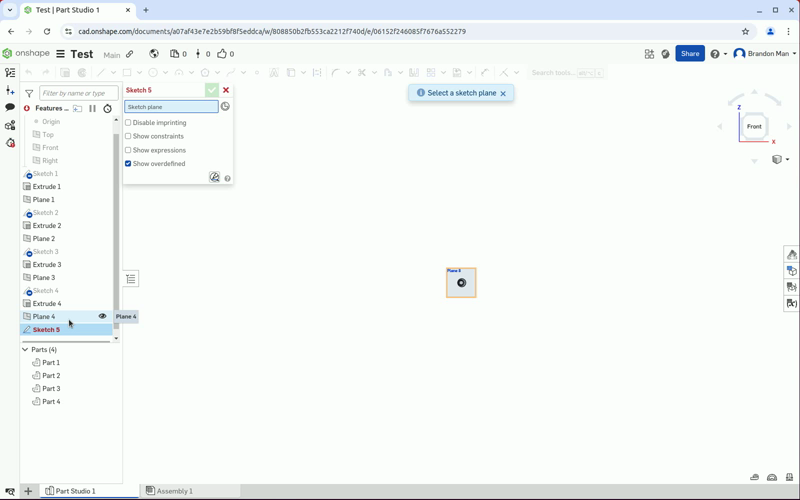
click(69, 319)
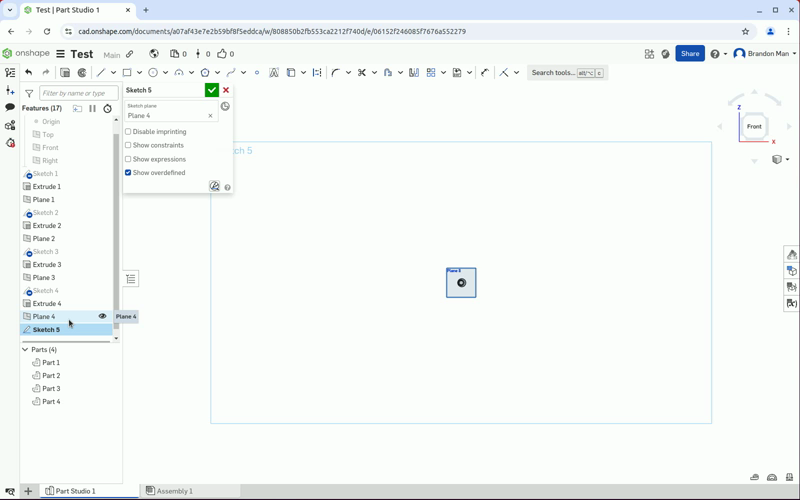
mouse_move(73, 352)
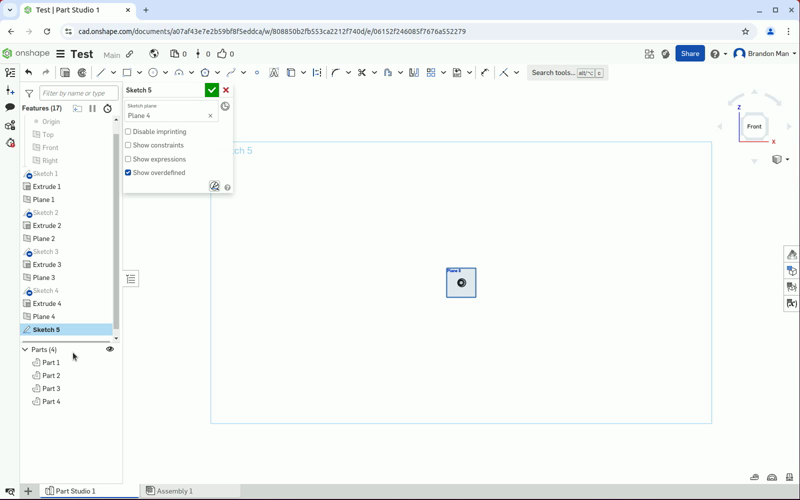
key(y)
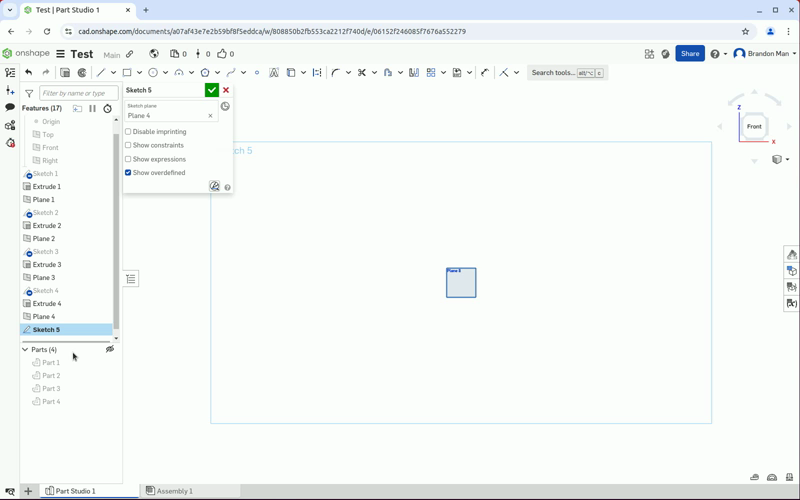
key(c)
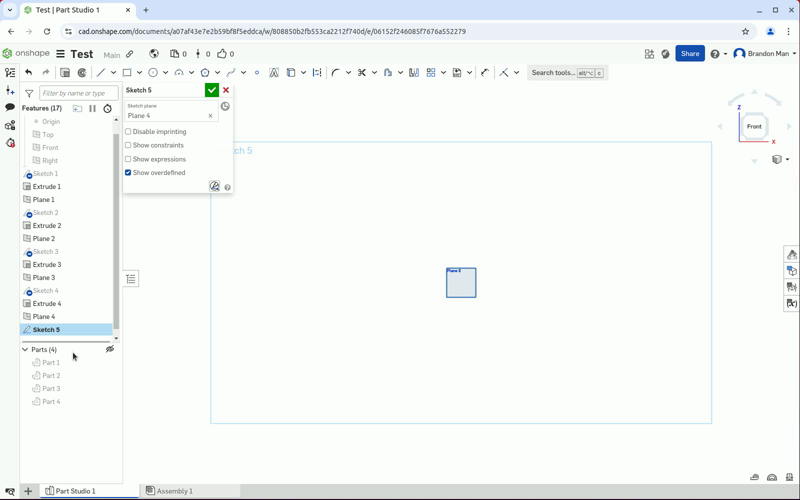
key_down(shift)
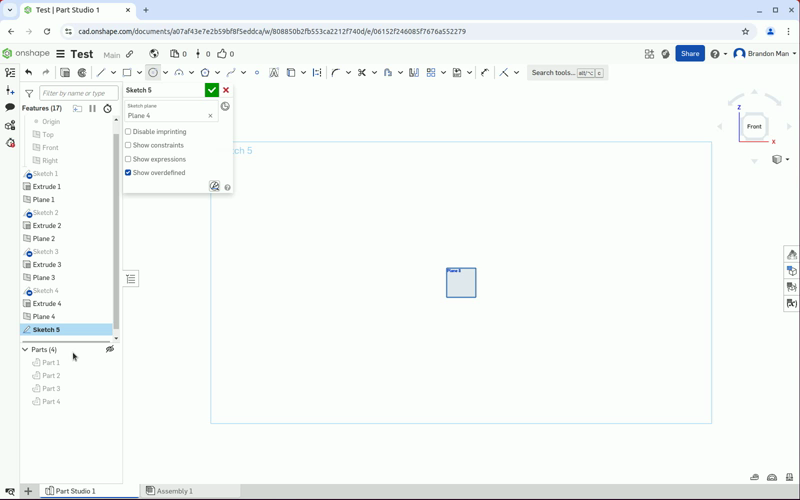
mouse_move(461, 282)
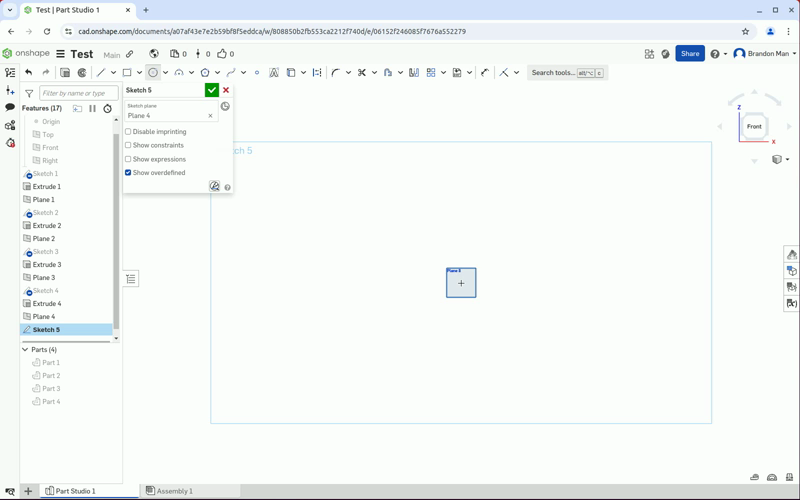
click(461, 282)
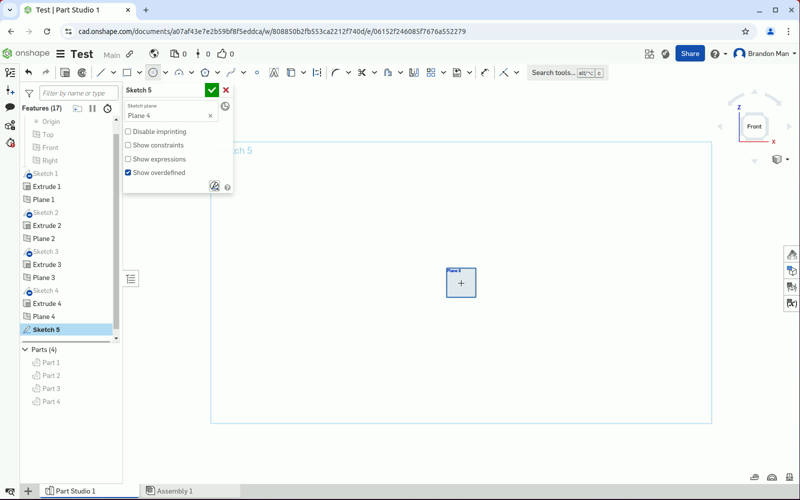
key_up(shift)
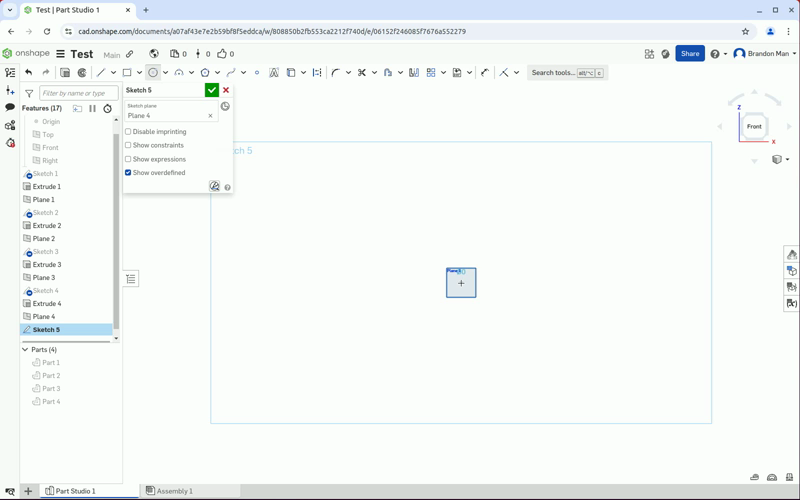
mouse_move(463, 282)
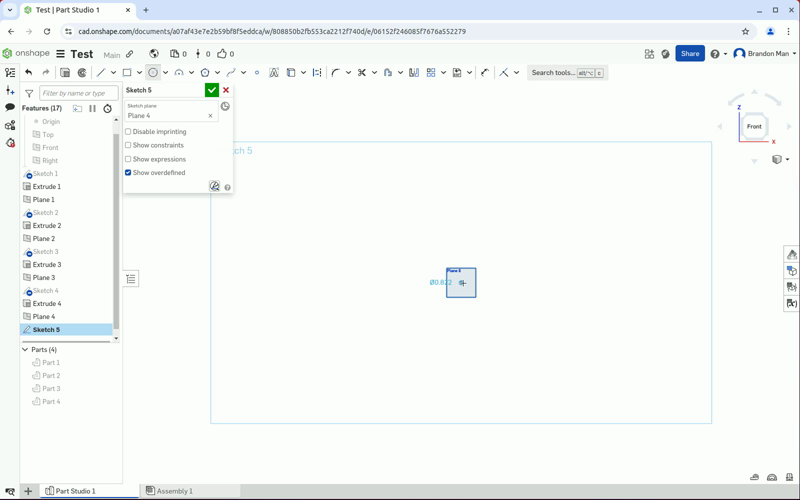
scroll(6)
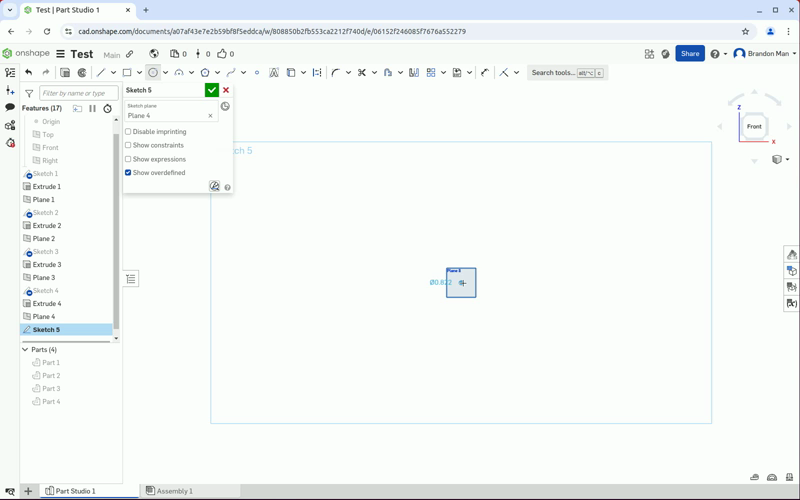
scroll(6)
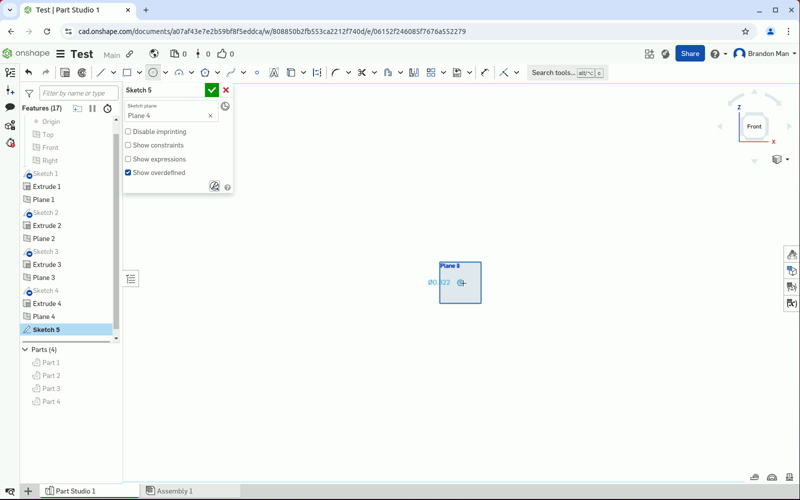
scroll(6)
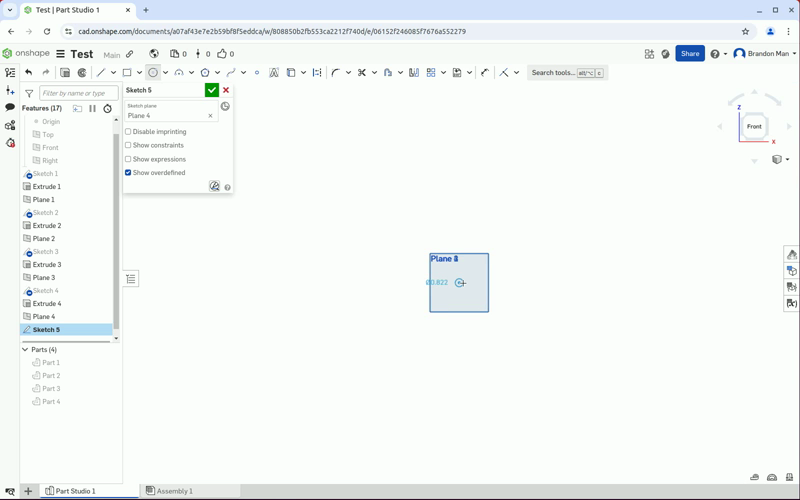
scroll(6)
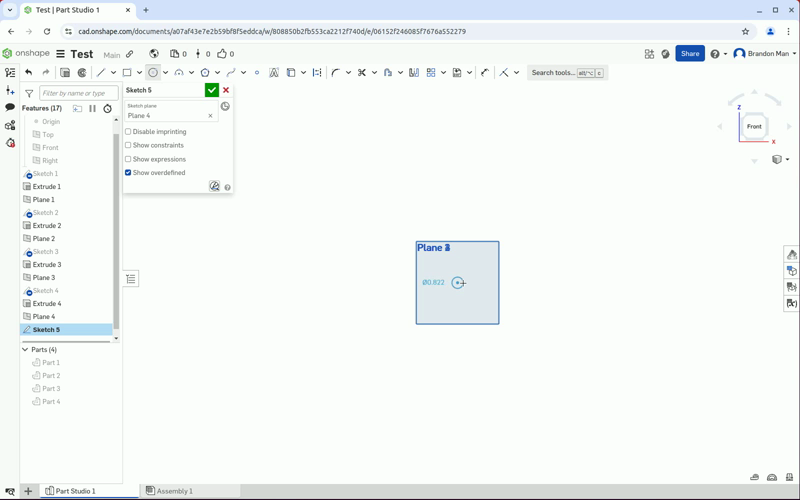
scroll(6)
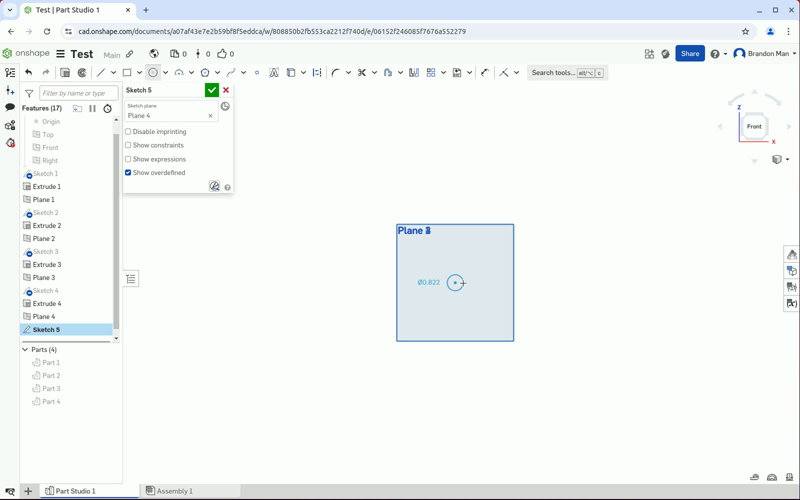
scroll(6)
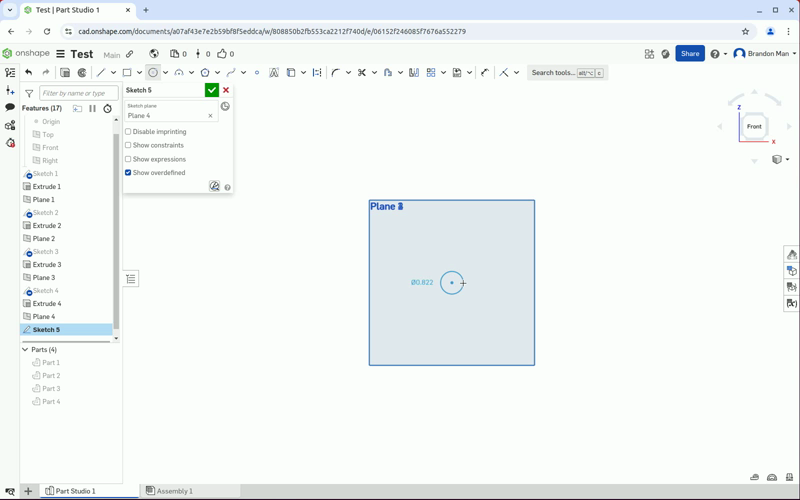
scroll(6)
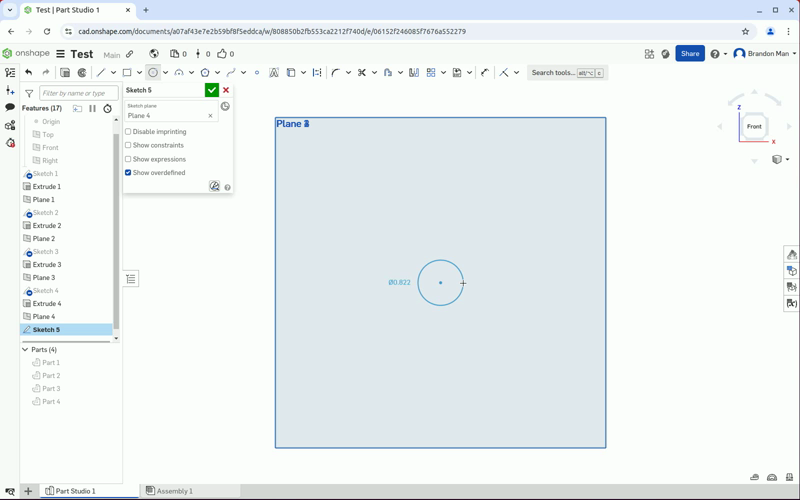
click(463, 282)
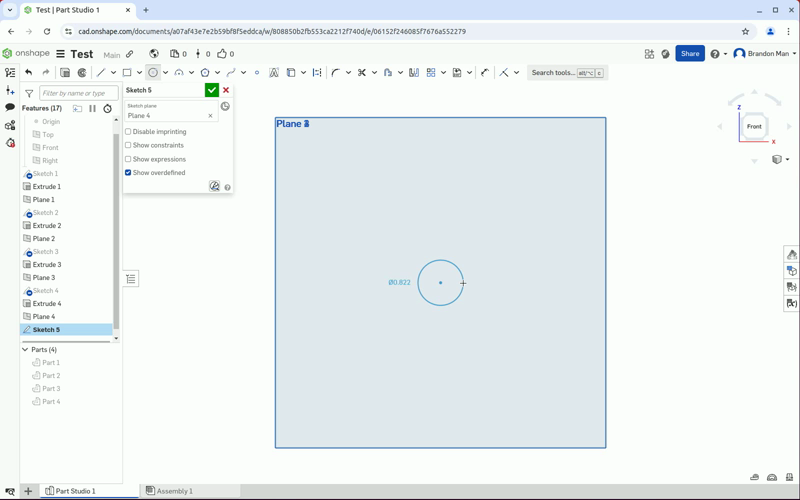
scroll(-6)
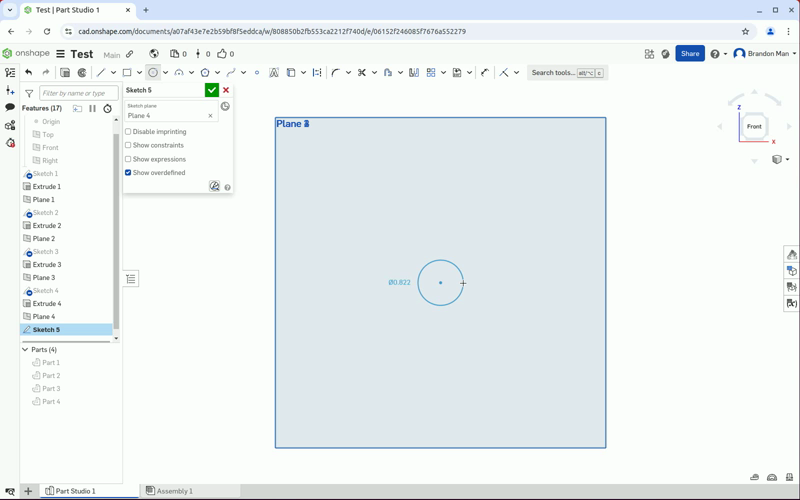
scroll(-6)
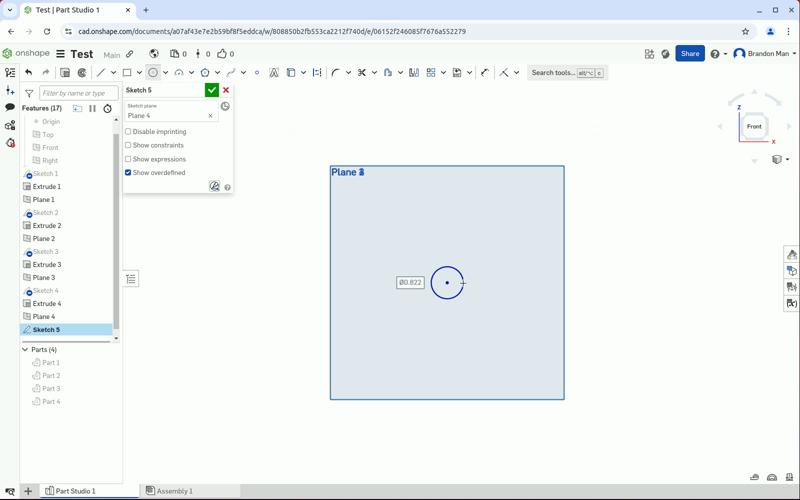
scroll(-6)
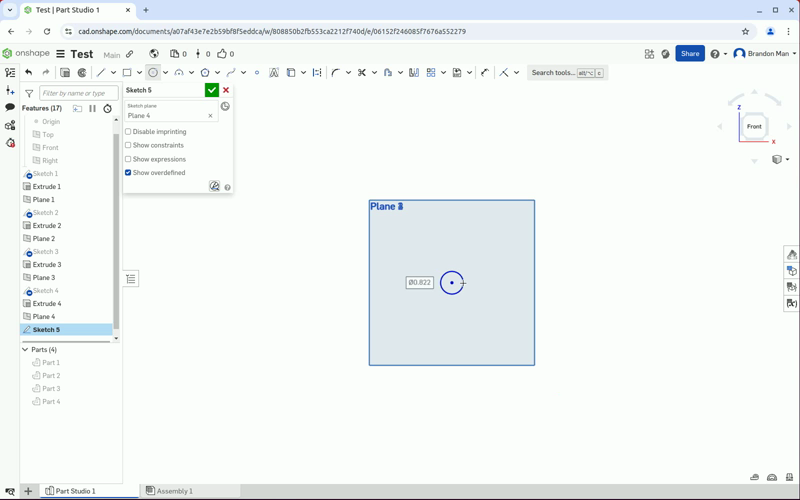
scroll(-6)
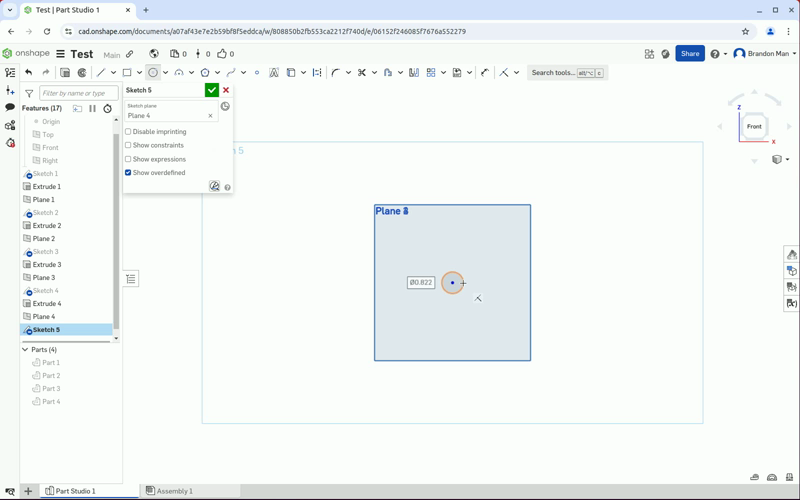
scroll(-6)
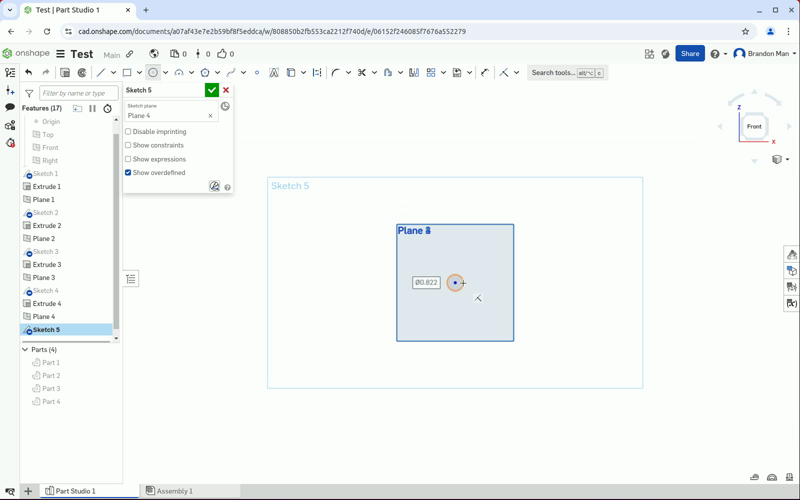
scroll(-6)
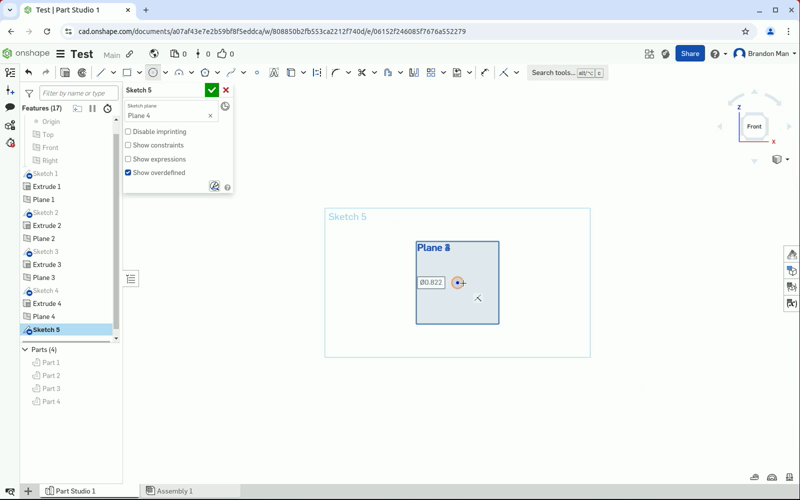
scroll(-6)
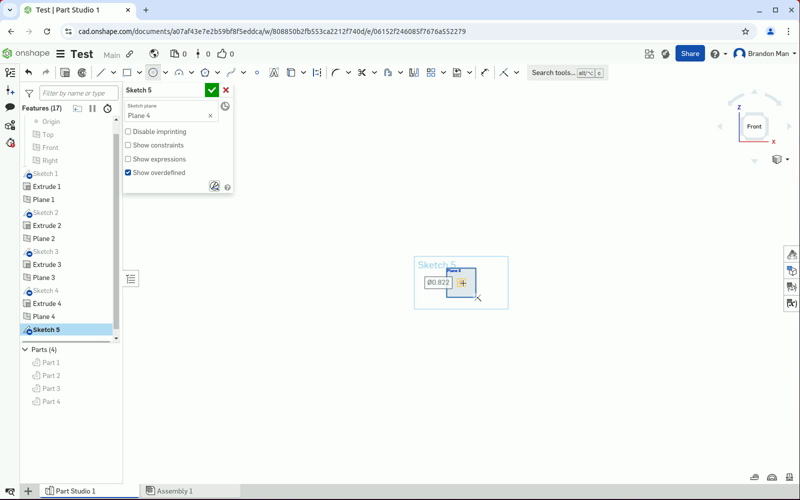
key(esc)
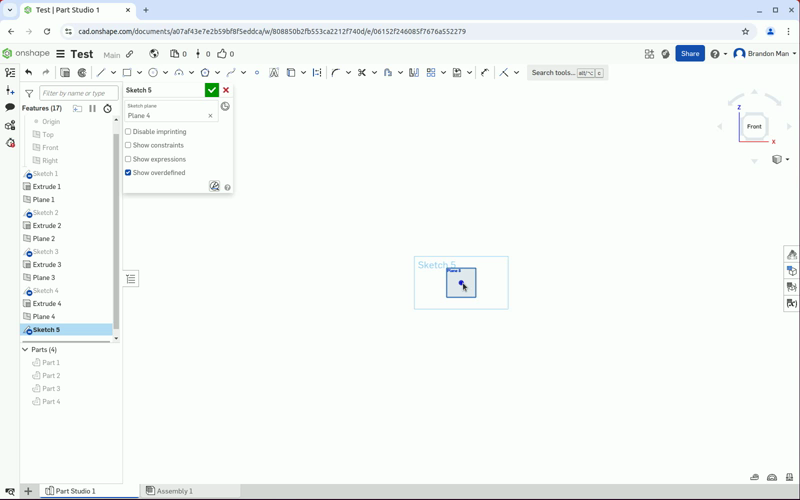
mouse_move(460, 282)
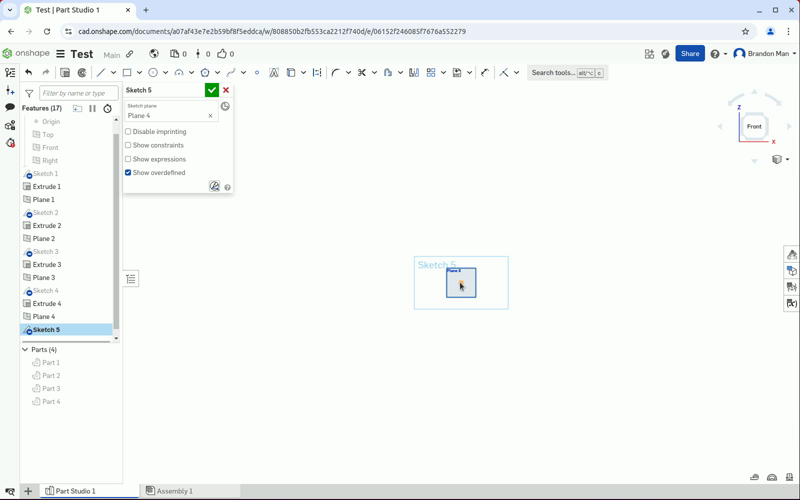
scroll(6)
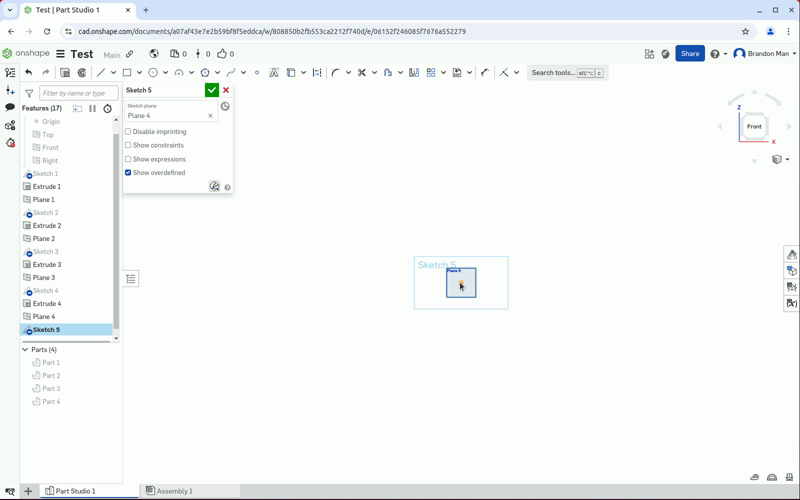
scroll(6)
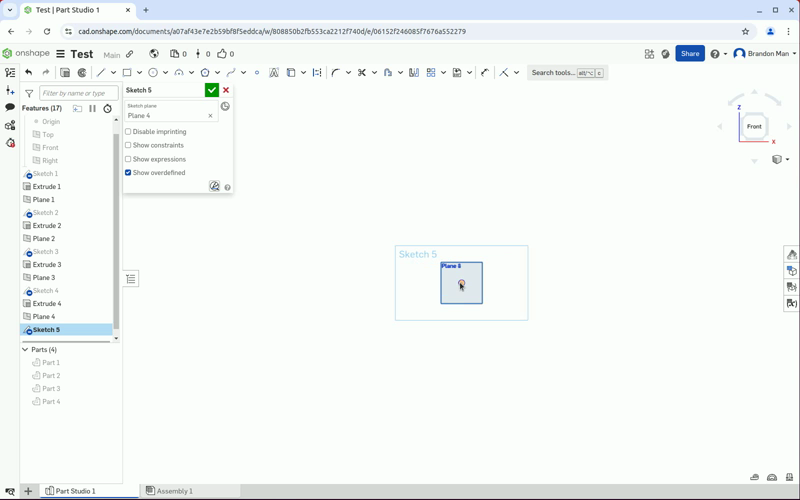
scroll(6)
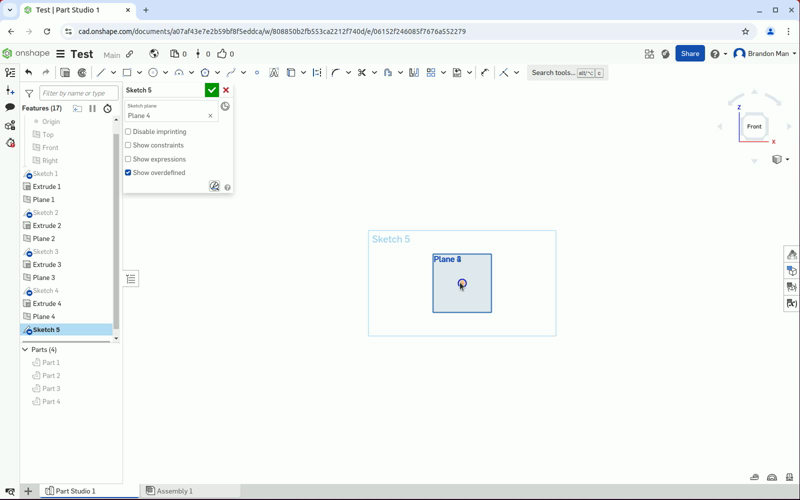
scroll(6)
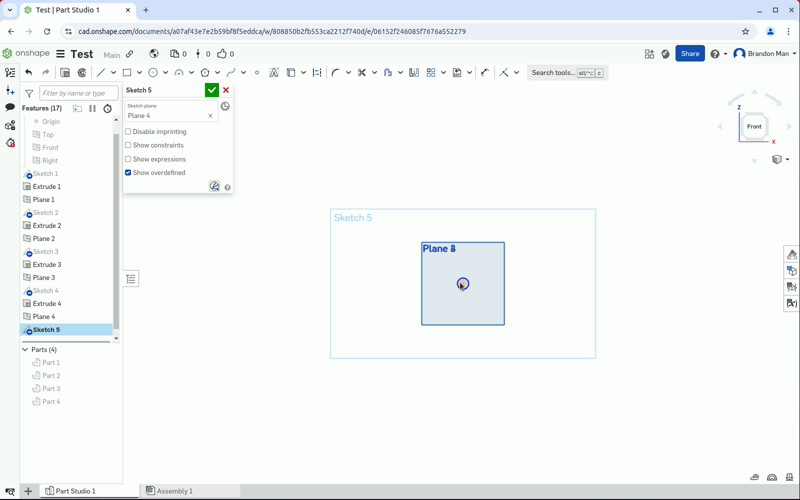
scroll(6)
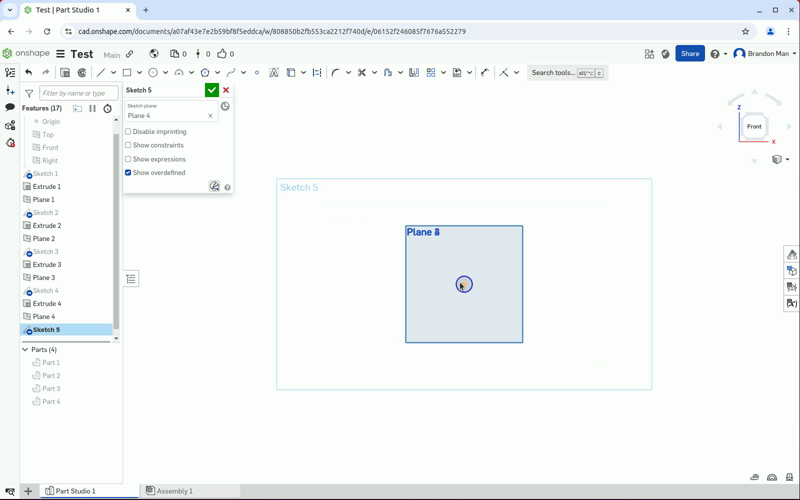
scroll(6)
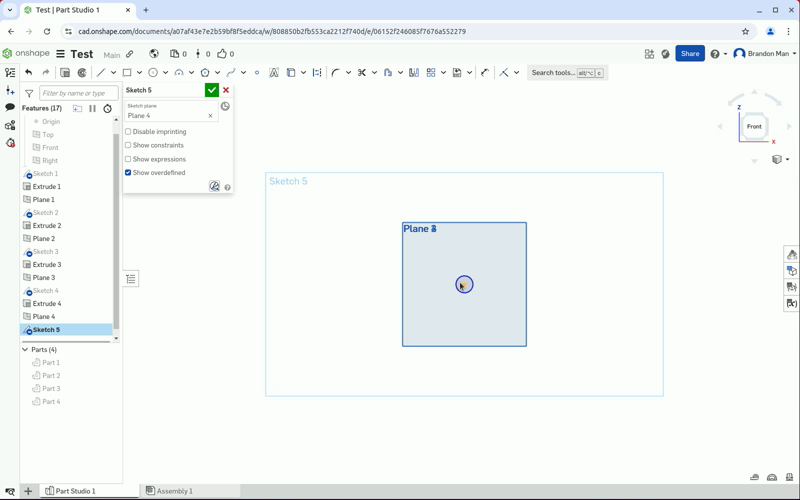
scroll(6)
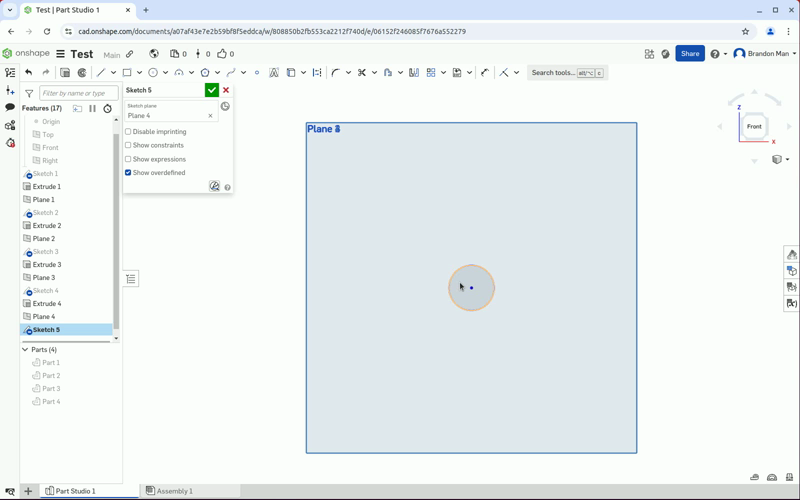
click(460, 282)
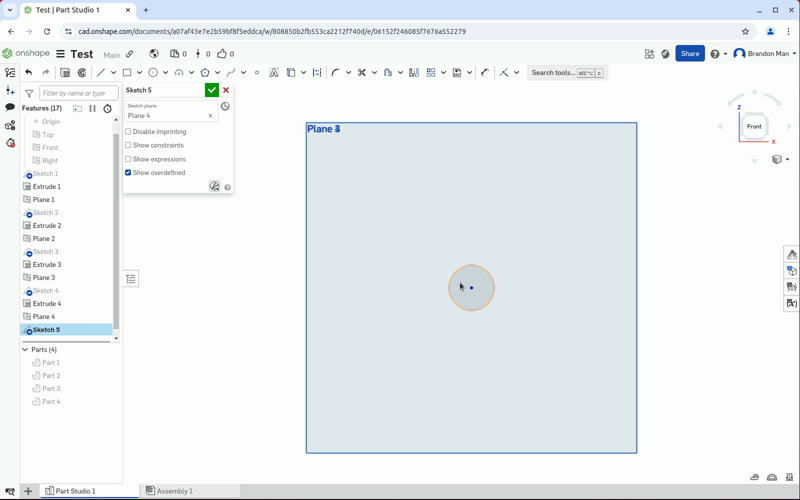
scroll(-6)
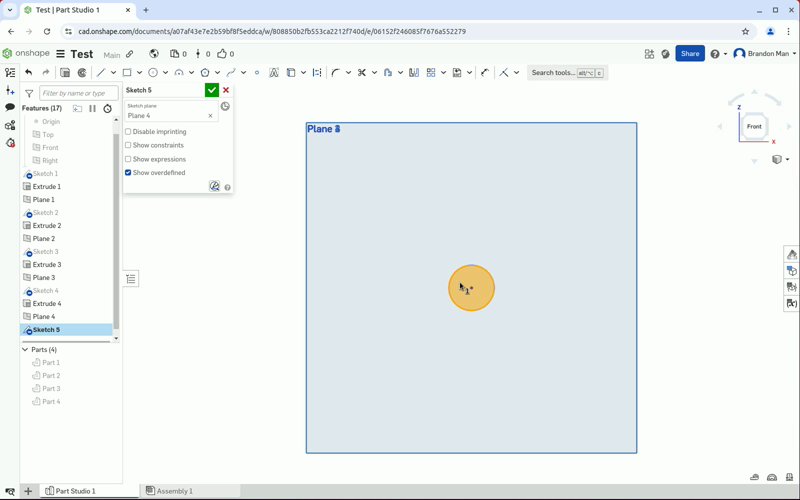
scroll(-6)
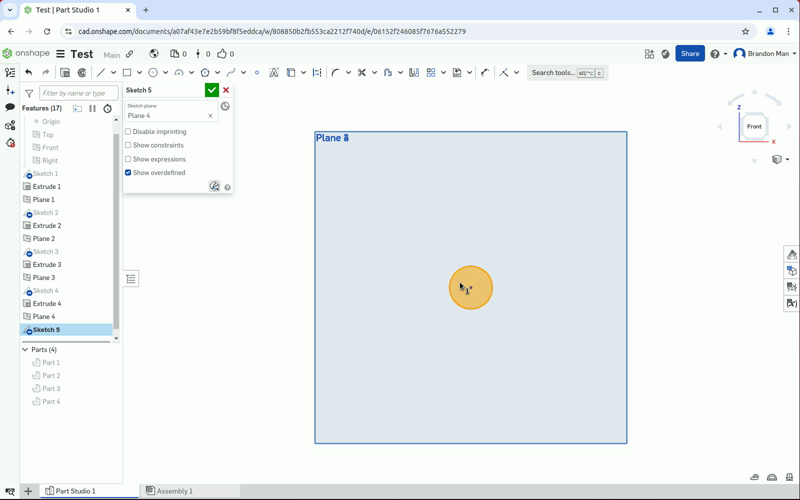
scroll(-6)
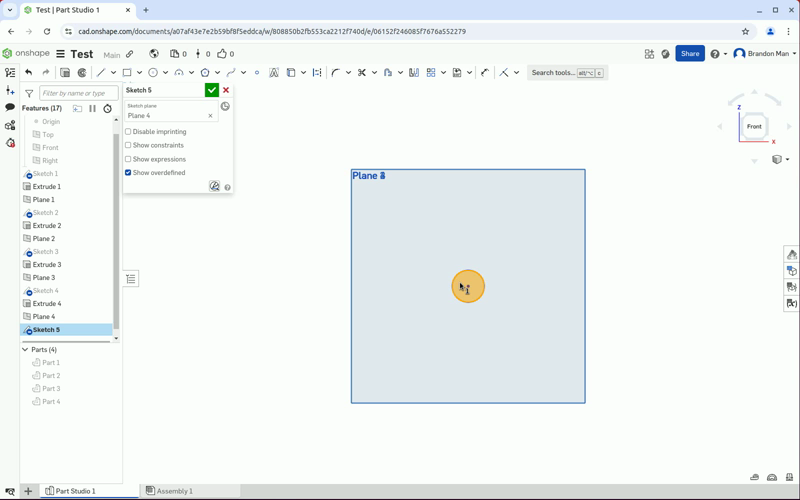
scroll(-6)
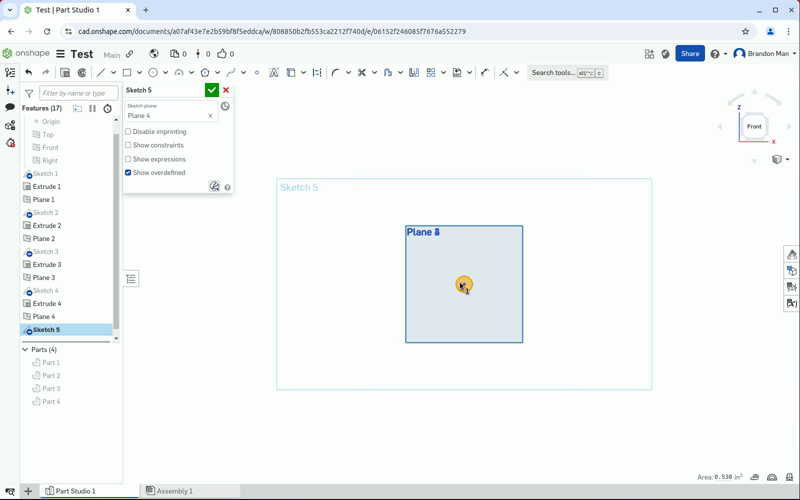
scroll(-6)
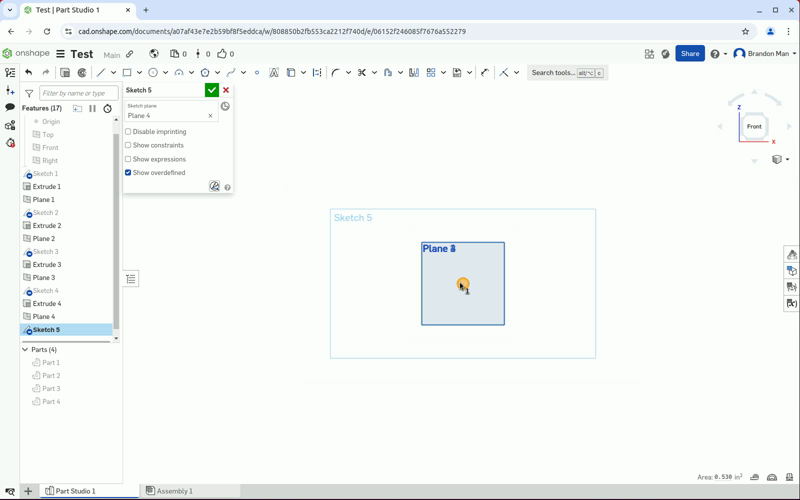
scroll(-6)
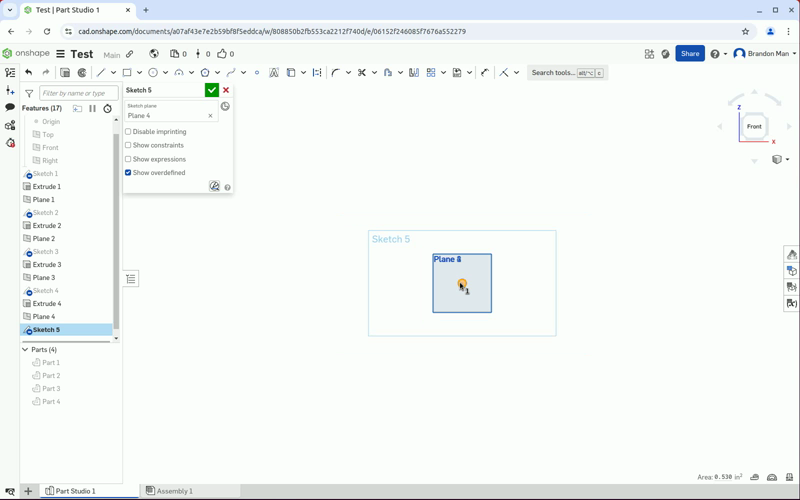
scroll(-6)
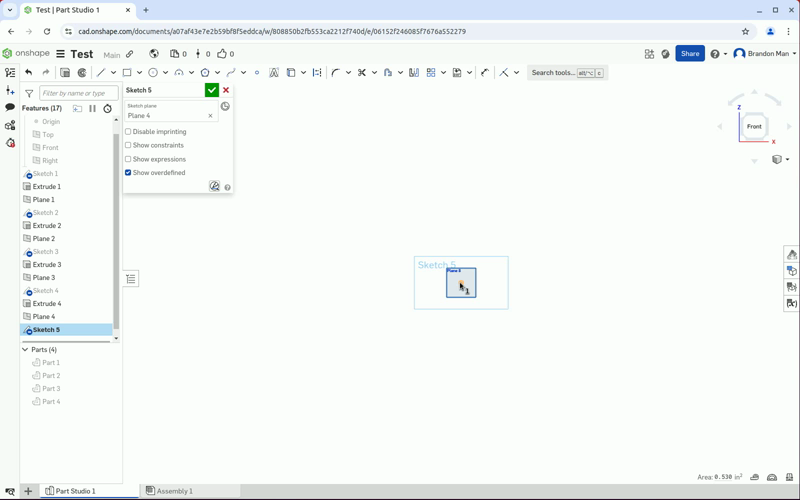
mouse_move(73, 352)
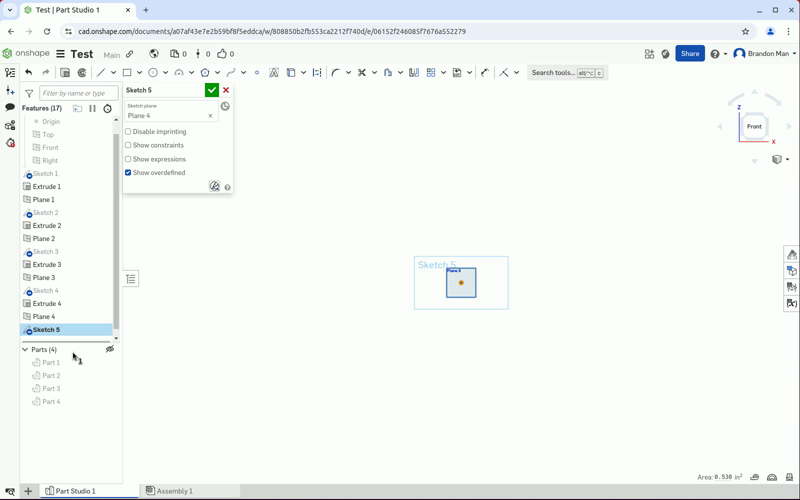
key(shift+y)
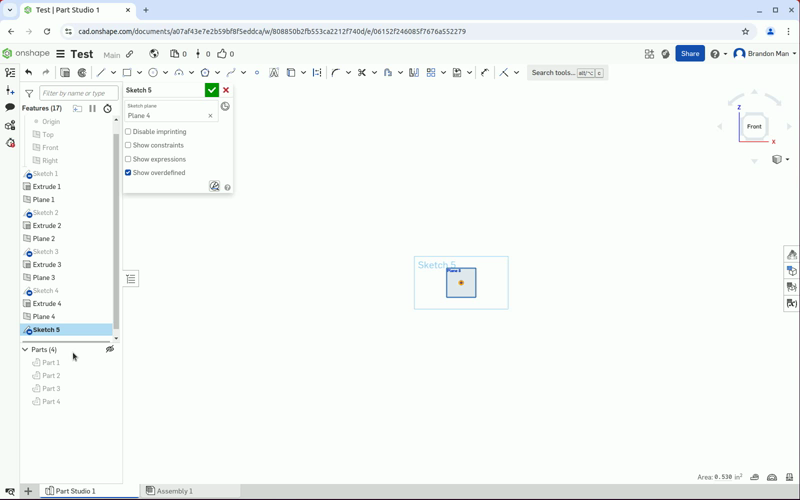
key(shift+e)
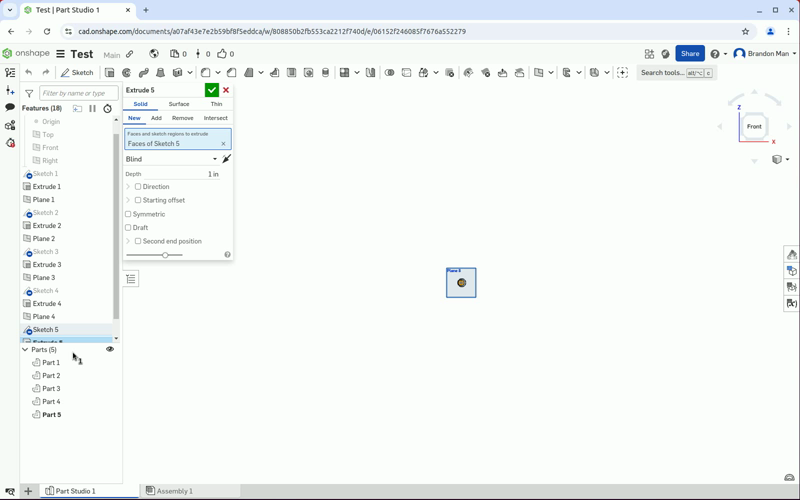
mouse_move(143, 106)
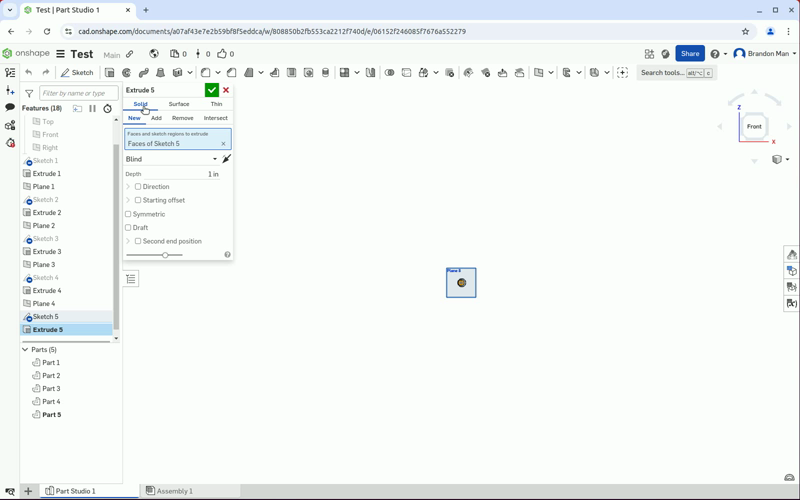
click(143, 106)
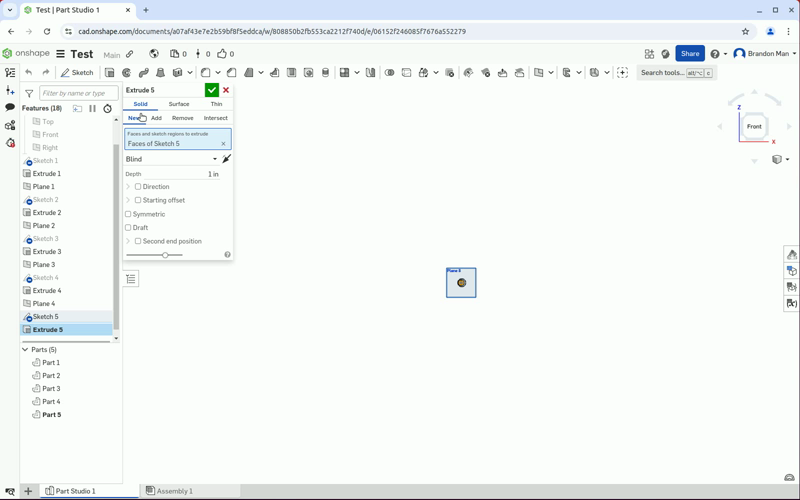
mouse_move(137, 120)
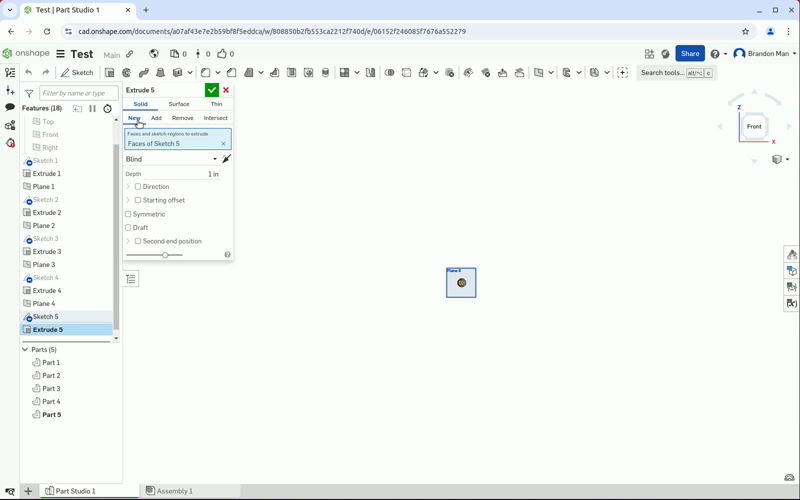
click(137, 120)
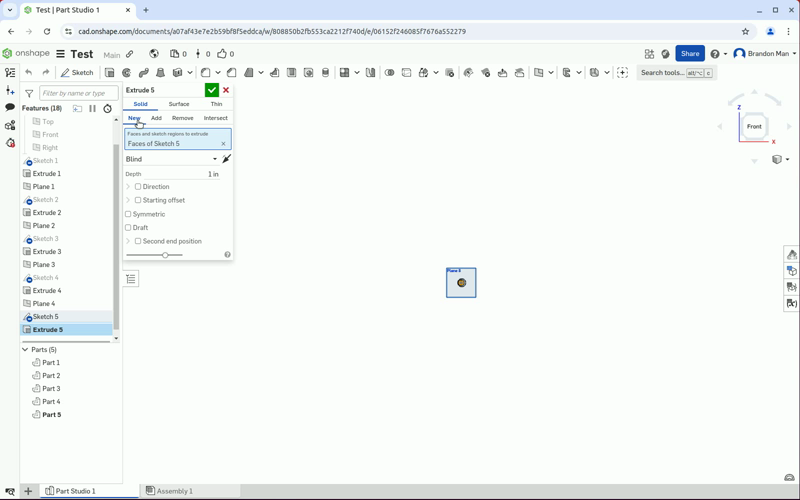
key(tab, 4)
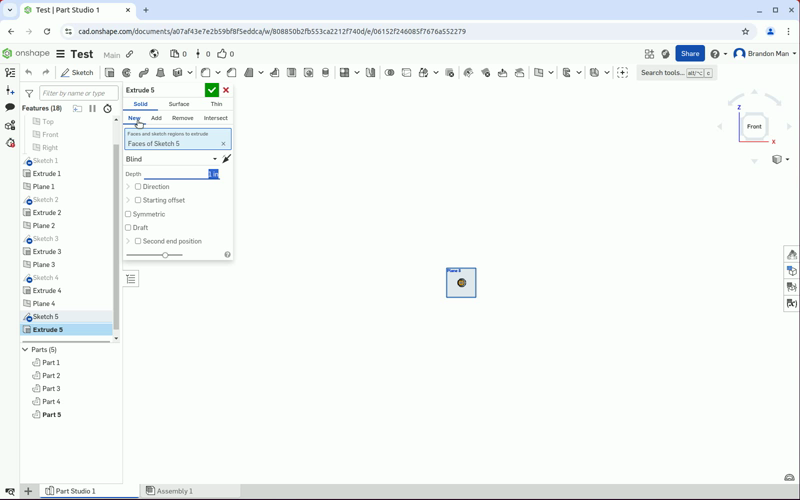
text(4.092)
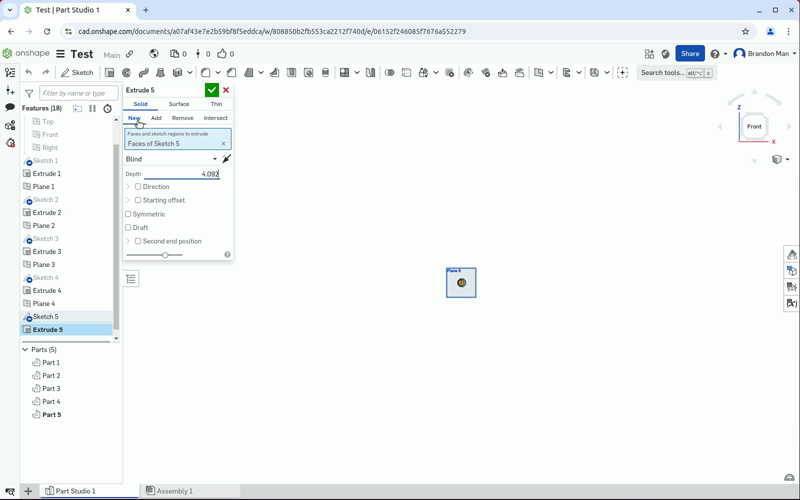
key(enter)
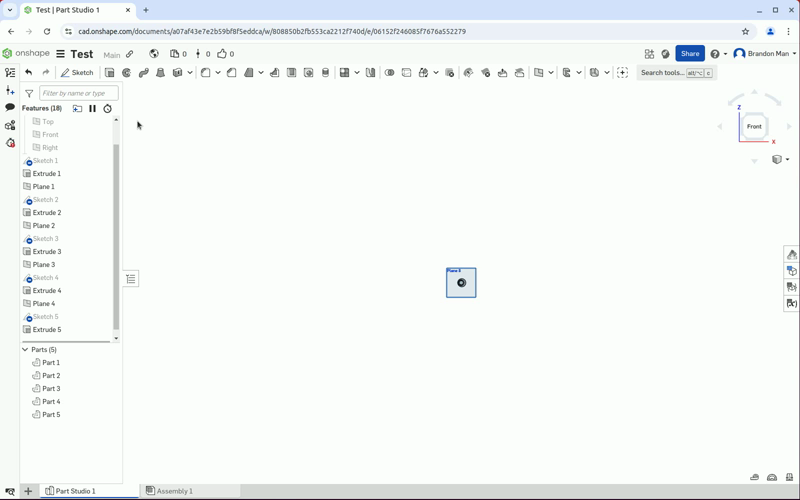
key(shift+h)
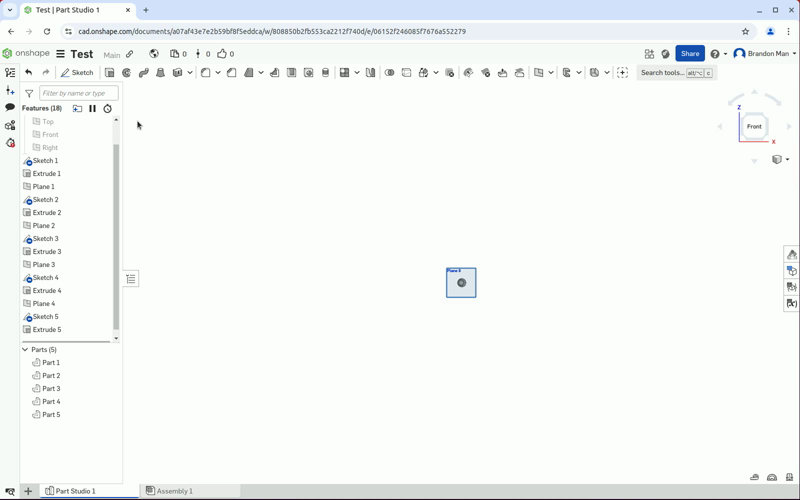
key(shift+h)
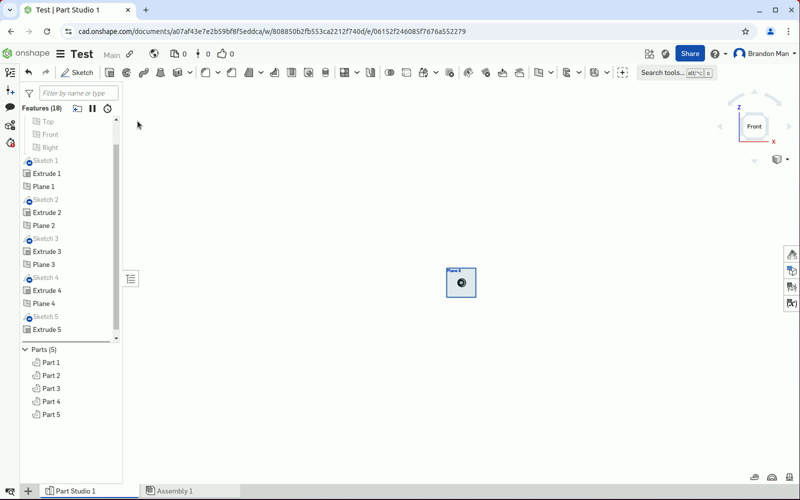
mouse_move(69, 163)
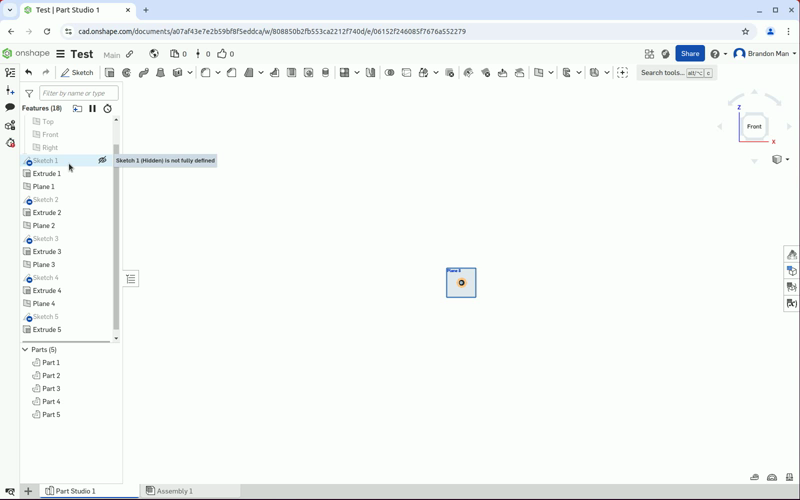
click(69, 163)
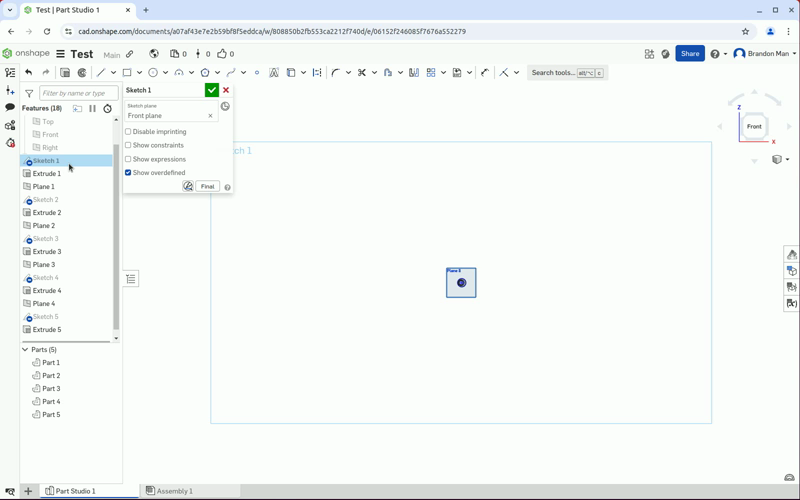
mouse_move(229, 92)
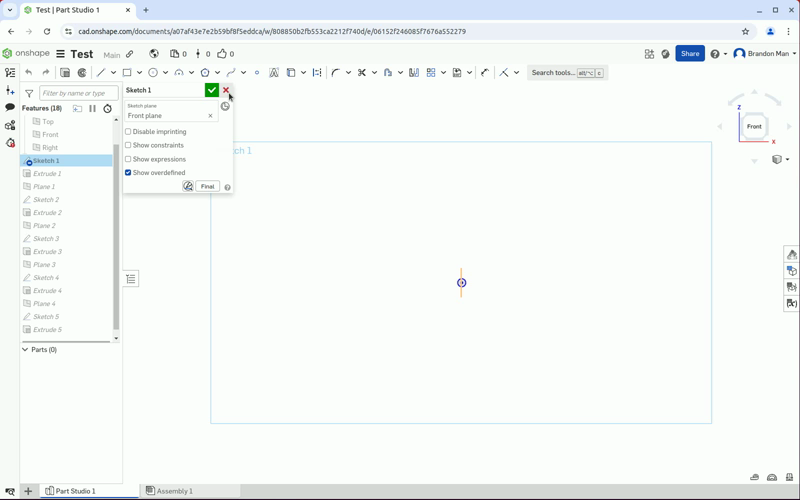
click(229, 92)
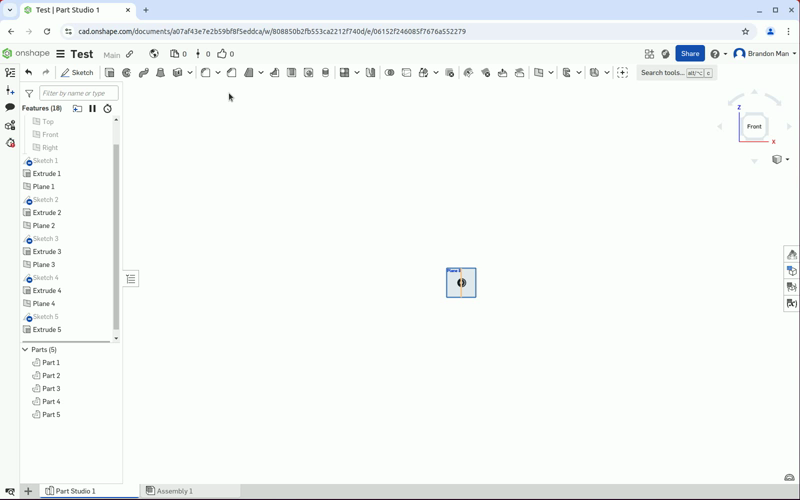
mouse_move(541, 75)
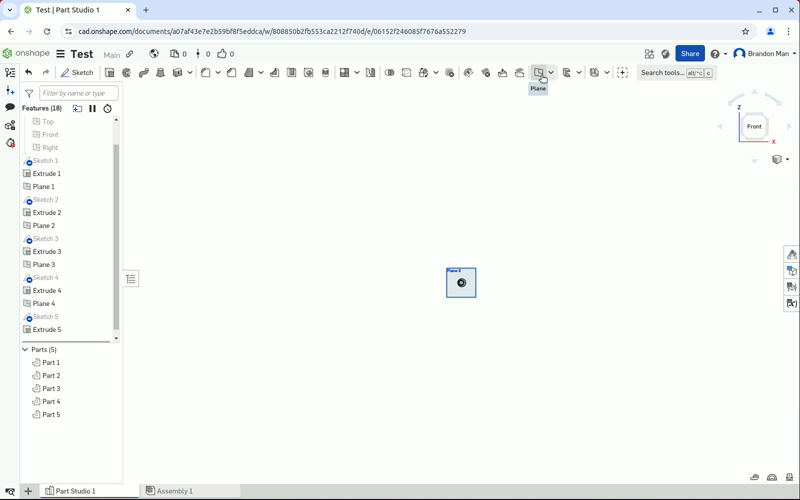
click(541, 75)
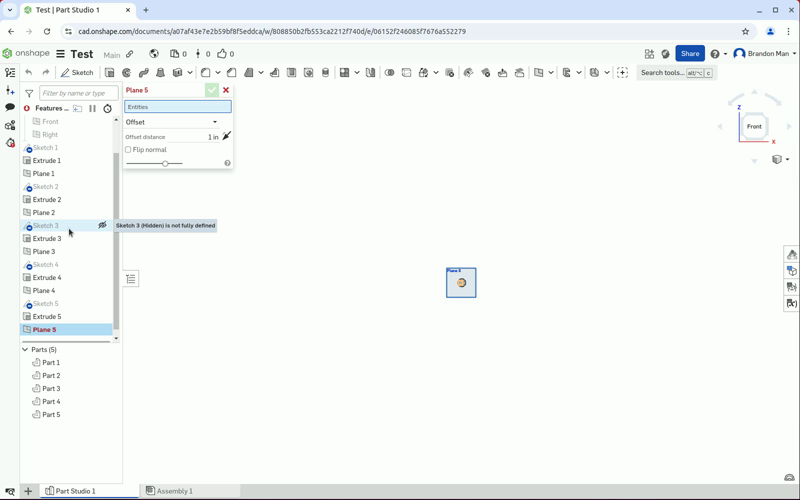
scroll(3)
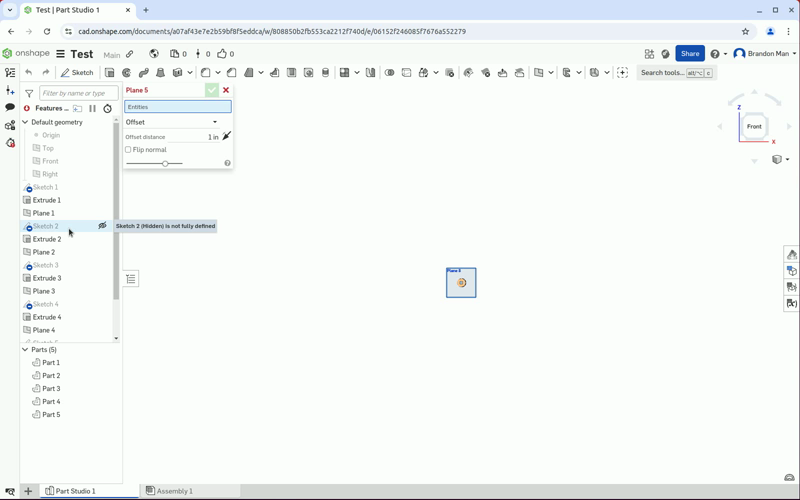
mouse_move(69, 163)
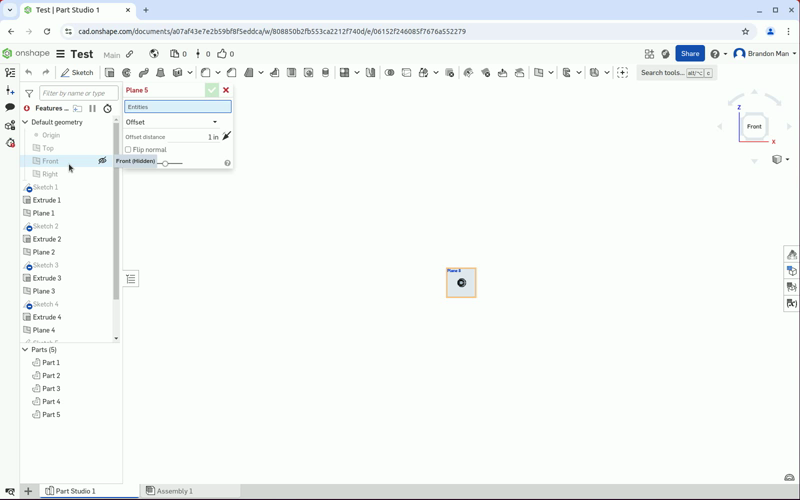
click(69, 163)
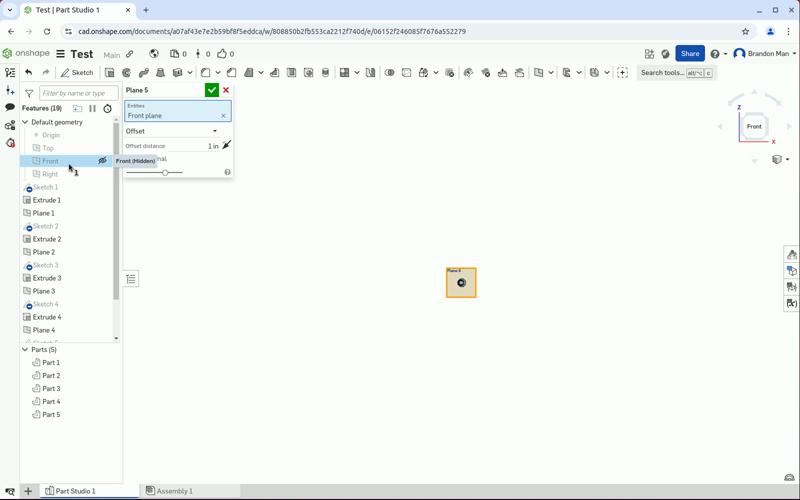
key(tab, 2)
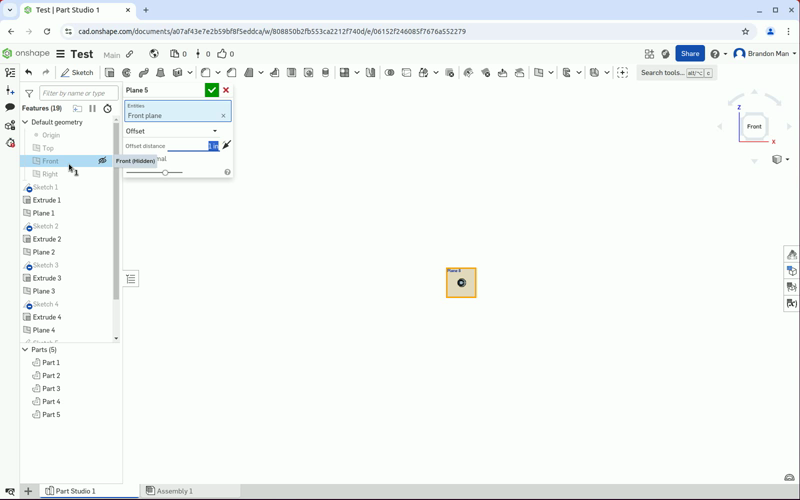
text(19.01)
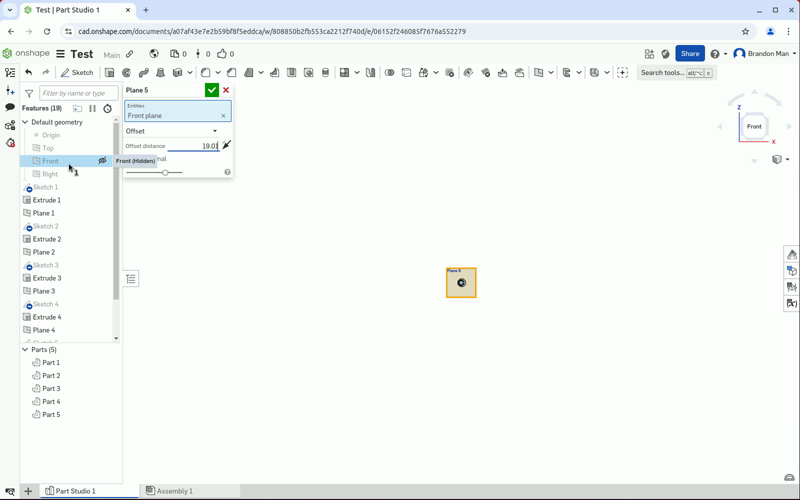
key(enter, 2)
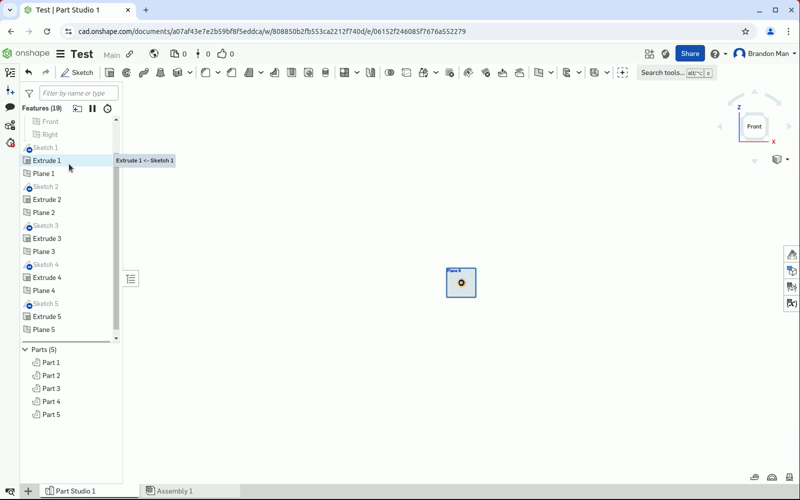
key(shift+s)
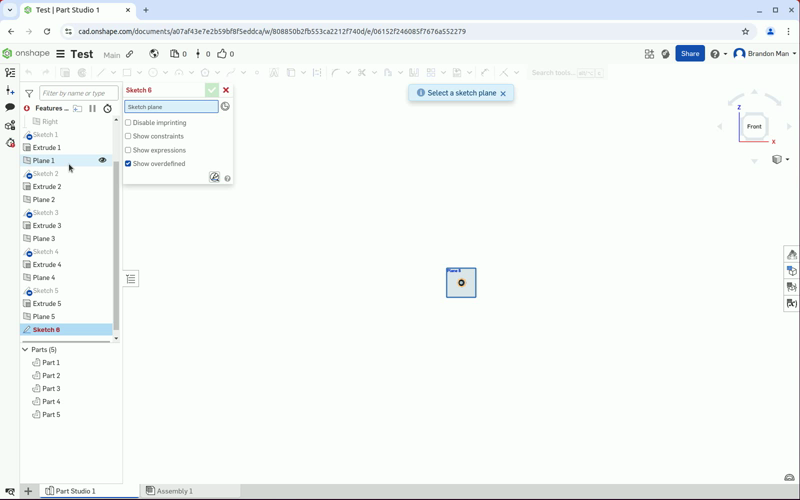
mouse_move(69, 319)
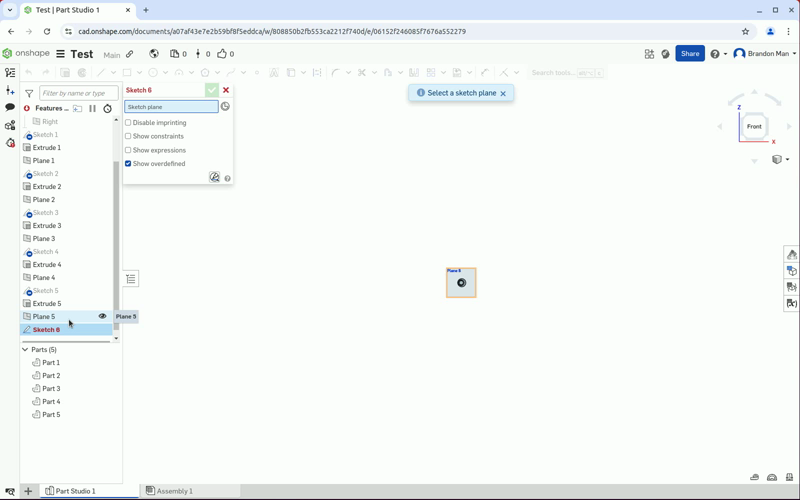
click(69, 319)
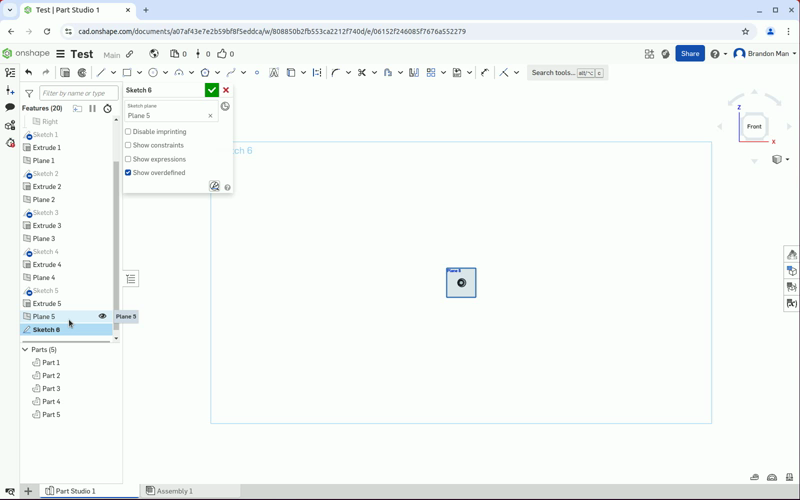
mouse_move(73, 352)
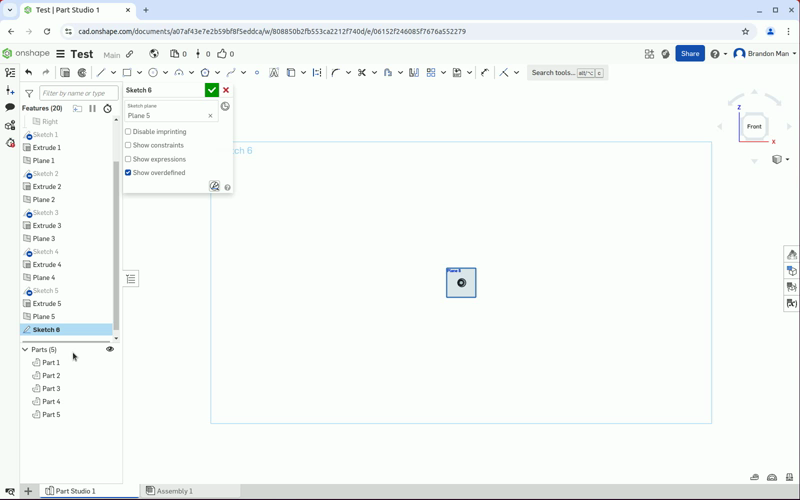
key(y)
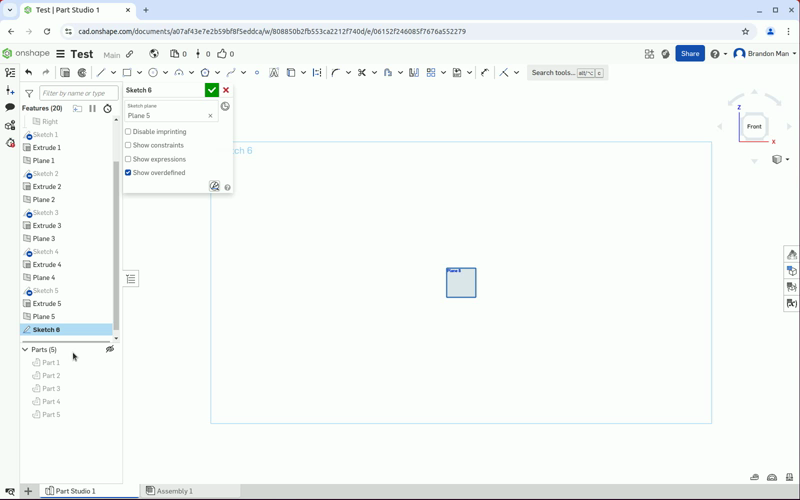
key(c)
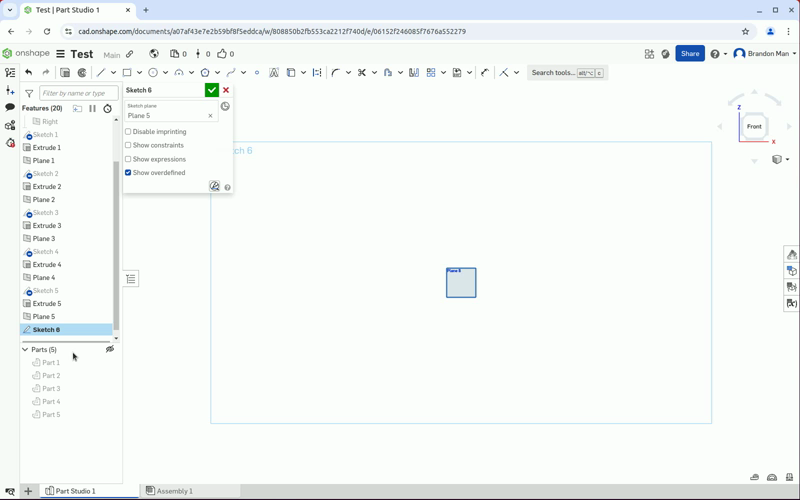
key_down(shift)
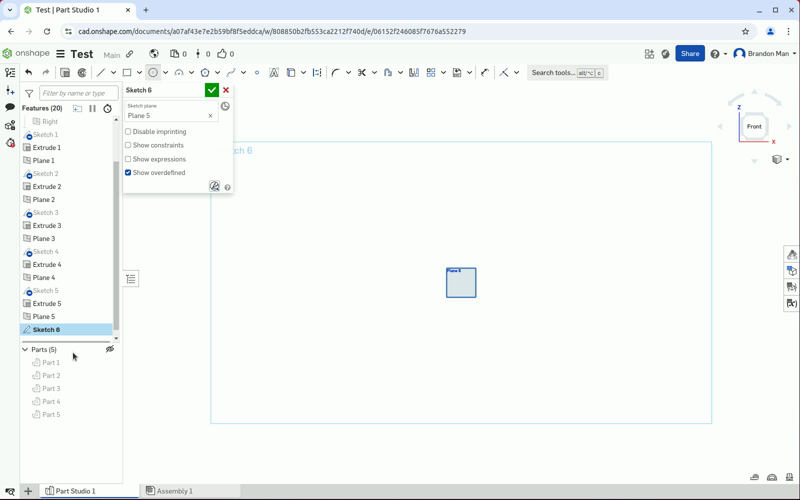
mouse_move(460, 282)
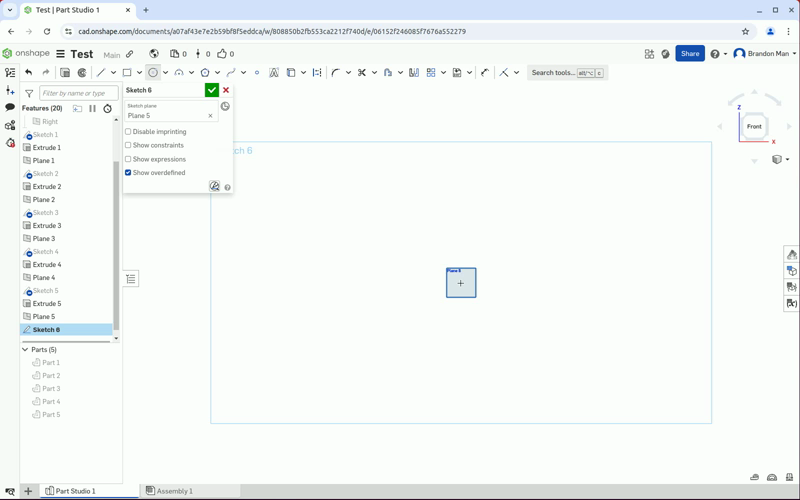
click(460, 282)
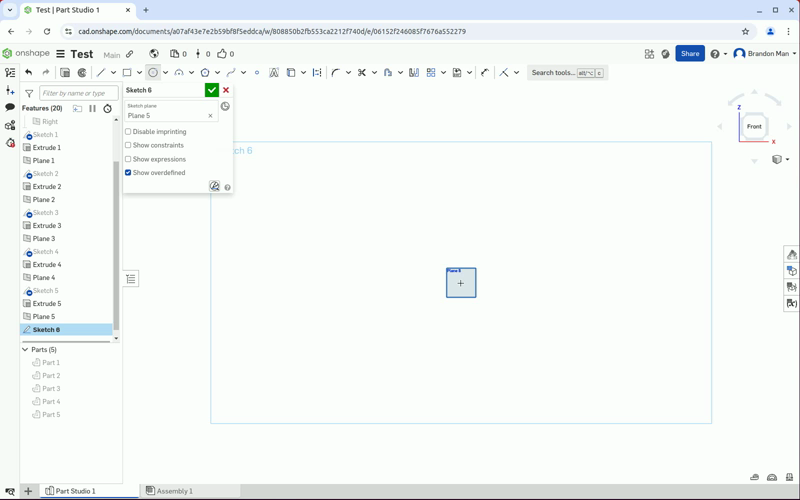
key_up(shift)
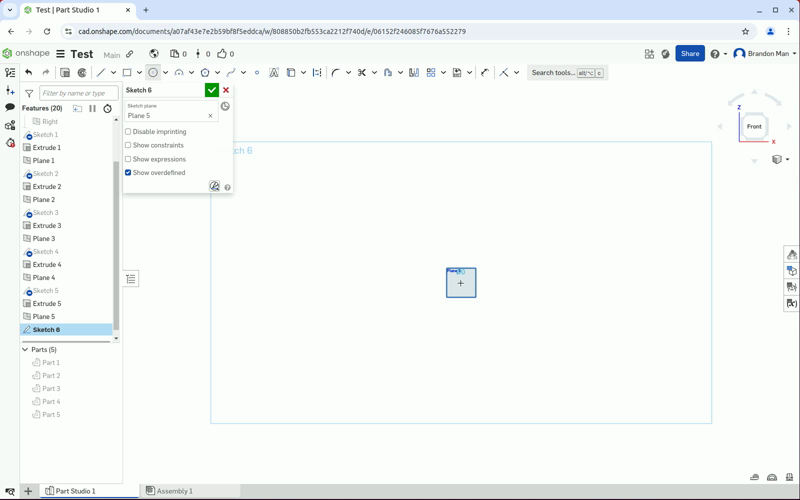
mouse_move(461, 282)
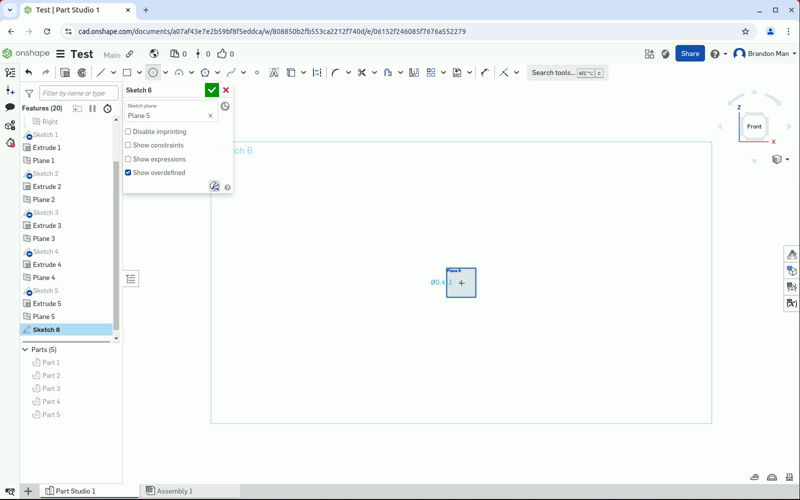
scroll(6)
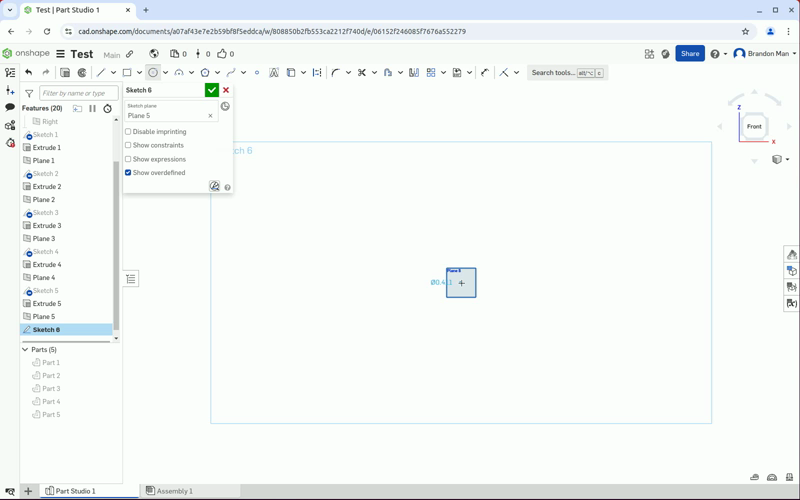
scroll(6)
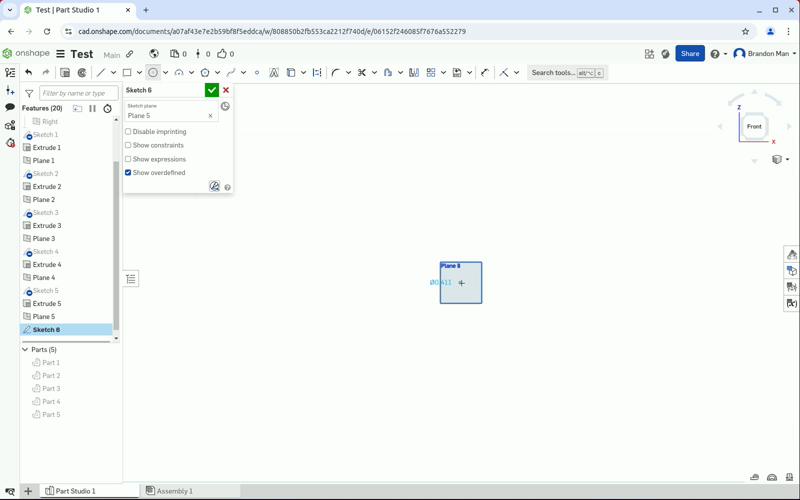
scroll(6)
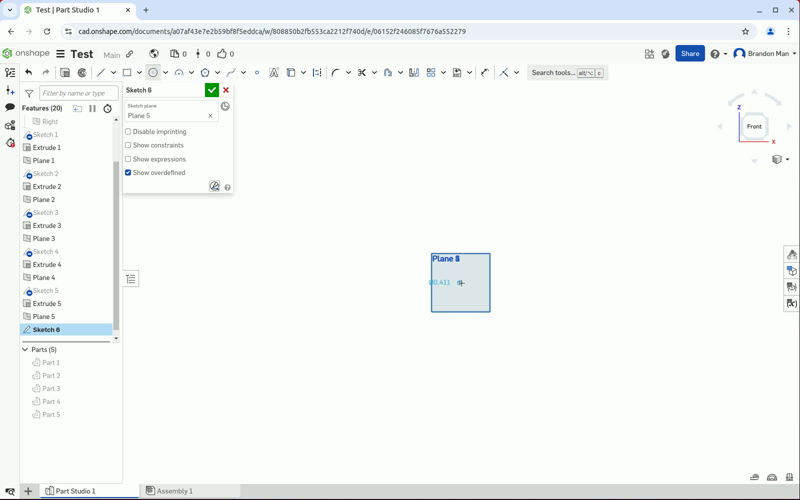
scroll(6)
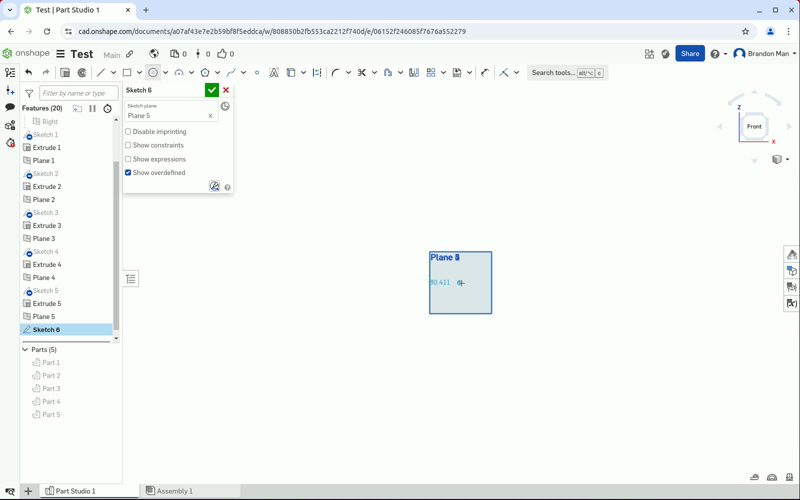
scroll(6)
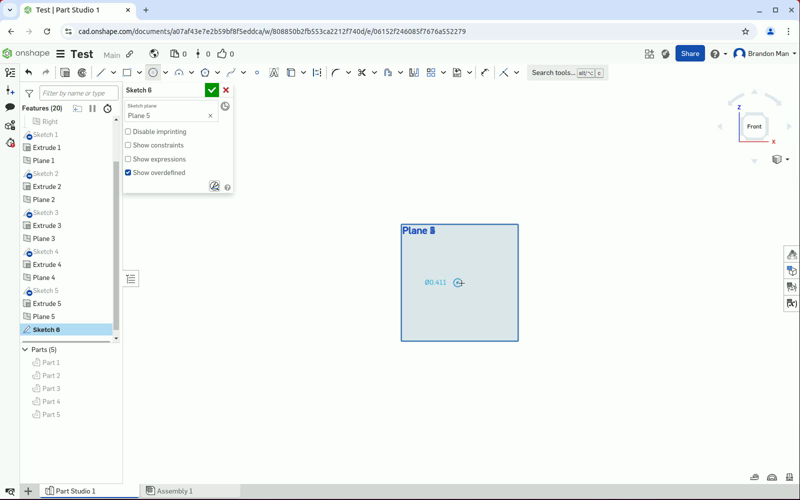
scroll(6)
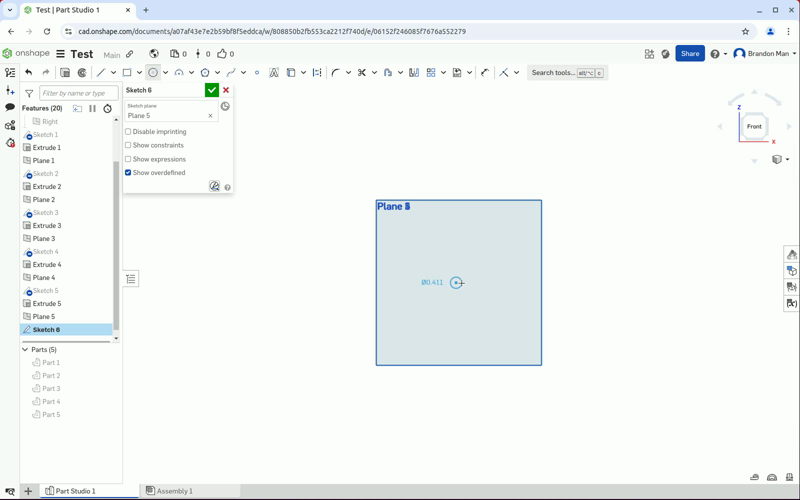
scroll(6)
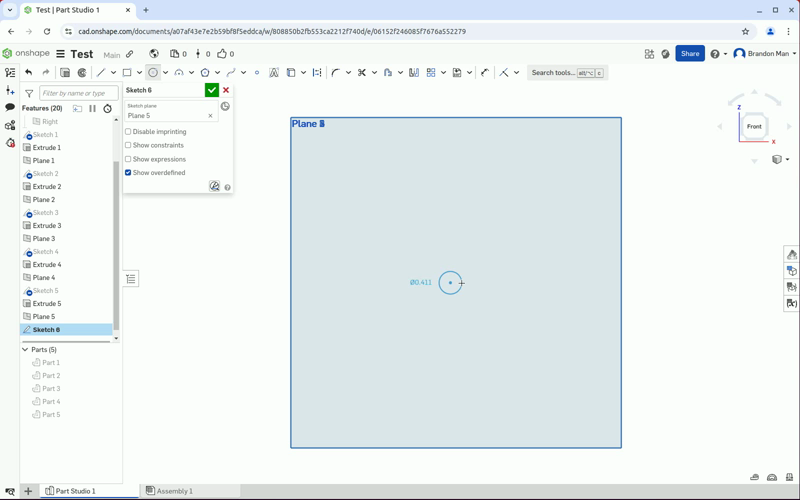
click(461, 282)
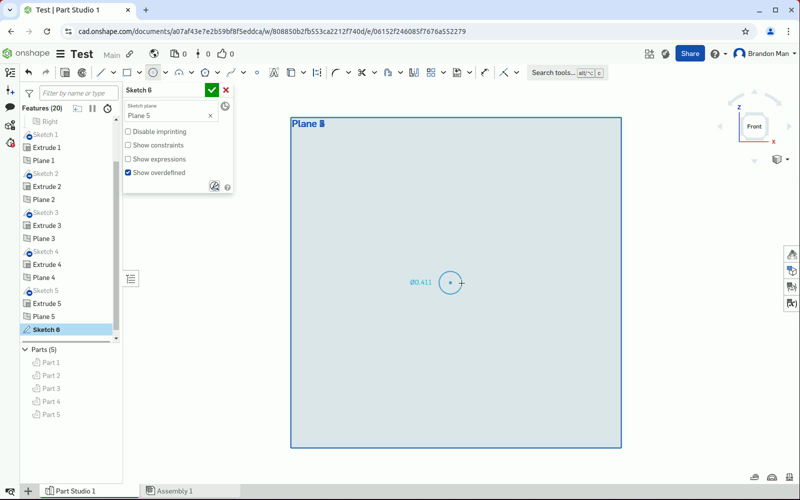
scroll(-6)
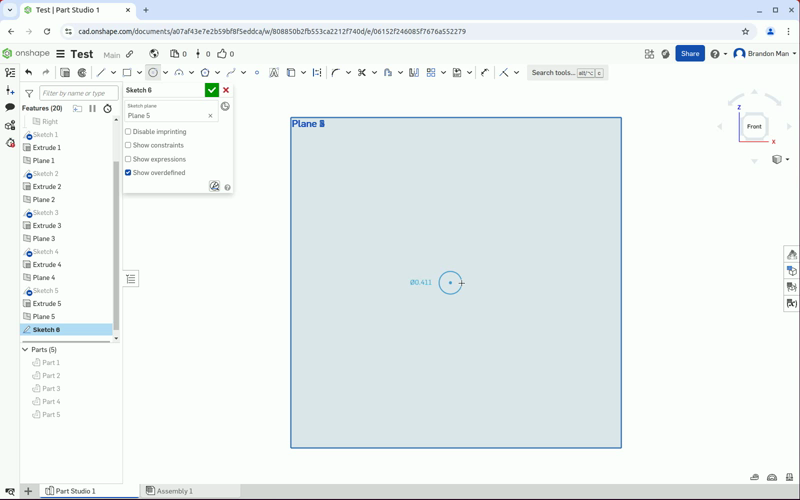
scroll(-6)
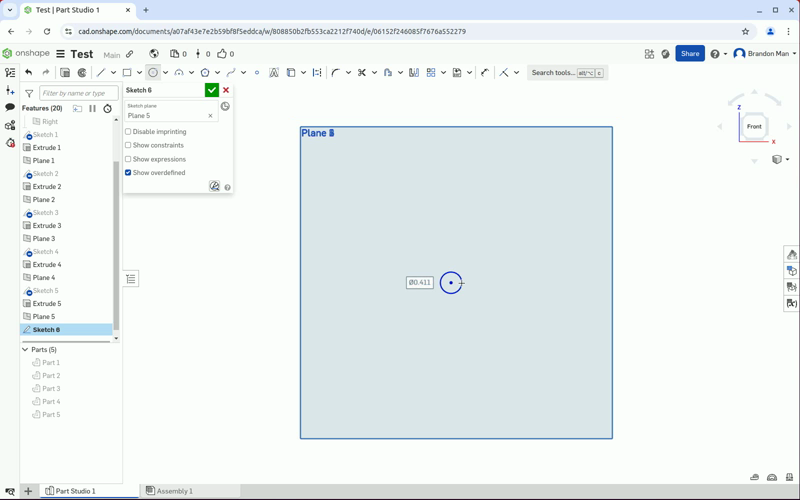
scroll(-6)
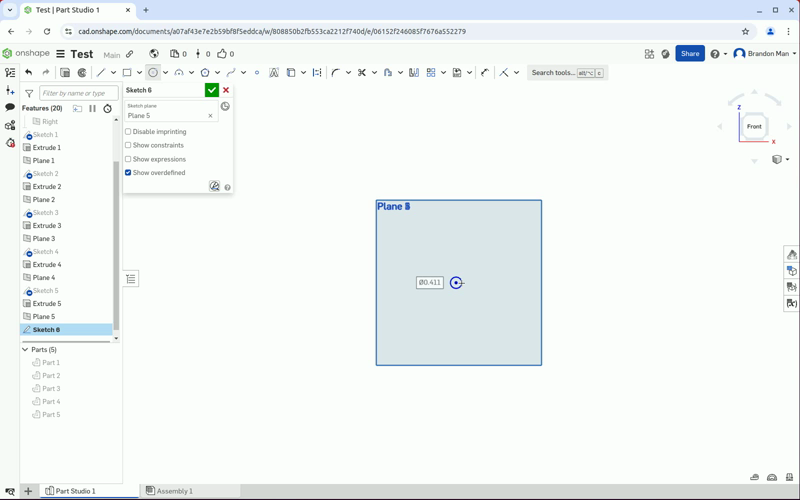
scroll(-6)
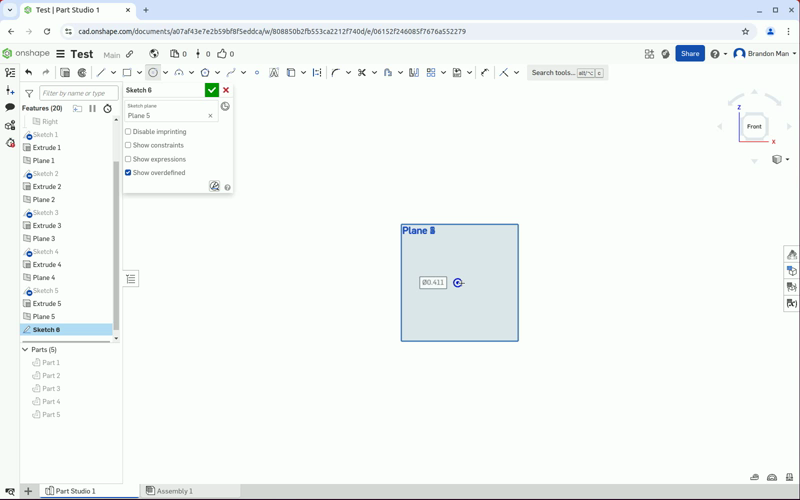
scroll(-6)
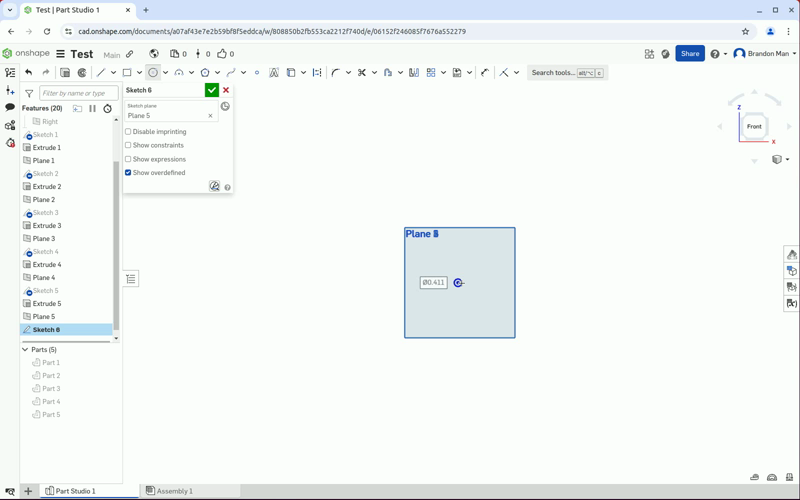
scroll(-6)
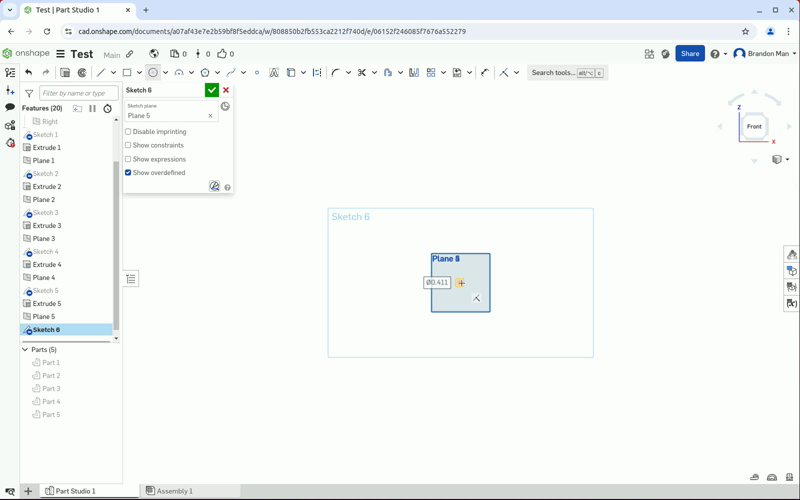
scroll(-6)
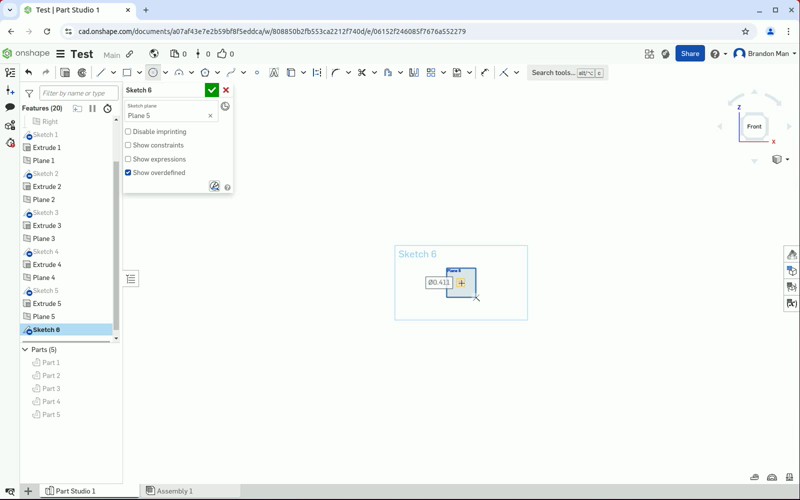
key(esc)
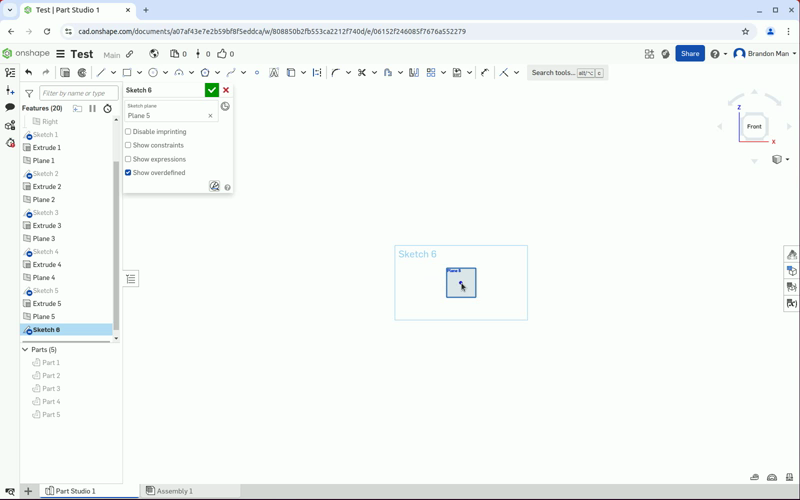
mouse_move(460, 282)
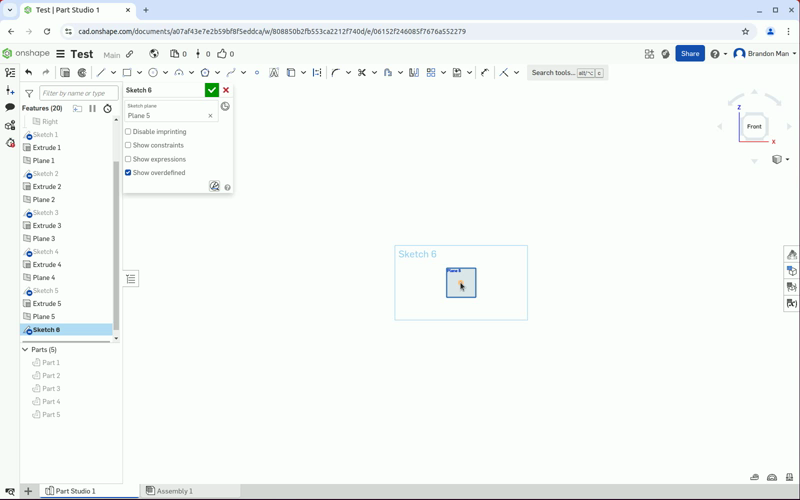
scroll(6)
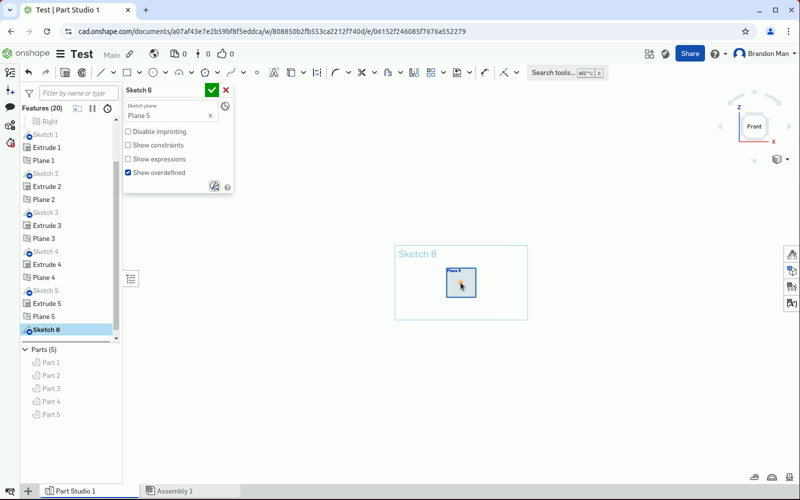
scroll(6)
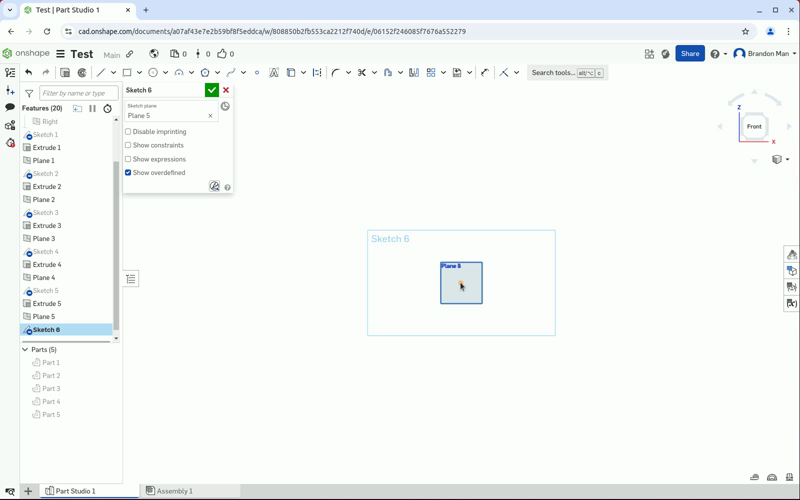
scroll(6)
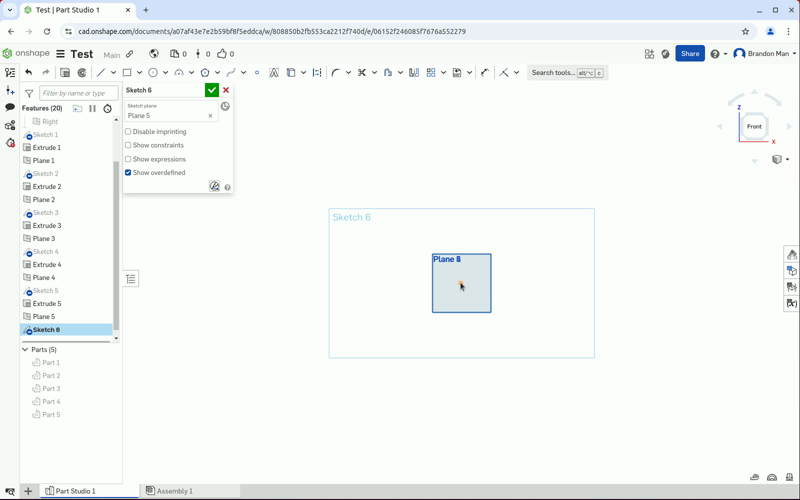
scroll(6)
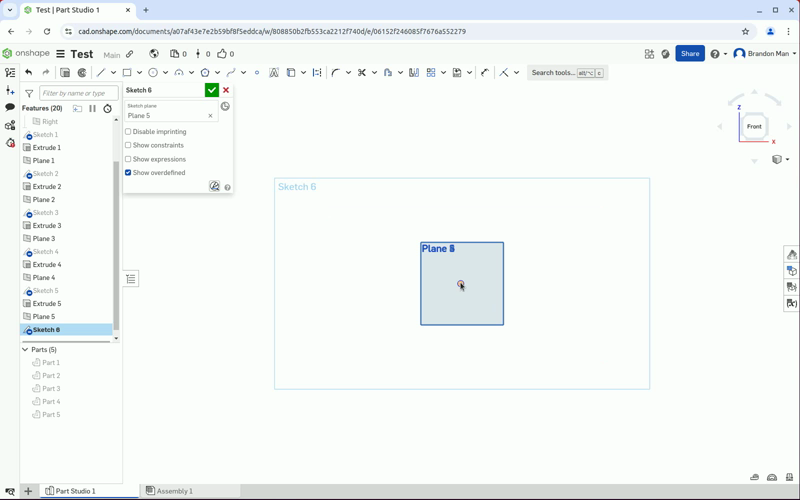
scroll(6)
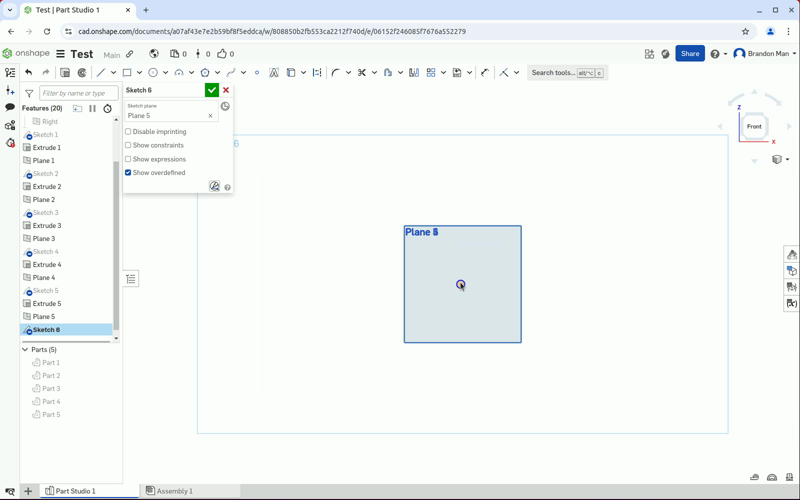
scroll(6)
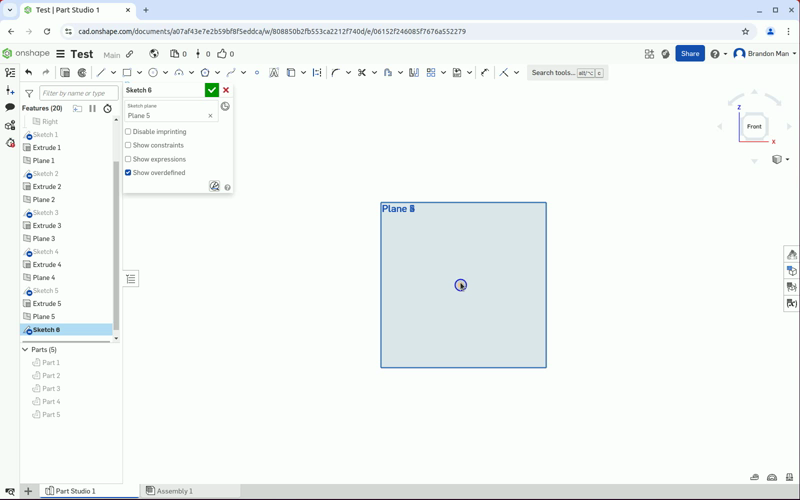
scroll(6)
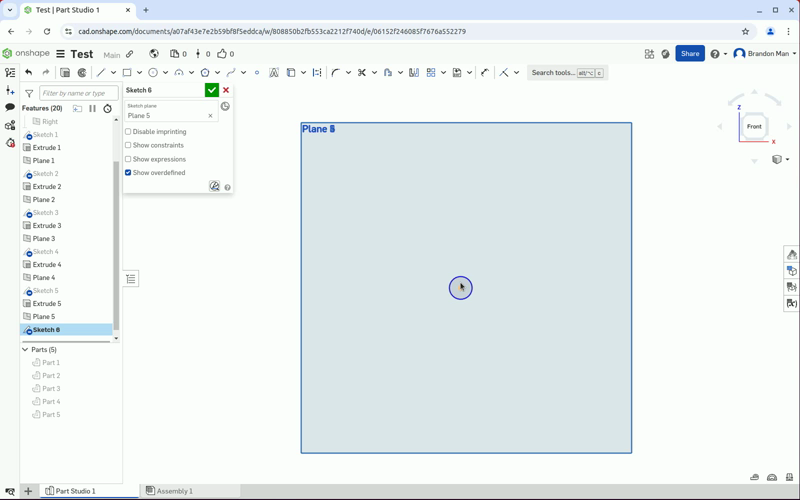
click(460, 282)
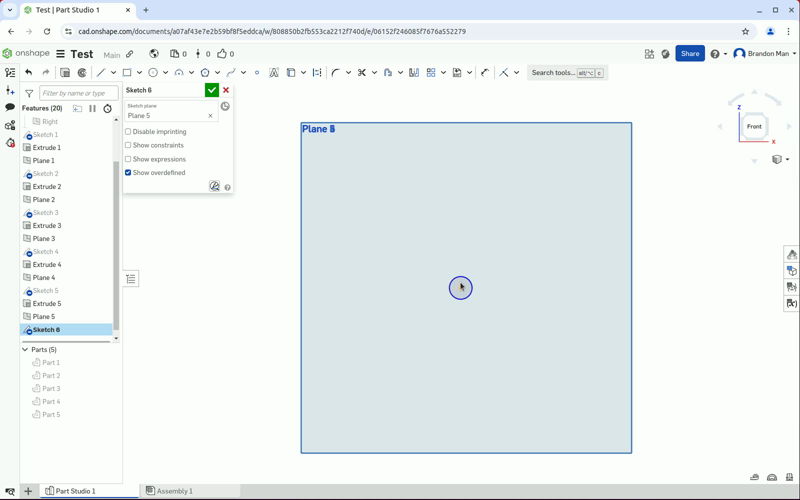
scroll(-6)
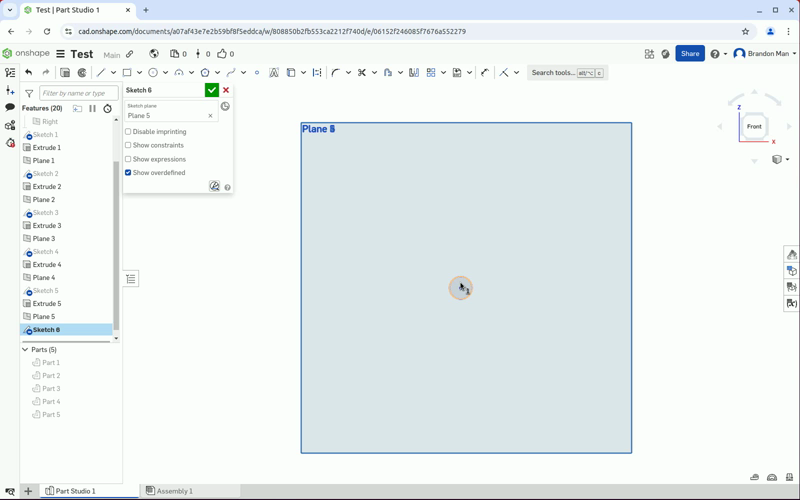
scroll(-6)
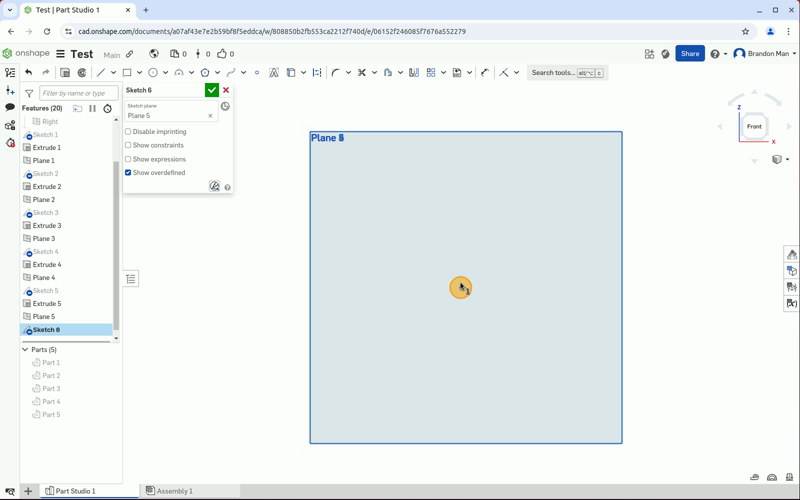
scroll(-6)
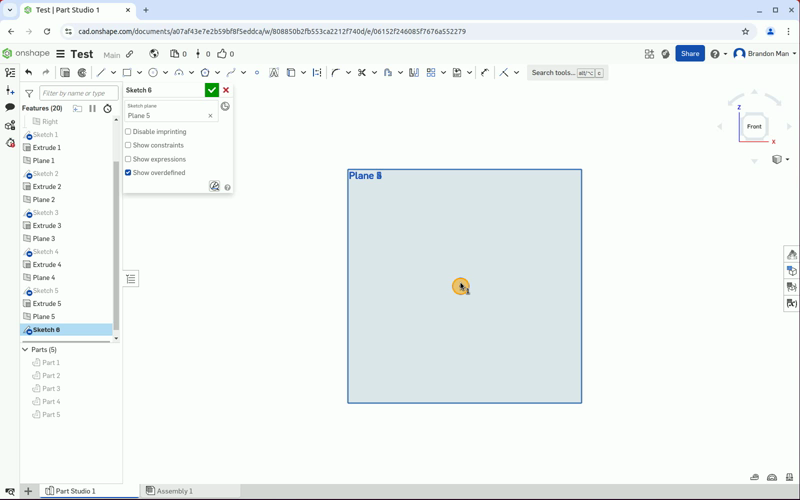
scroll(-6)
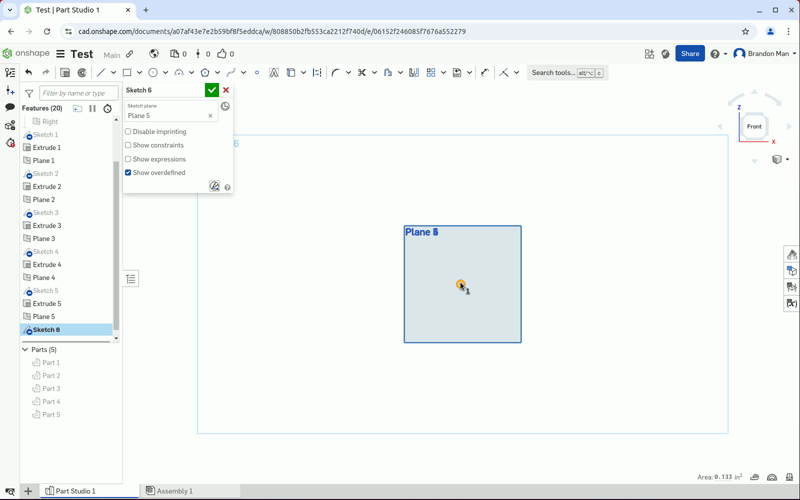
scroll(-6)
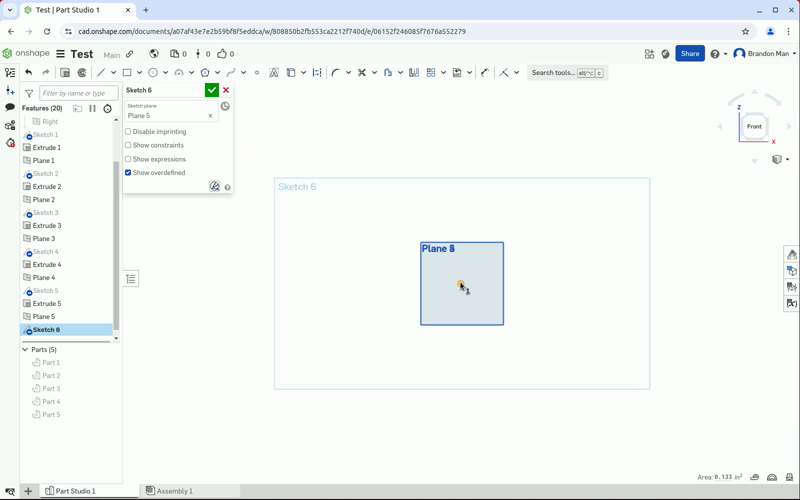
scroll(-6)
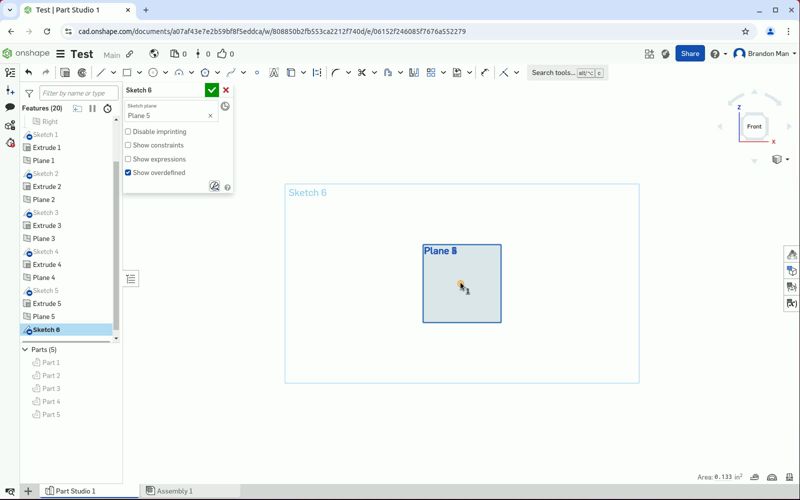
scroll(-6)
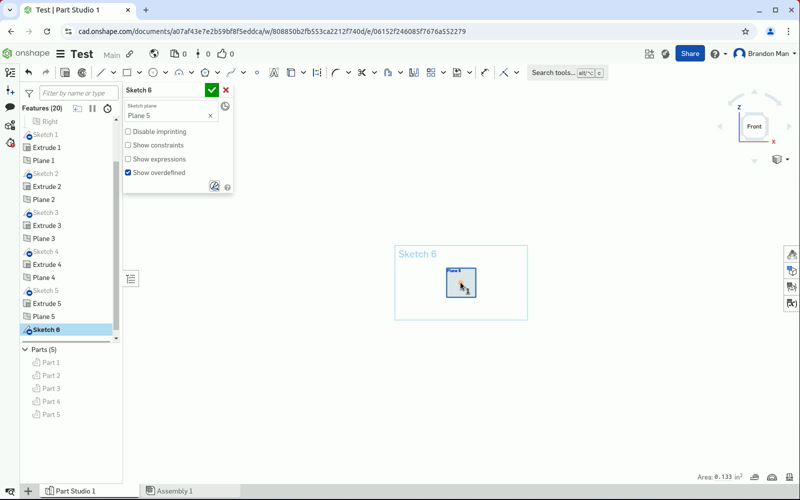
mouse_move(73, 352)
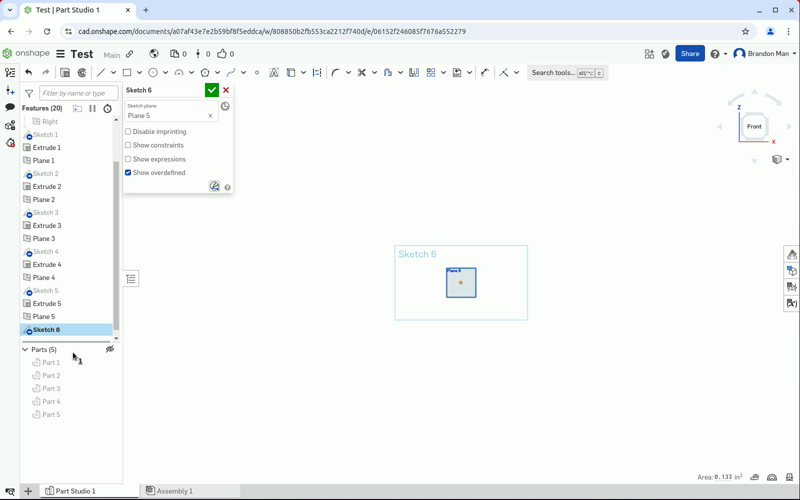
key(shift+y)
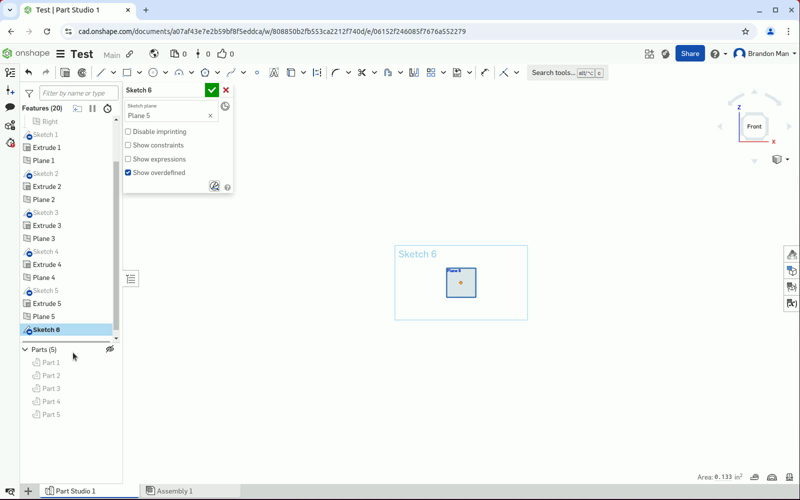
key(shift+e)
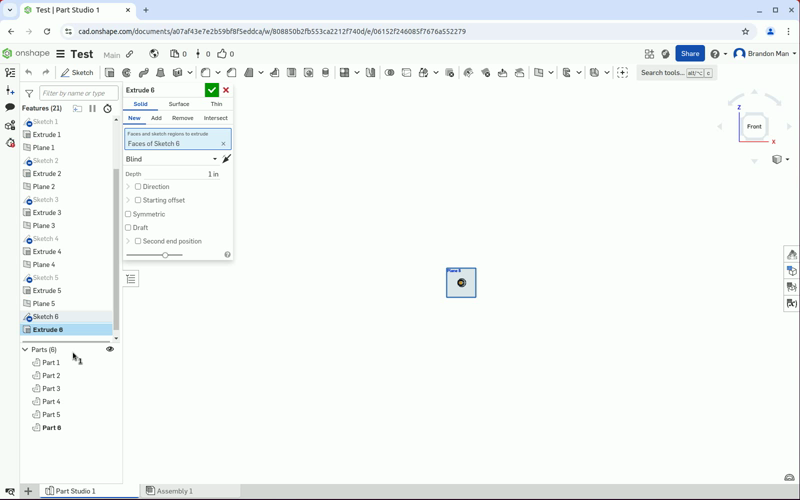
mouse_move(143, 106)
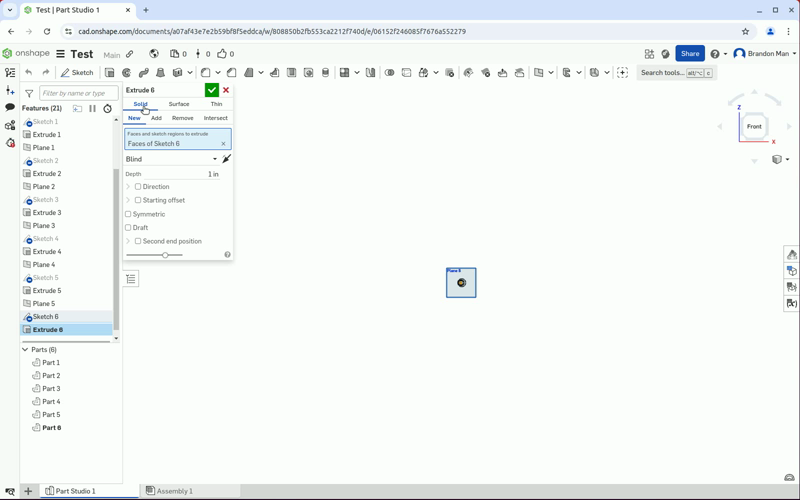
click(143, 106)
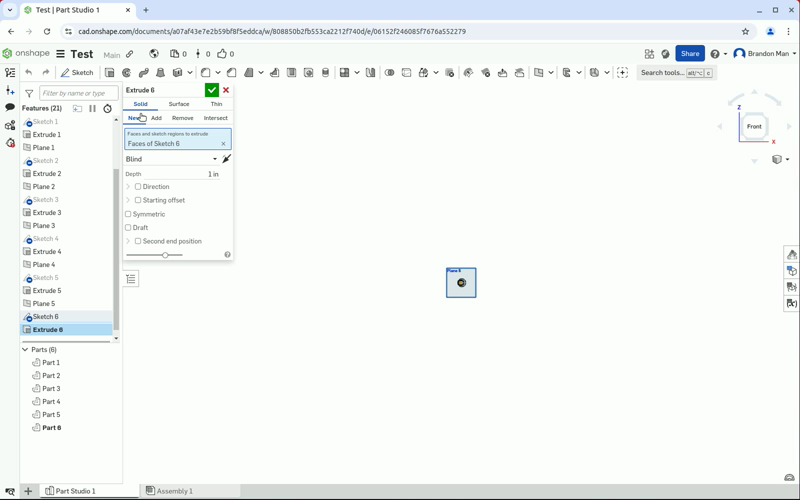
mouse_move(137, 120)
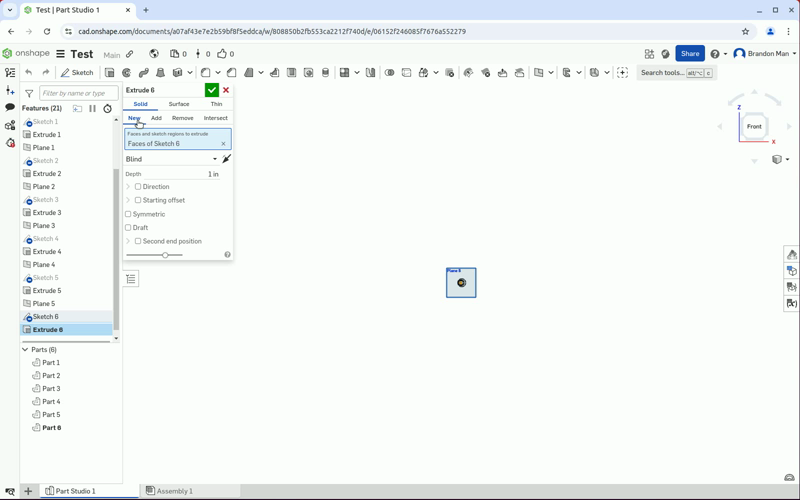
click(137, 120)
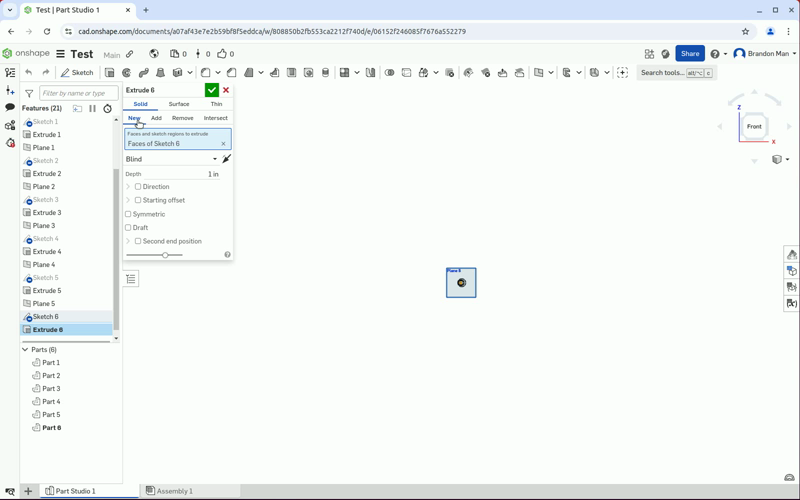
key(tab, 4)
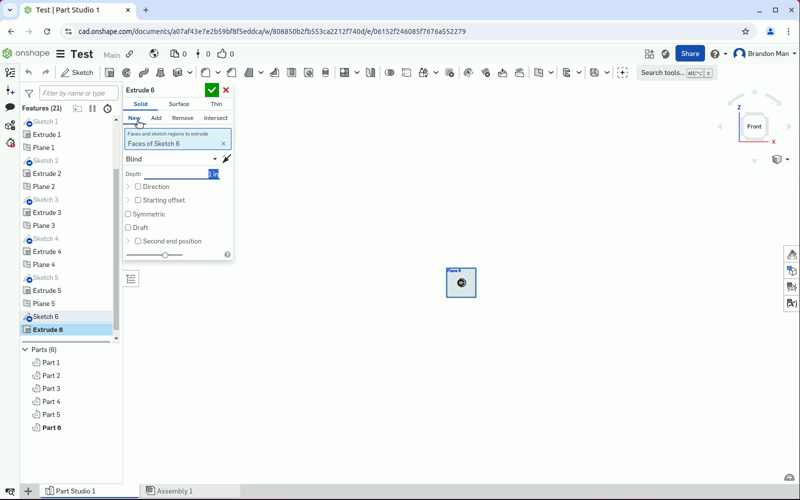
text(4.092)
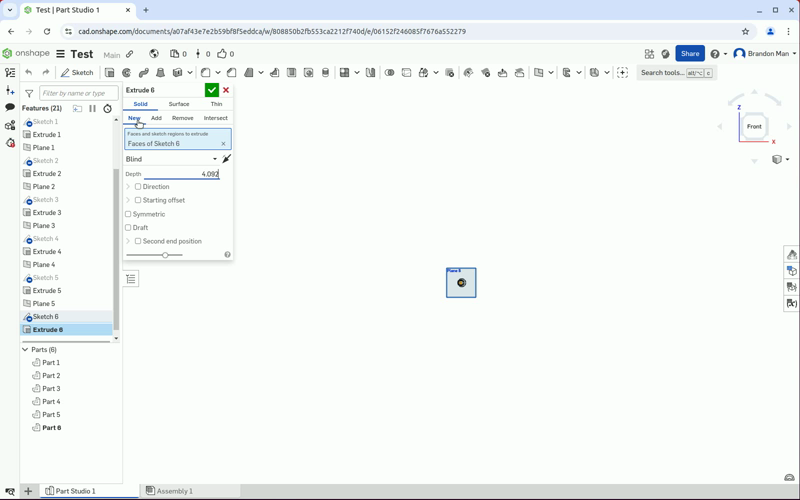
key(enter)
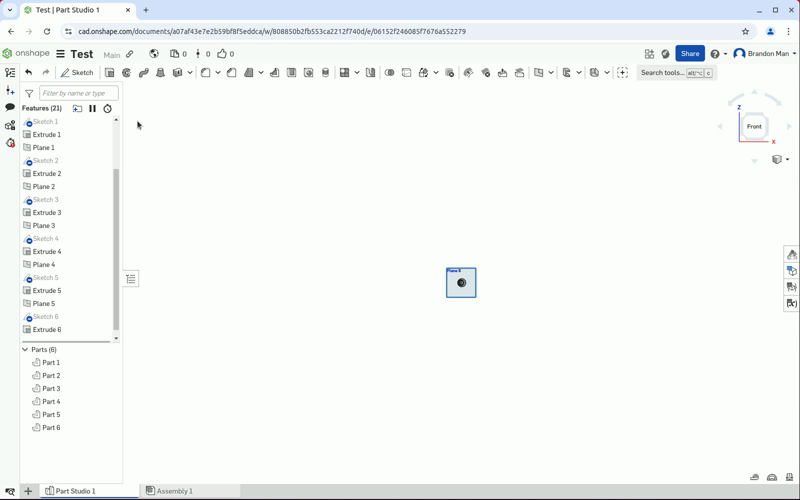
key(shift+h)
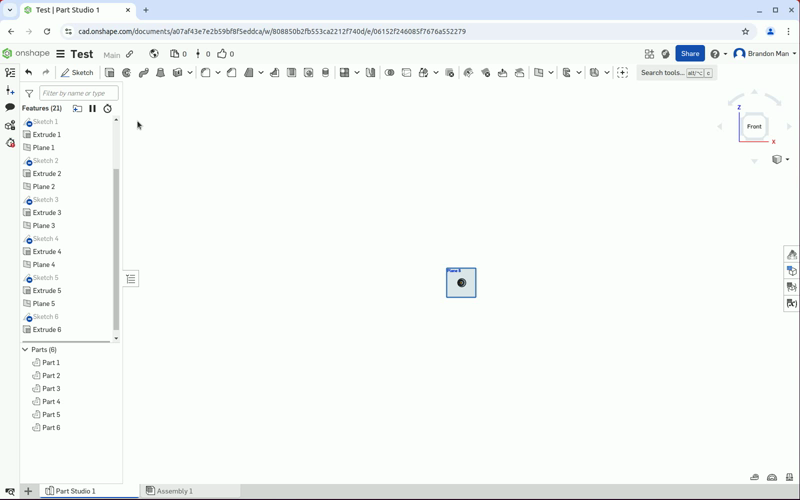
key(shift+h)
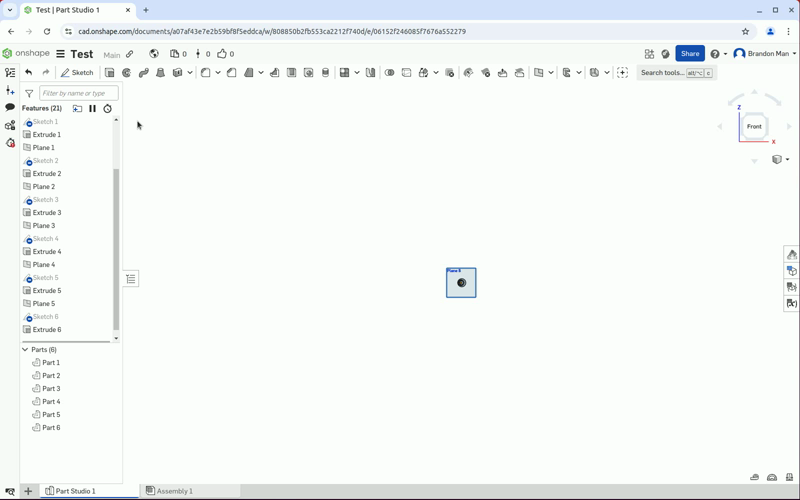
mouse_move(69, 124)
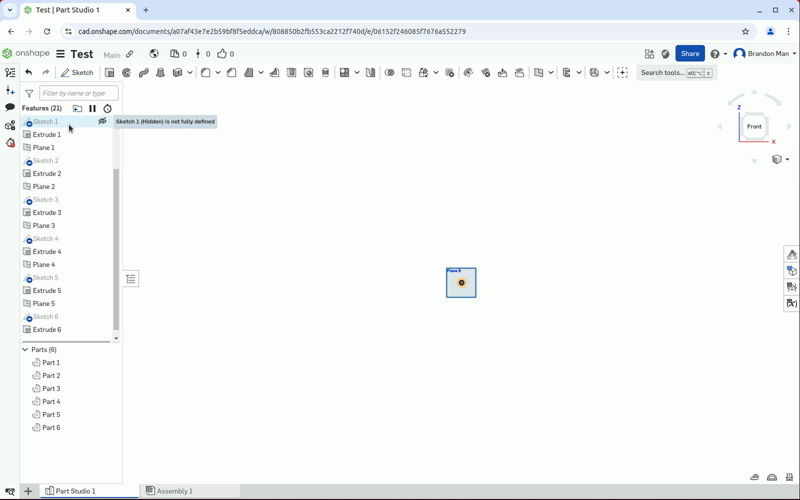
click(69, 124)
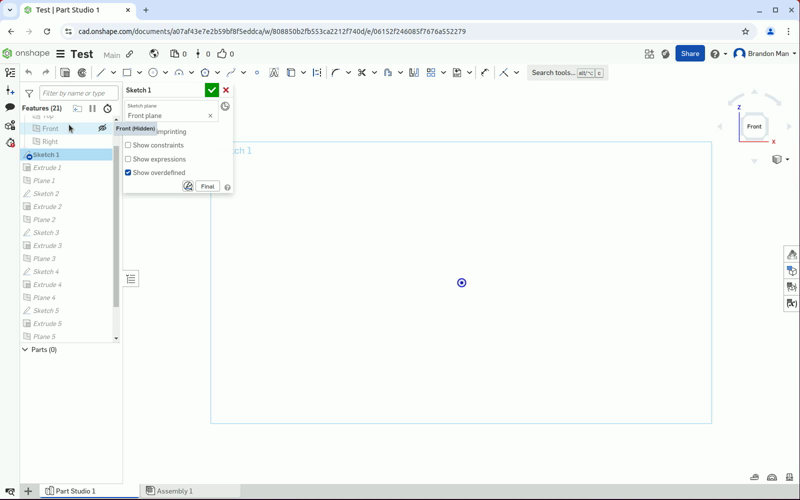
mouse_move(229, 92)
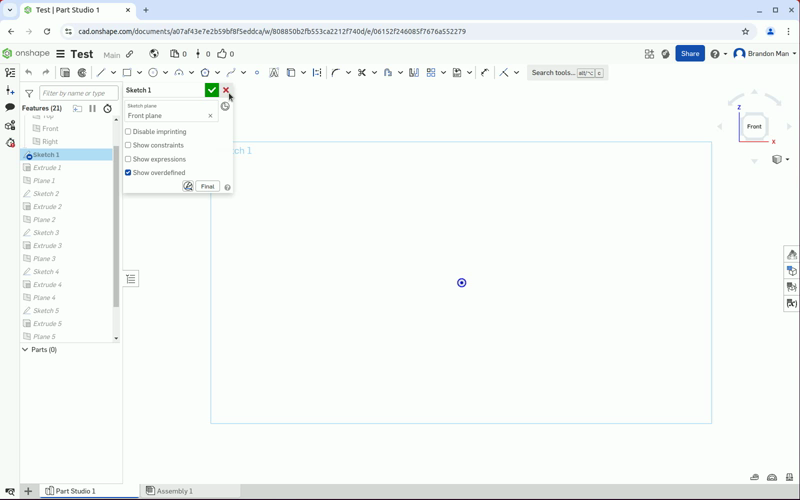
click(229, 92)
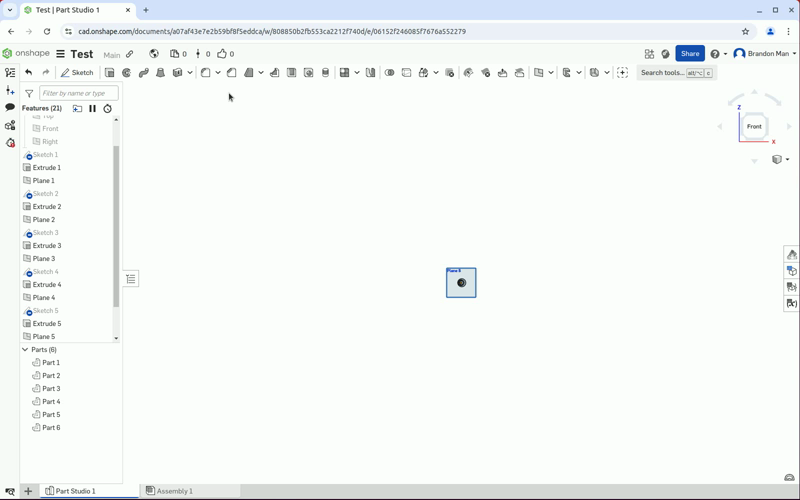
mouse_move(73, 352)
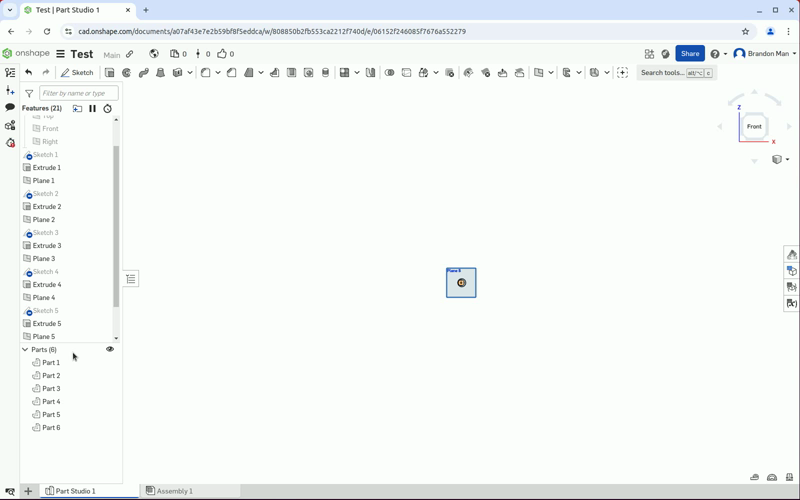
key(y)
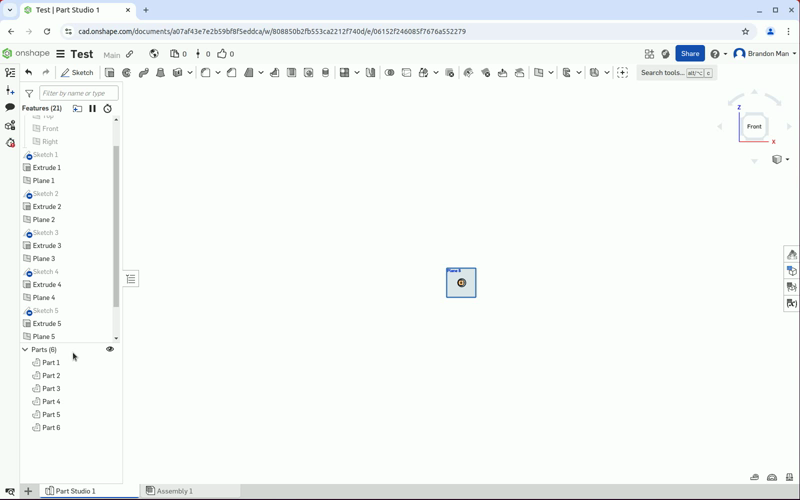
key(shift+p)
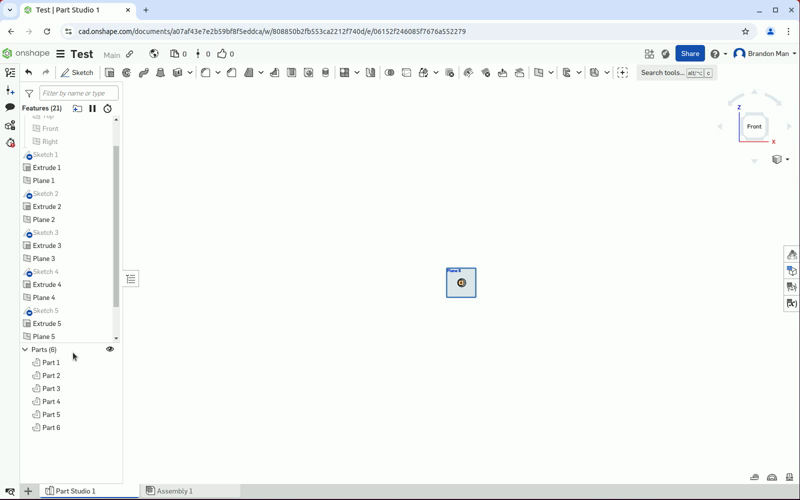
key(space)
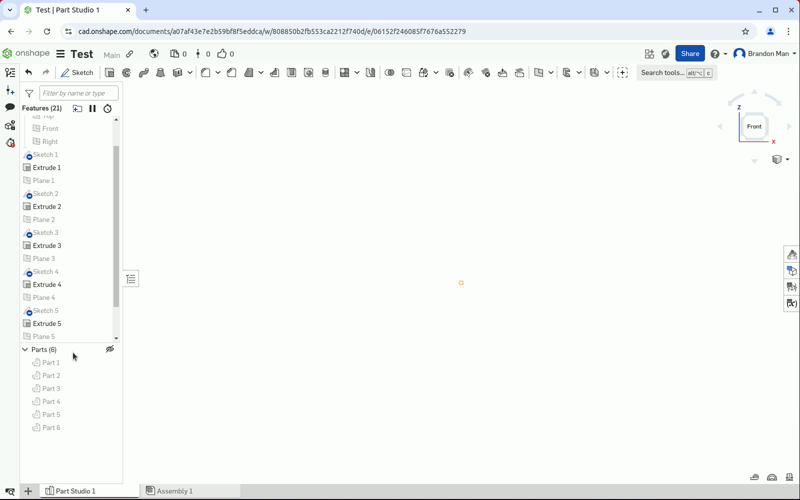
key_down(shift)
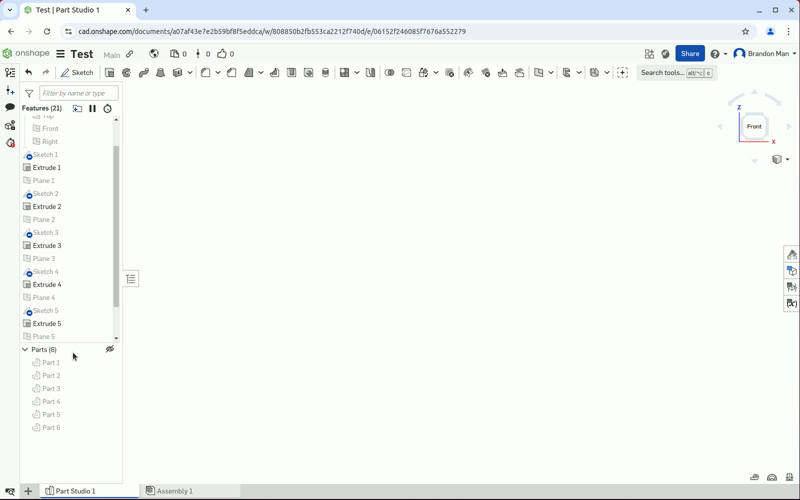
key(left)
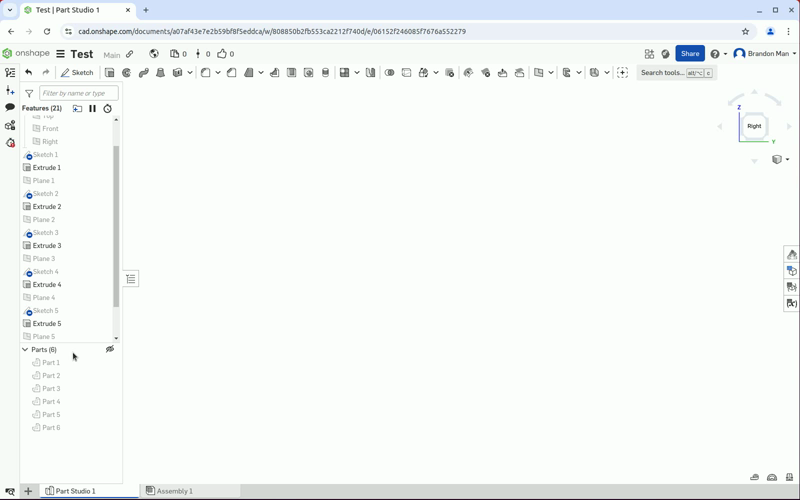
key_up(shift)
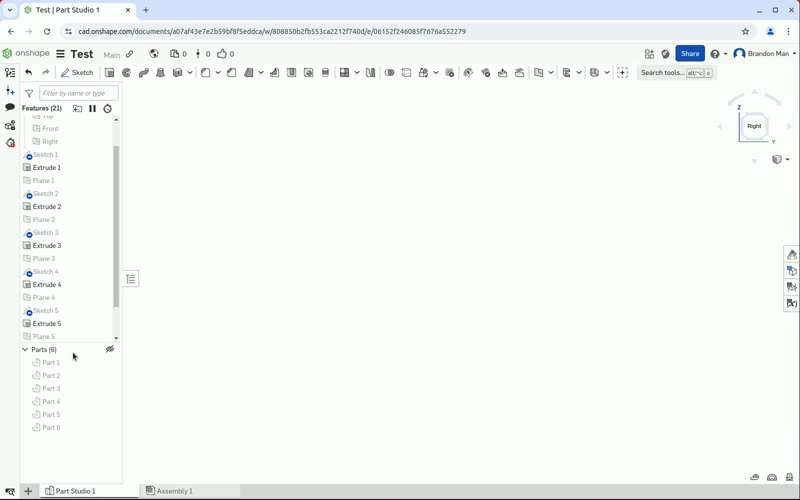
mouse_move(73, 352)
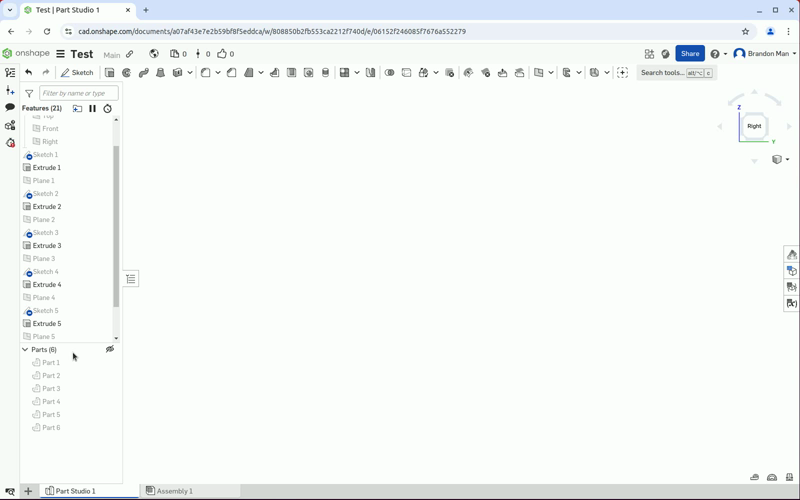
key(shift+y)
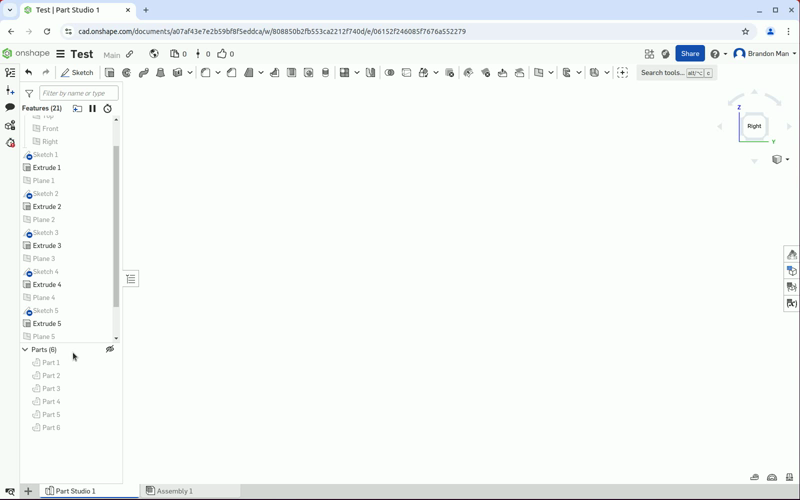
key(shift+s)
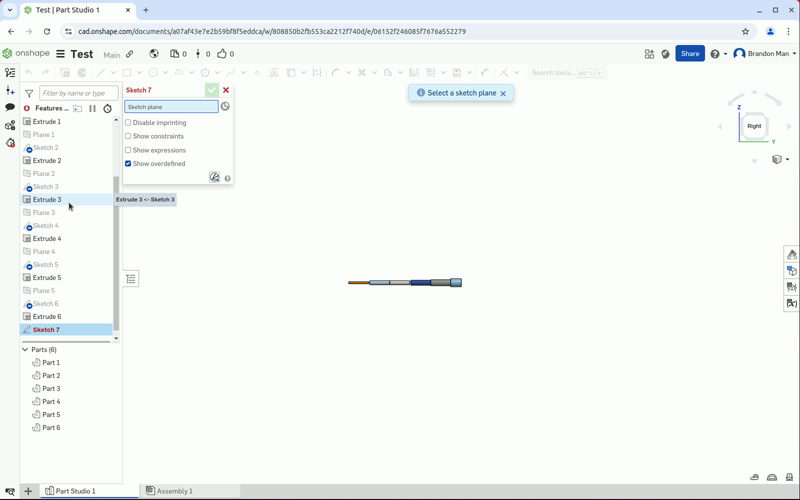
scroll(3)
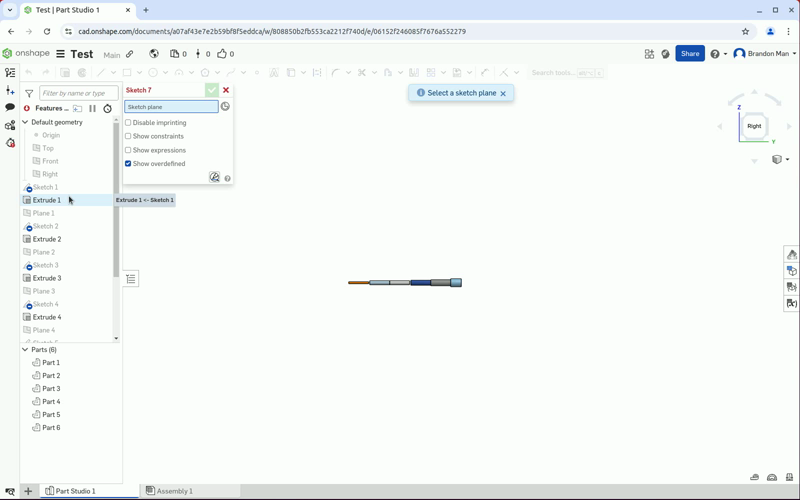
mouse_move(69, 176)
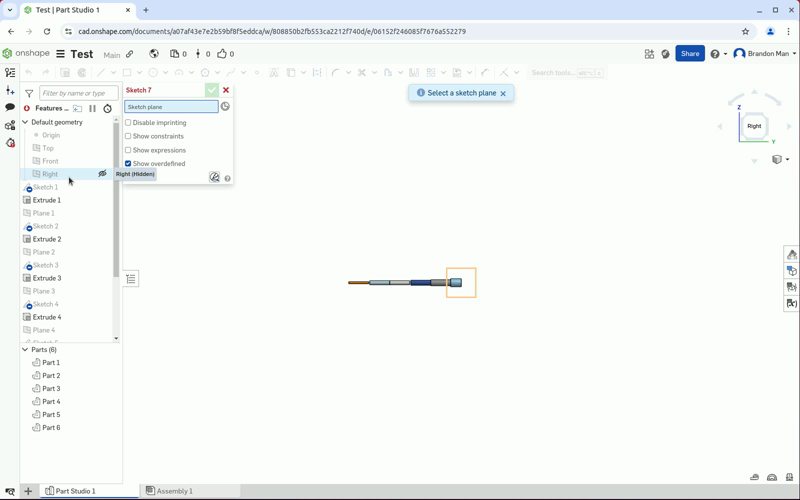
click(69, 176)
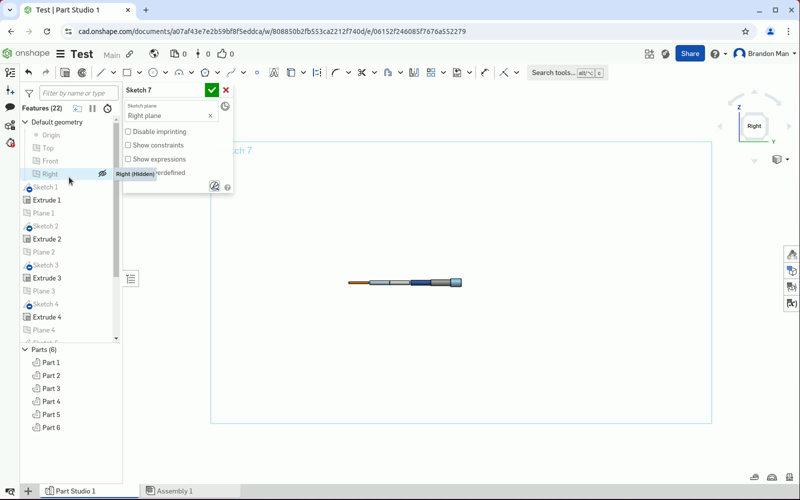
mouse_move(73, 352)
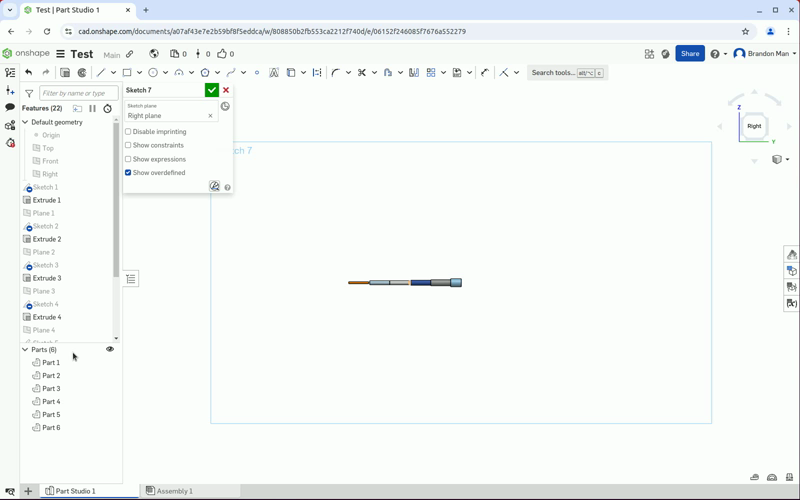
key(y)
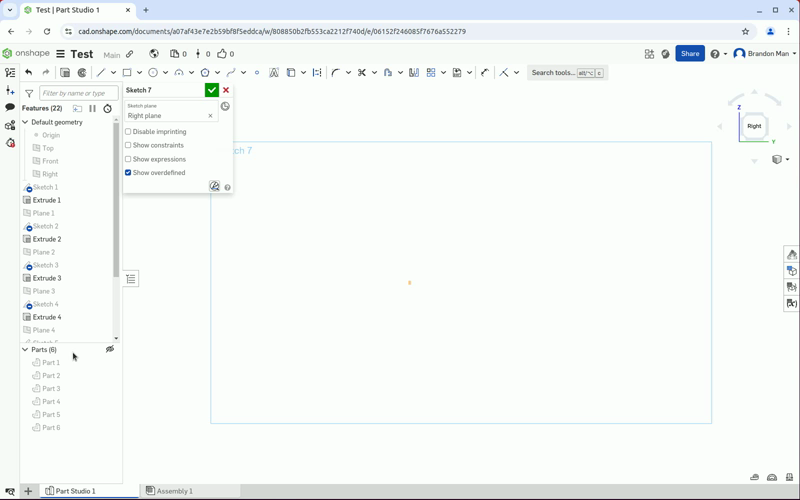
key(l)
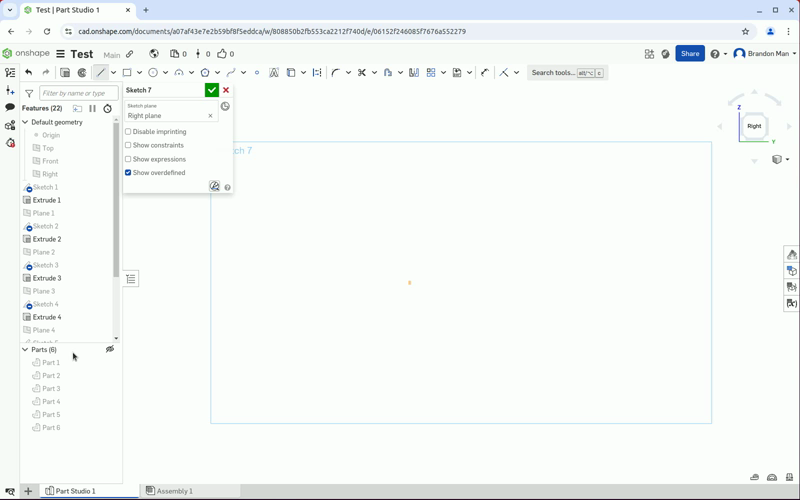
key_down(shift)
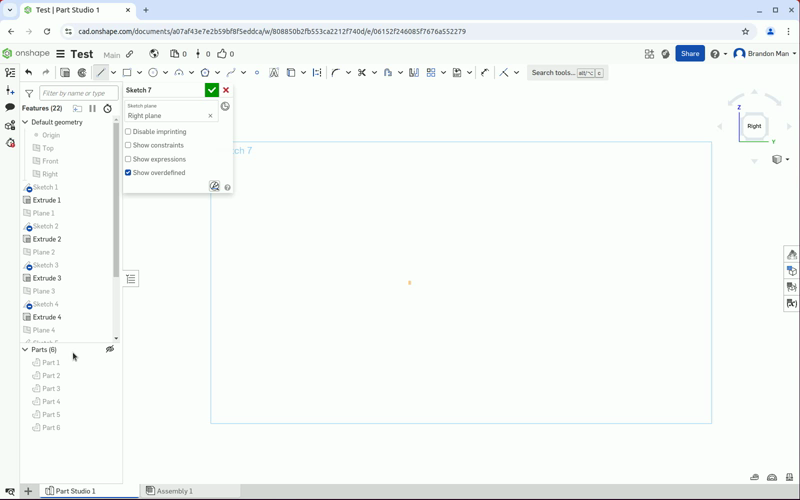
mouse_move(452, 282)
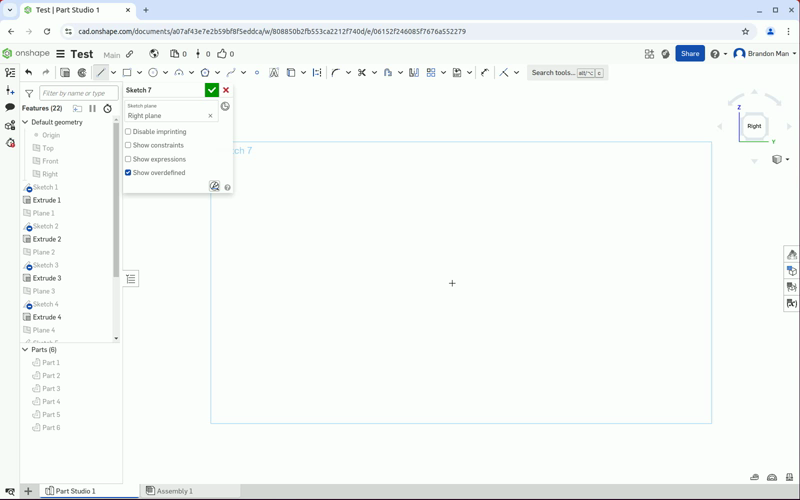
click(452, 282)
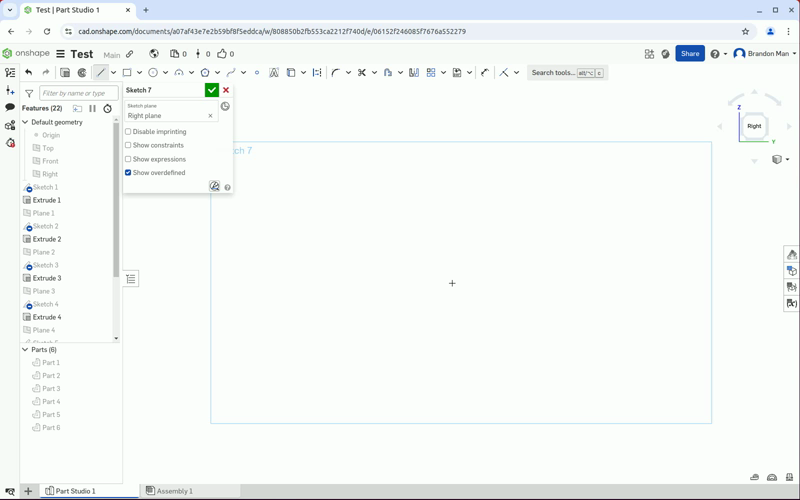
key_up(shift)
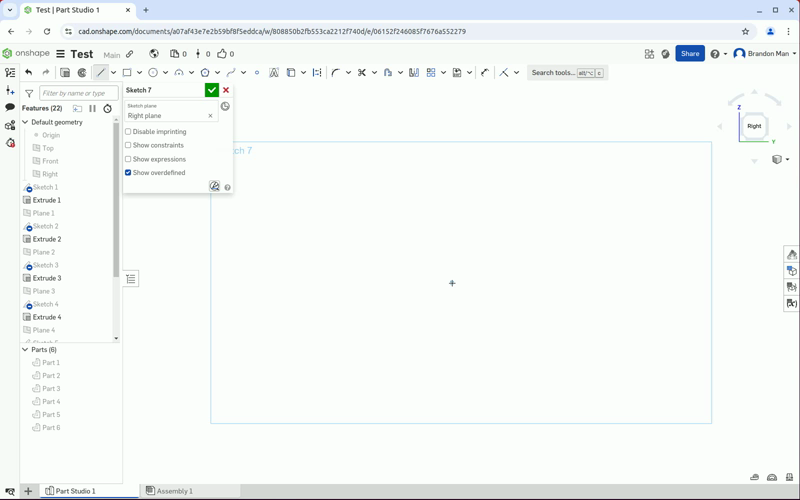
key_down(shift)
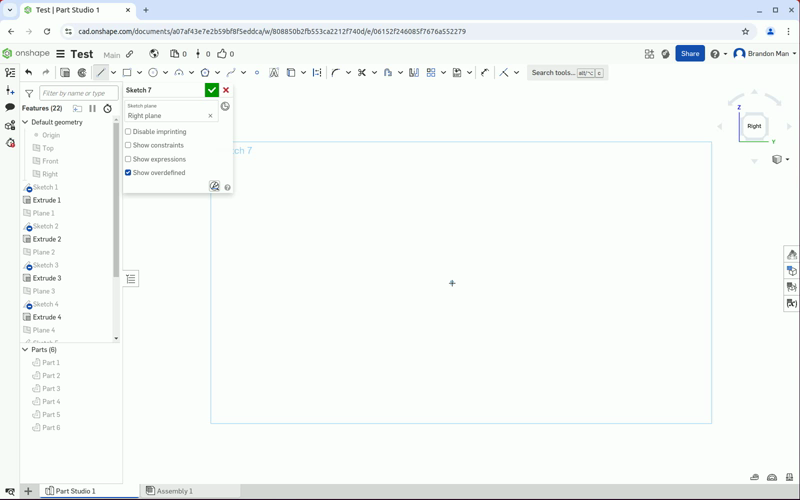
mouse_move(482, 282)
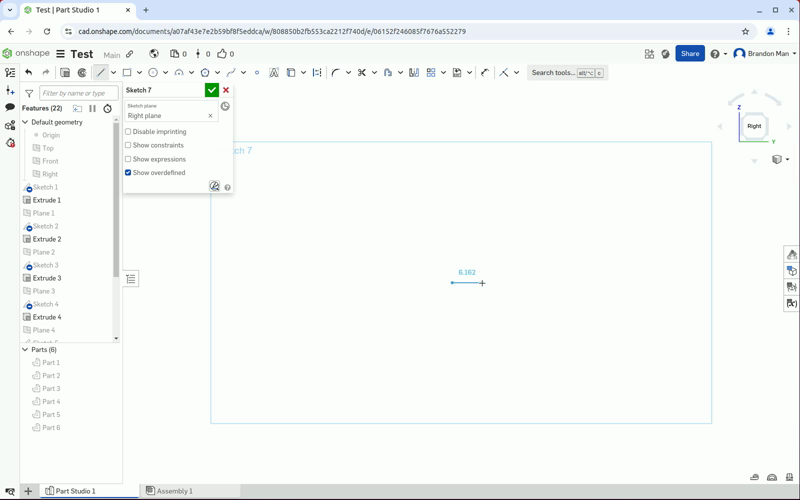
mouse_move(455, 282)
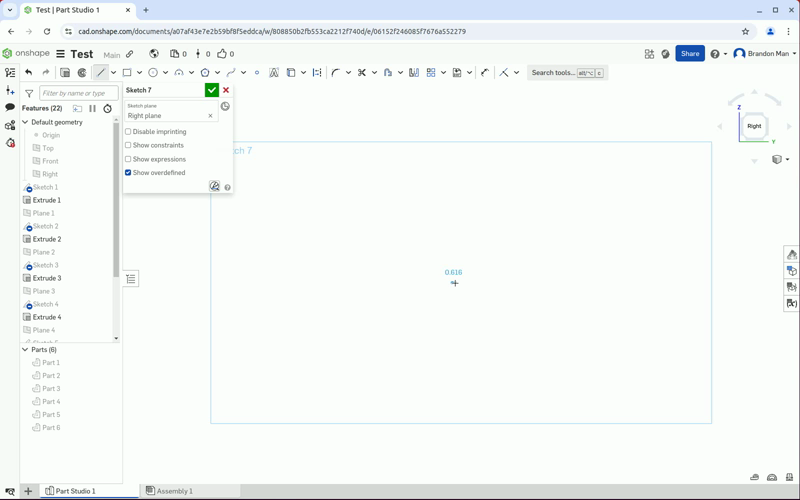
scroll(6)
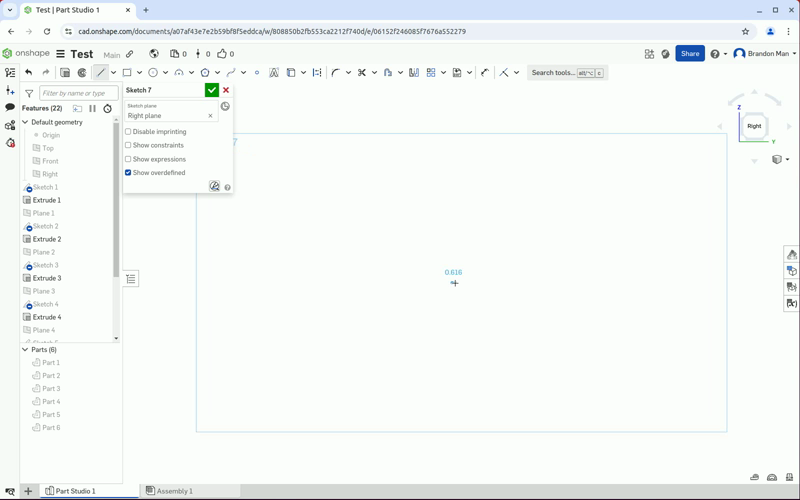
scroll(6)
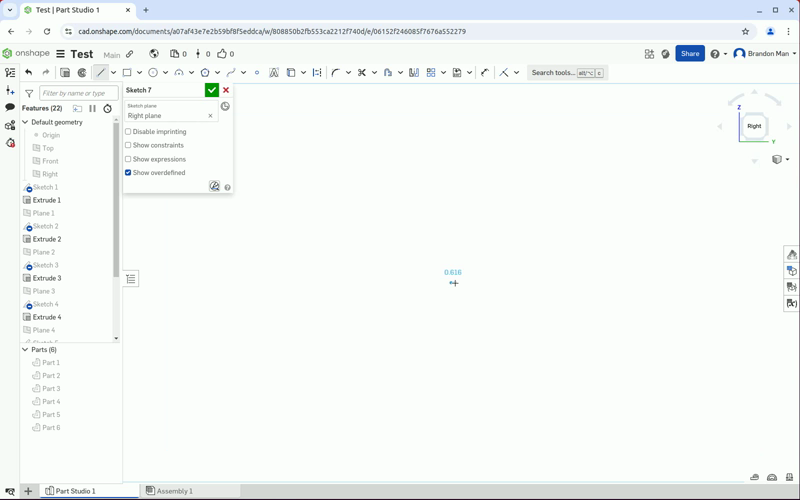
scroll(6)
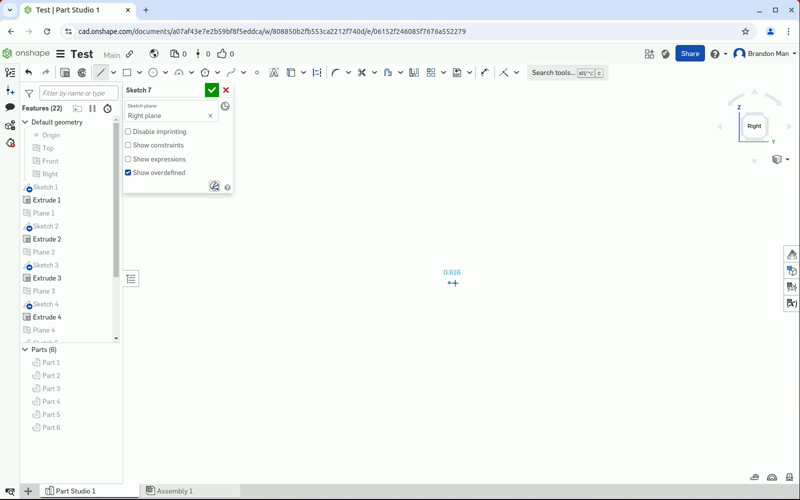
scroll(6)
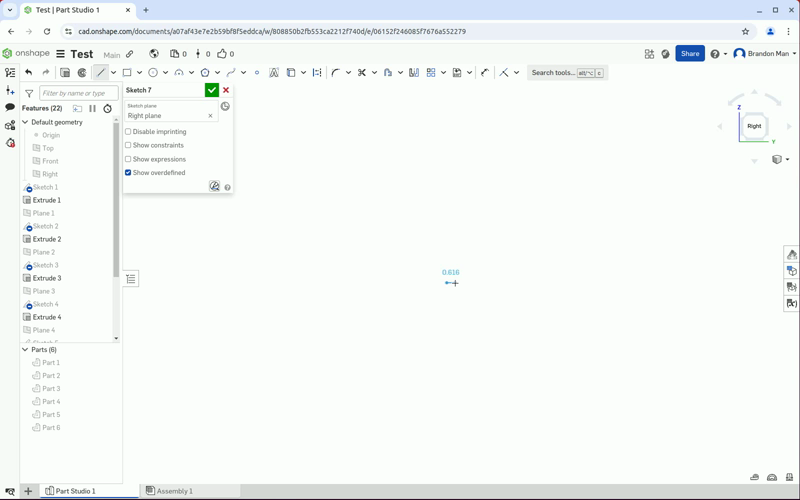
scroll(6)
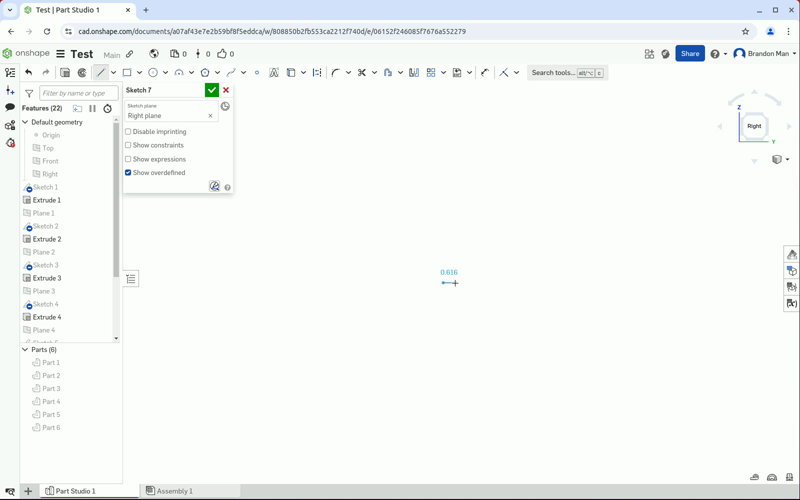
scroll(6)
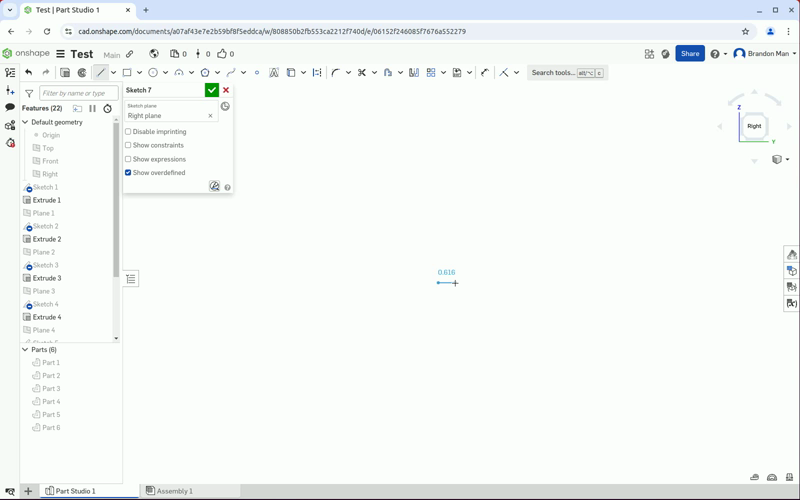
scroll(6)
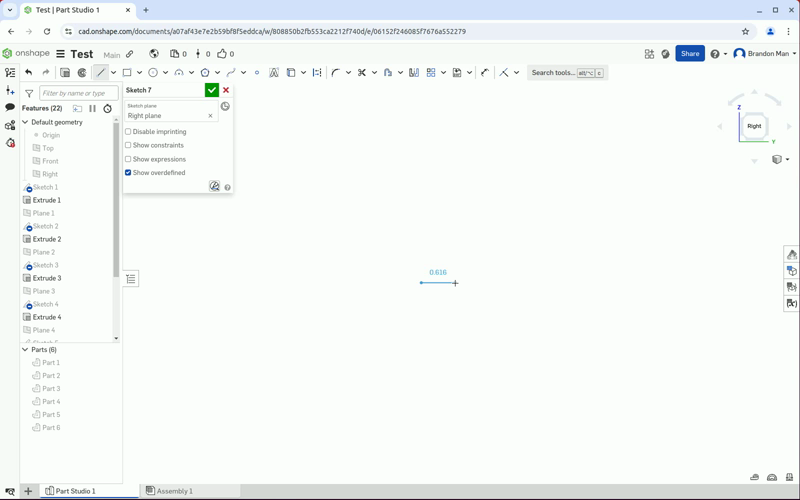
click(455, 282)
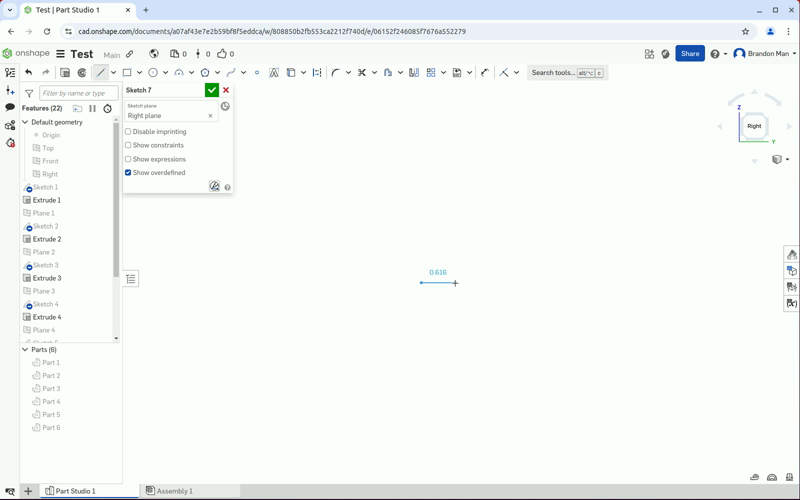
scroll(-6)
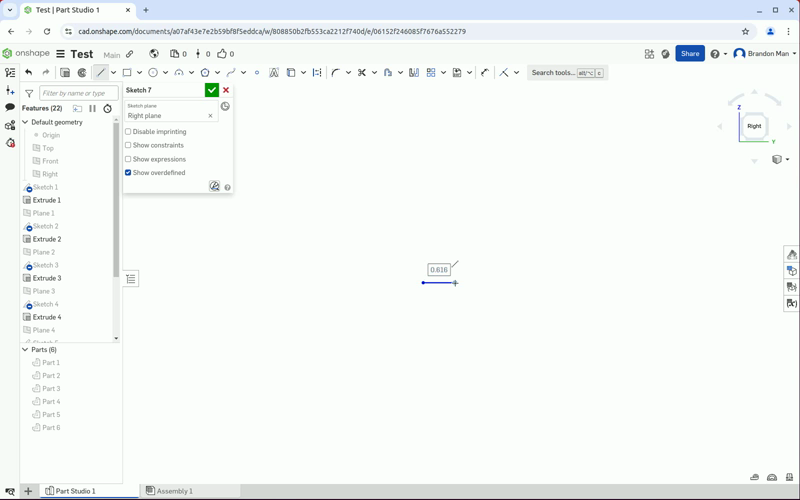
scroll(-6)
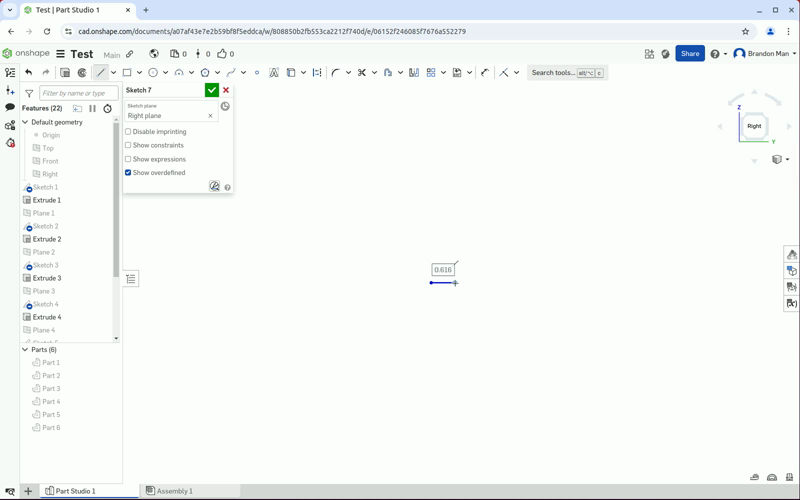
scroll(-6)
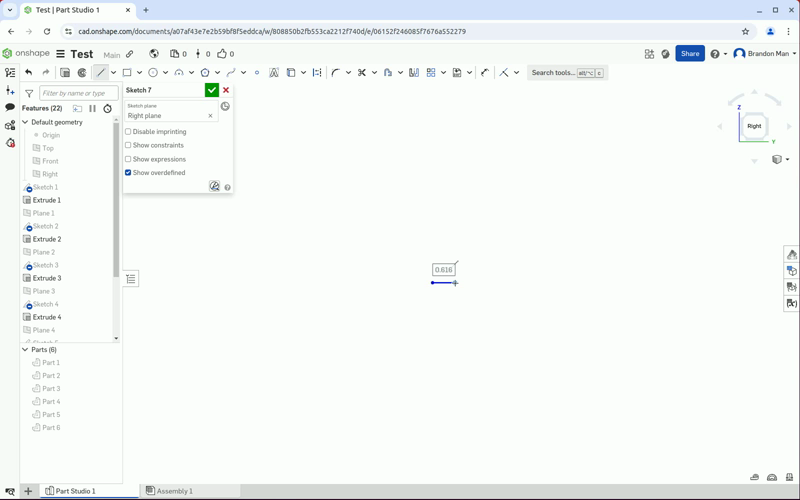
scroll(-6)
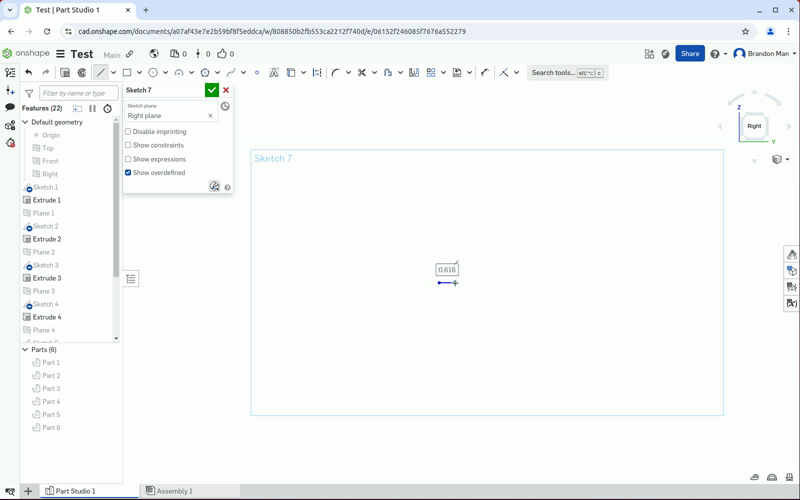
scroll(-6)
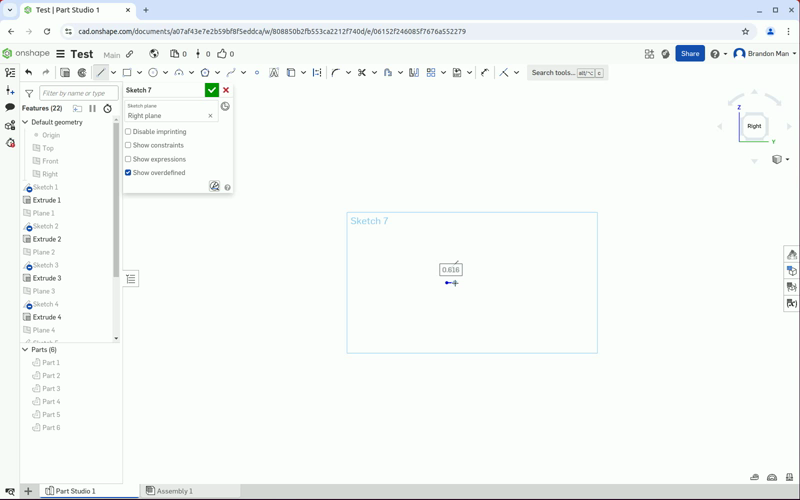
scroll(-6)
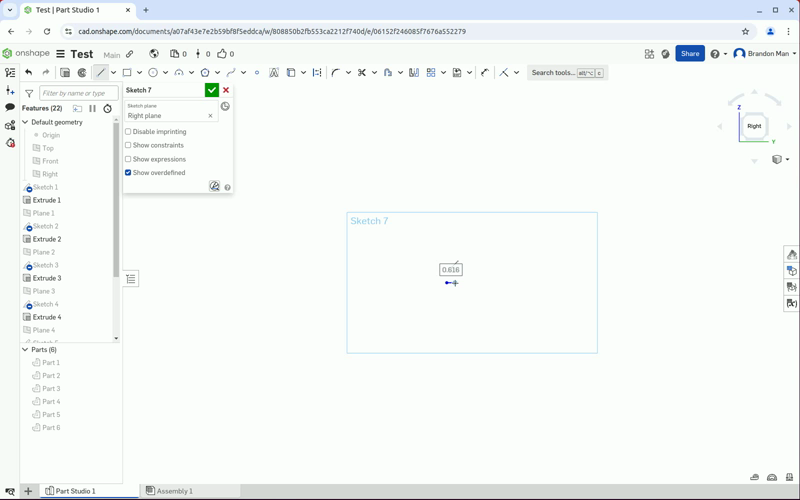
scroll(-6)
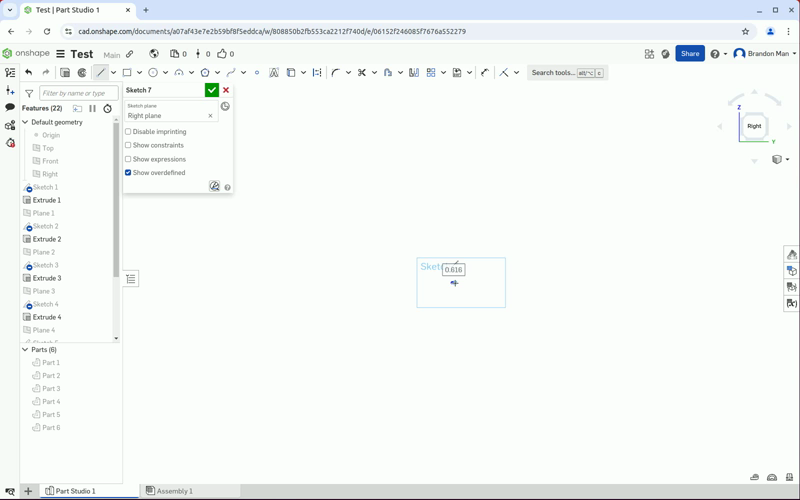
key_up(shift)
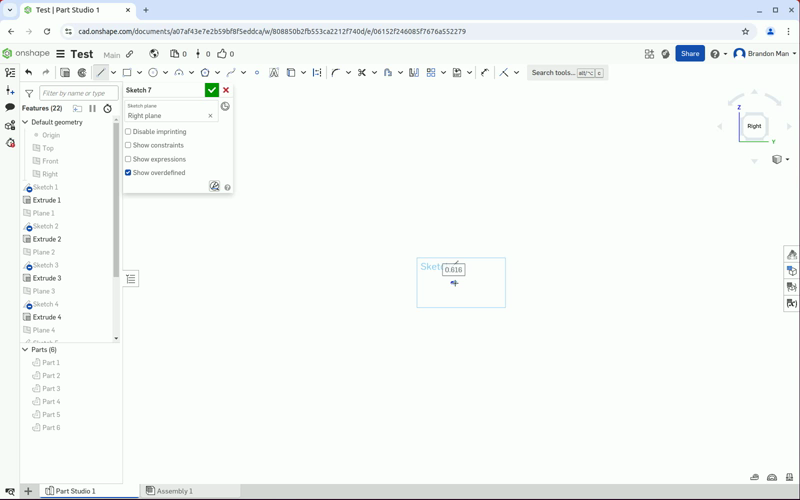
key(esc)
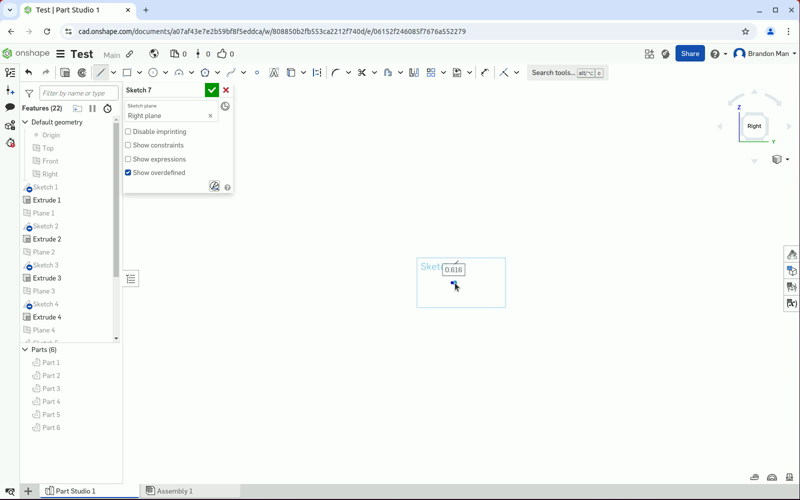
key(a)
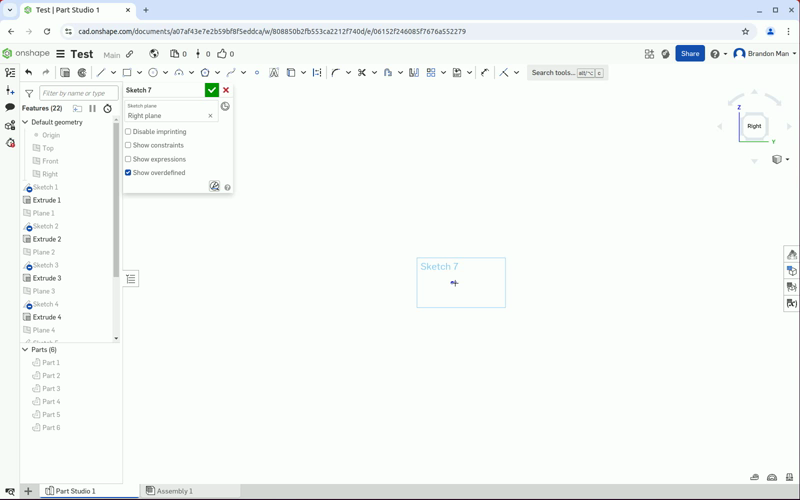
mouse_move(455, 282)
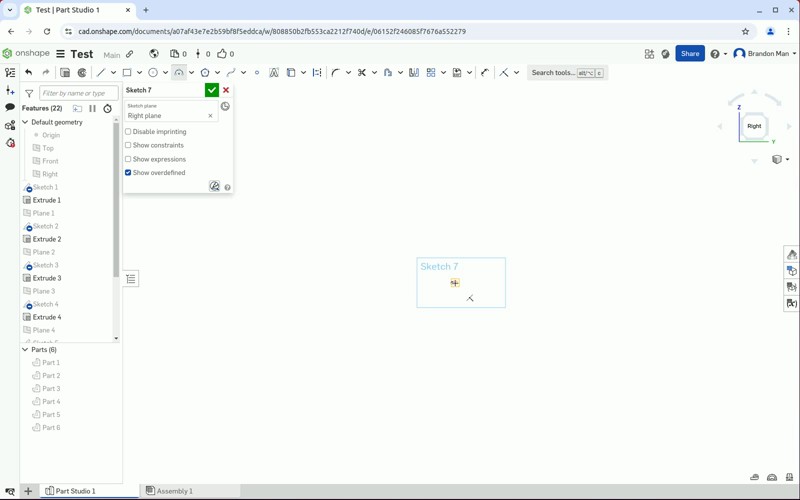
scroll(6)
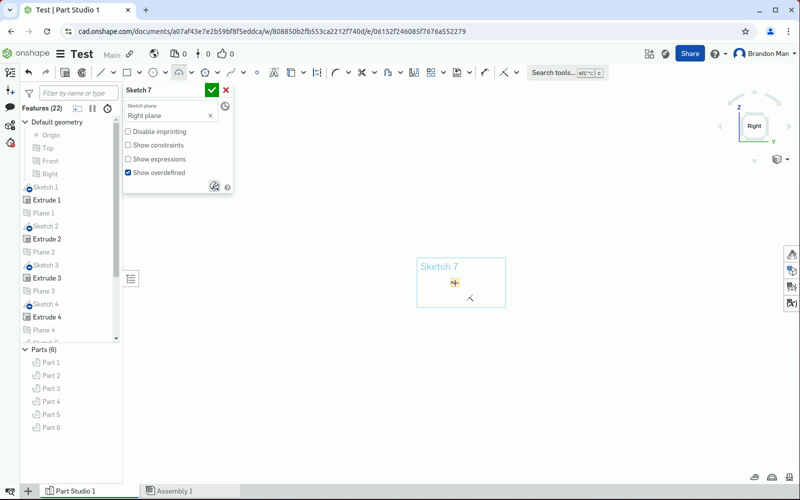
scroll(6)
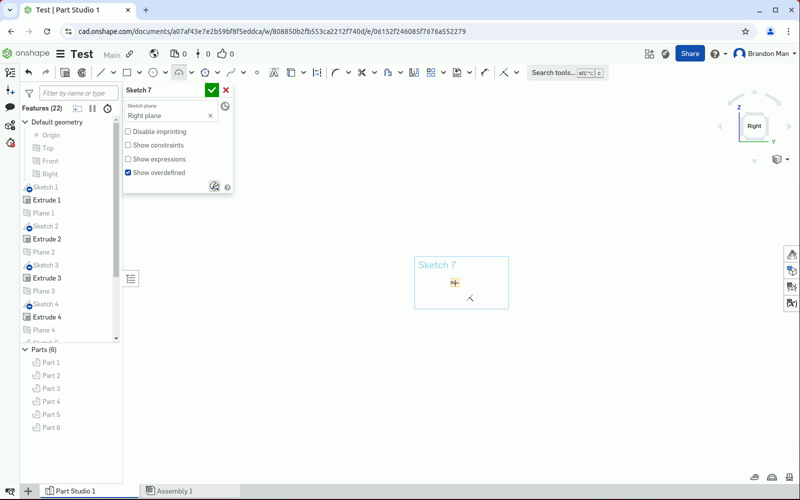
scroll(6)
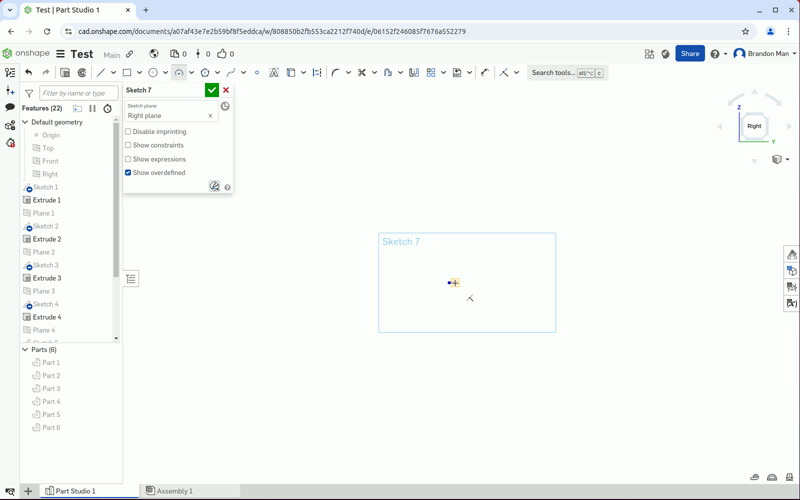
scroll(6)
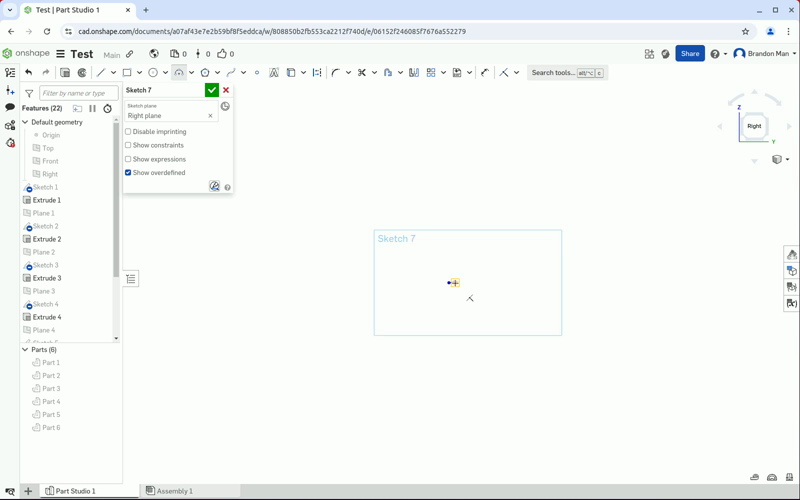
scroll(6)
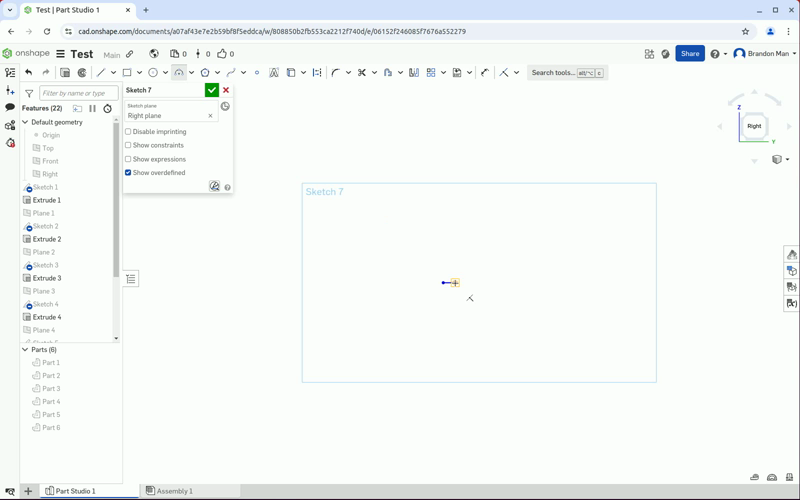
scroll(6)
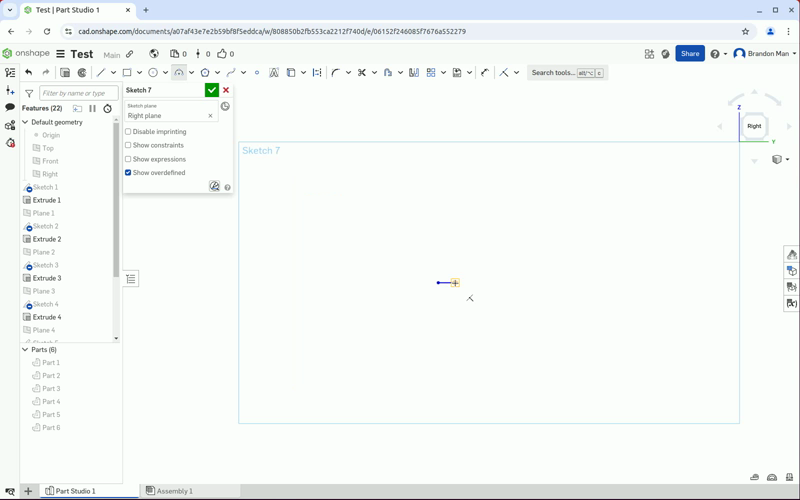
scroll(6)
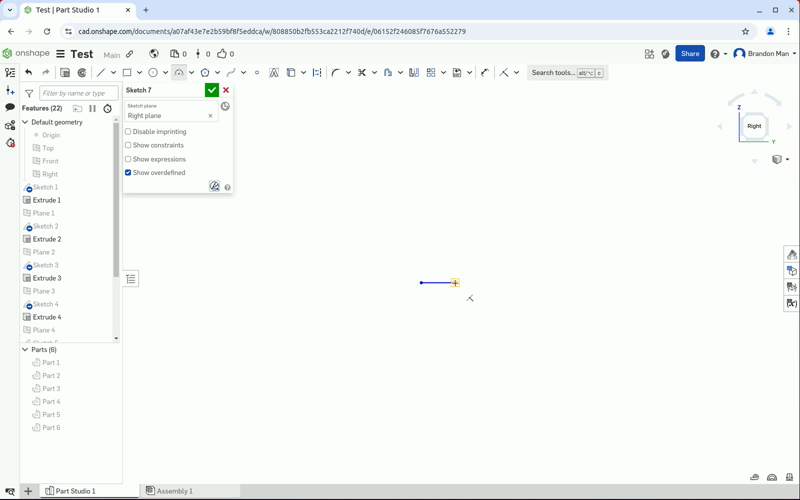
click(455, 282)
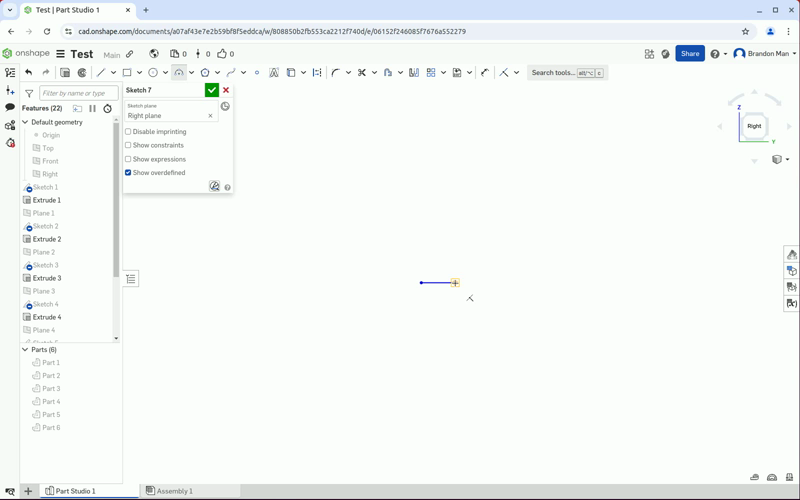
scroll(-6)
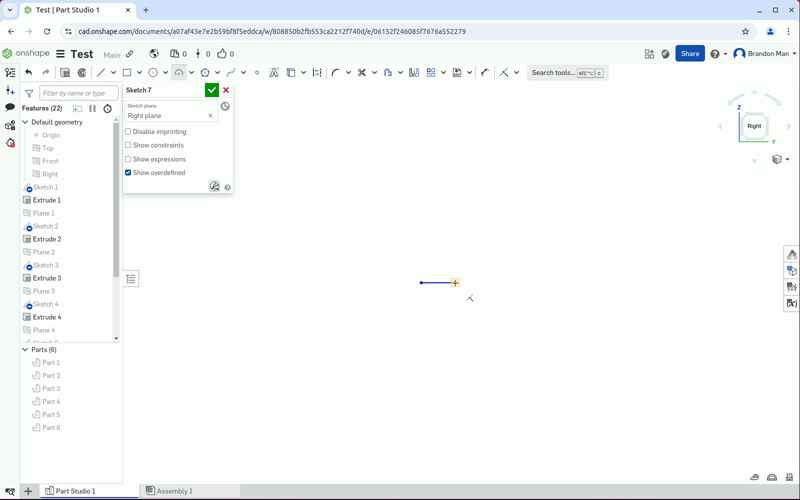
scroll(-6)
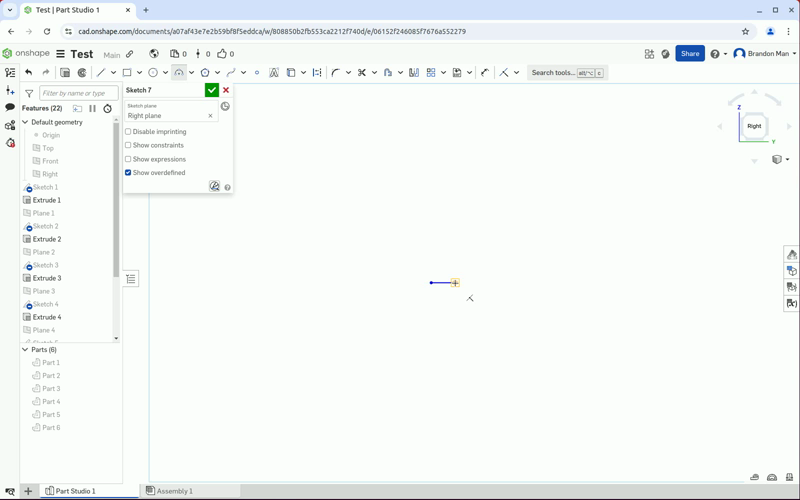
scroll(-6)
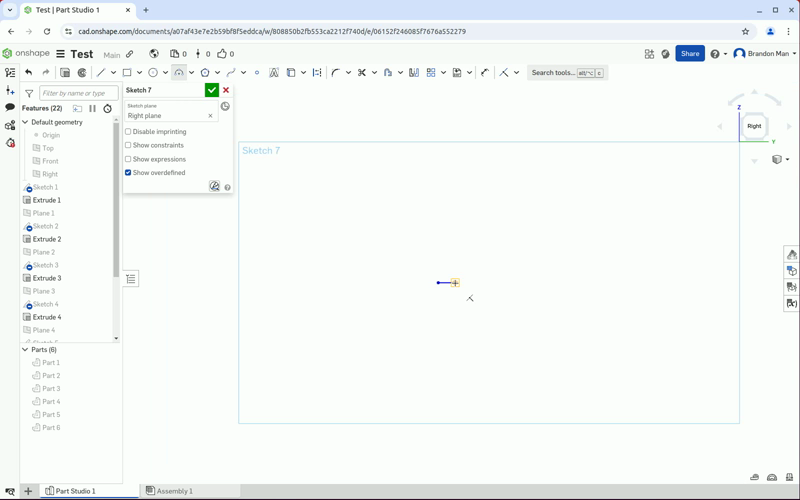
scroll(-6)
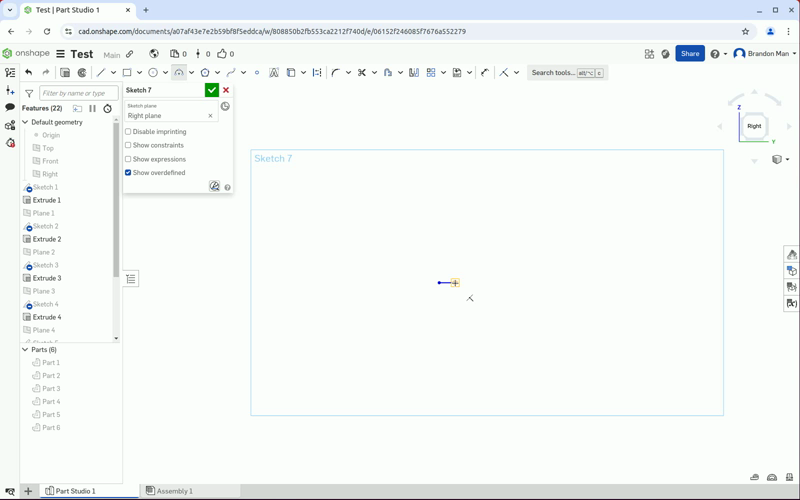
scroll(-6)
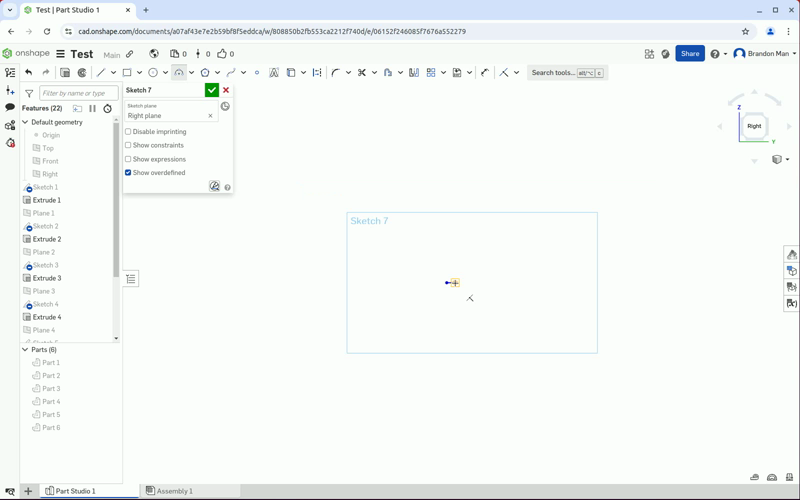
scroll(-6)
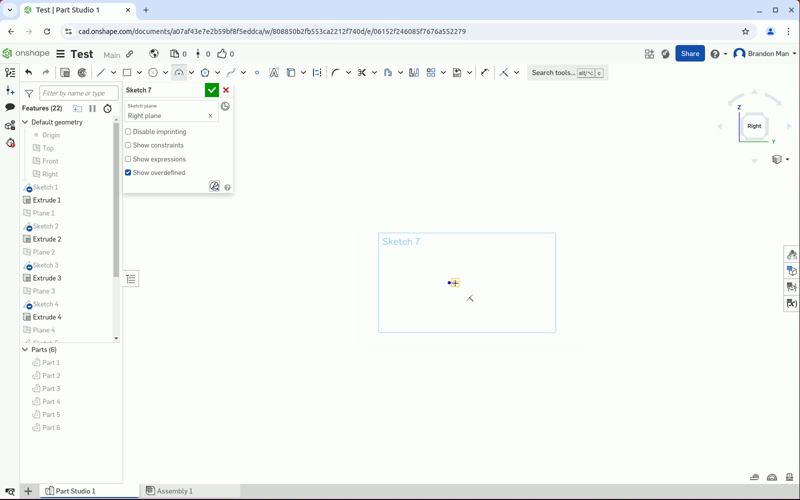
scroll(-6)
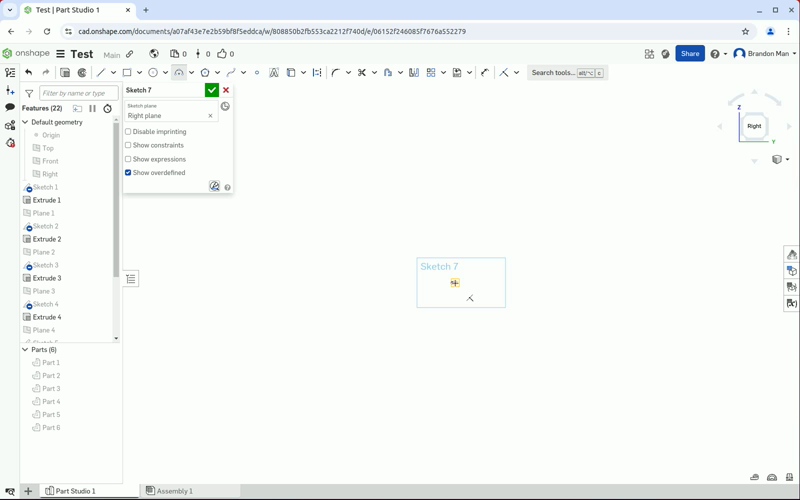
key_down(shift)
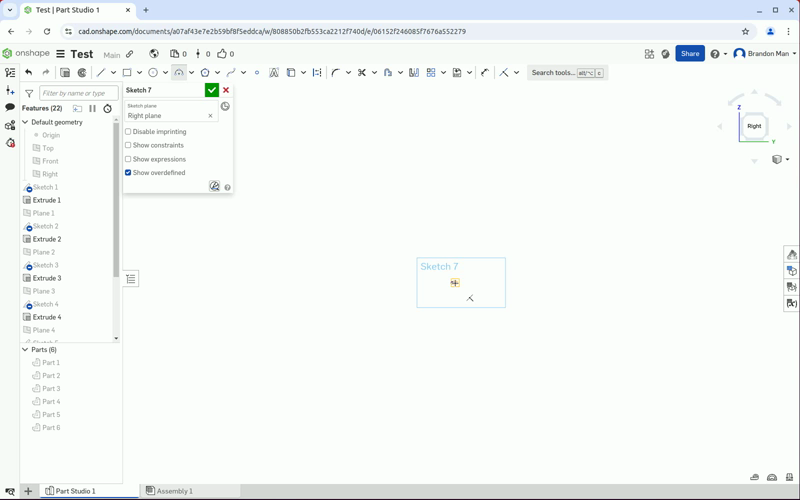
mouse_move(455, 281)
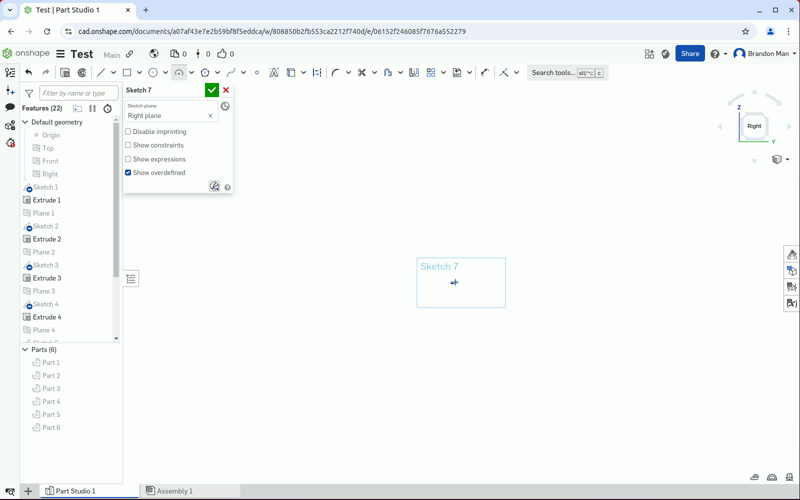
scroll(6)
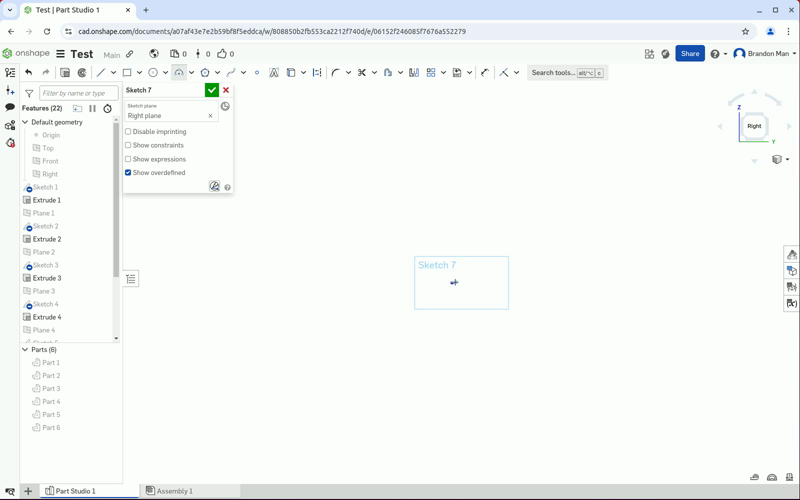
scroll(6)
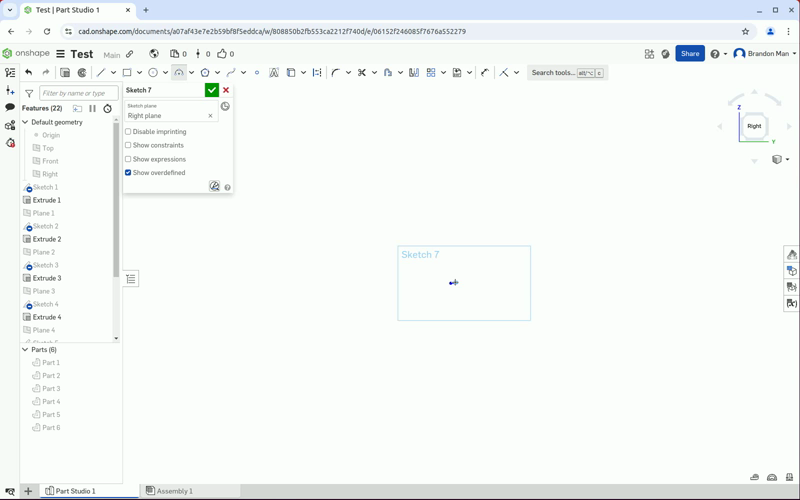
scroll(6)
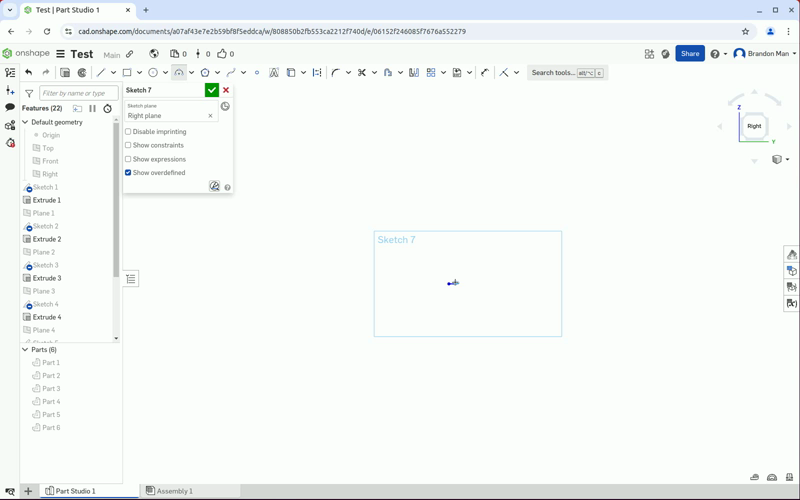
scroll(6)
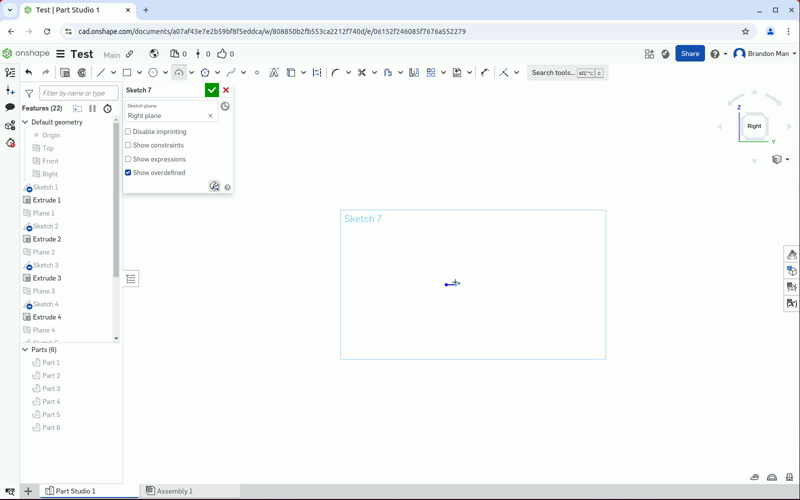
scroll(6)
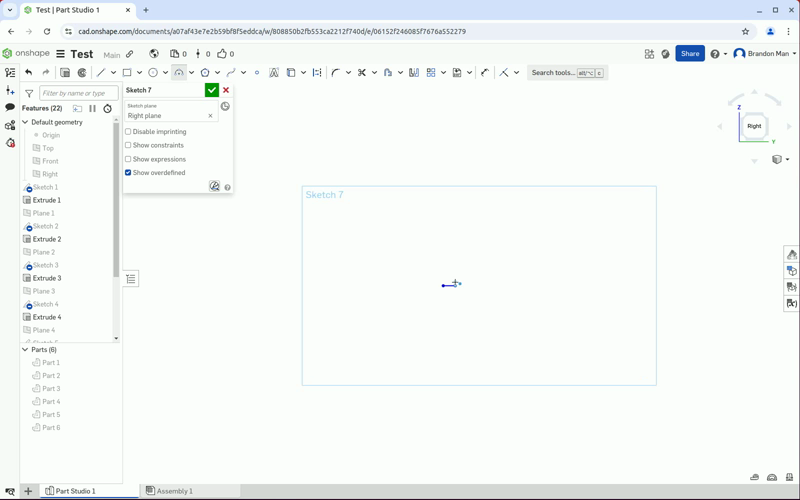
scroll(6)
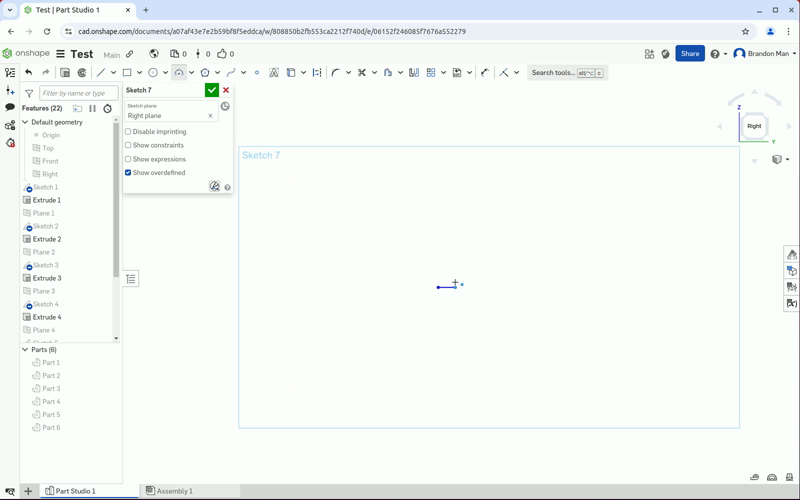
scroll(6)
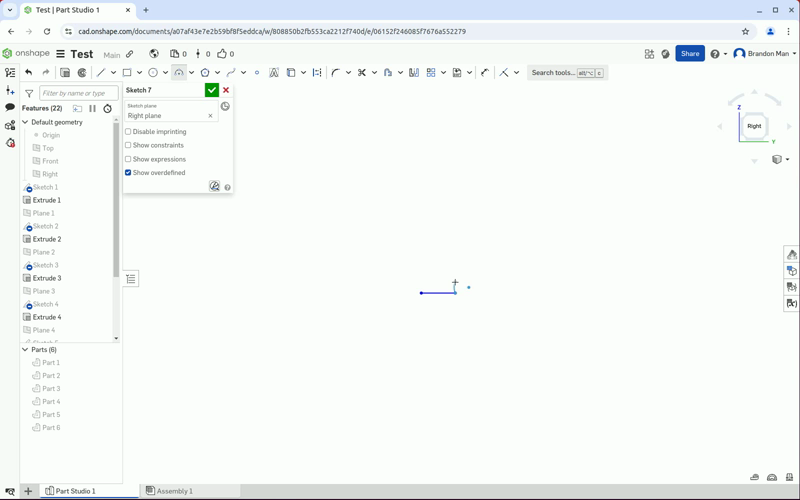
click(455, 281)
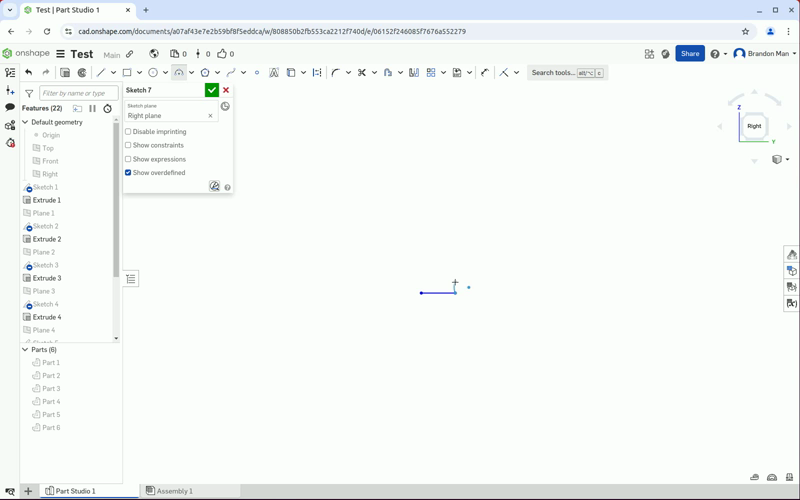
scroll(-6)
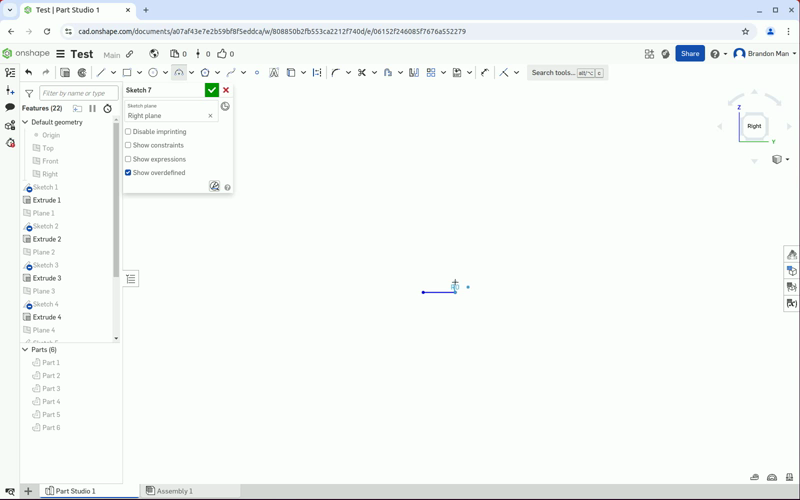
scroll(-6)
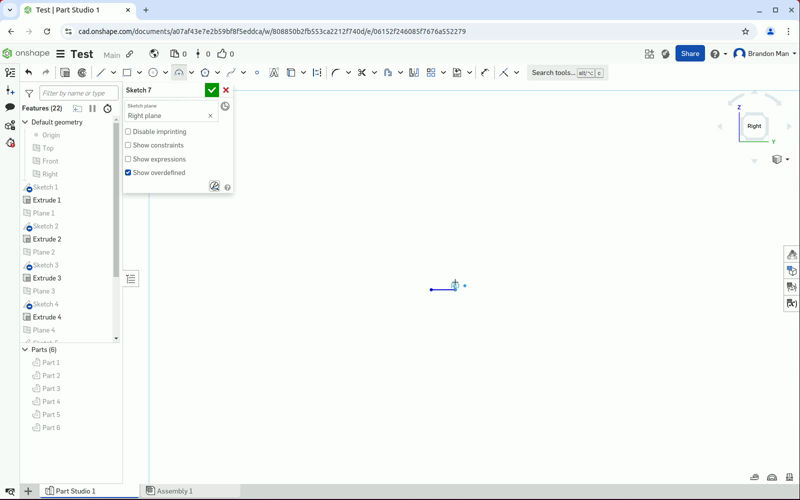
scroll(-6)
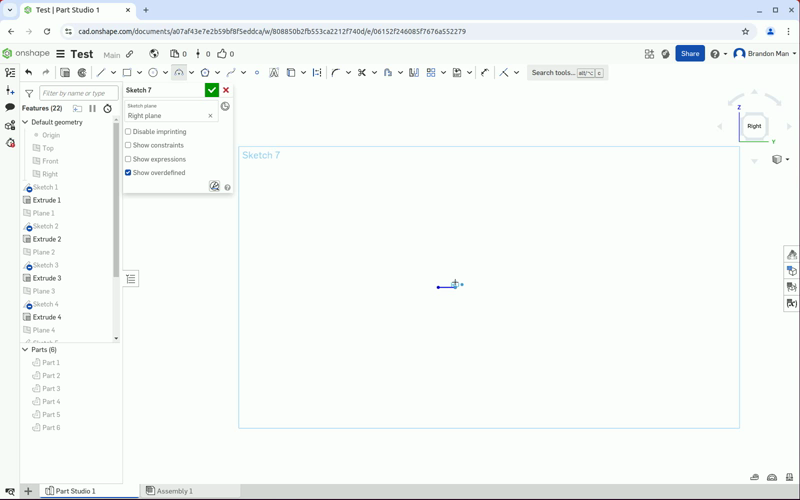
scroll(-6)
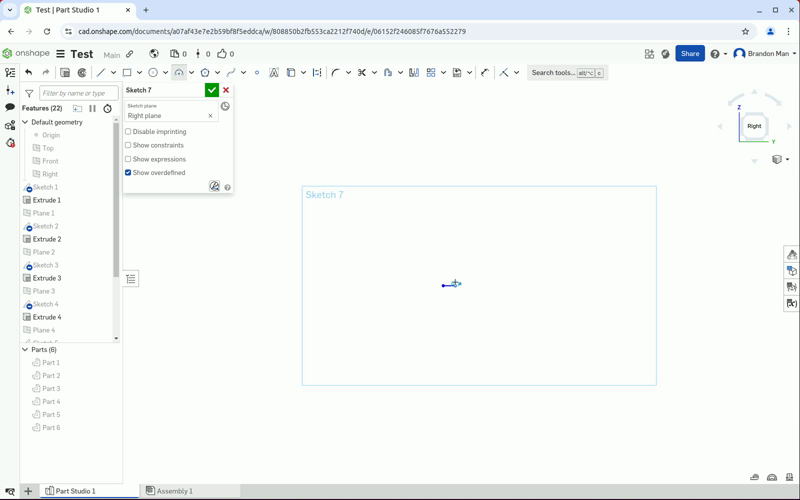
scroll(-6)
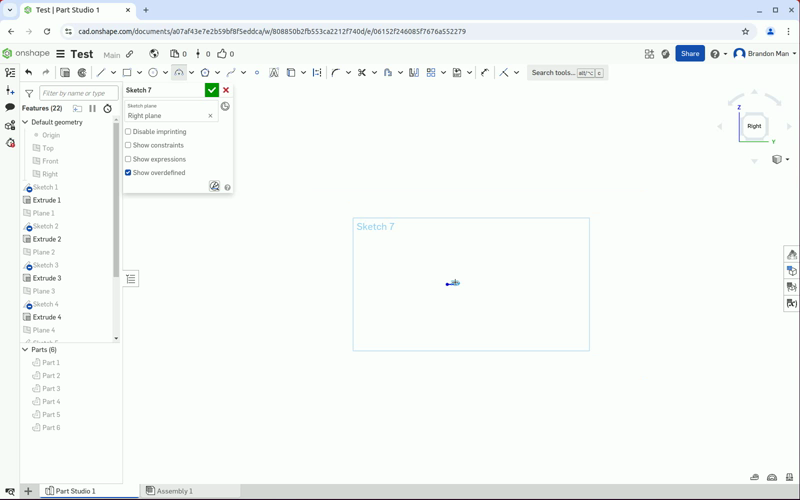
scroll(-6)
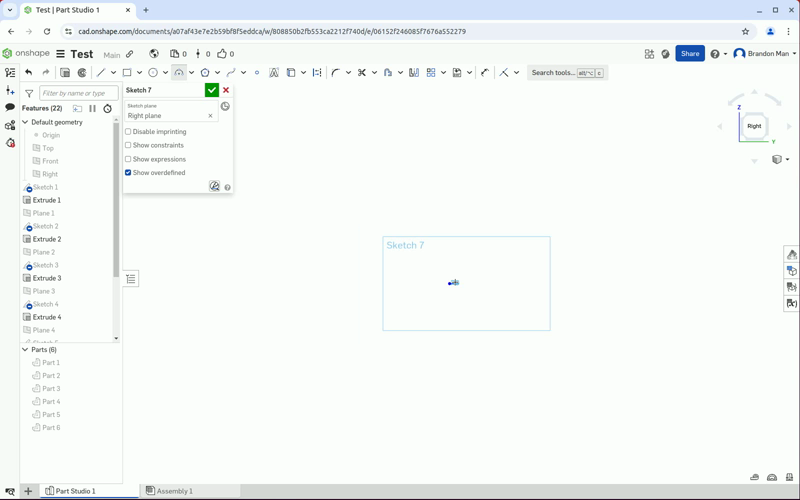
scroll(-6)
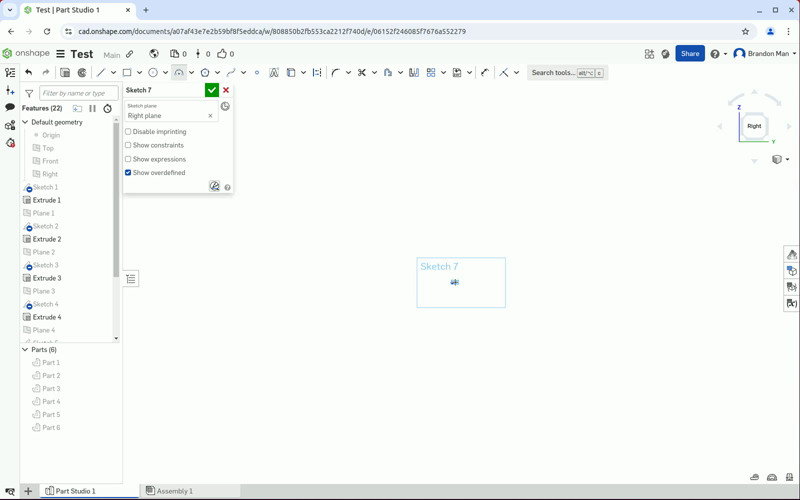
mouse_move(456, 282)
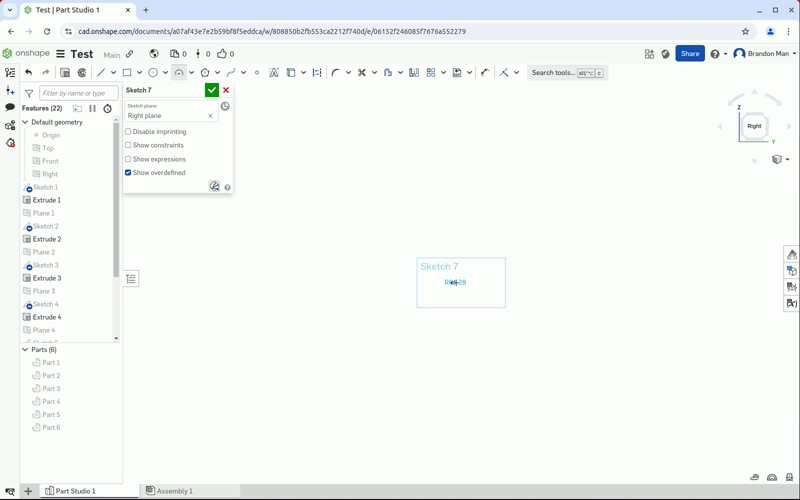
scroll(6)
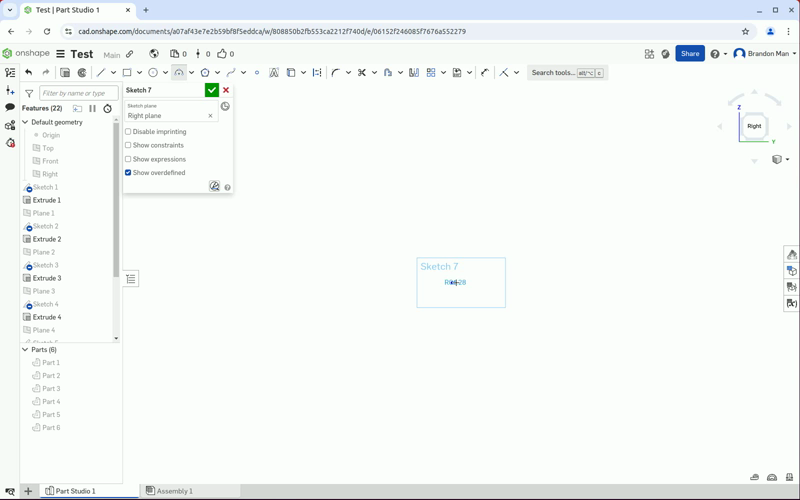
scroll(6)
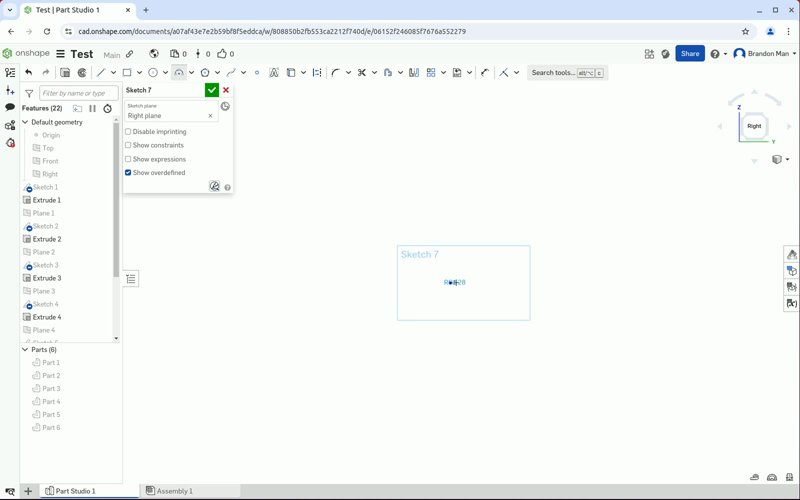
scroll(6)
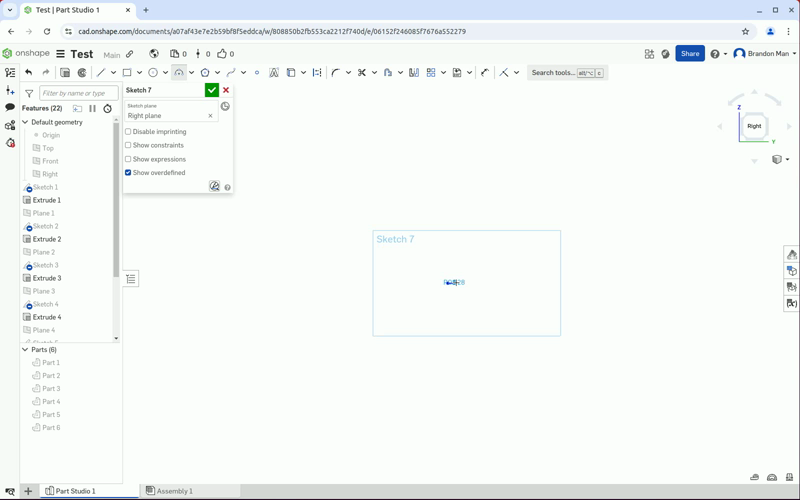
scroll(6)
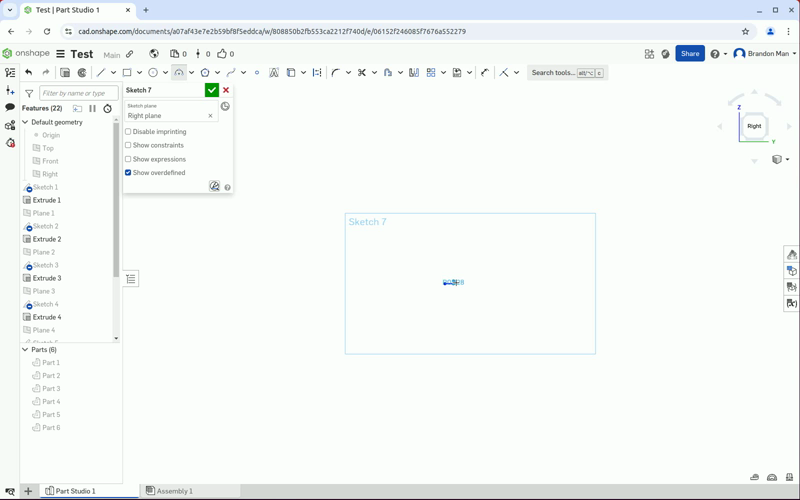
scroll(6)
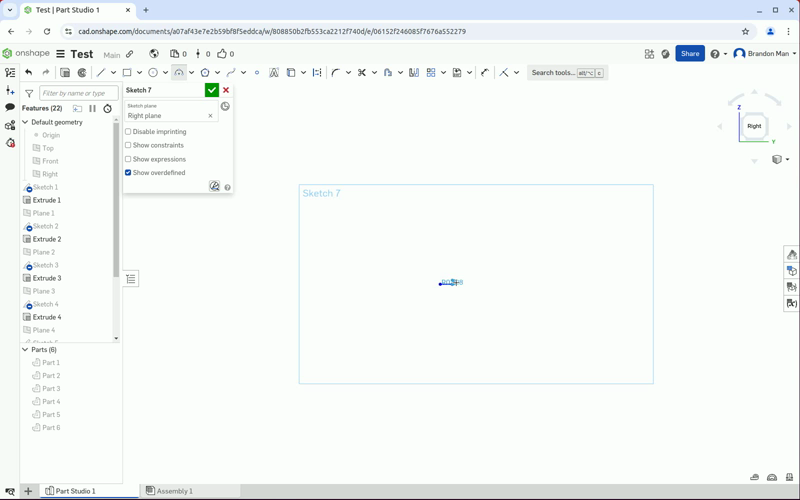
scroll(6)
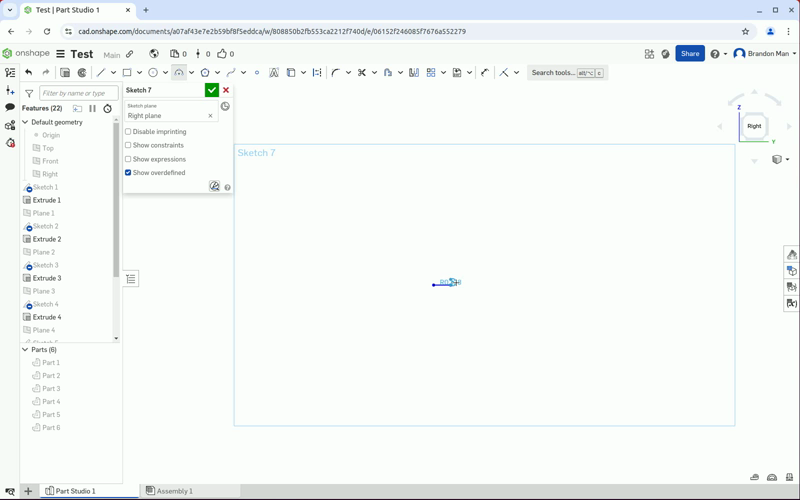
scroll(6)
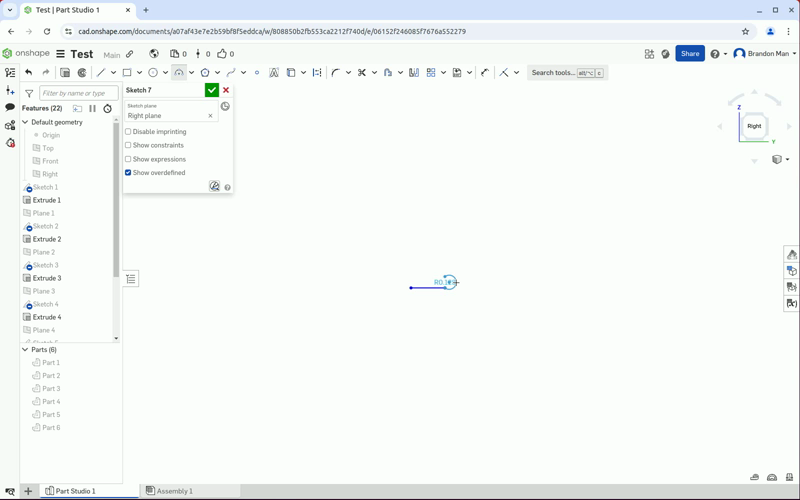
click(456, 282)
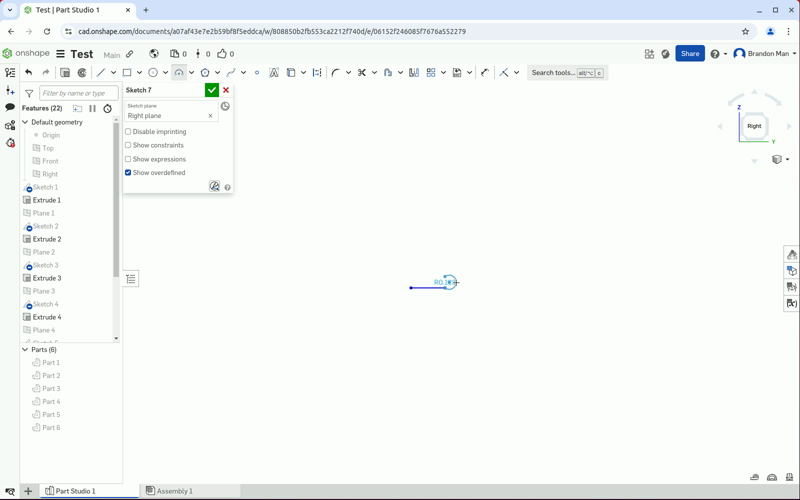
scroll(-6)
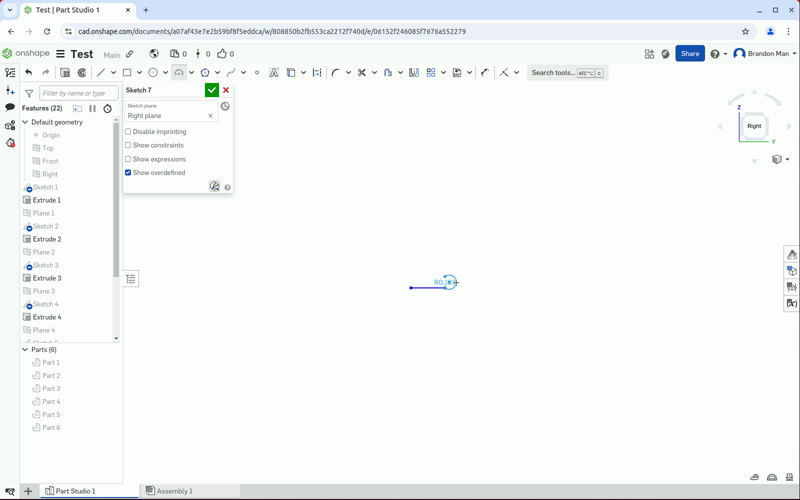
scroll(-6)
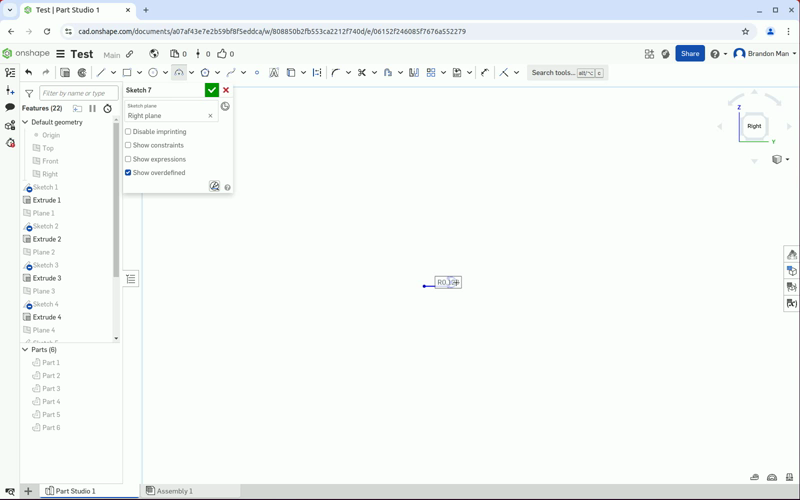
scroll(-6)
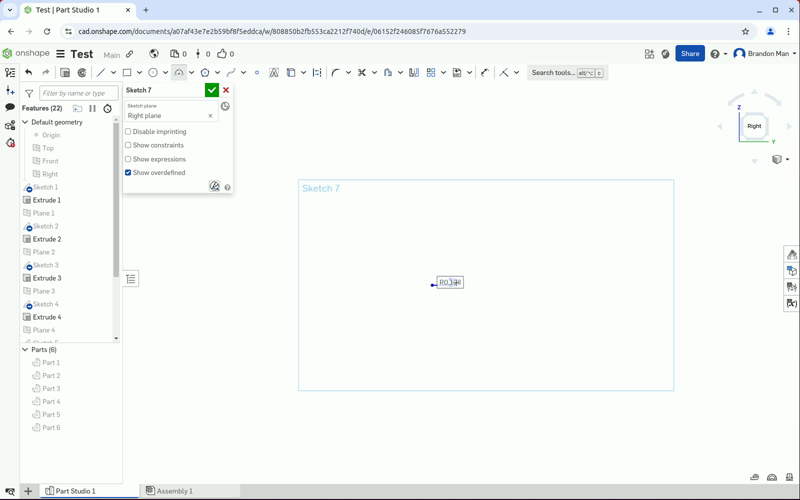
scroll(-6)
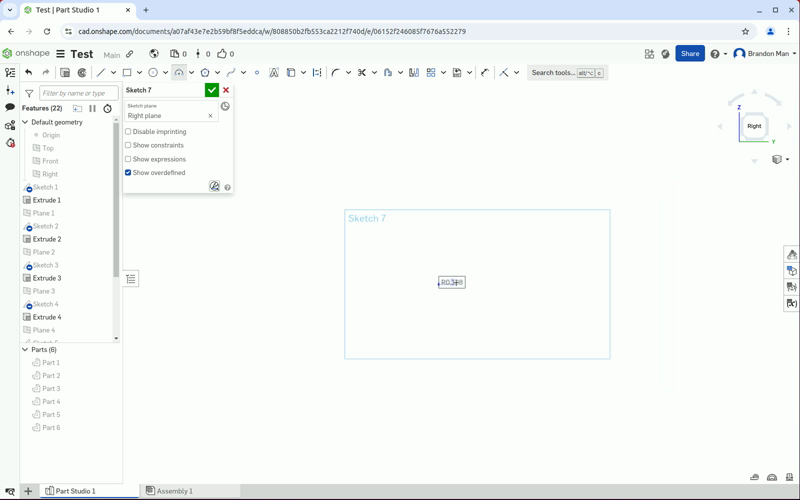
scroll(-6)
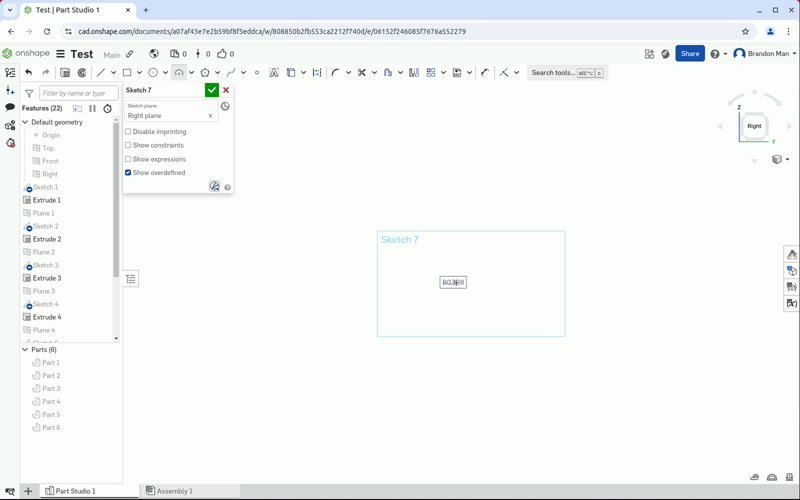
scroll(-6)
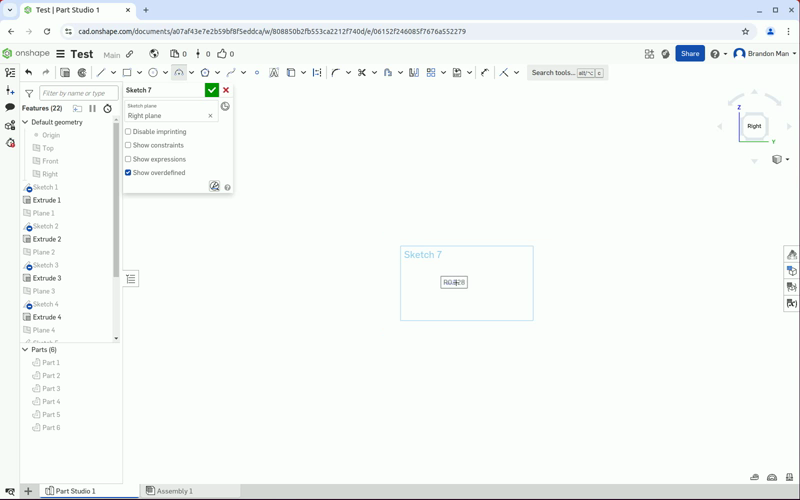
scroll(-6)
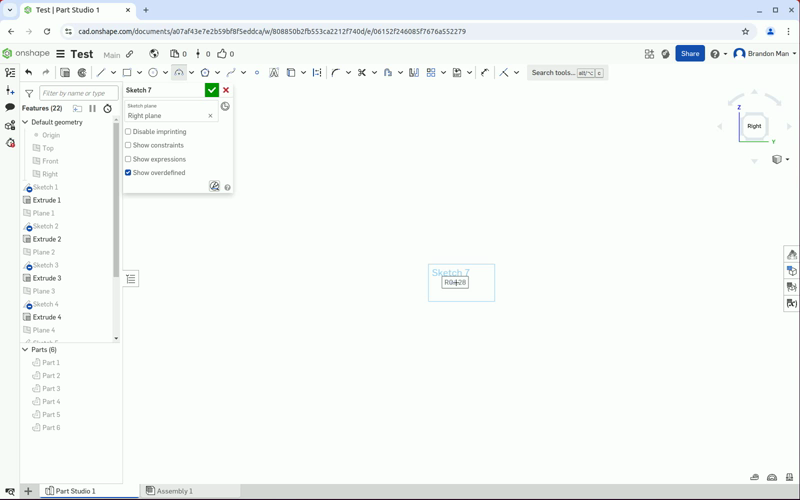
key_up(shift)
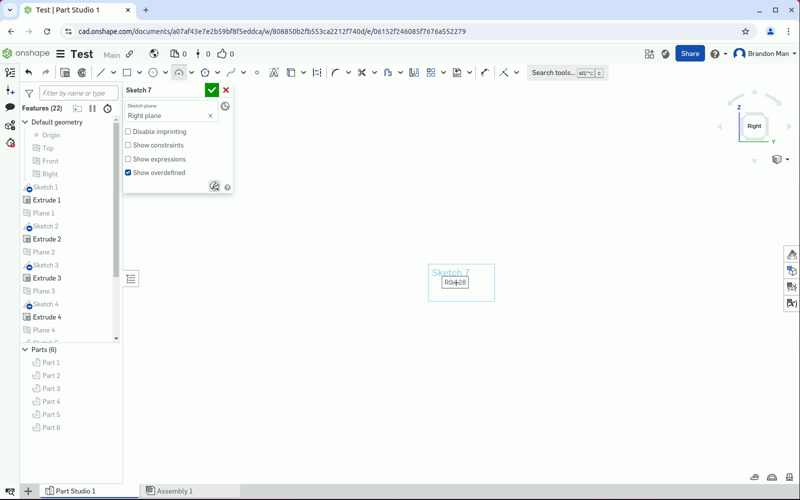
key(esc)
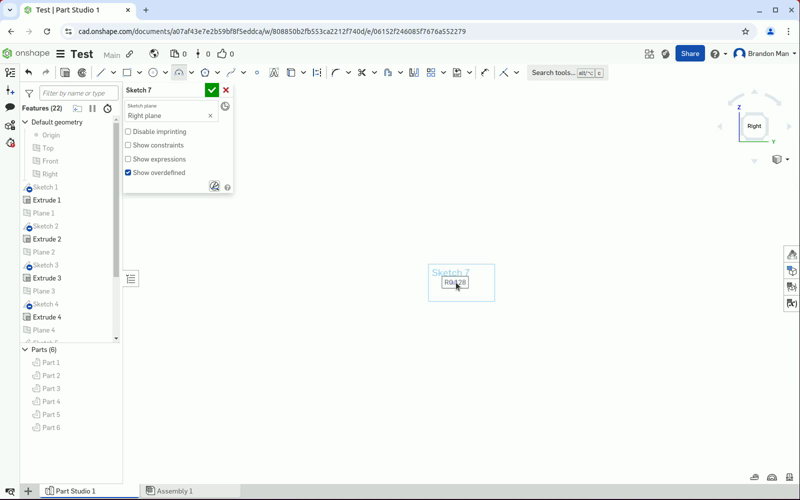
key(l)
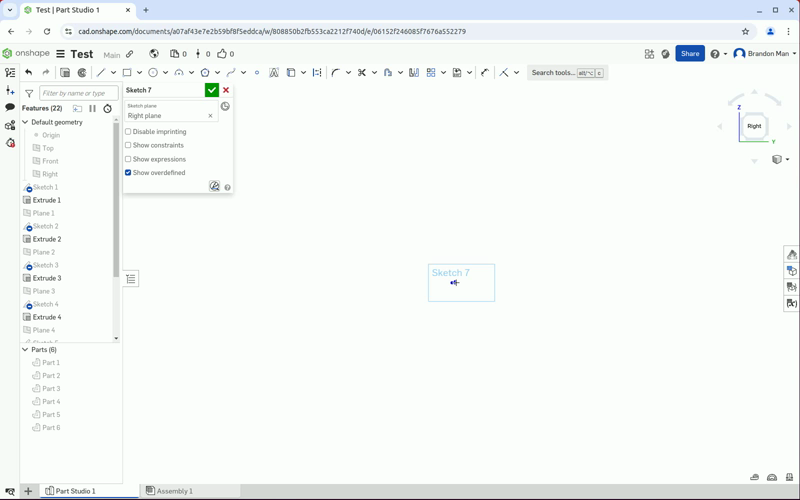
mouse_move(455, 281)
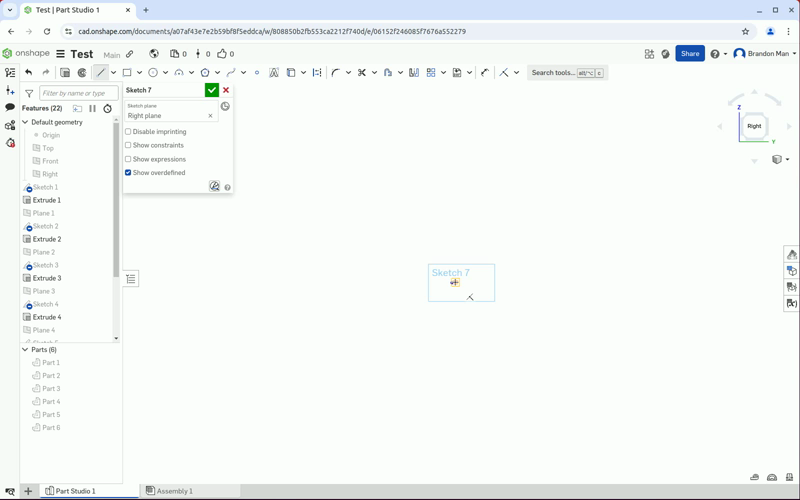
scroll(6)
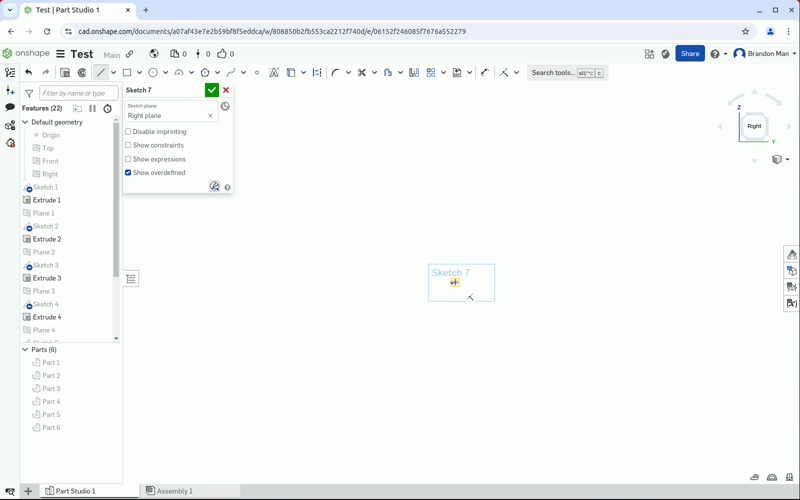
scroll(6)
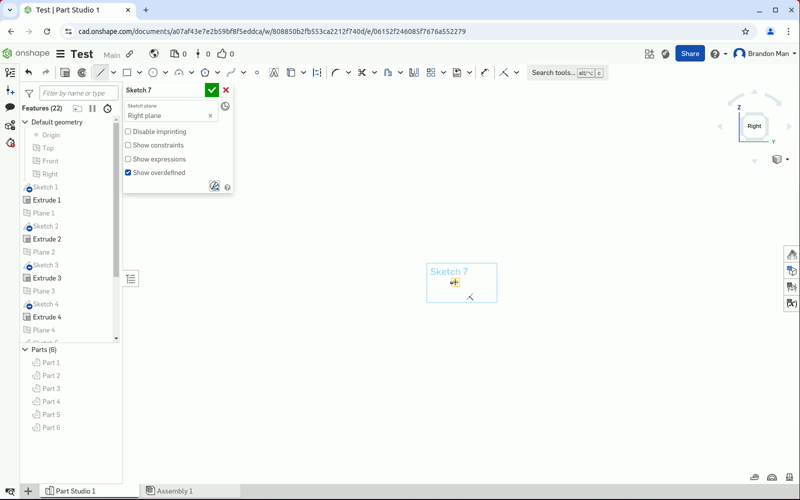
scroll(6)
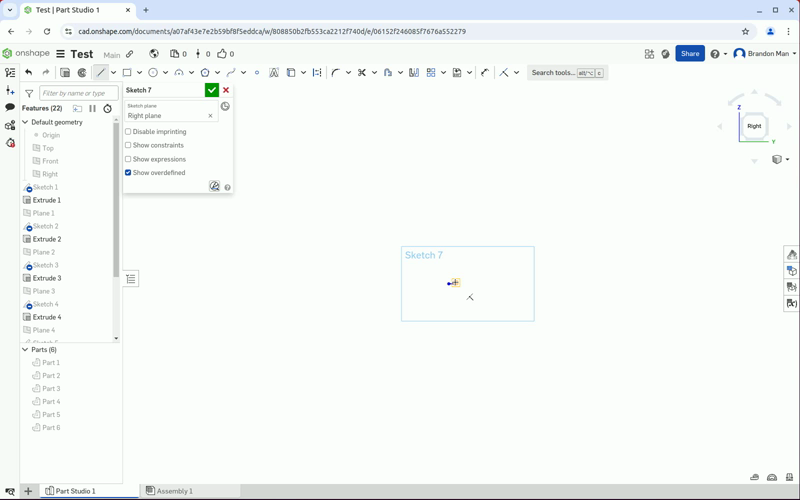
scroll(6)
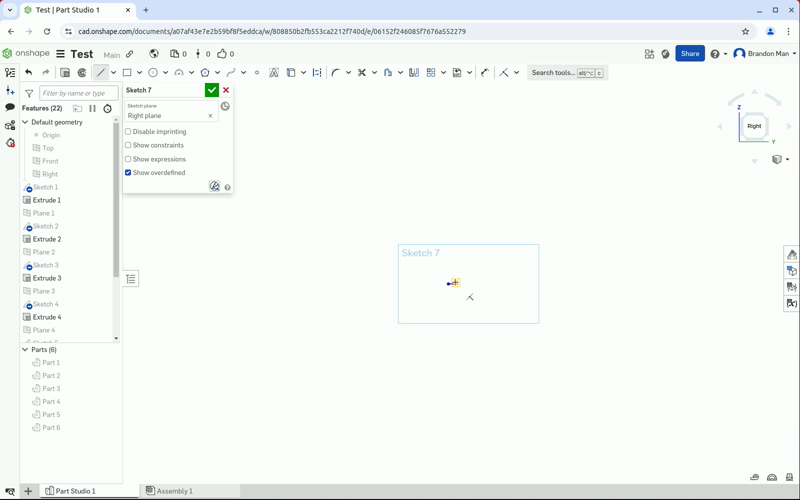
scroll(6)
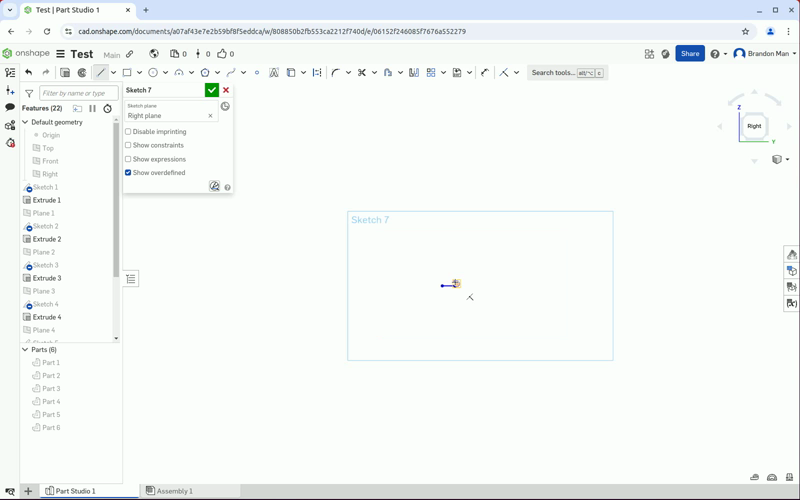
scroll(6)
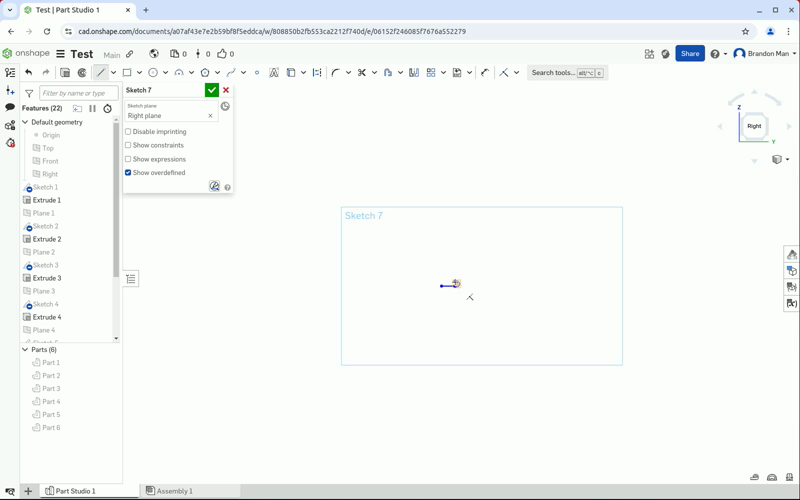
scroll(6)
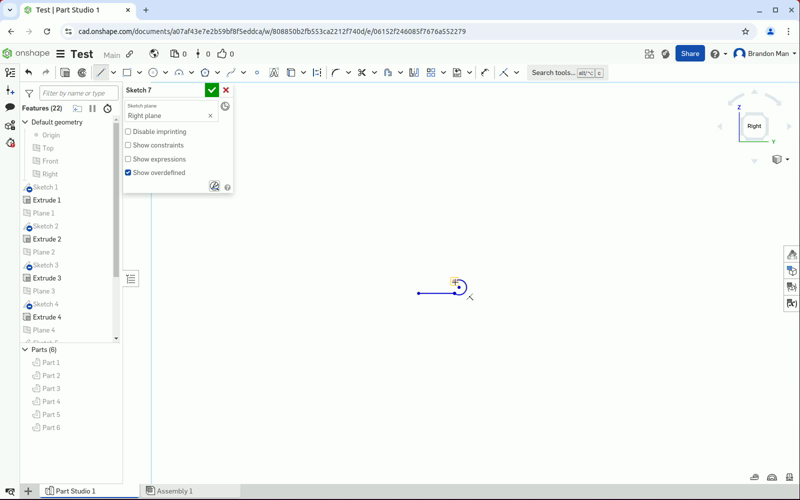
click(455, 281)
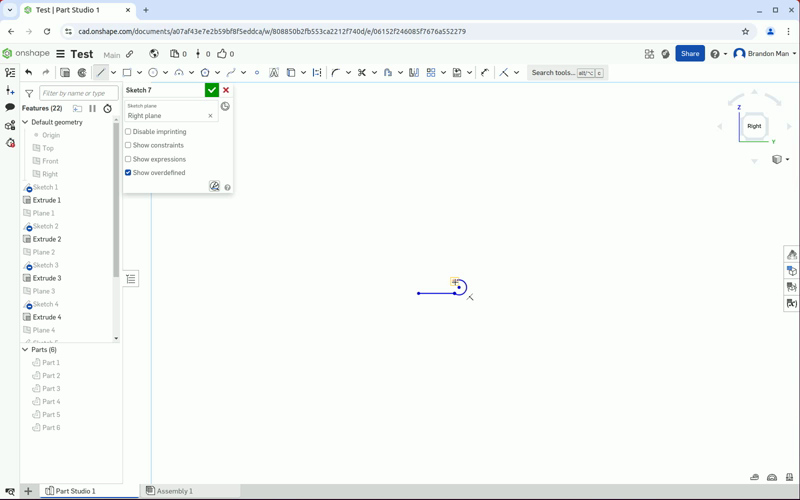
scroll(-6)
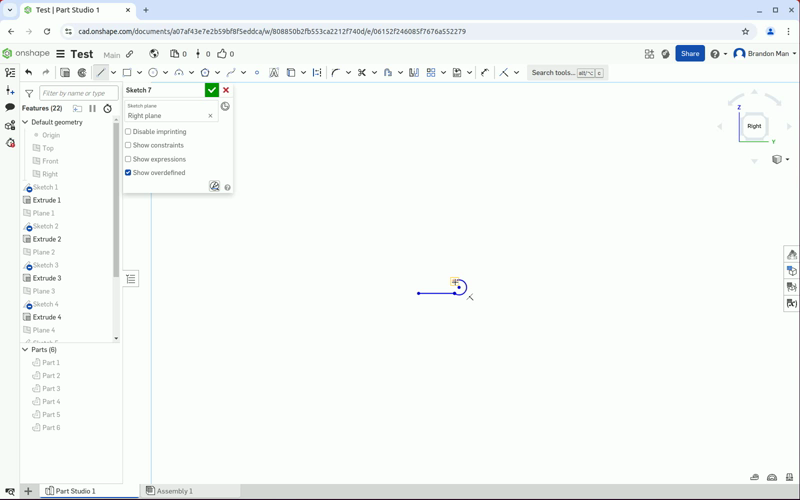
scroll(-6)
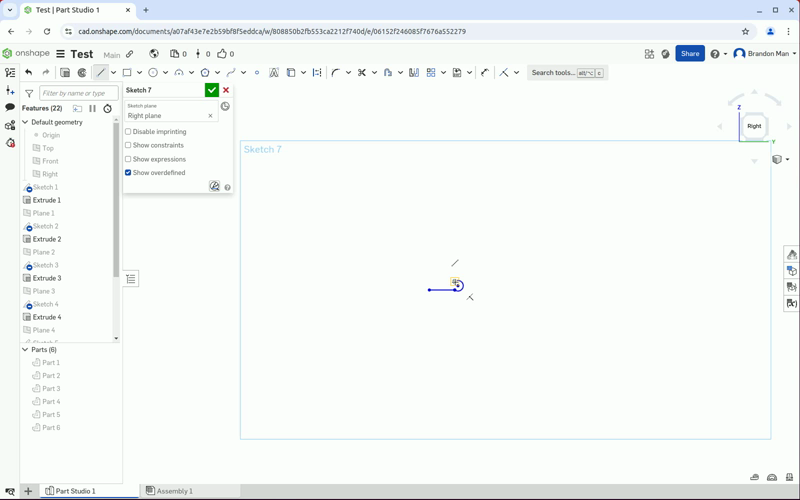
scroll(-6)
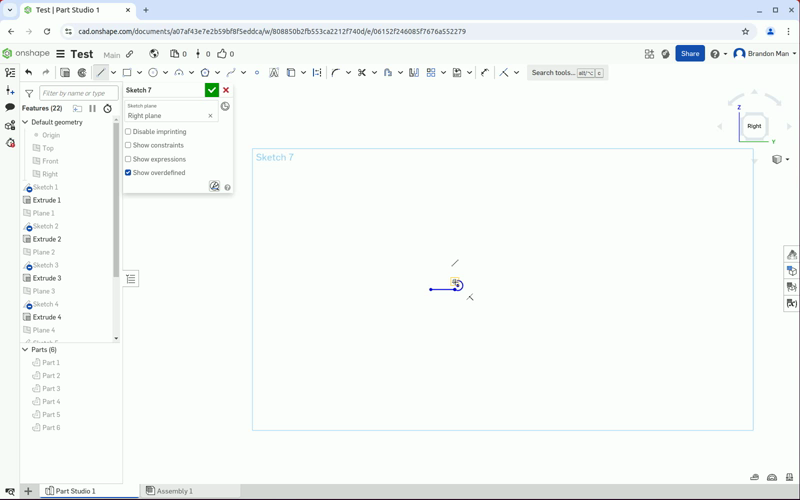
scroll(-6)
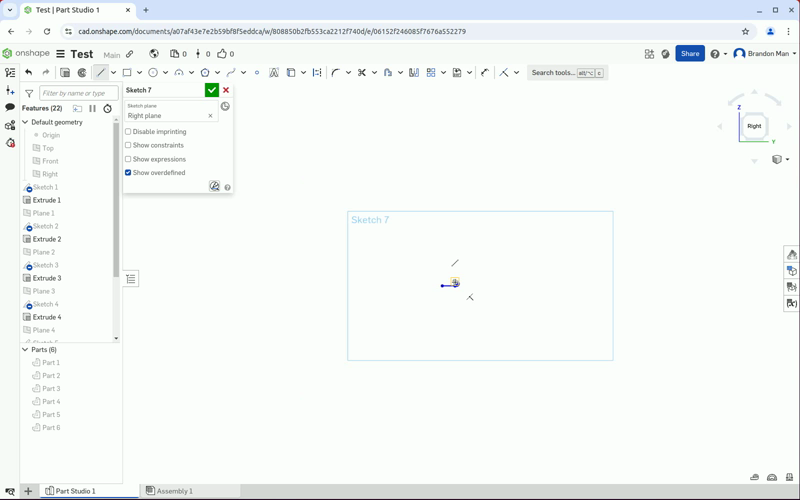
scroll(-6)
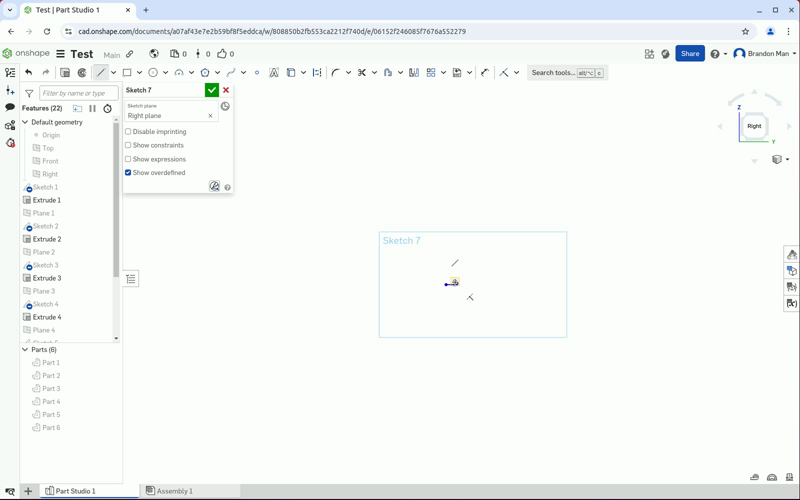
scroll(-6)
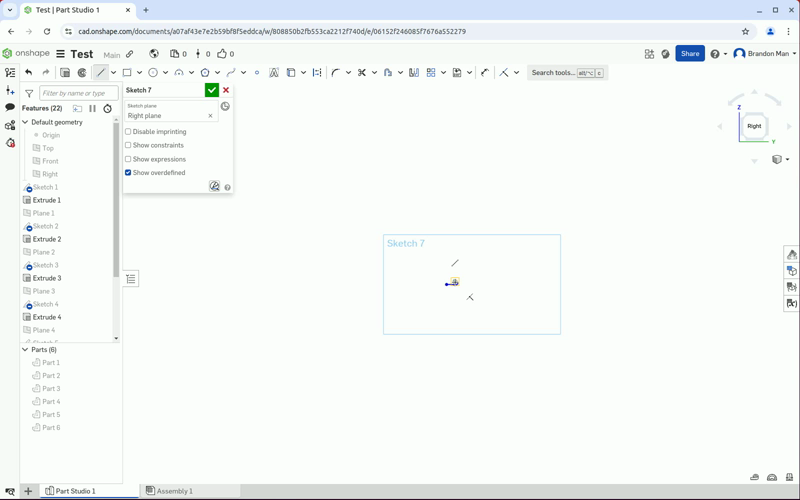
scroll(-6)
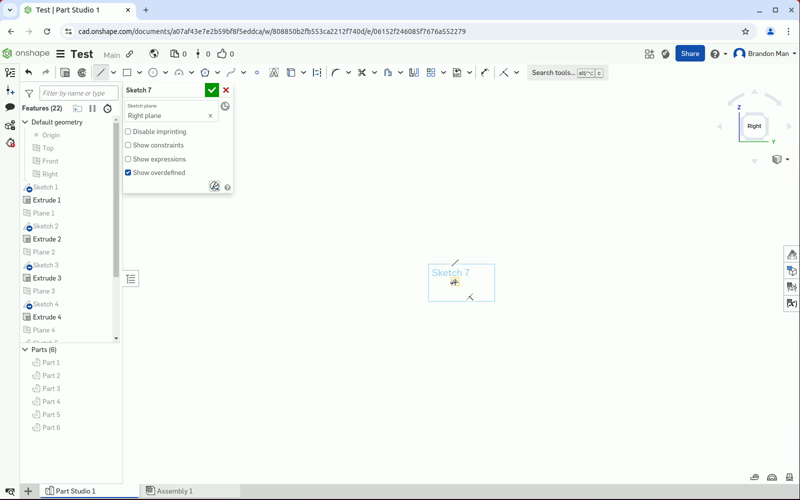
key_down(shift)
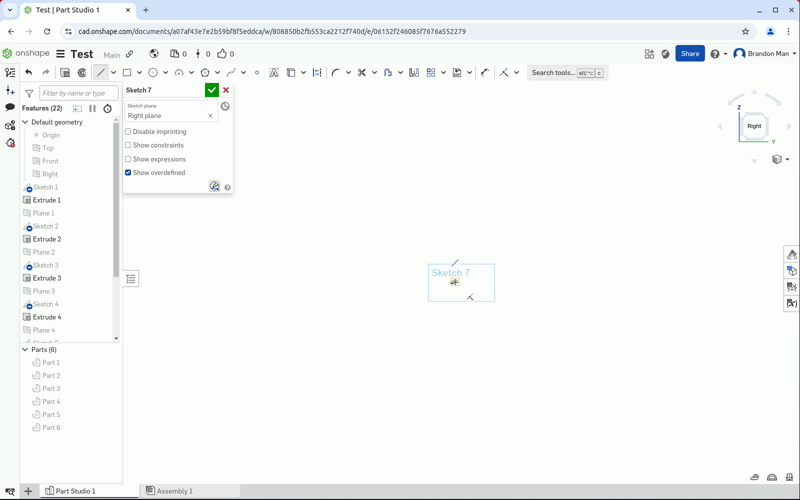
mouse_move(485, 281)
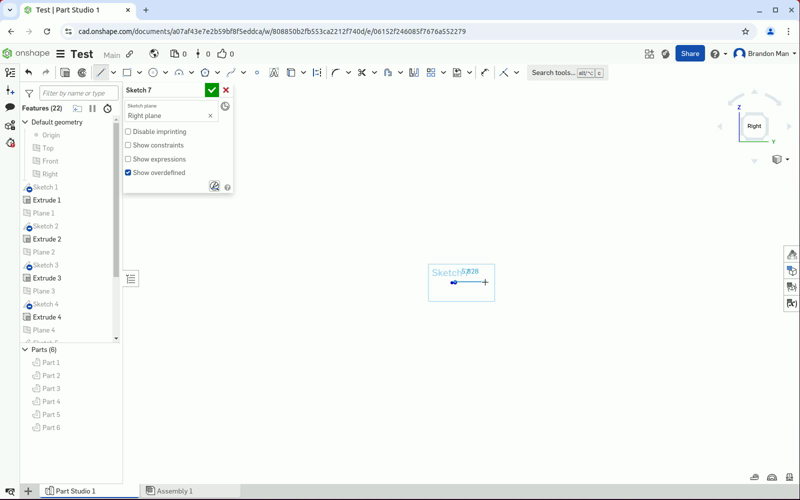
mouse_move(452, 281)
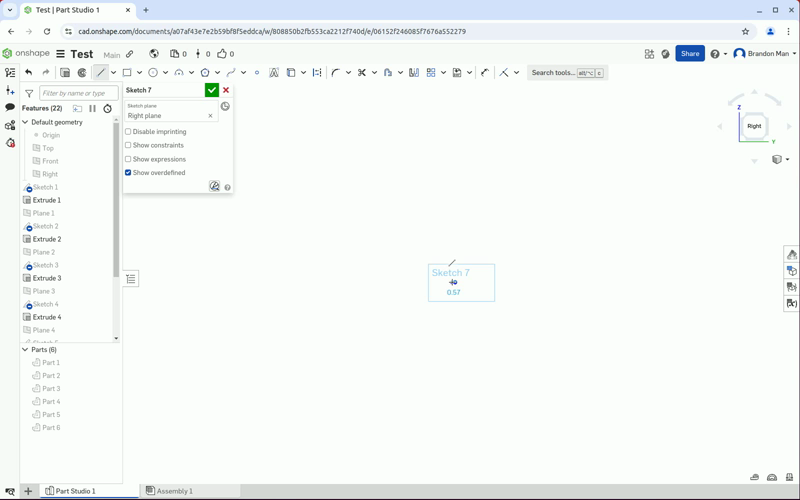
scroll(6)
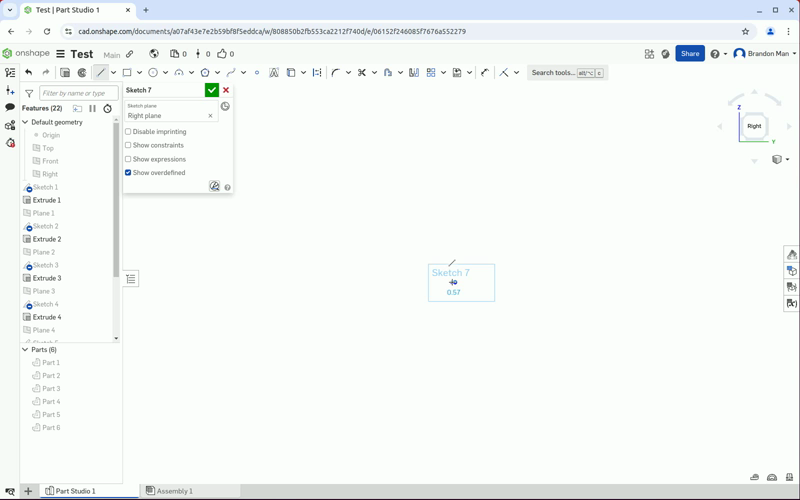
scroll(6)
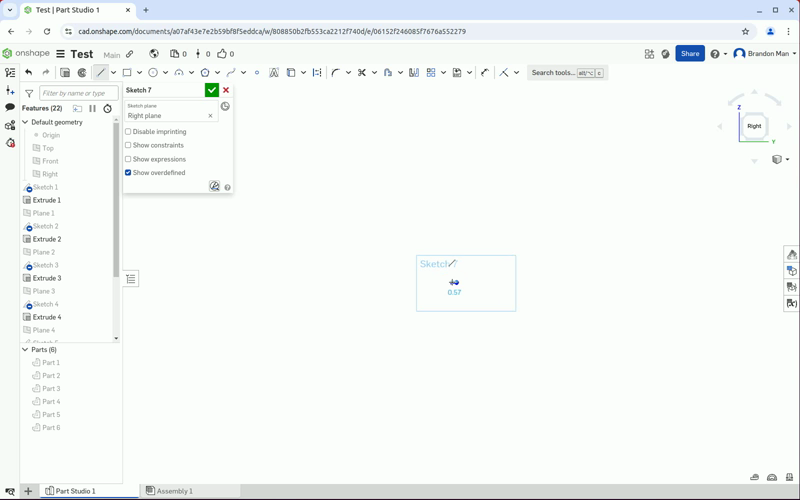
scroll(6)
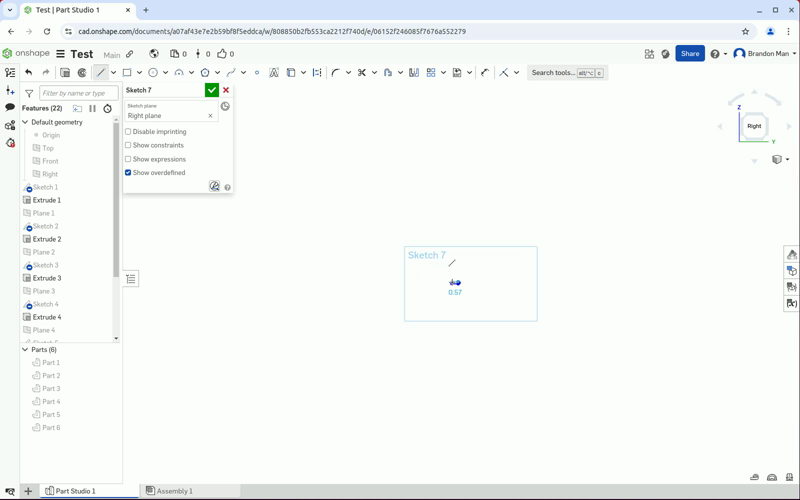
scroll(6)
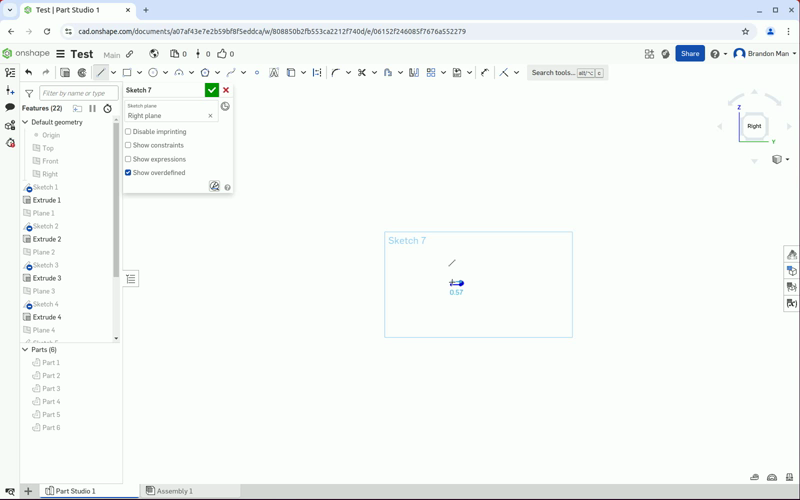
scroll(6)
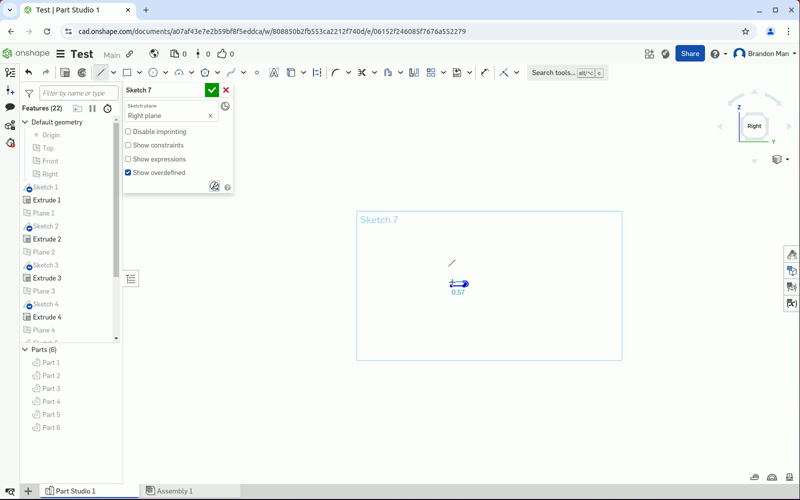
scroll(6)
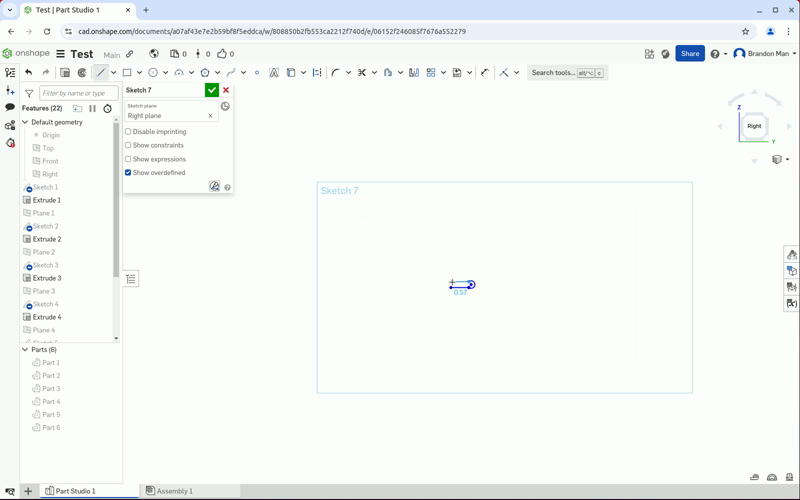
scroll(6)
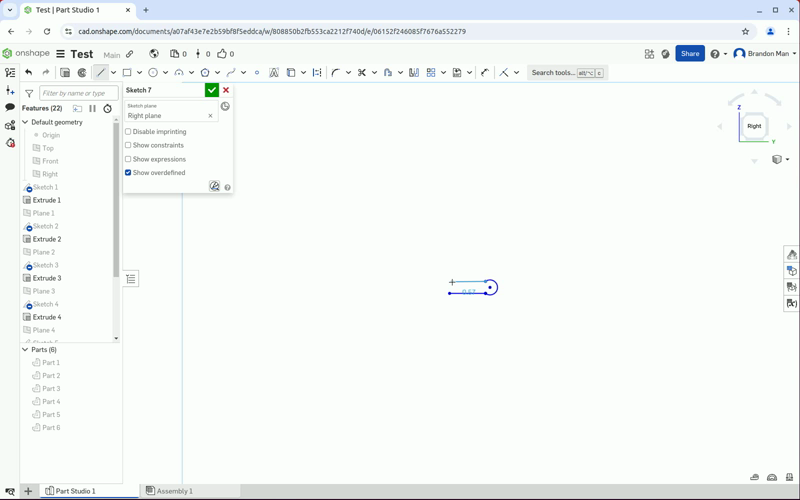
click(452, 281)
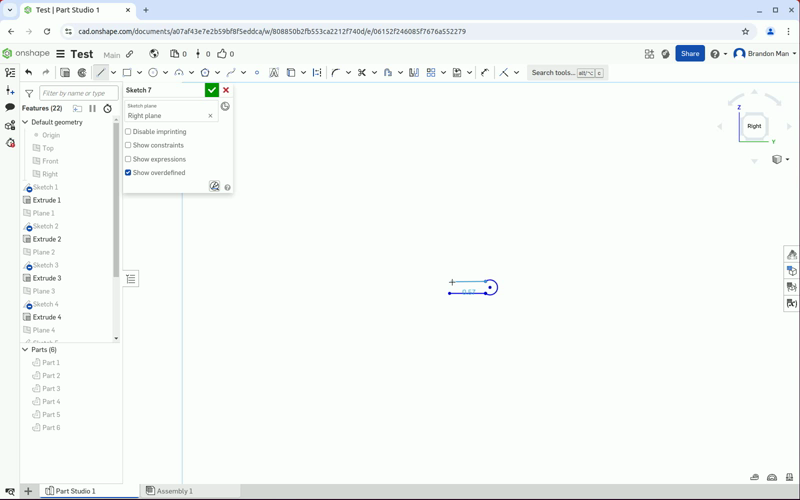
scroll(-6)
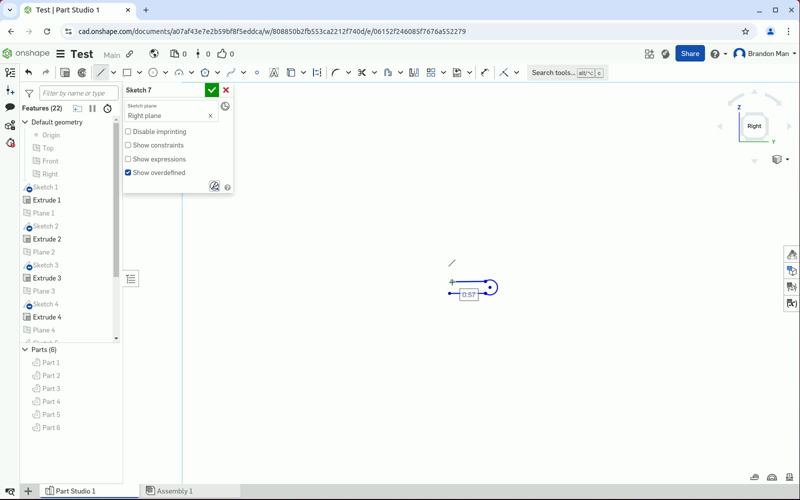
scroll(-6)
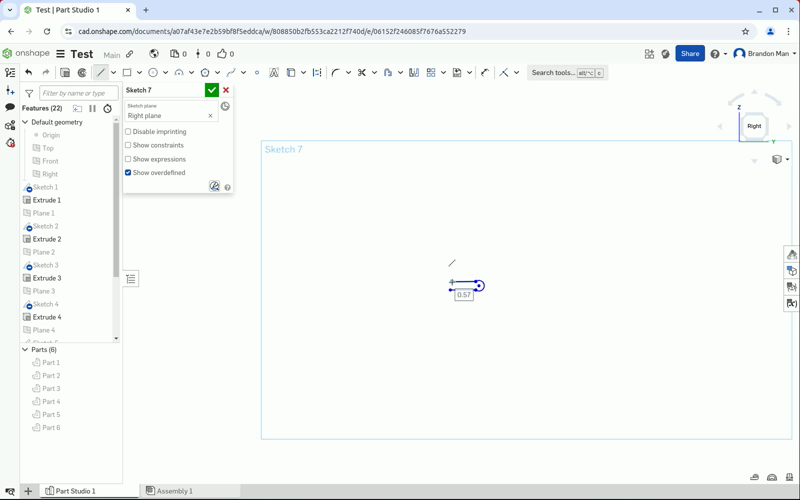
scroll(-6)
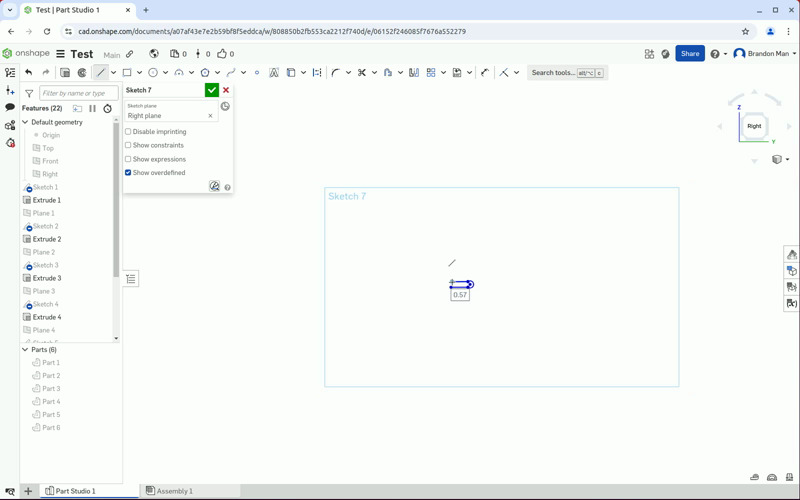
scroll(-6)
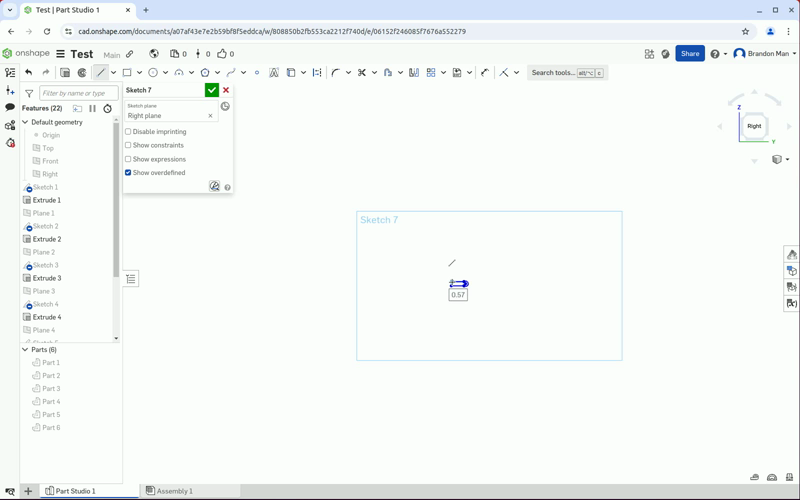
scroll(-6)
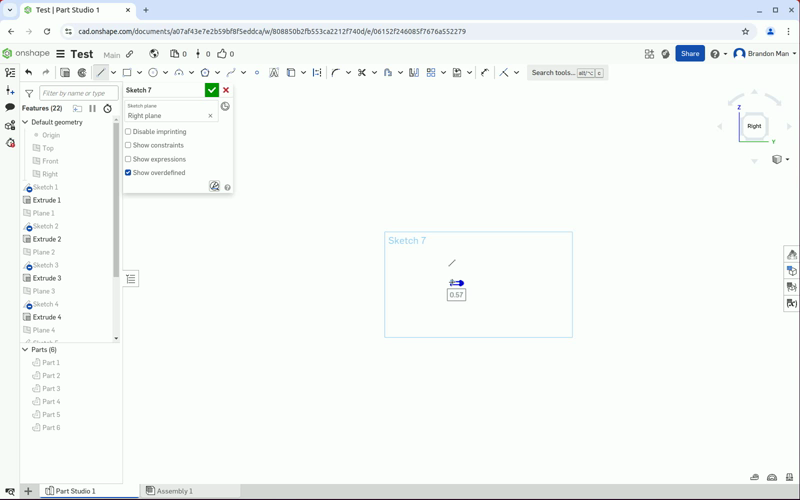
scroll(-6)
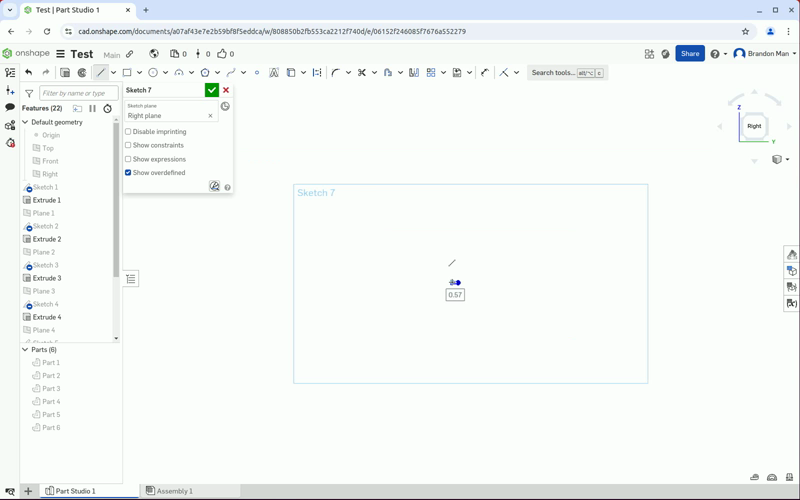
scroll(-6)
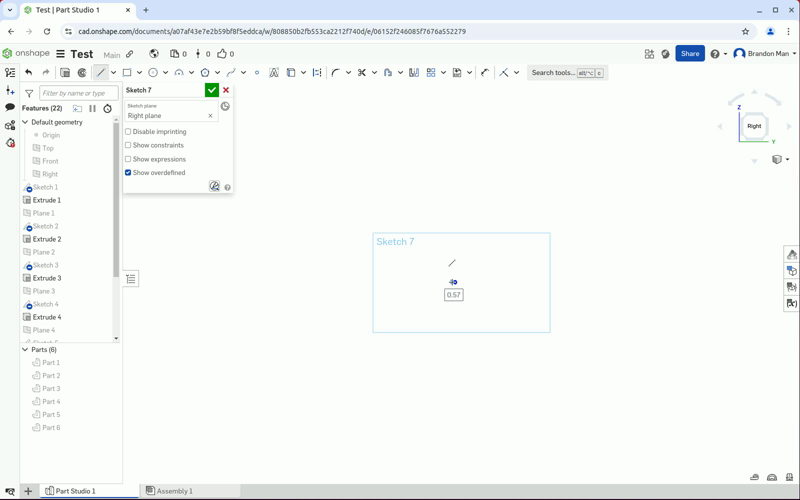
key_up(shift)
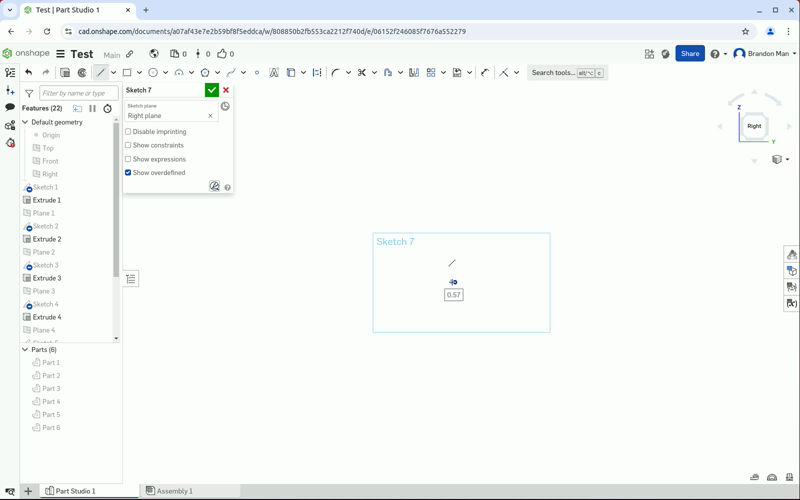
key(esc)
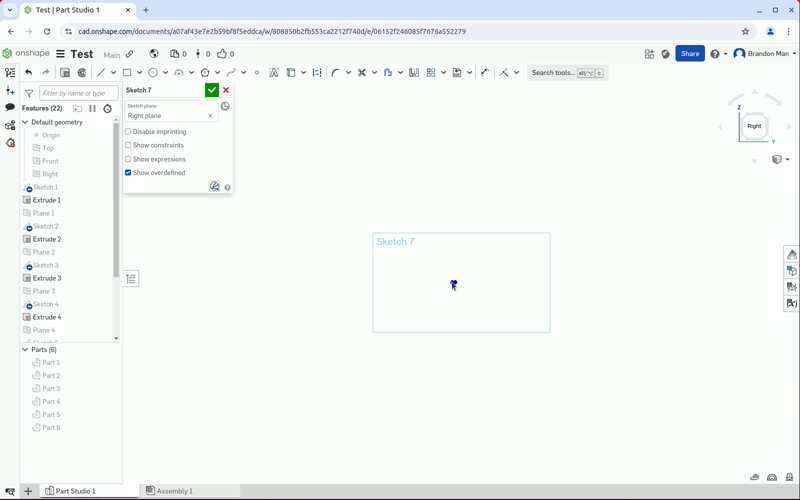
key(a)
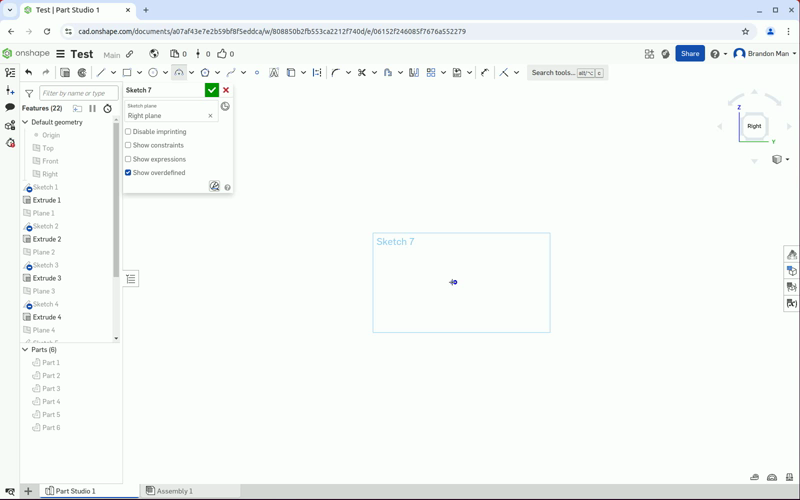
mouse_move(452, 281)
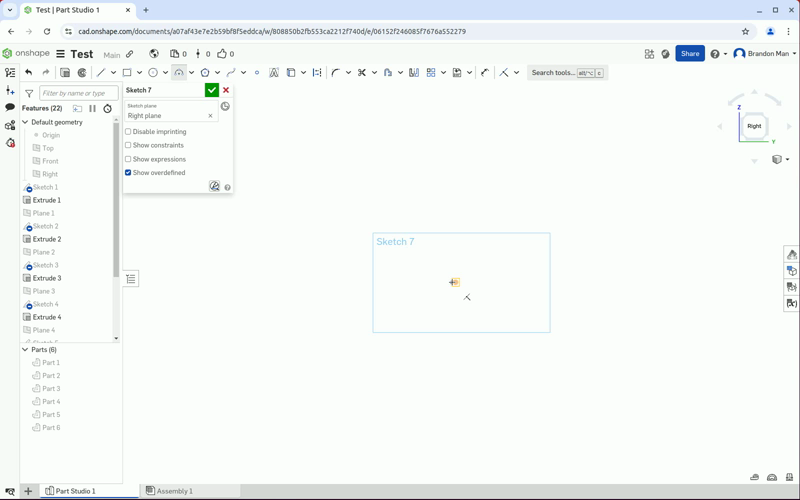
scroll(6)
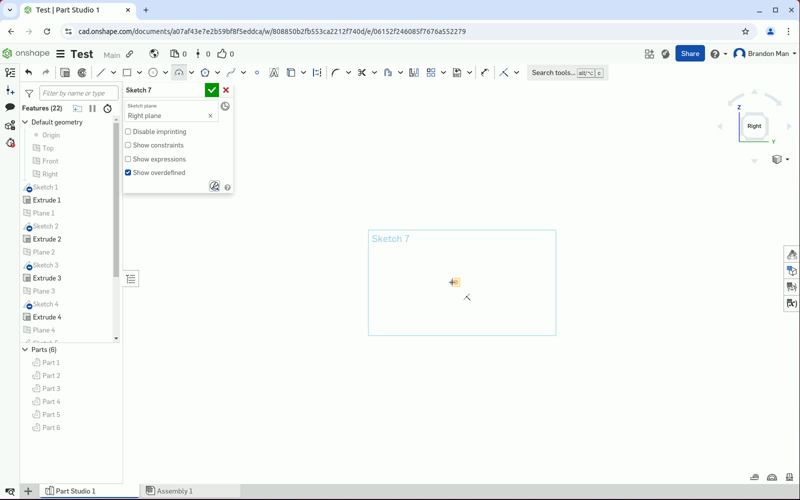
scroll(6)
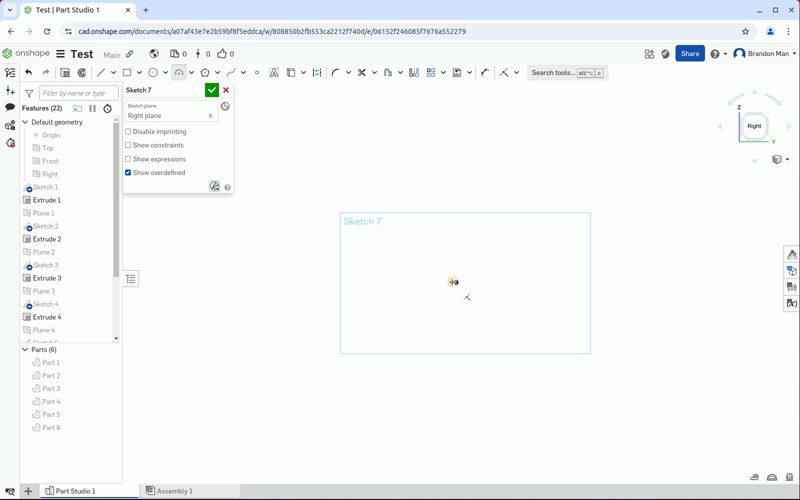
scroll(6)
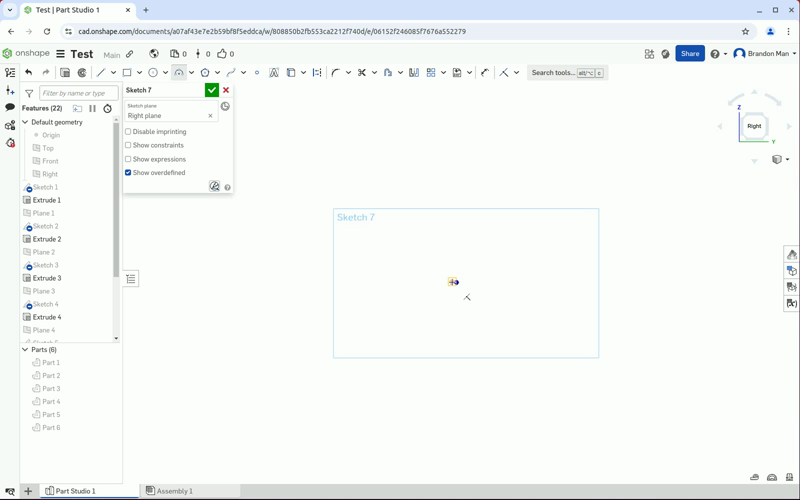
scroll(6)
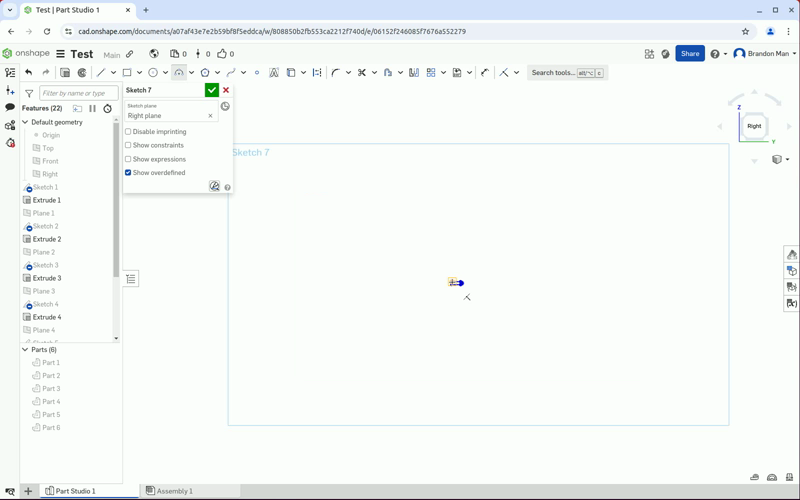
scroll(6)
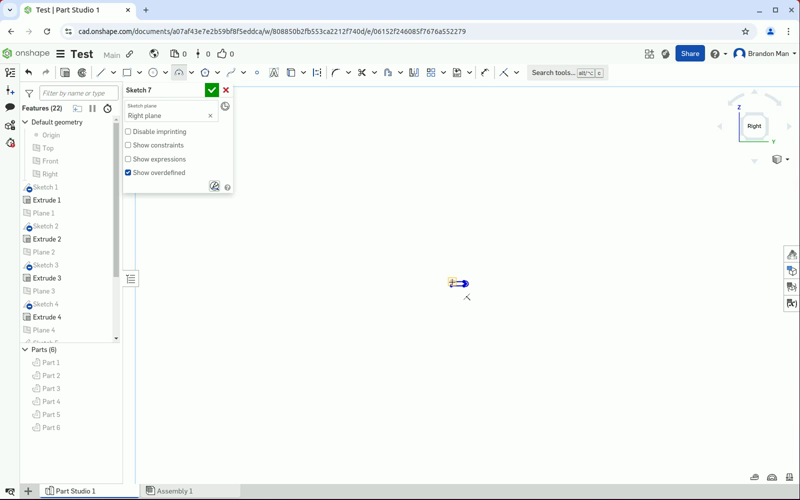
scroll(6)
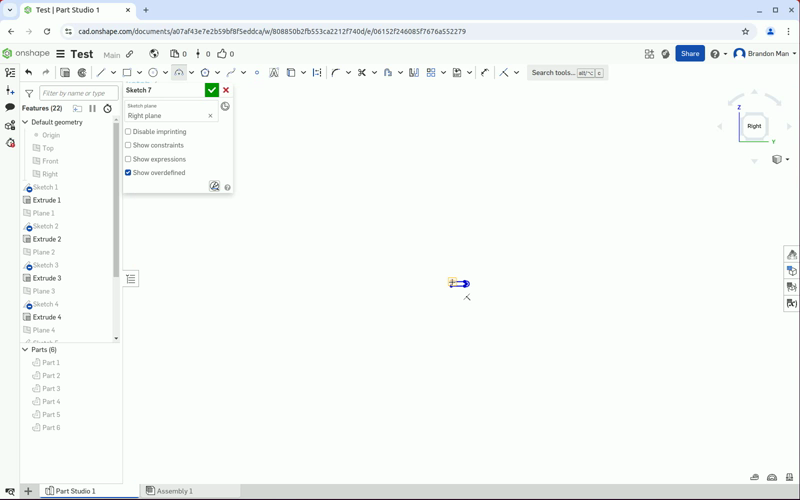
scroll(6)
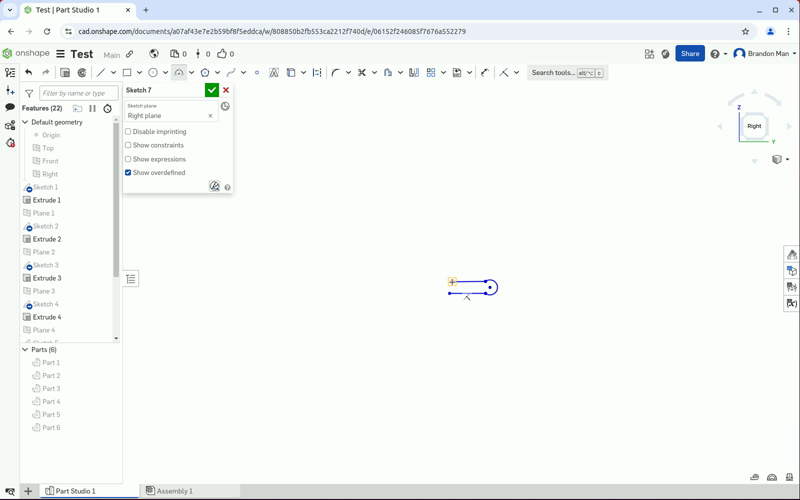
click(452, 281)
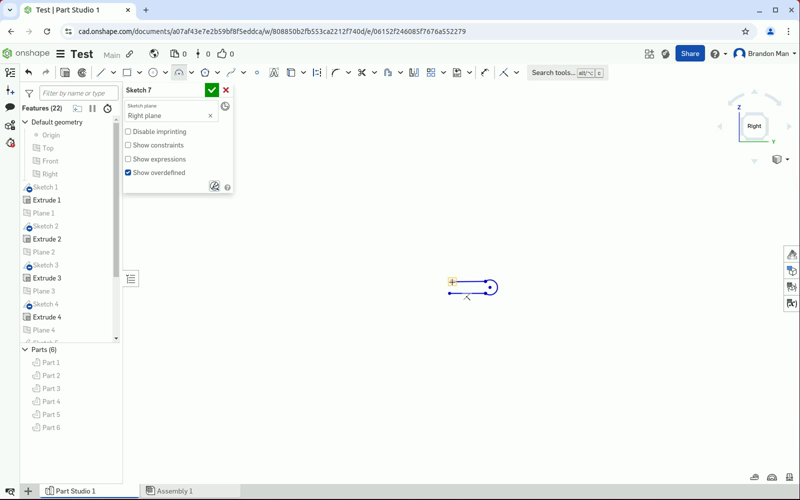
scroll(-6)
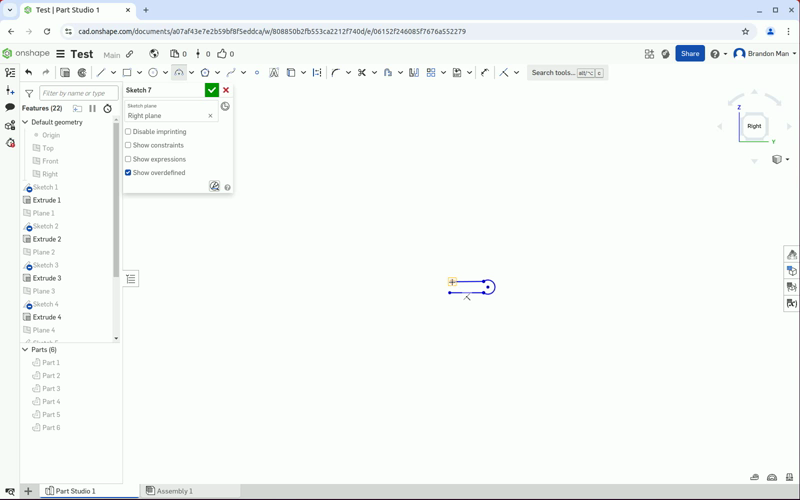
scroll(-6)
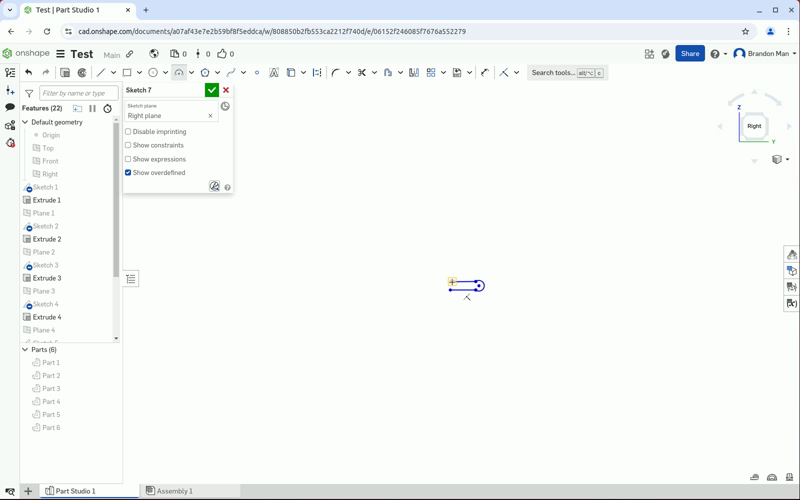
scroll(-6)
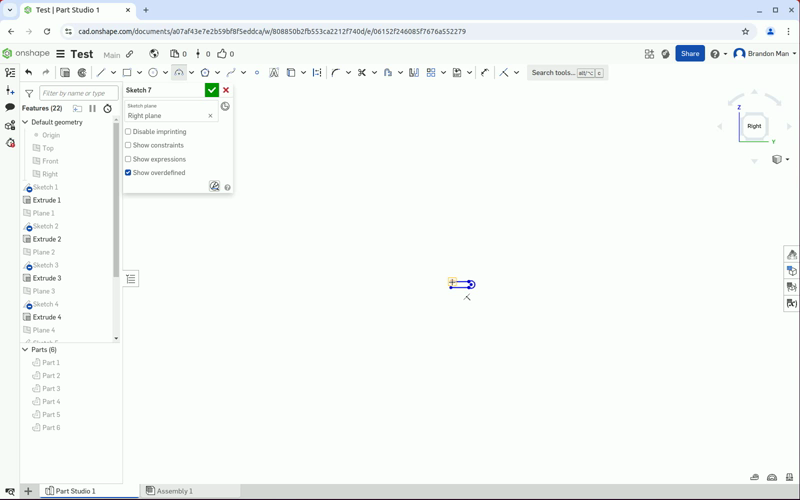
scroll(-6)
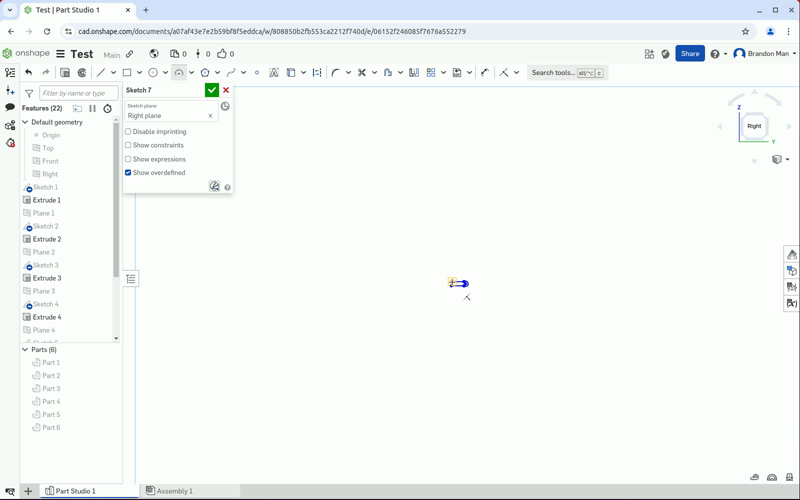
scroll(-6)
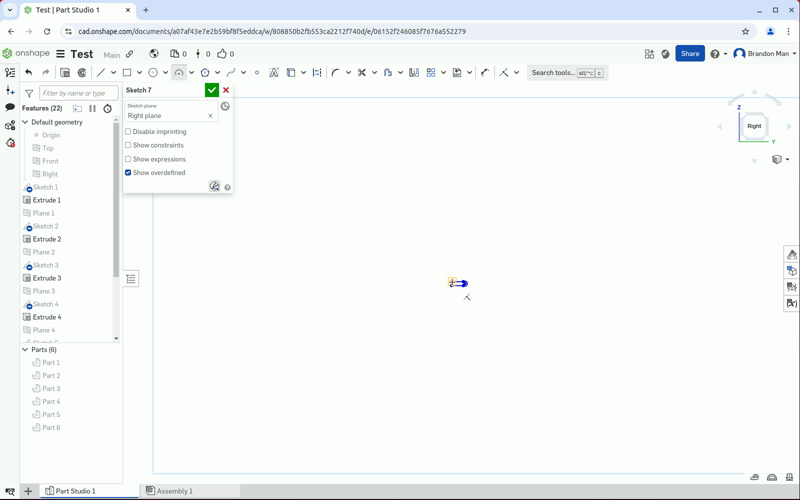
scroll(-6)
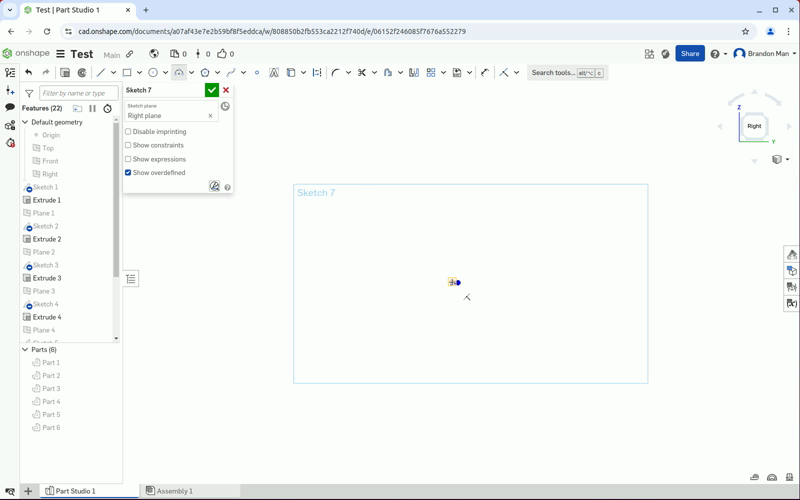
scroll(-6)
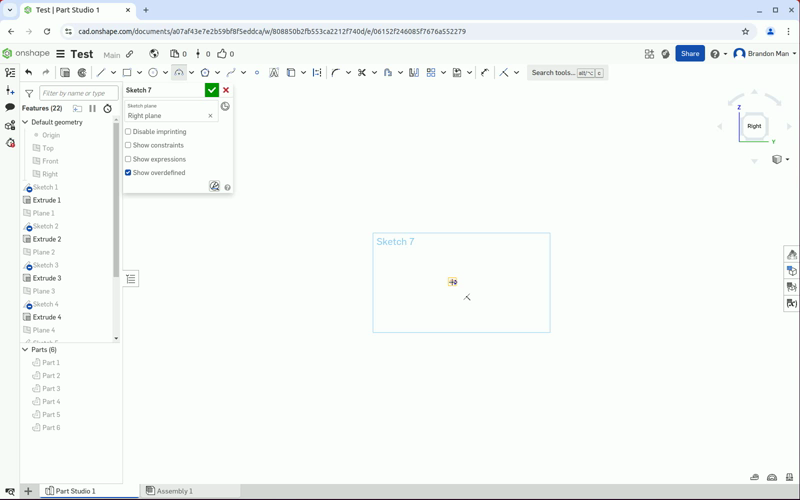
mouse_move(452, 282)
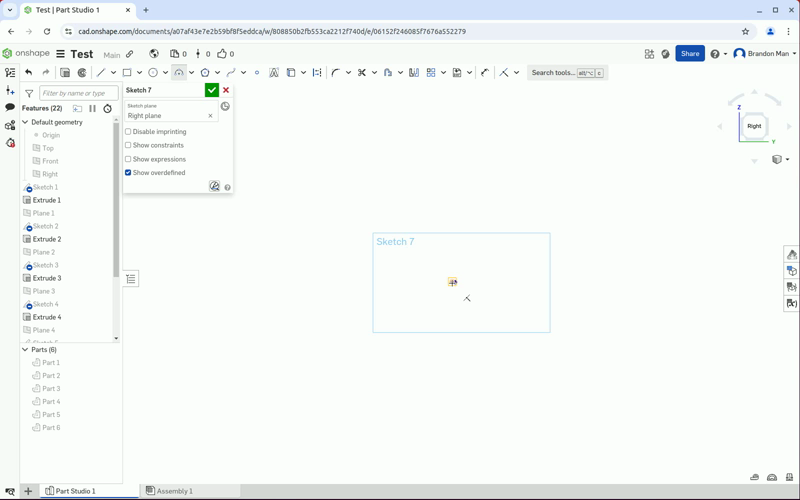
scroll(6)
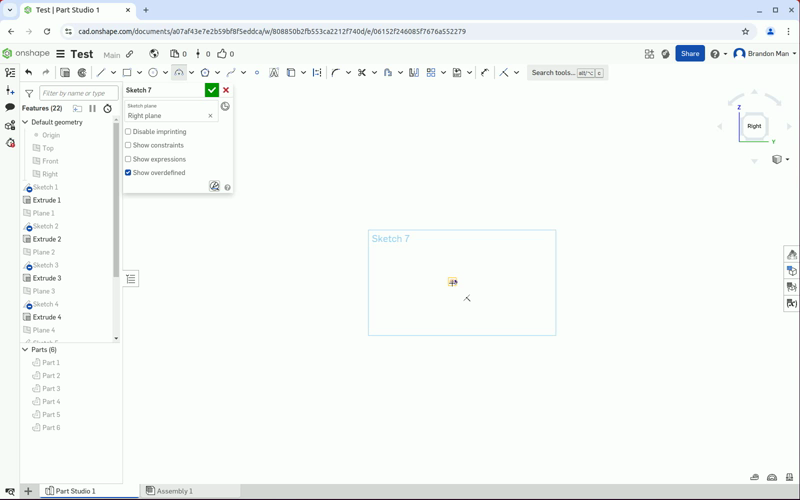
scroll(6)
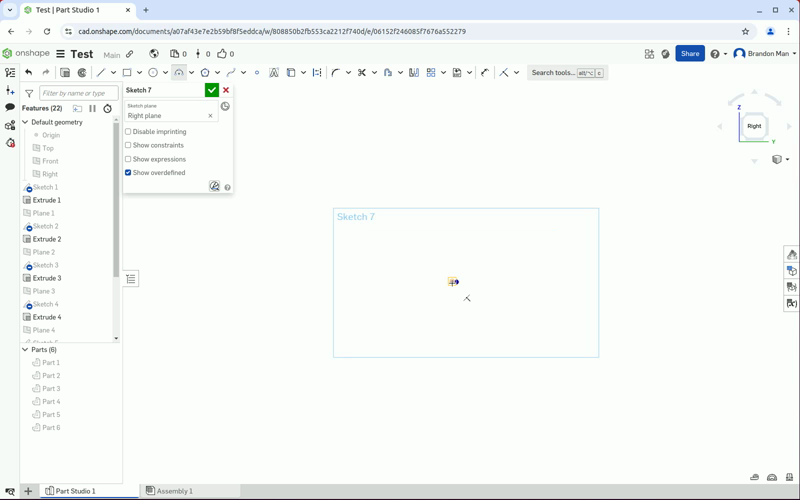
scroll(6)
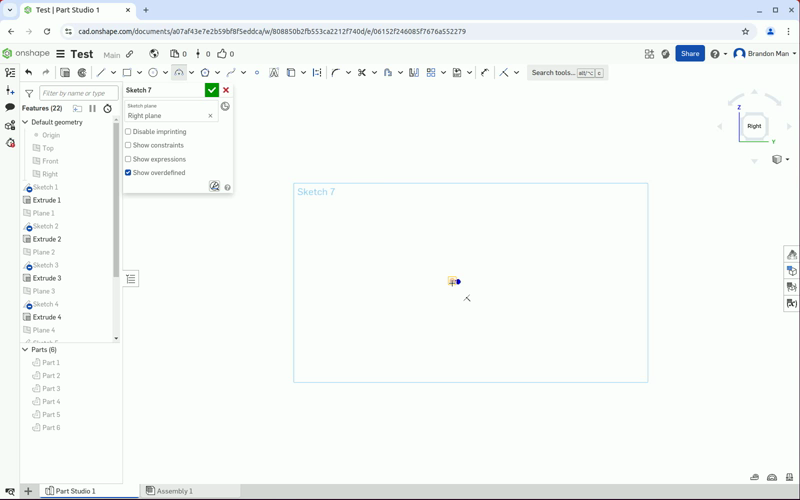
scroll(6)
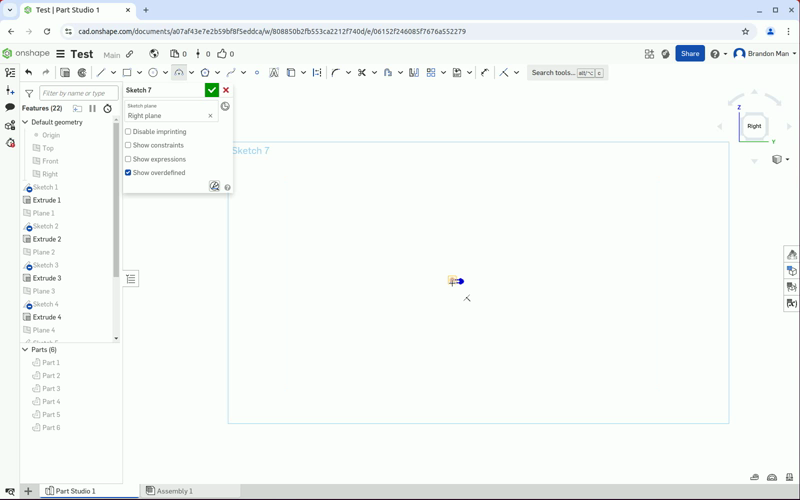
scroll(6)
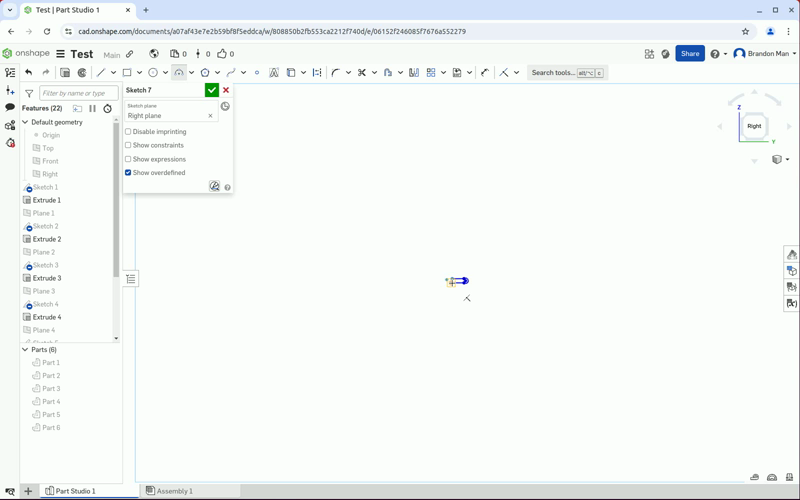
scroll(6)
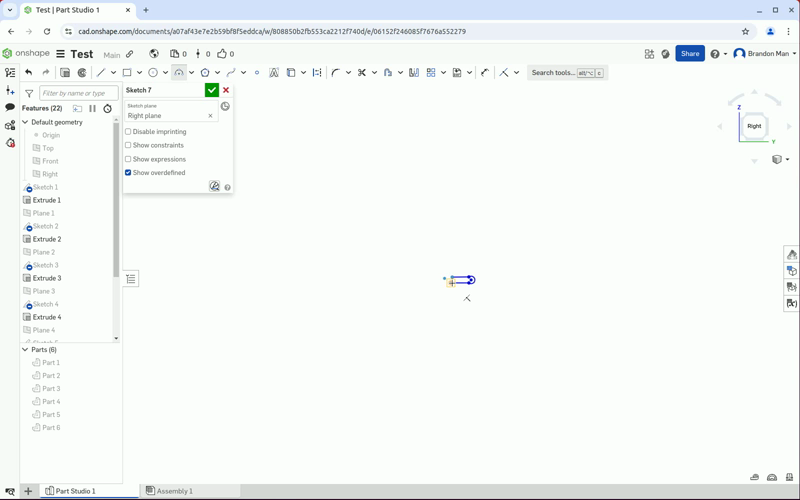
scroll(6)
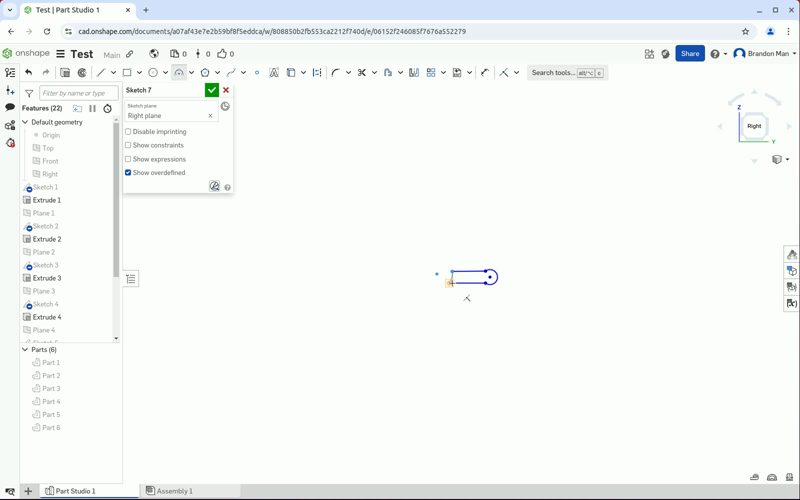
click(452, 282)
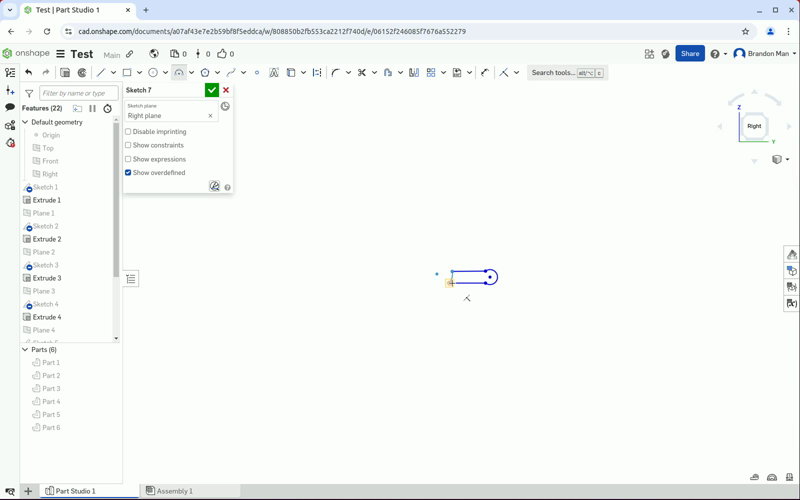
scroll(-6)
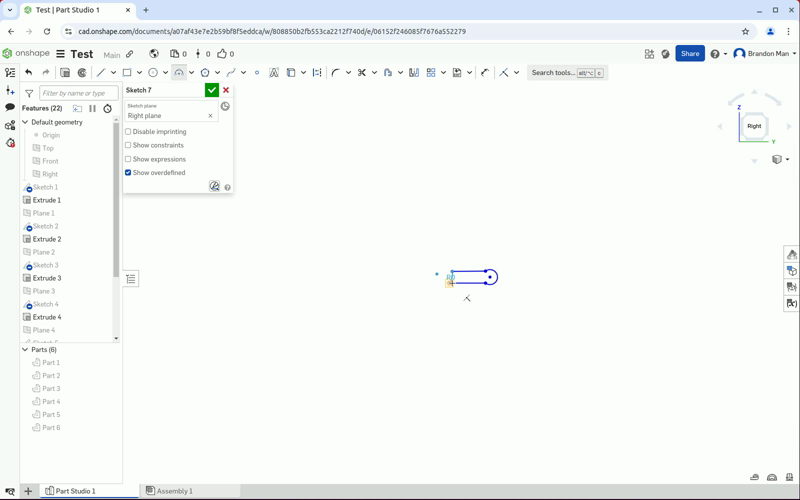
scroll(-6)
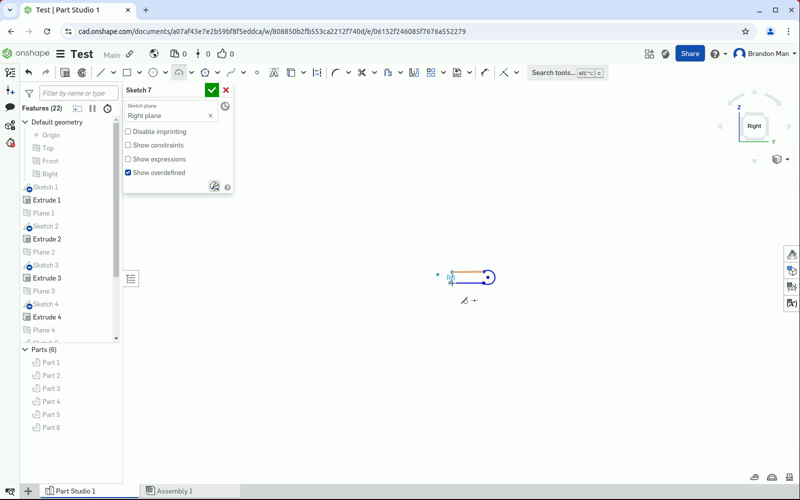
scroll(-6)
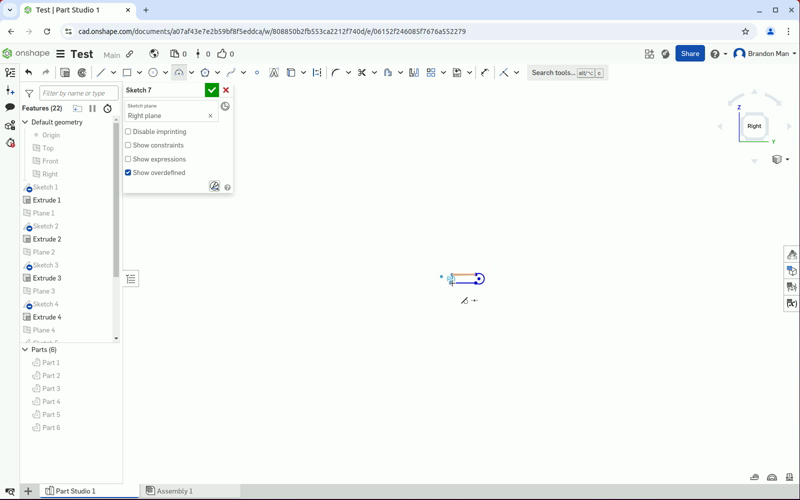
scroll(-6)
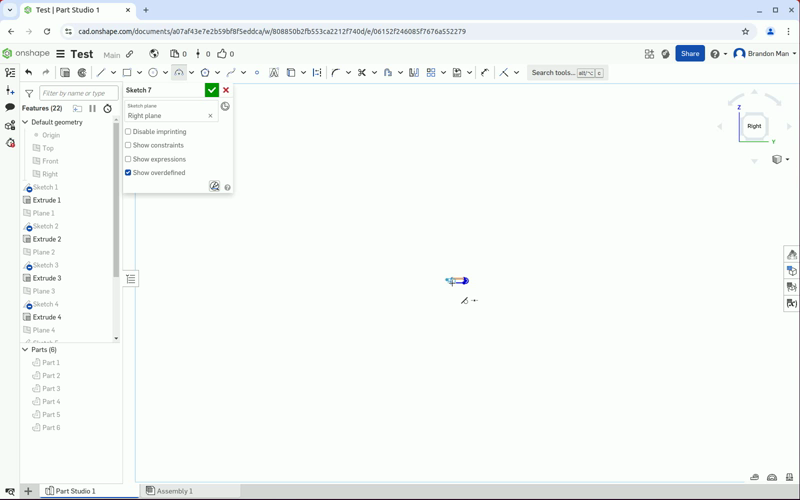
scroll(-6)
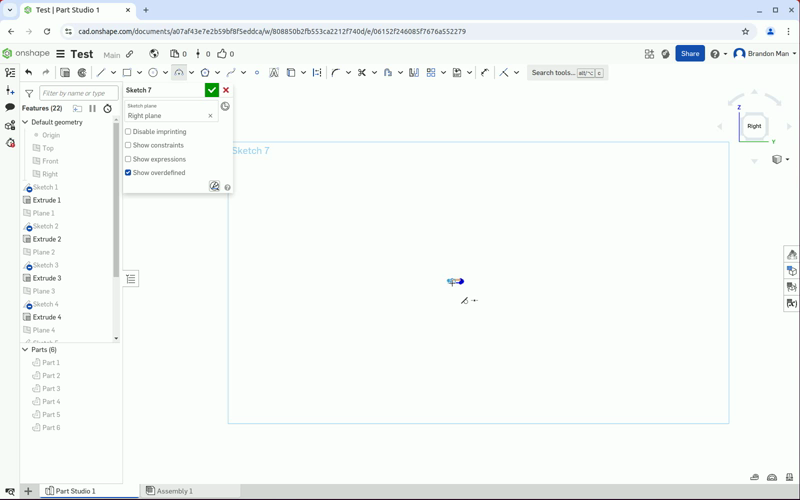
scroll(-6)
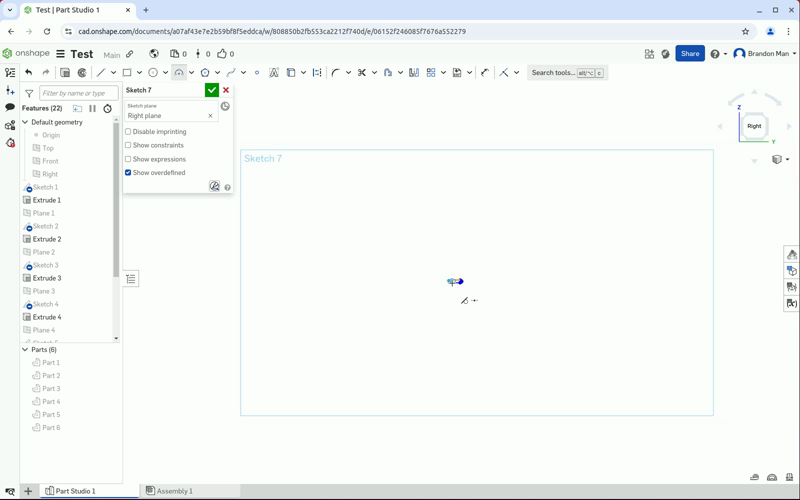
scroll(-6)
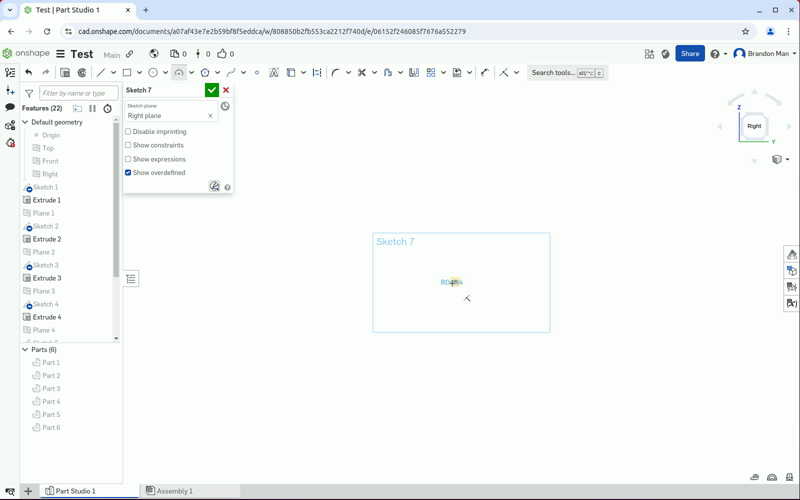
key_down(shift)
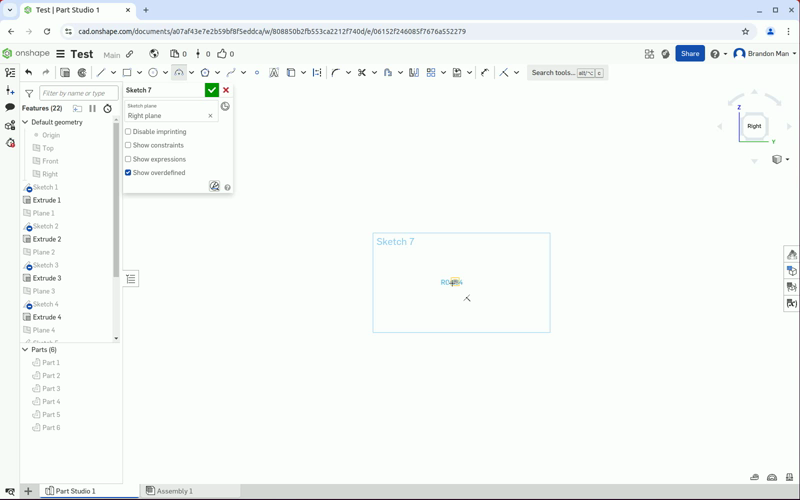
mouse_move(452, 282)
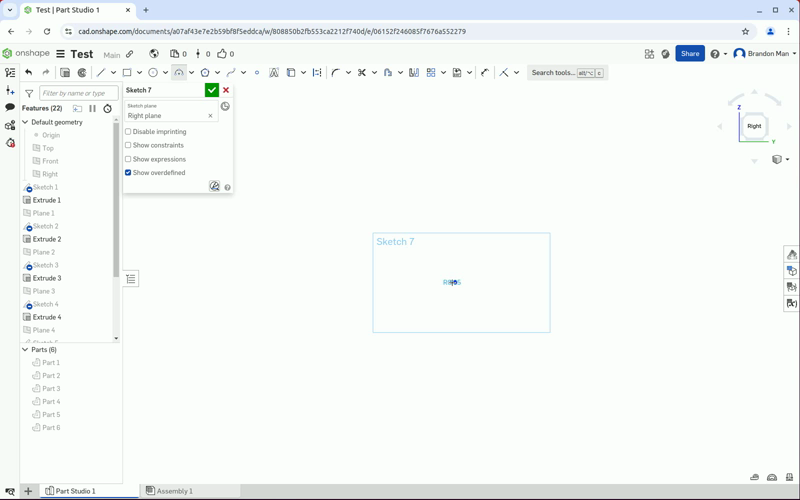
scroll(6)
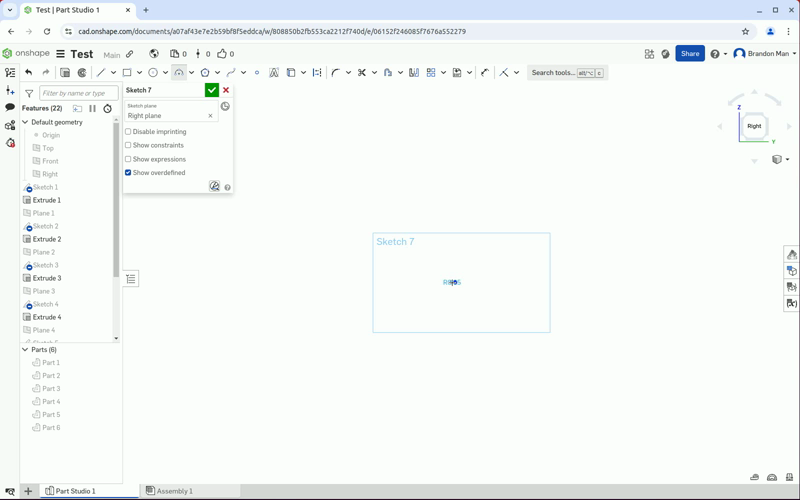
scroll(6)
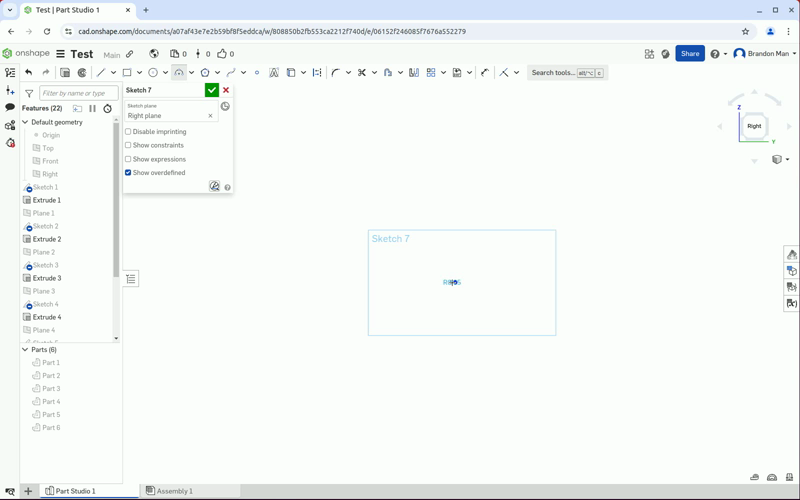
scroll(6)
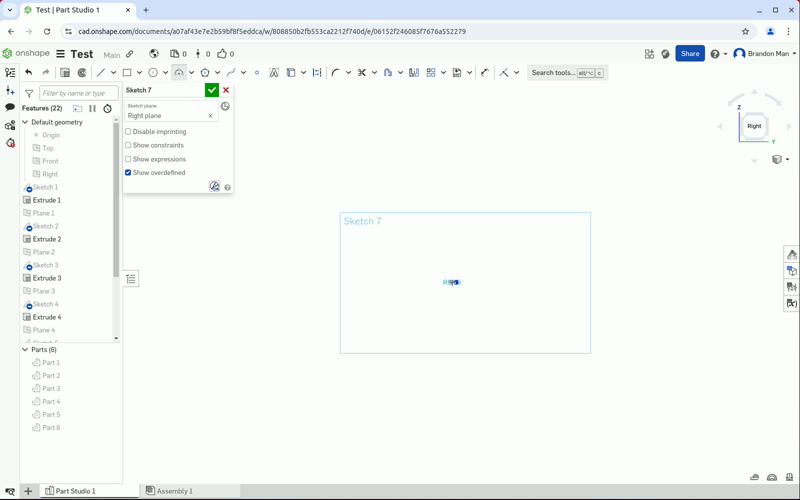
scroll(6)
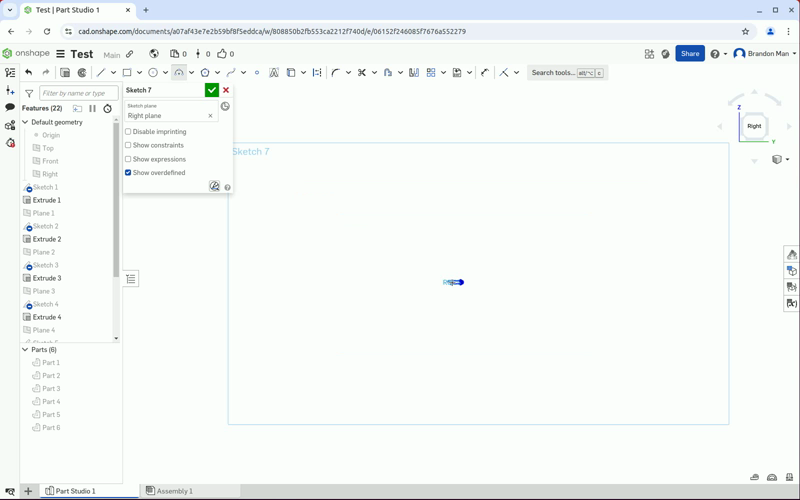
scroll(6)
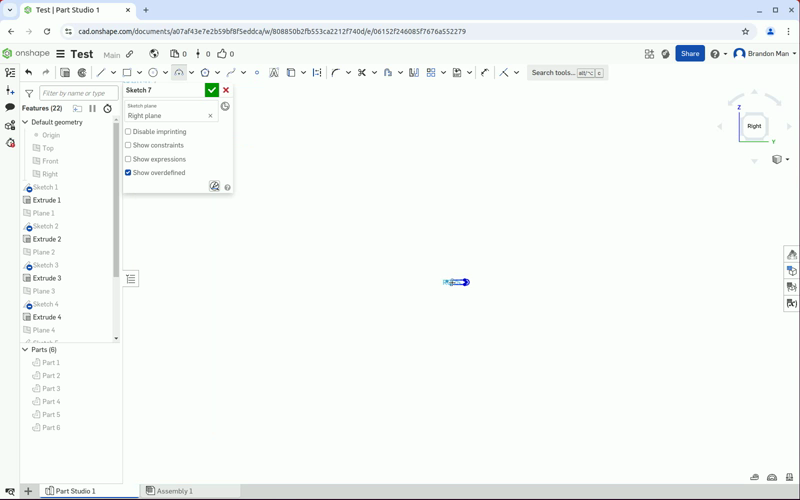
scroll(6)
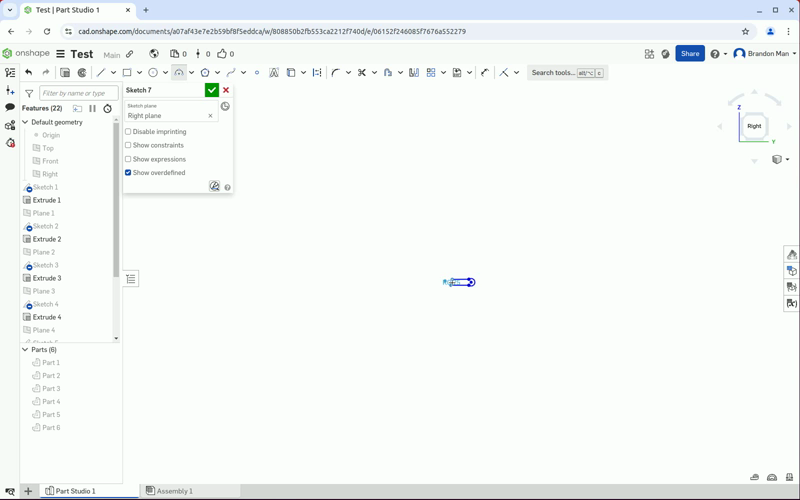
scroll(6)
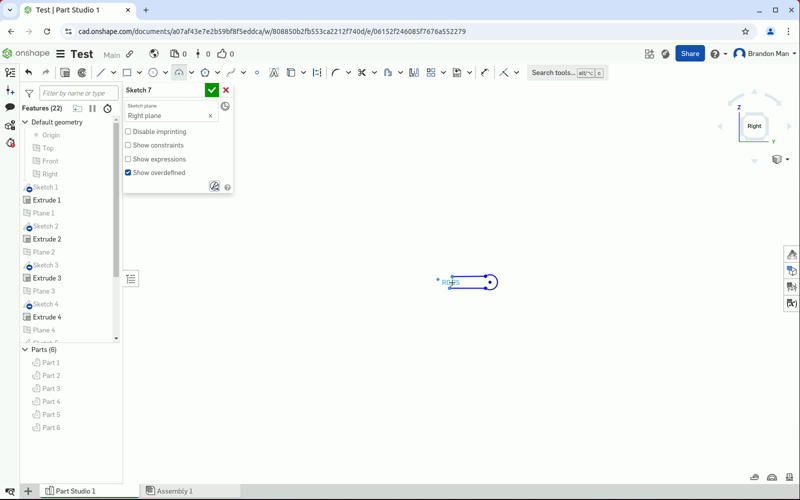
click(452, 282)
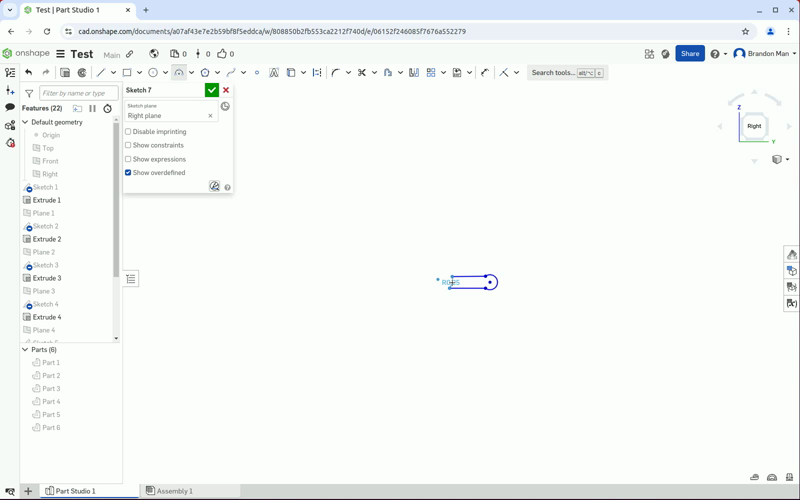
scroll(-6)
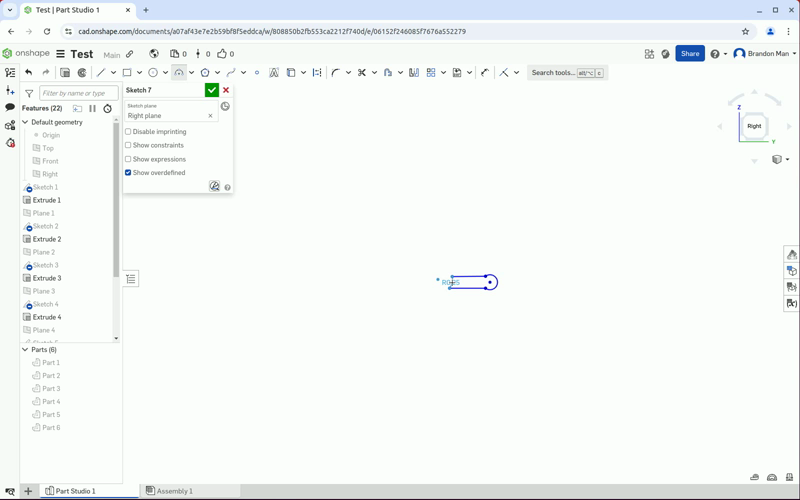
scroll(-6)
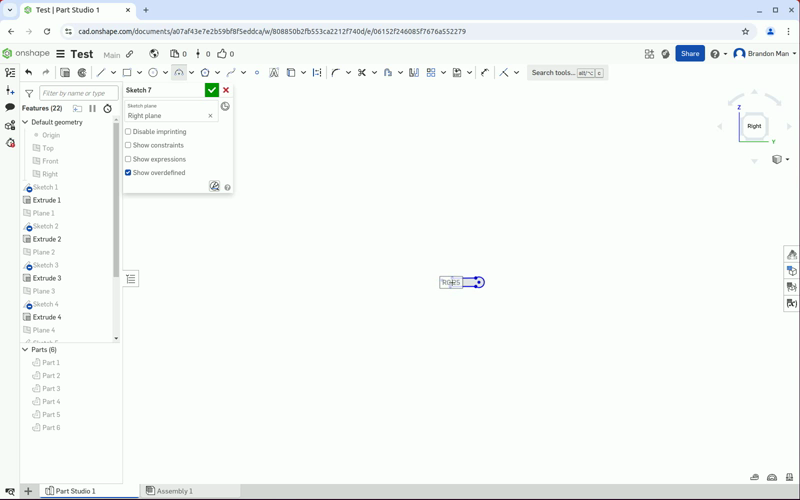
scroll(-6)
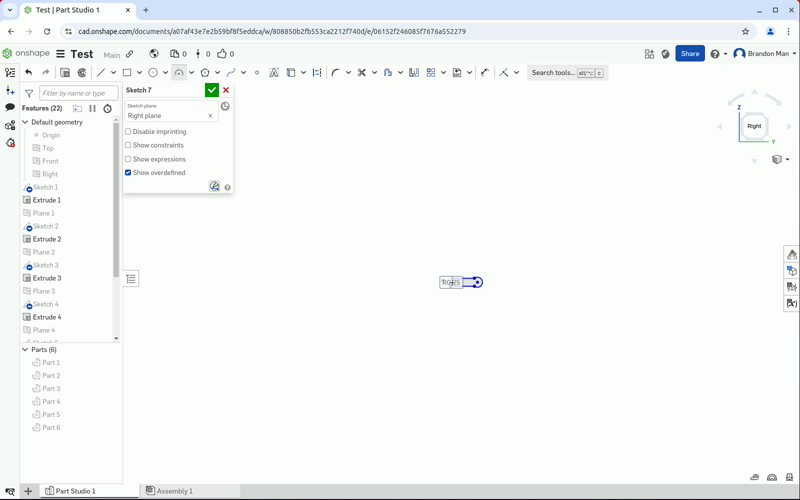
scroll(-6)
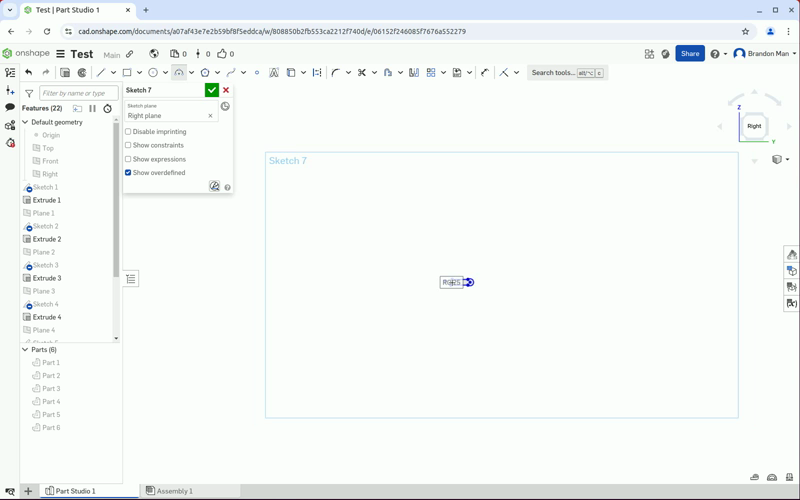
scroll(-6)
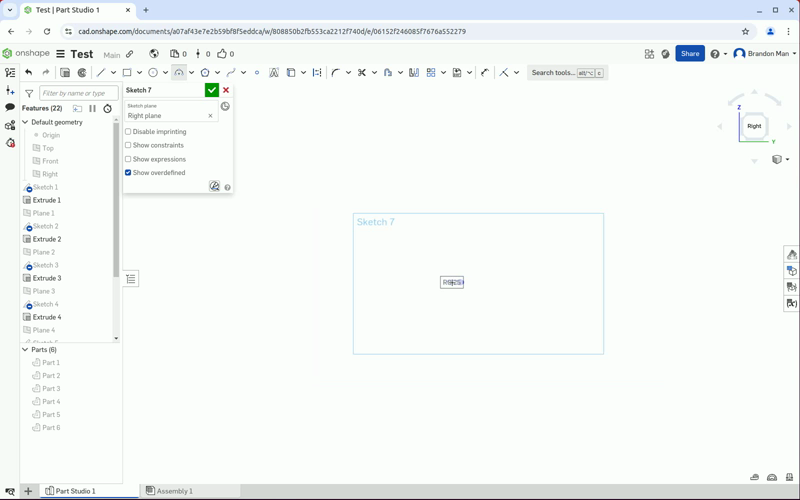
scroll(-6)
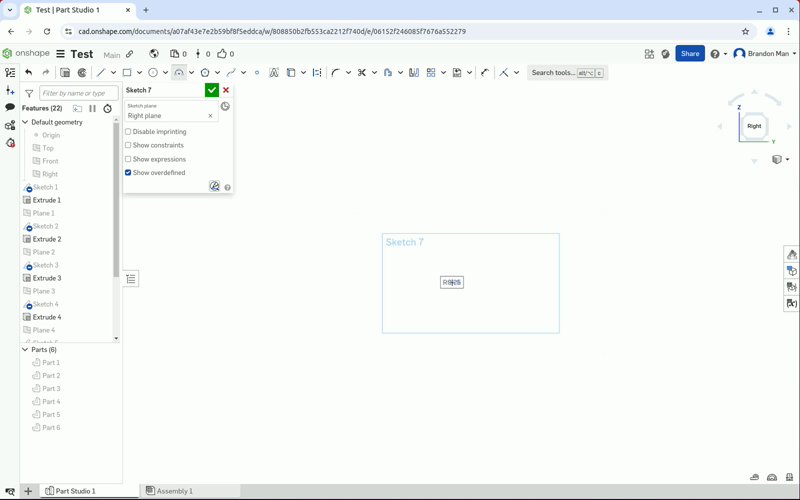
scroll(-6)
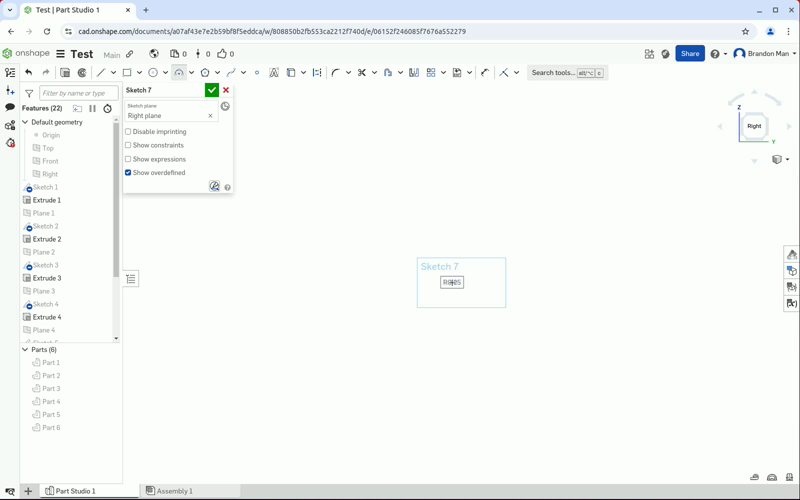
key_up(shift)
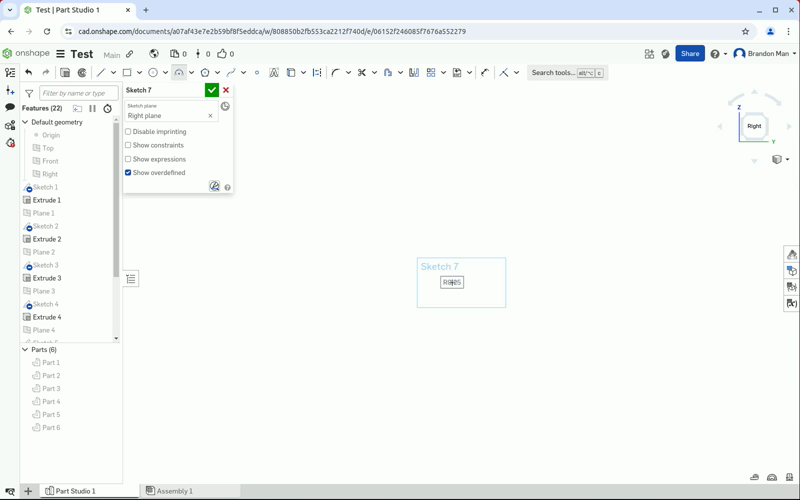
key(esc)
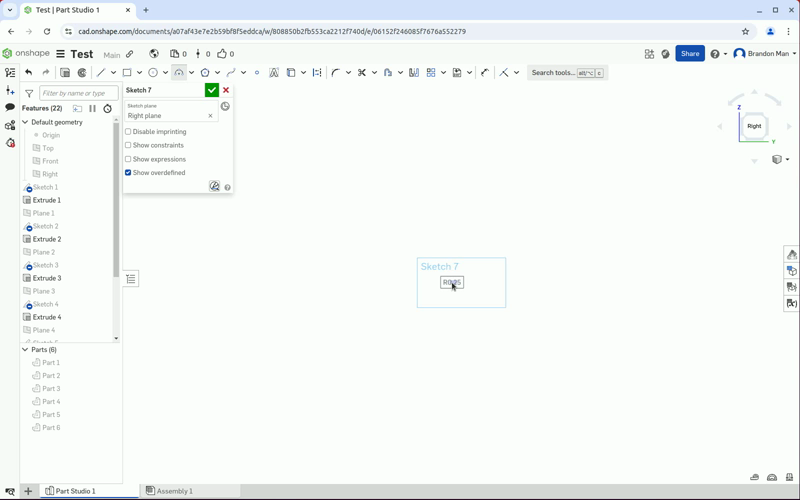
mouse_move(453, 282)
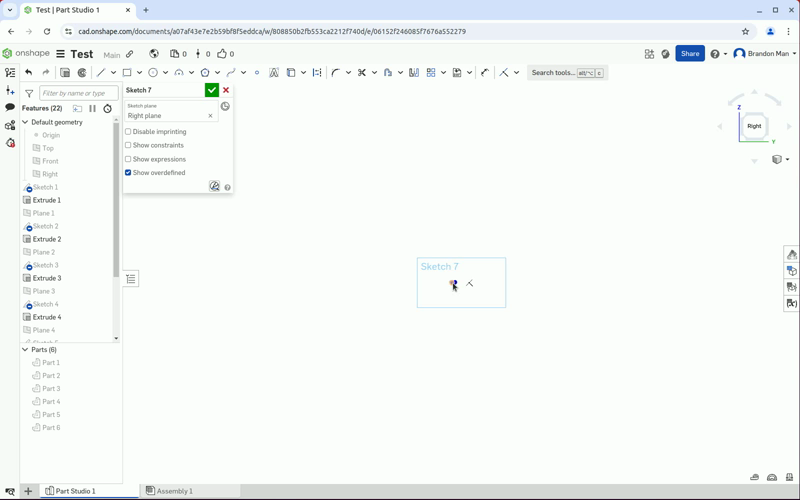
scroll(6)
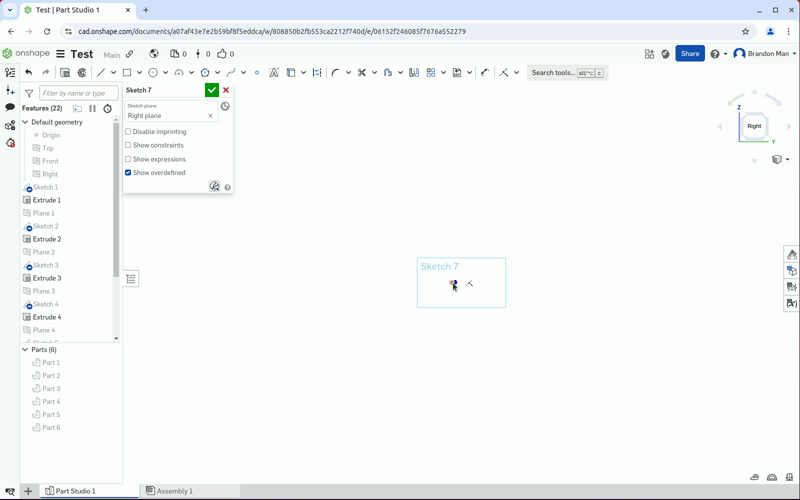
scroll(6)
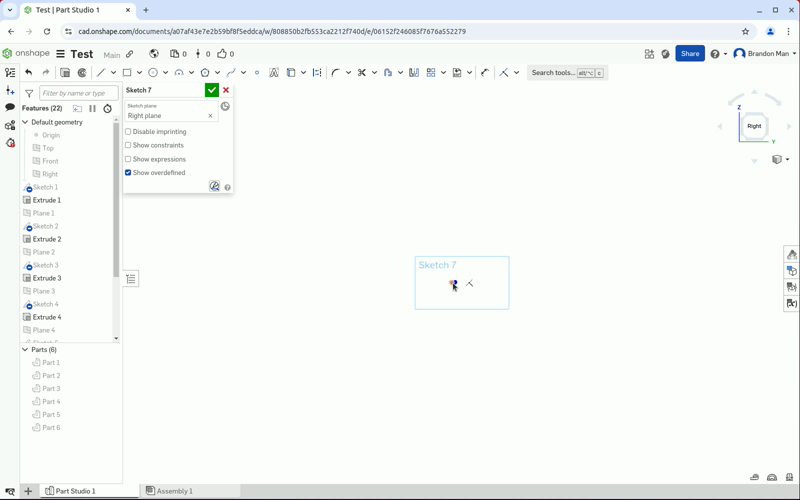
scroll(6)
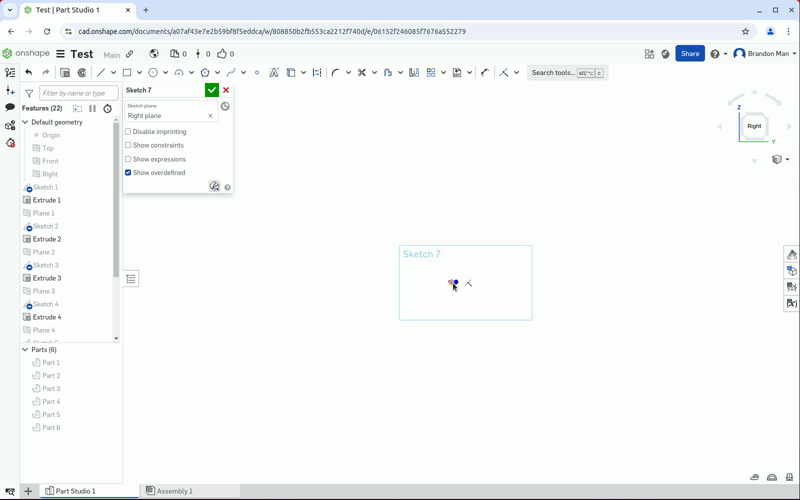
scroll(6)
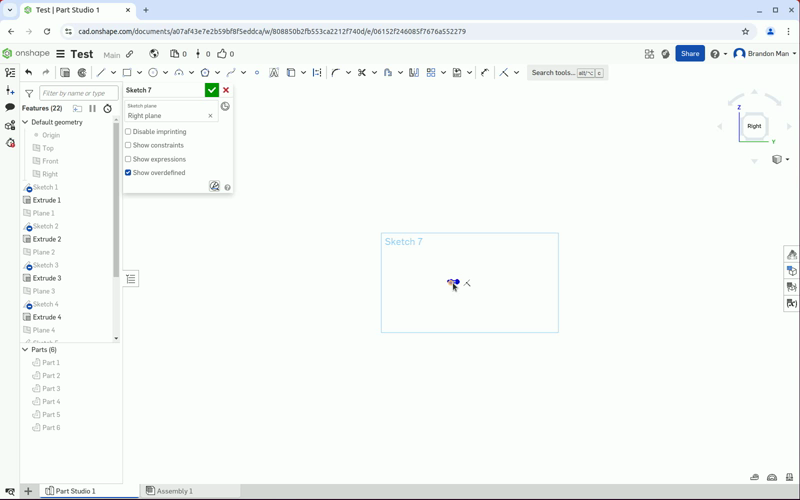
scroll(6)
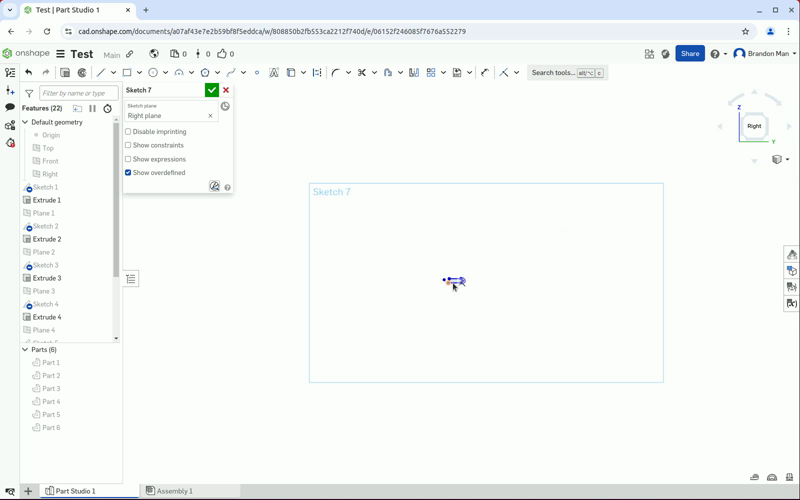
scroll(6)
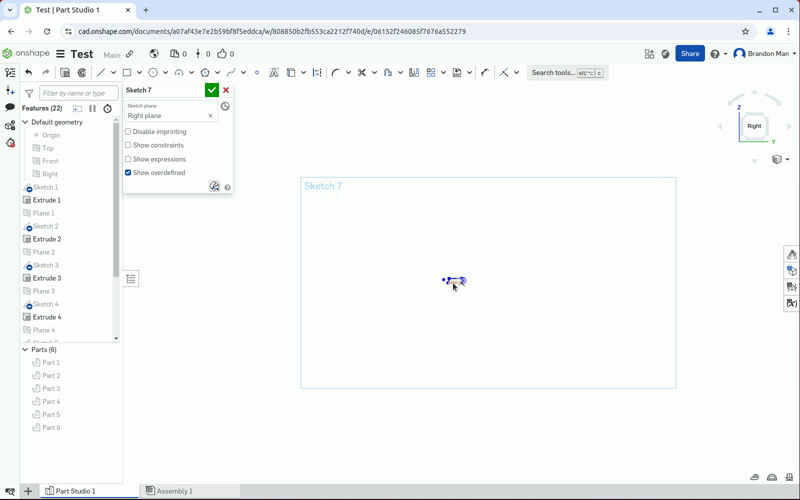
scroll(6)
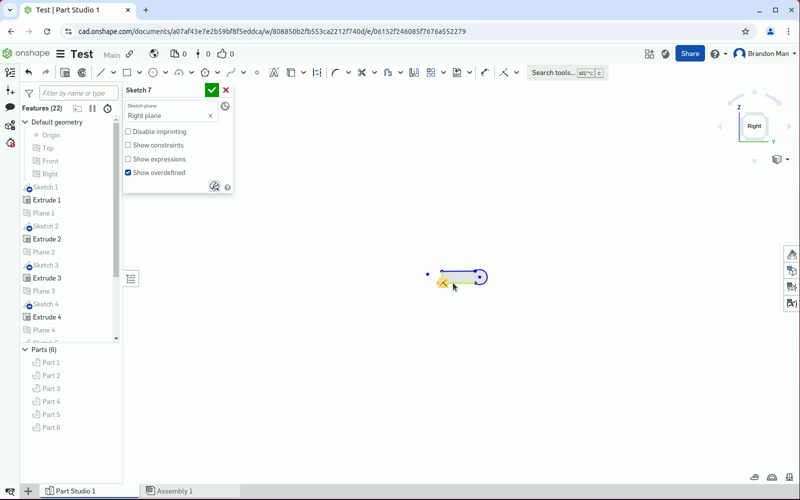
click(453, 282)
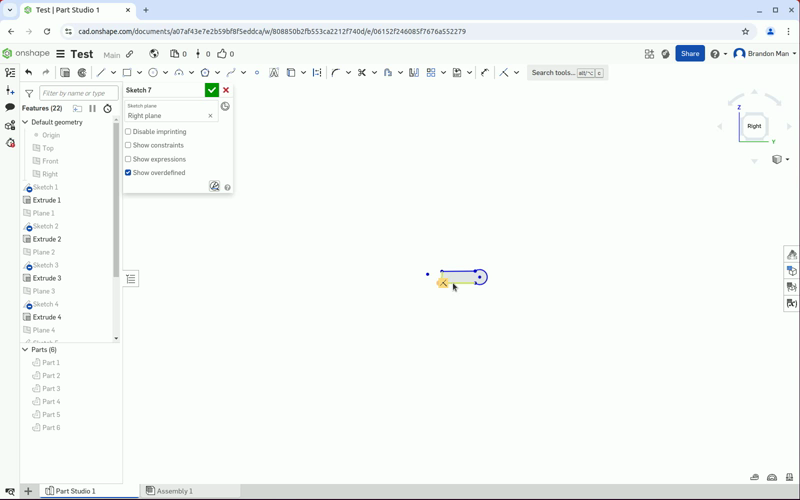
scroll(-6)
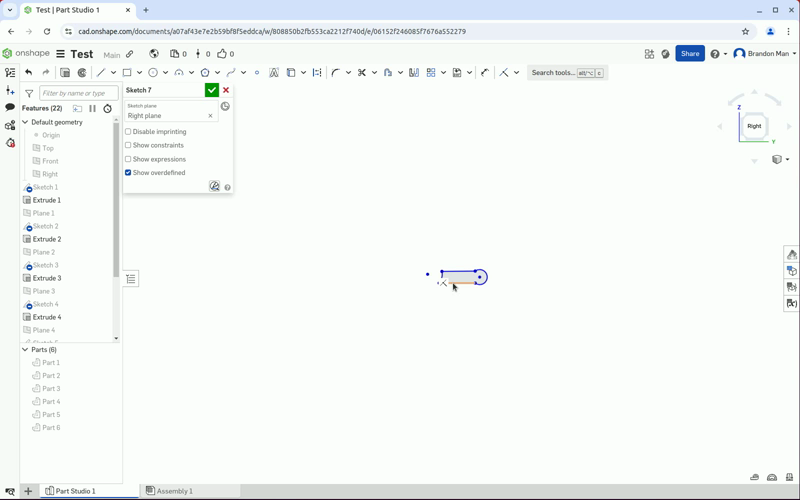
scroll(-6)
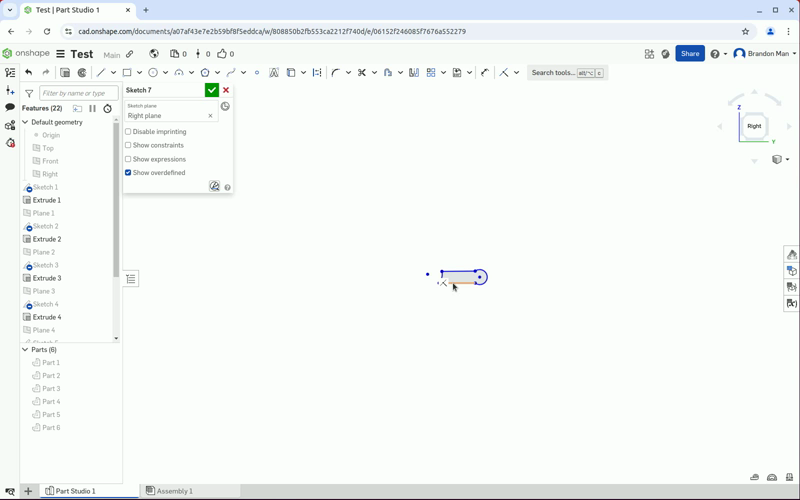
scroll(-6)
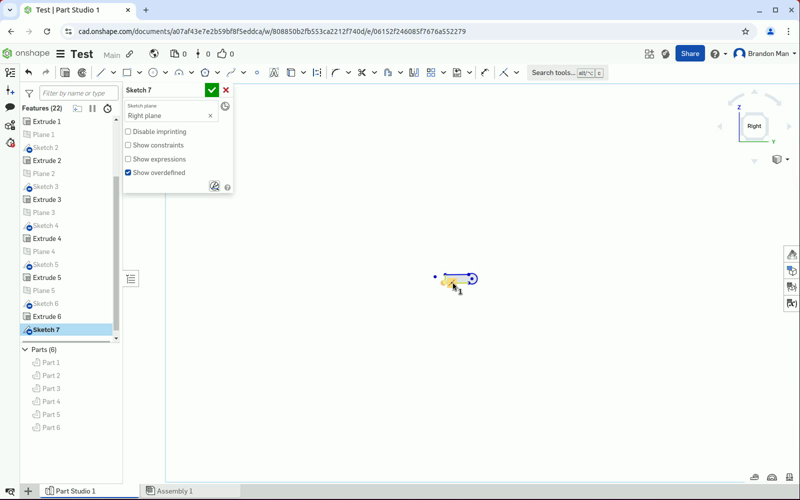
scroll(-6)
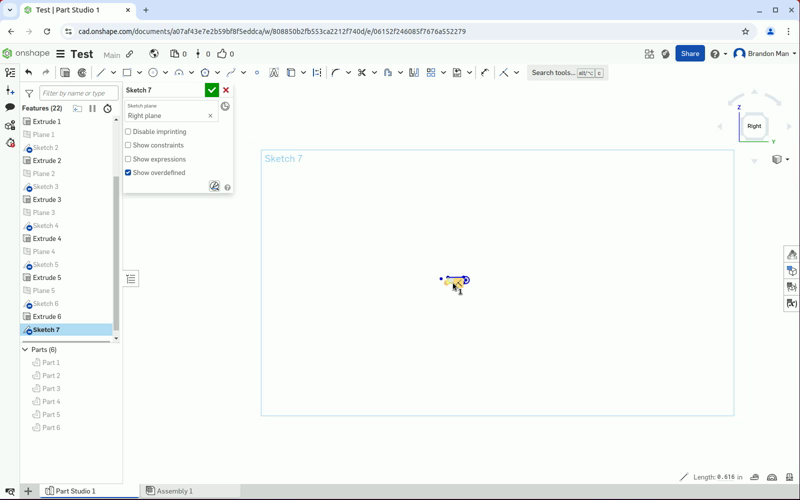
scroll(-6)
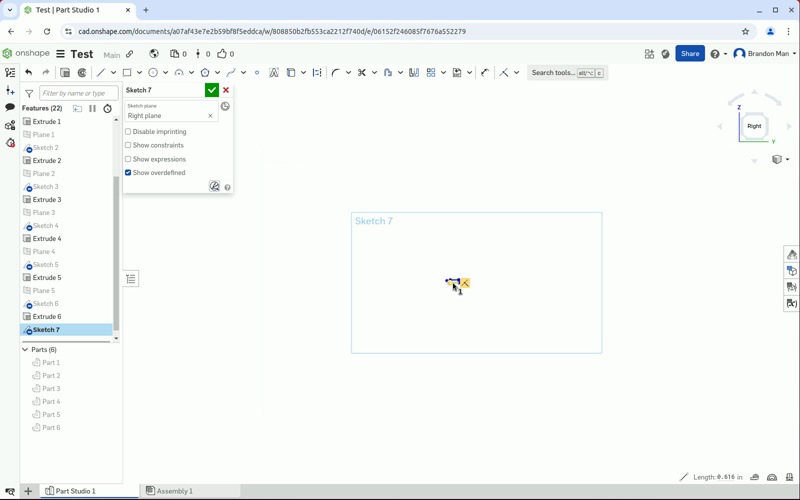
scroll(-6)
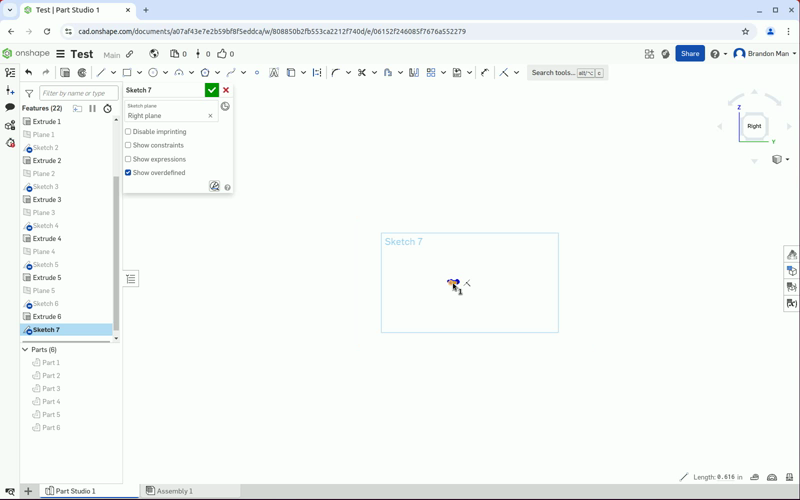
scroll(-6)
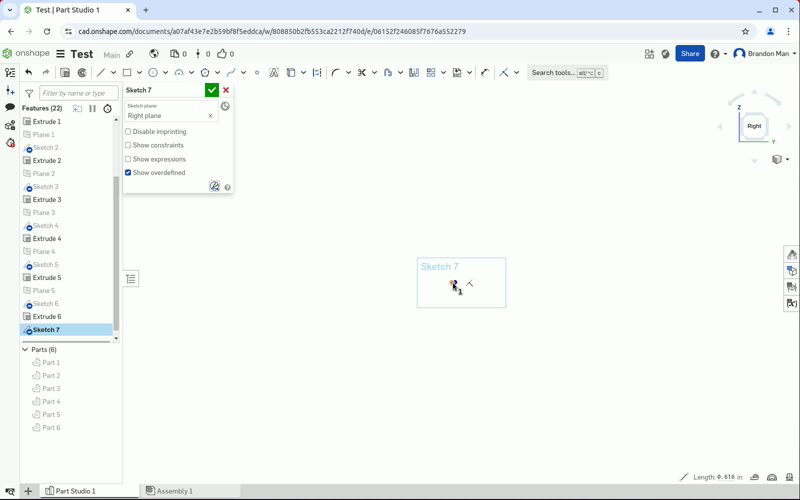
mouse_move(73, 352)
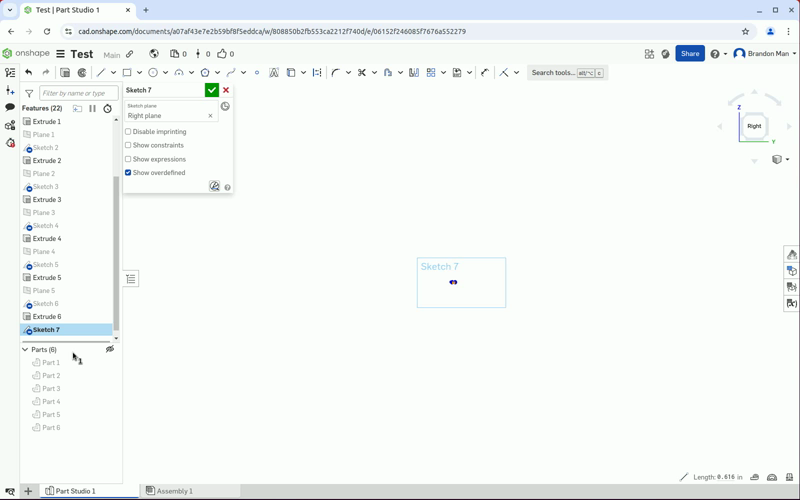
key(shift+y)
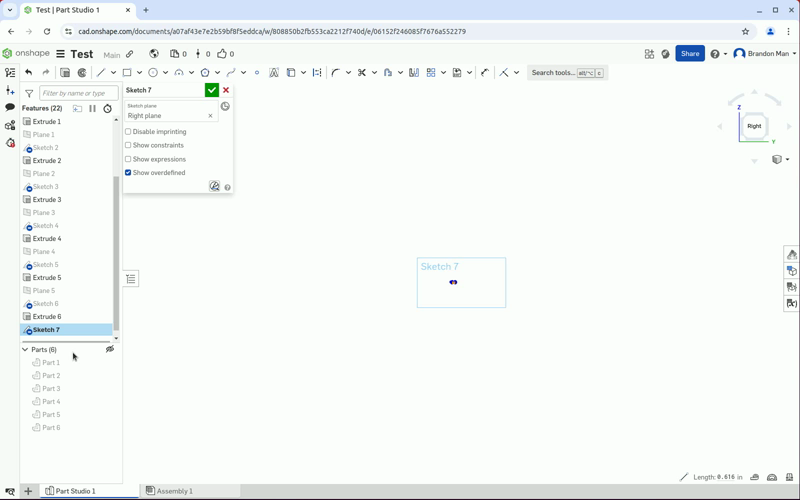
key(shift+e)
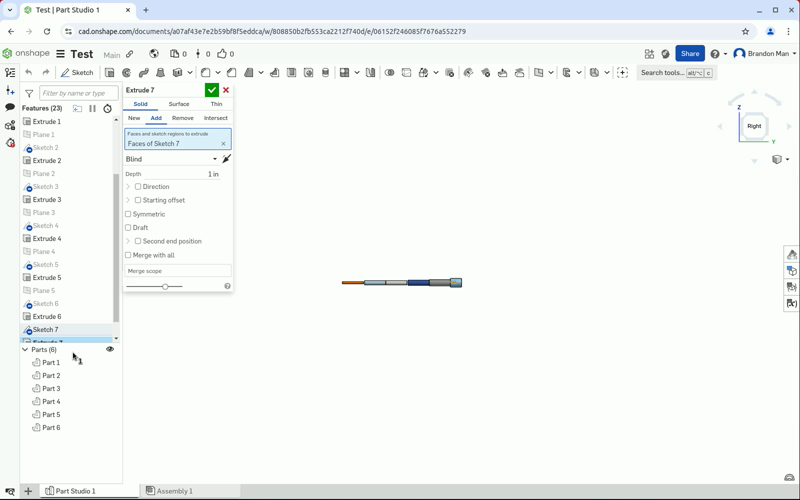
mouse_move(143, 106)
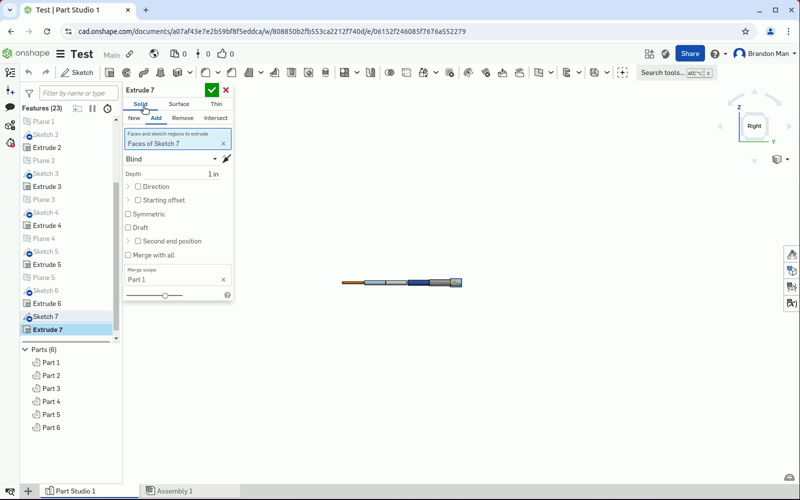
click(143, 106)
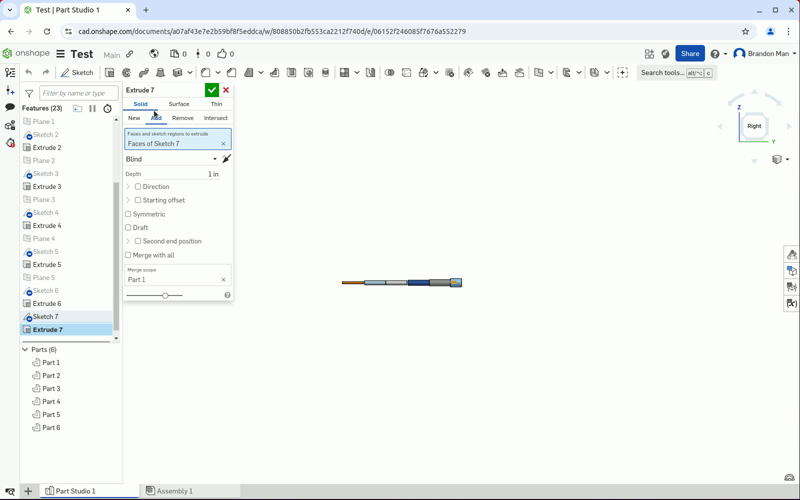
mouse_move(186, 120)
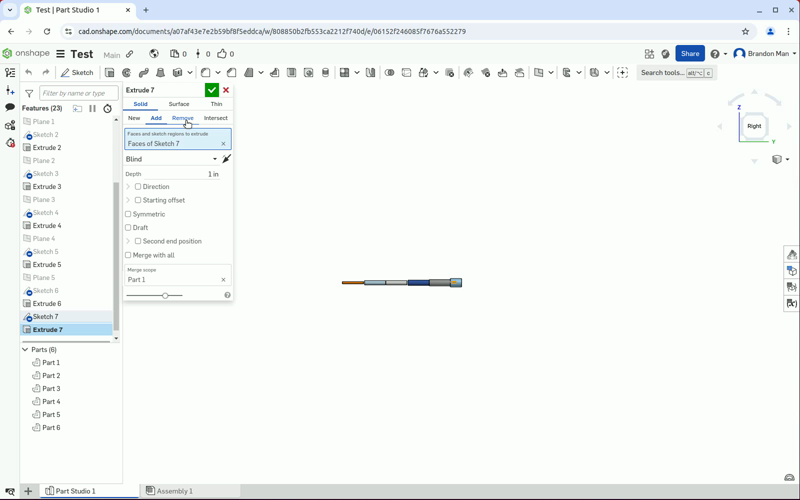
click(186, 120)
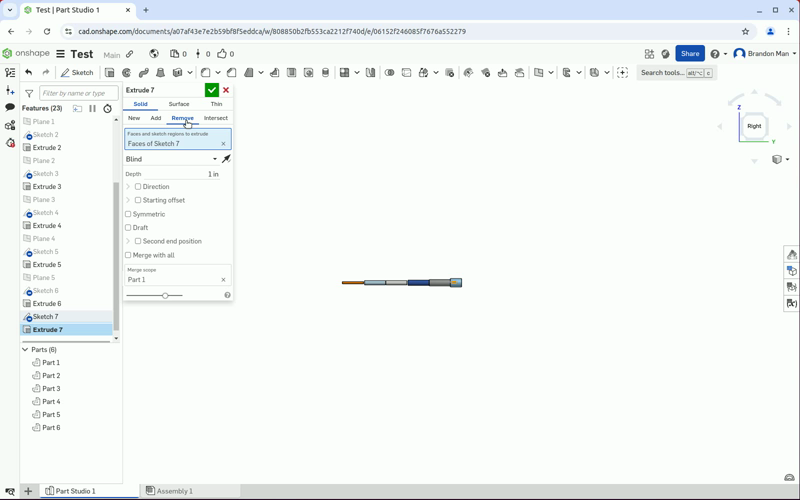
key(tab, 4)
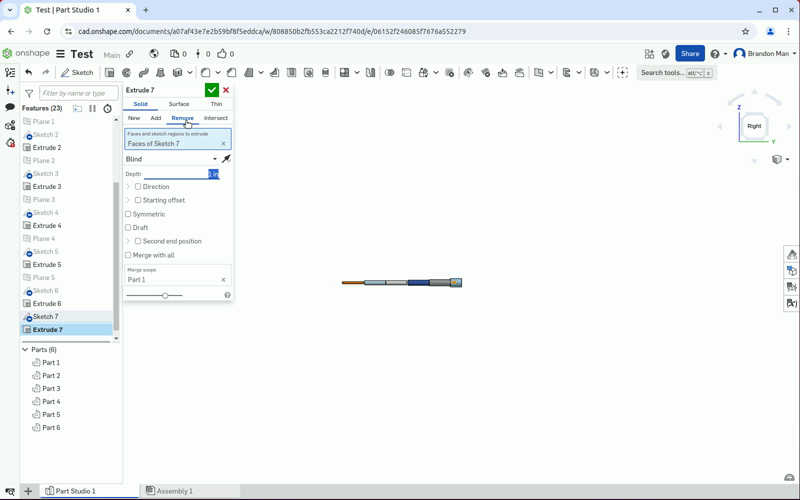
text(10.592)
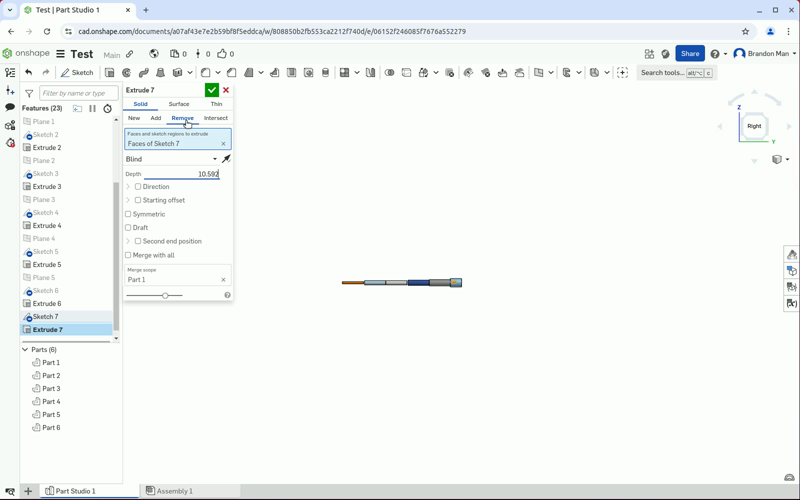
key(tab, 3)
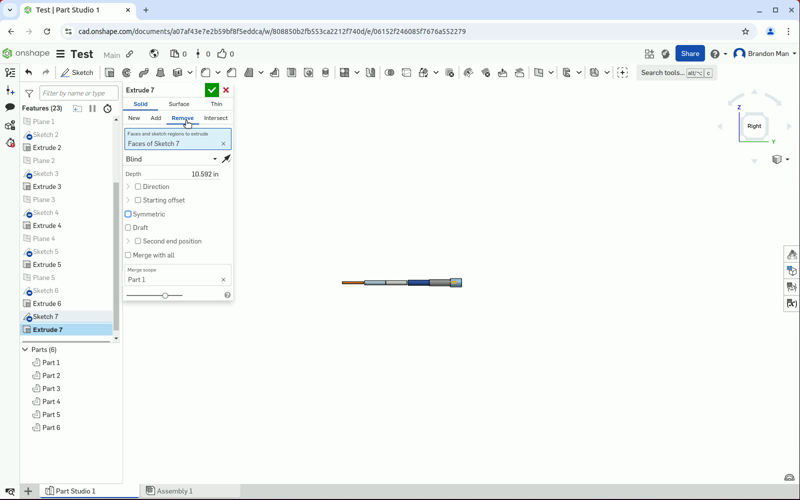
key(space)
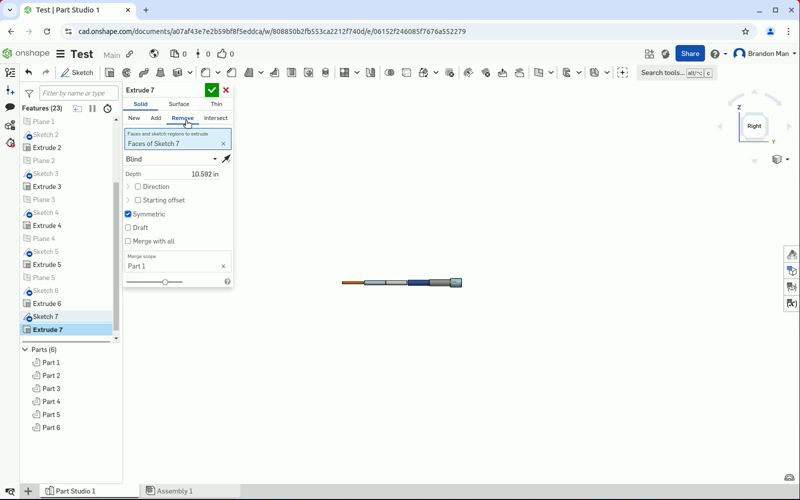
key(tab, 2)
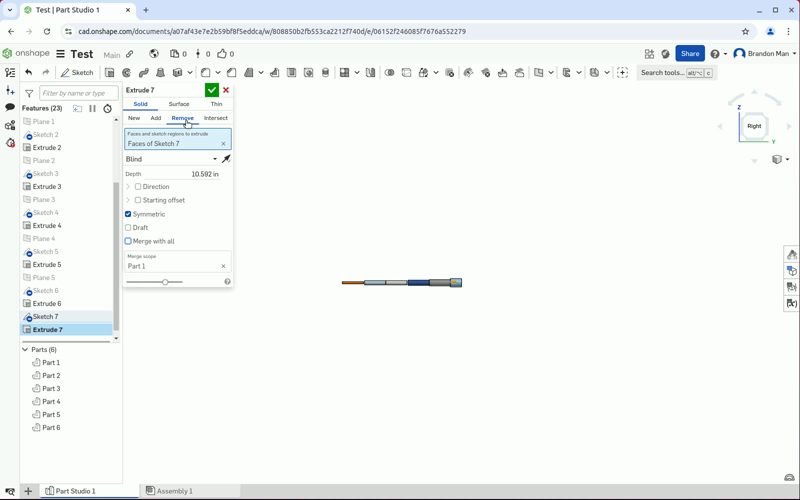
key(space)
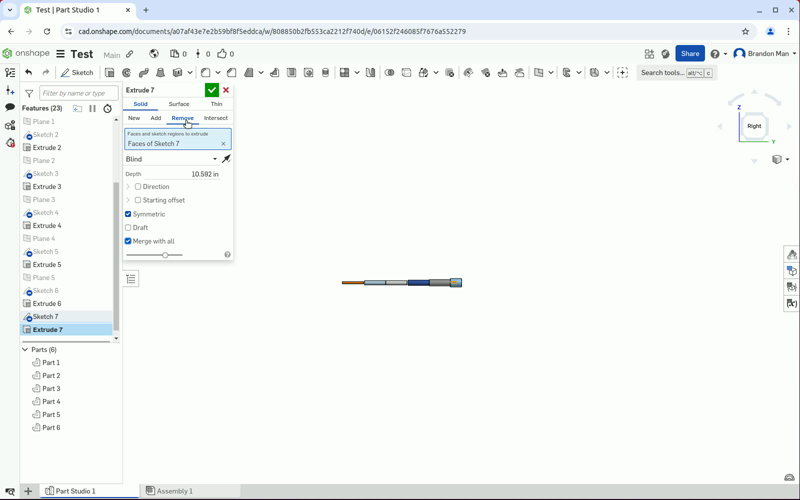
key(enter)
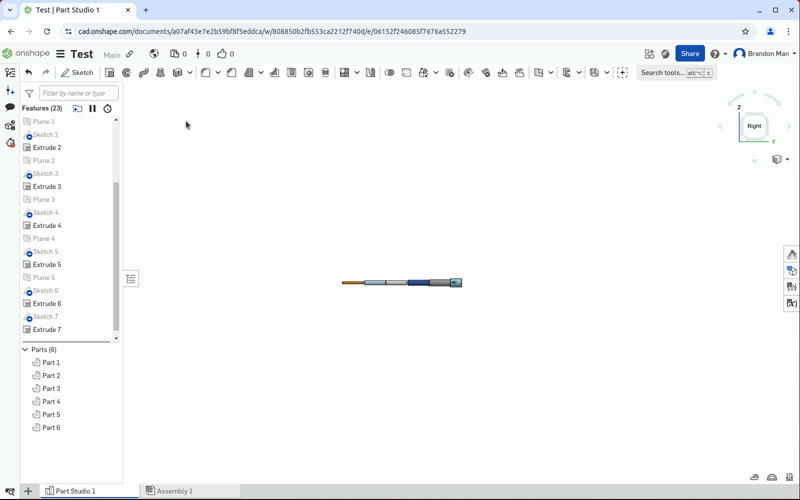
key(shift+h)
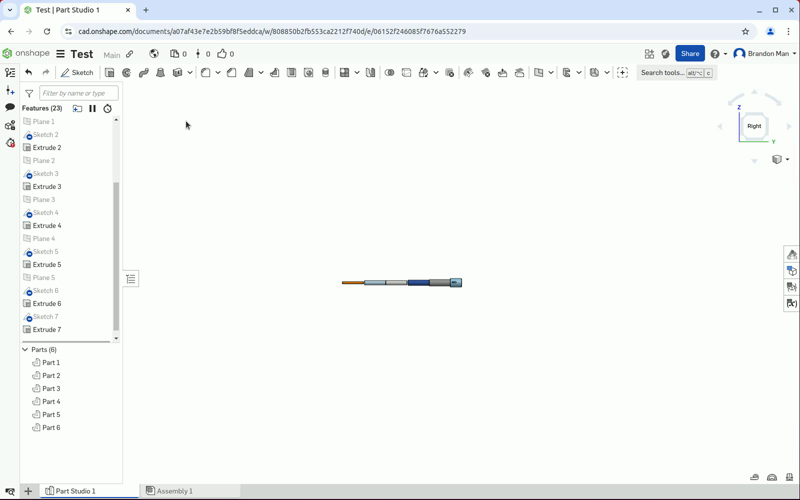
key(shift+h)
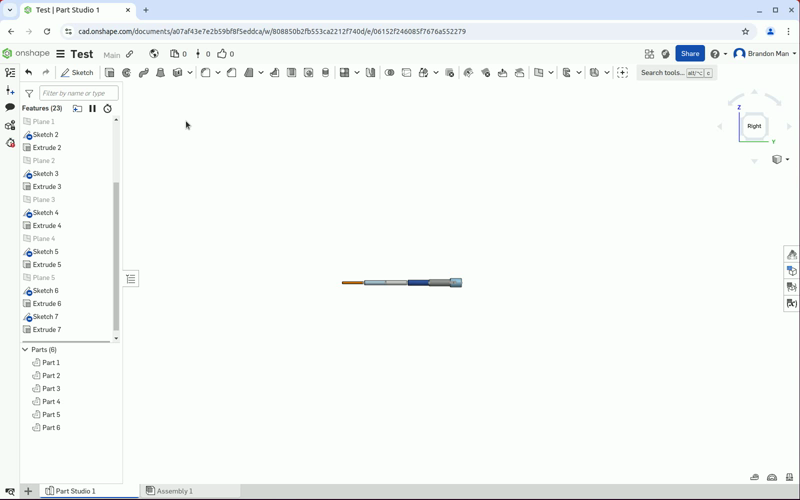
key(shift+7)
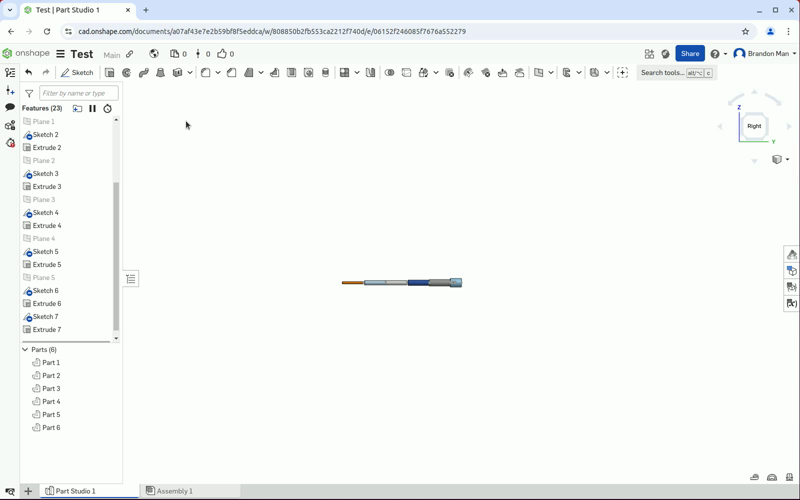
key(right, 2)
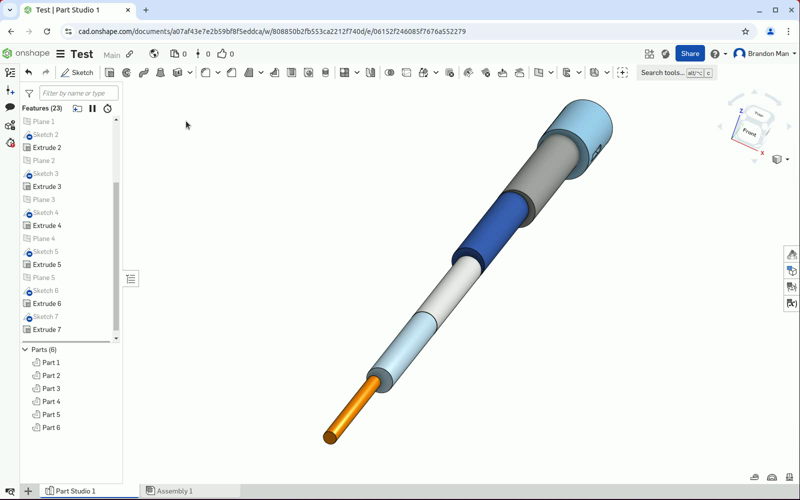
key(down, 2)
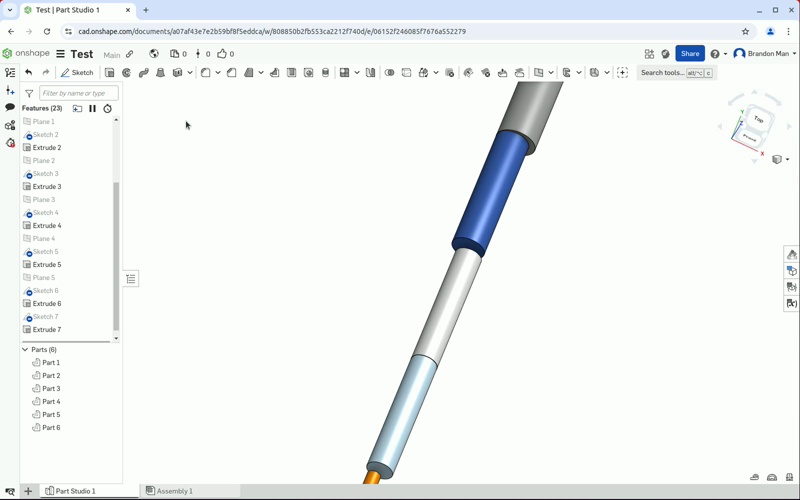
key(up, 2)
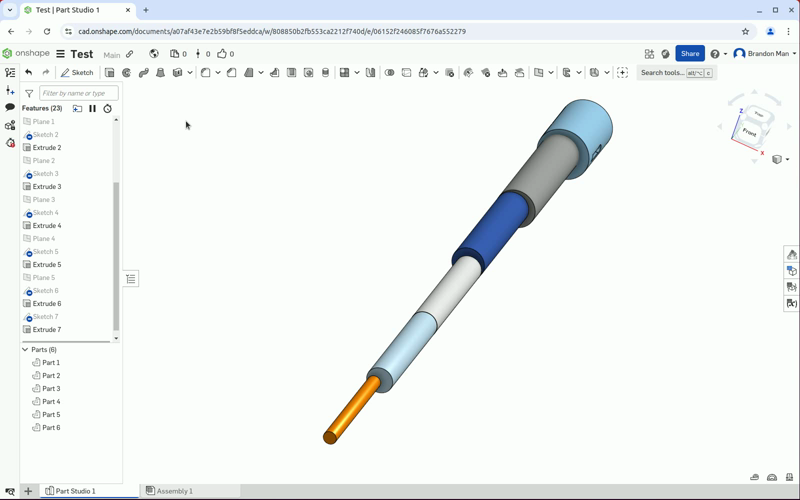
key(left, 2)
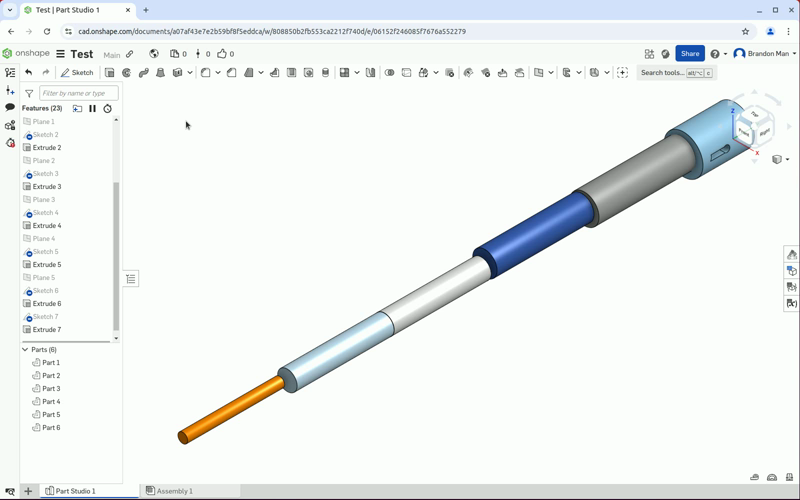
mouse_move(69, 98)
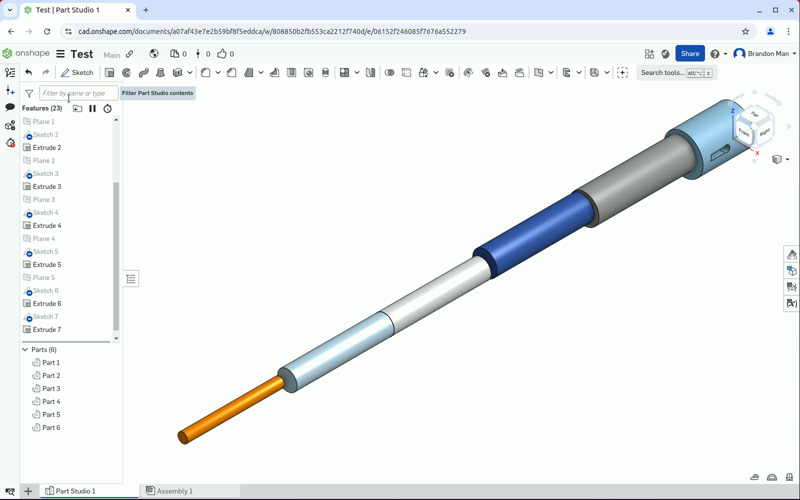
click(69, 98)